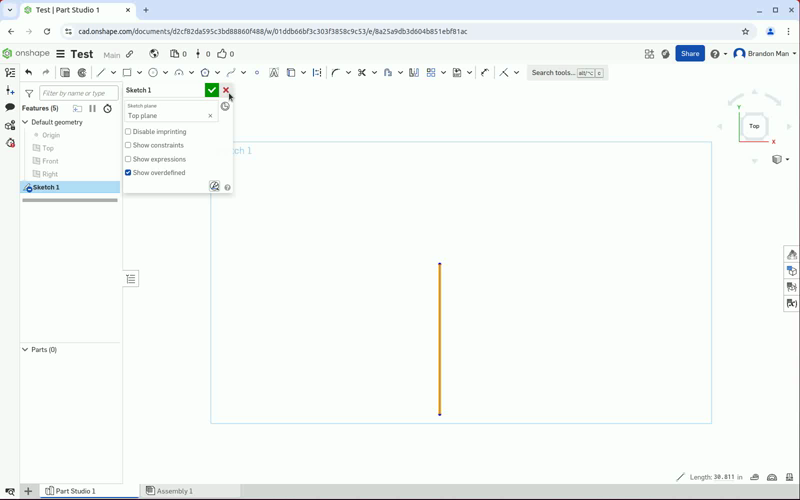
key(shift+h)
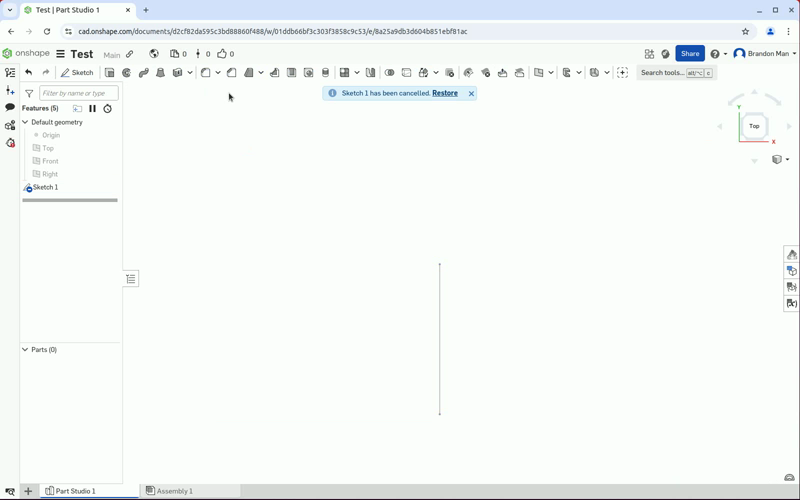
key(shift+s)
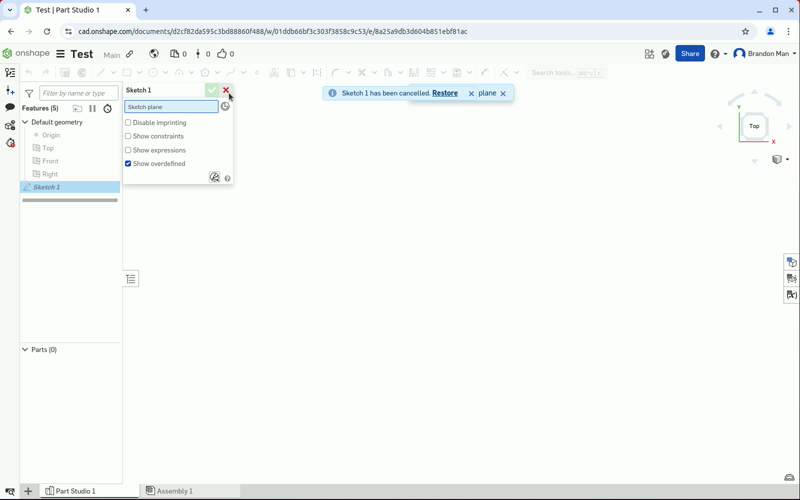
mouse_move(73, 150)
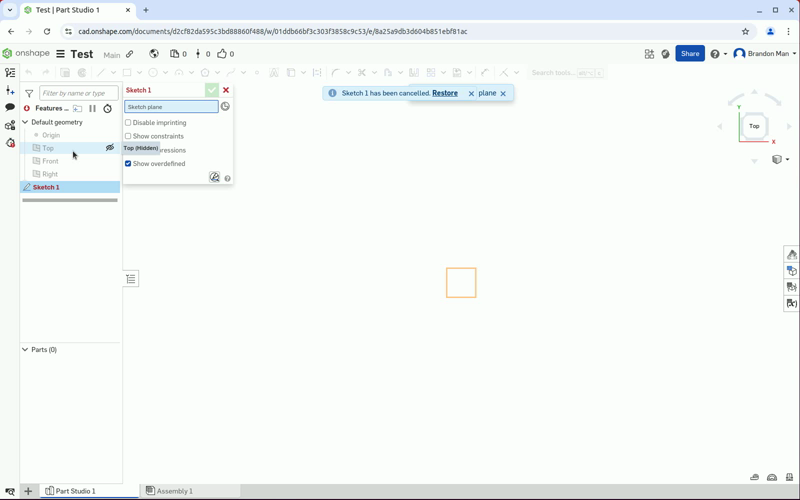
click(73, 150)
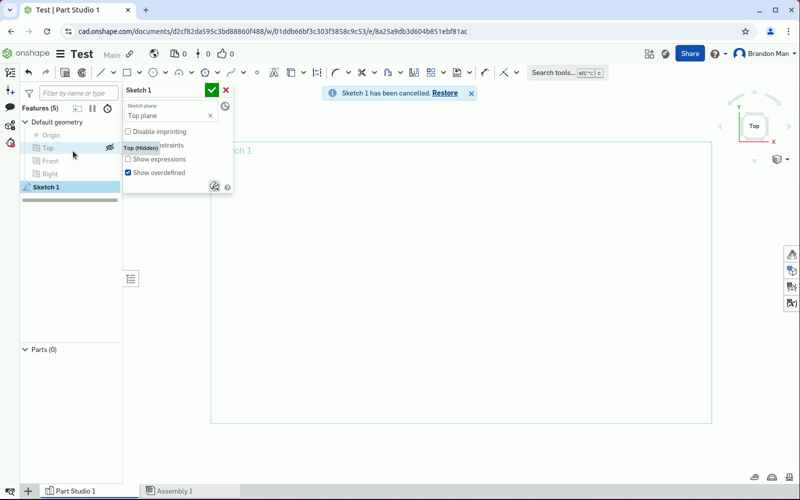
mouse_move(73, 352)
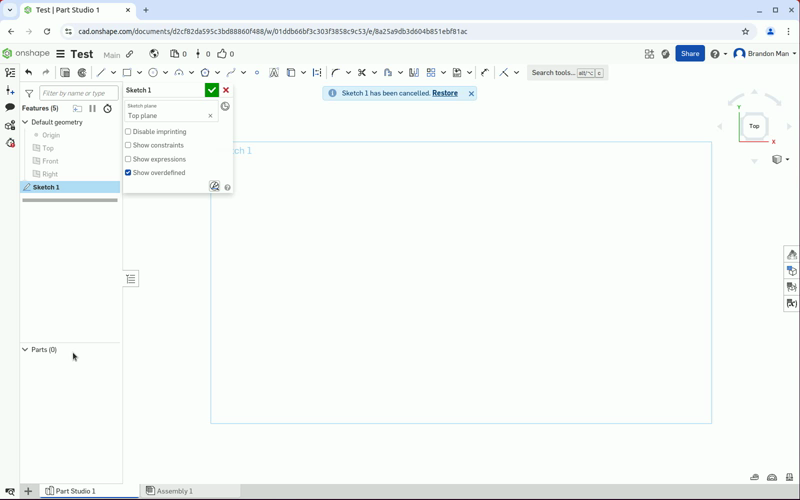
key(y)
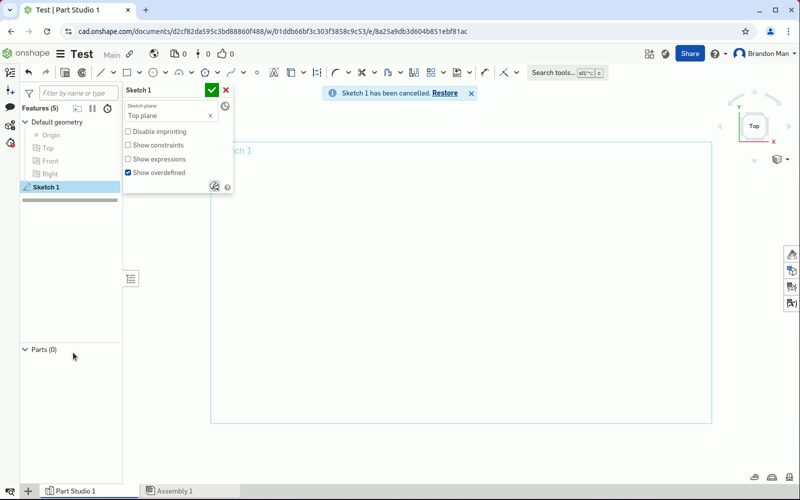
key(l)
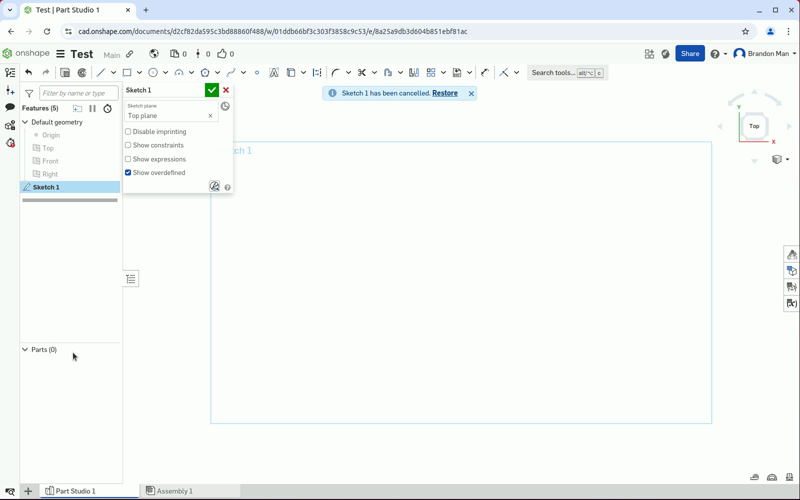
key_down(shift)
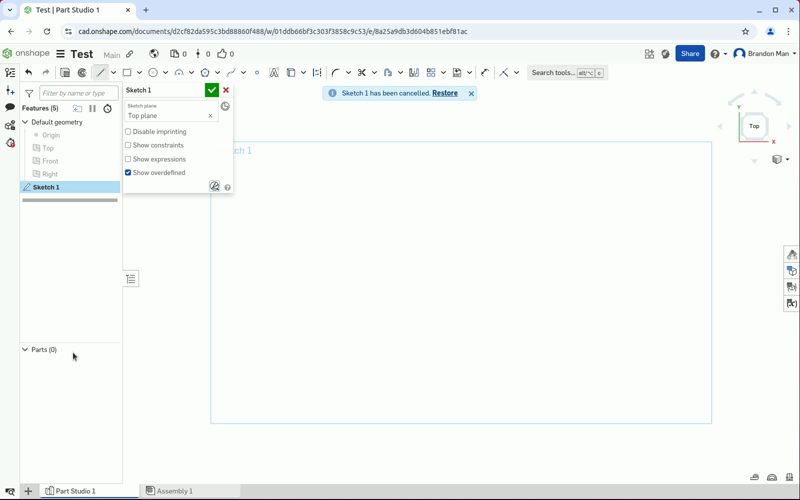
mouse_move(379, 285)
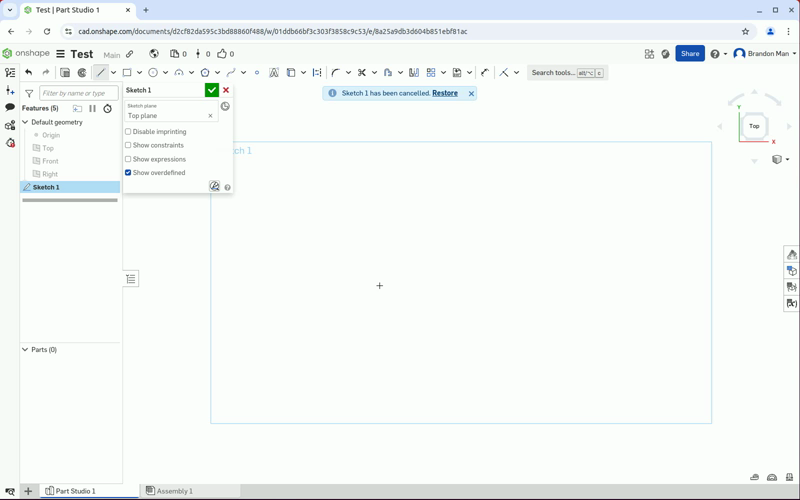
click(379, 285)
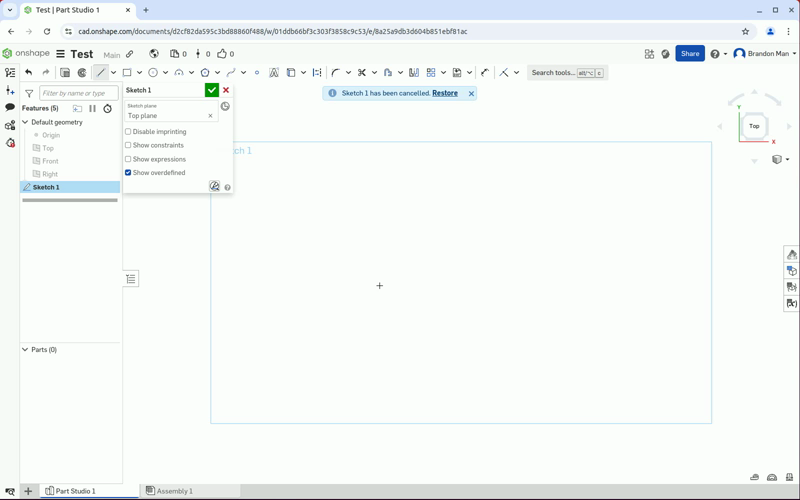
key_up(shift)
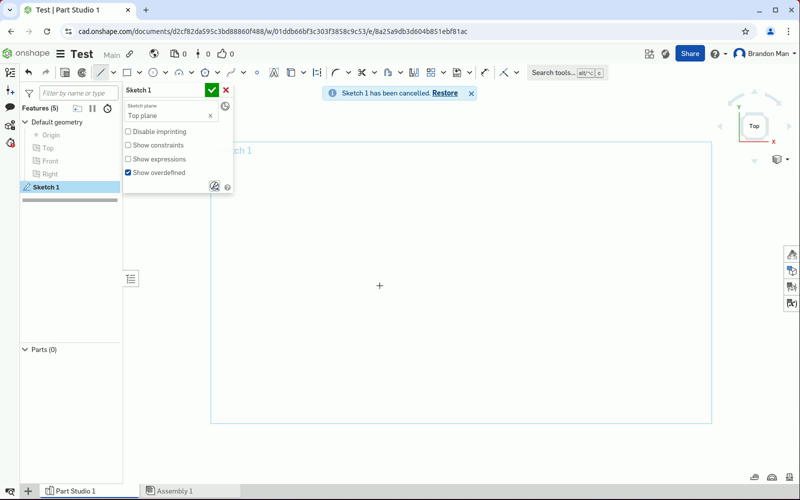
key_down(shift)
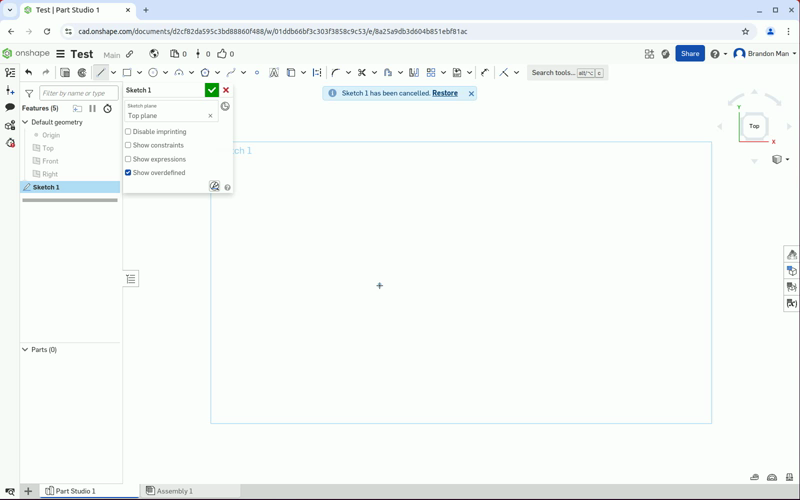
mouse_move(409, 285)
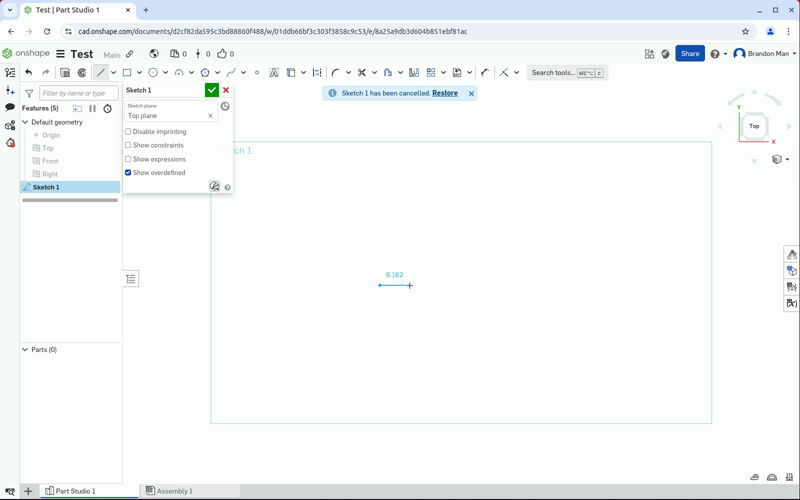
mouse_move(403, 285)
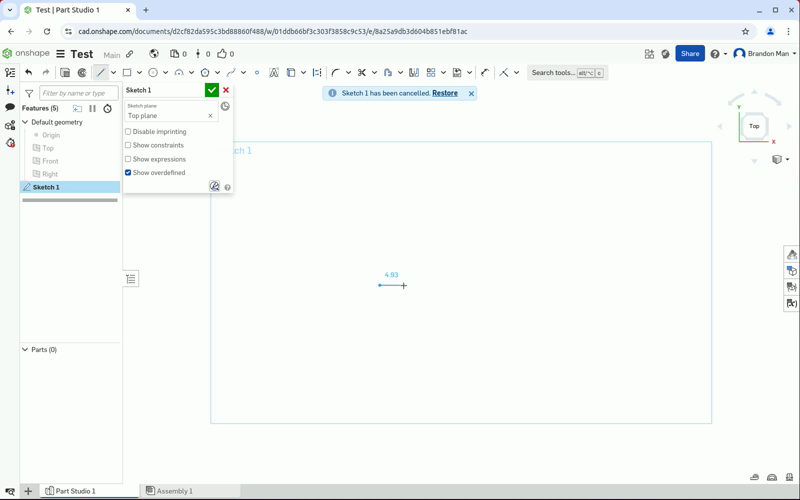
click(403, 285)
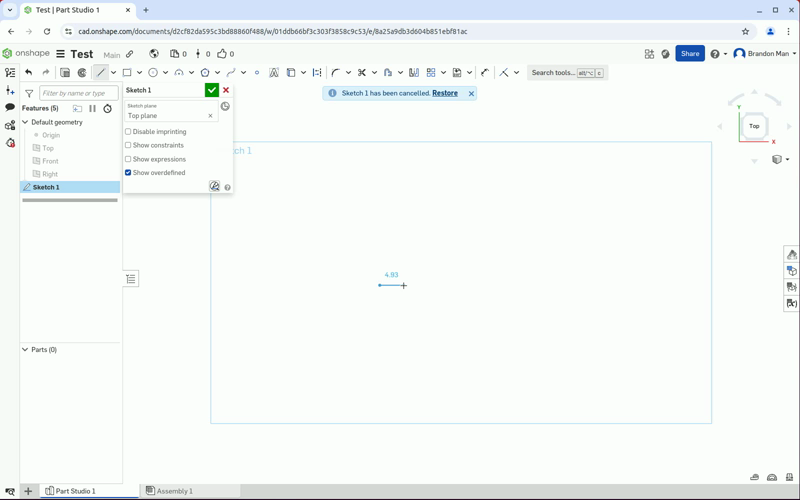
key_up(shift)
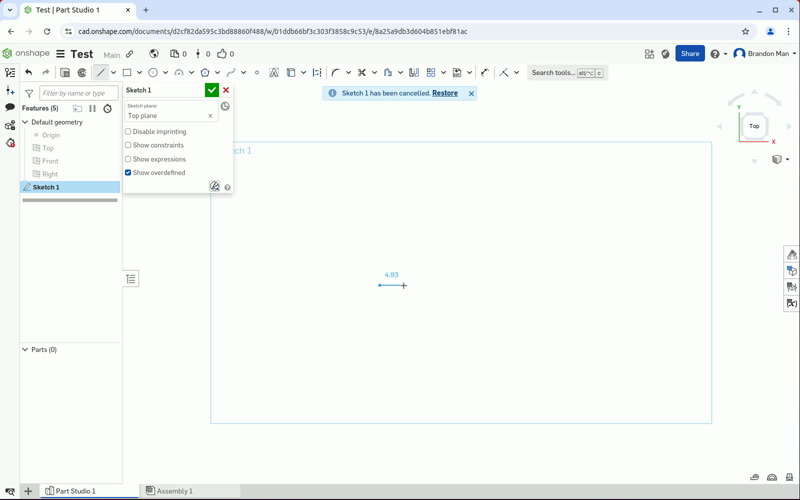
key_down(shift)
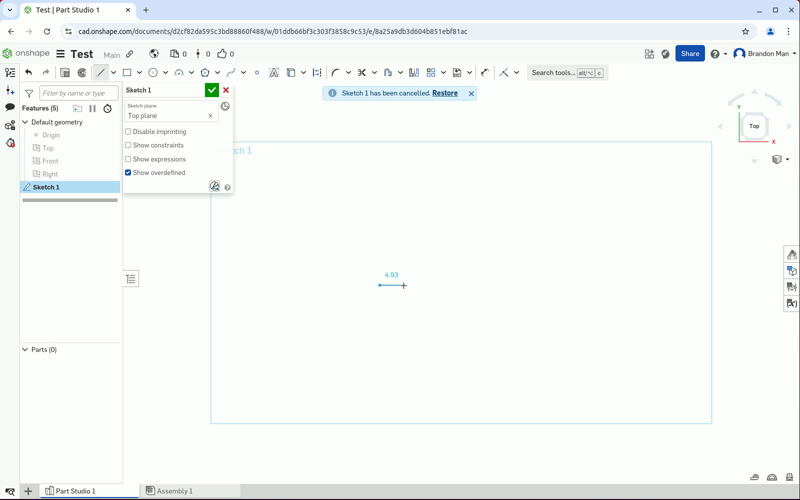
mouse_move(433, 285)
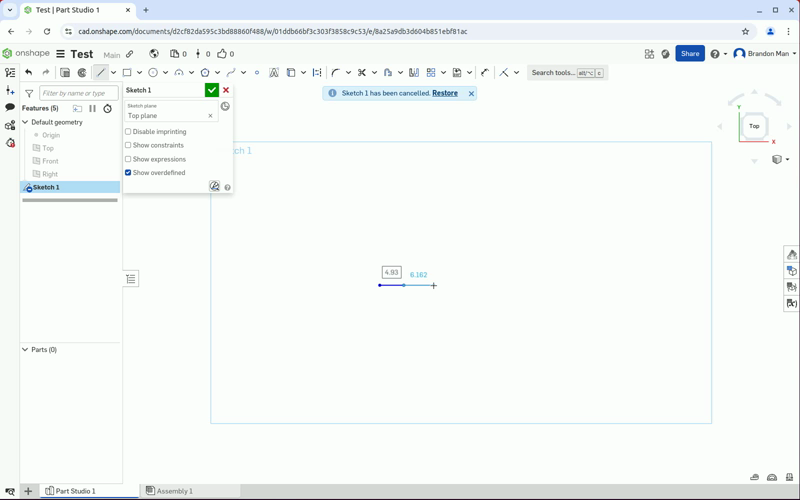
mouse_move(403, 341)
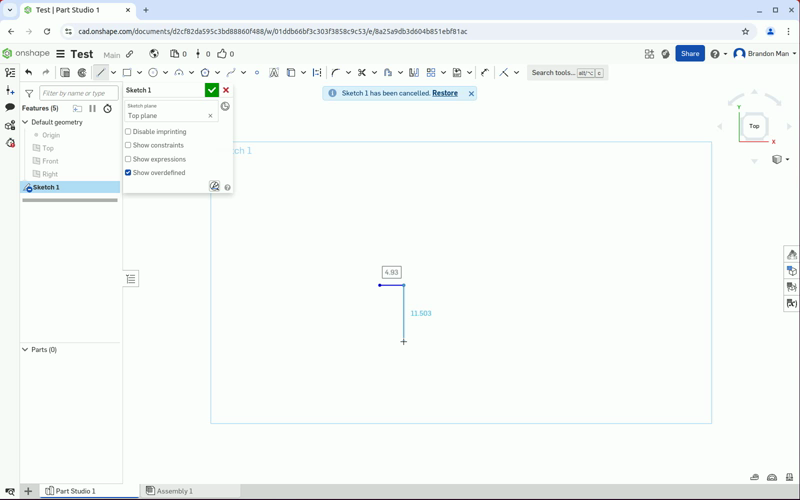
click(403, 341)
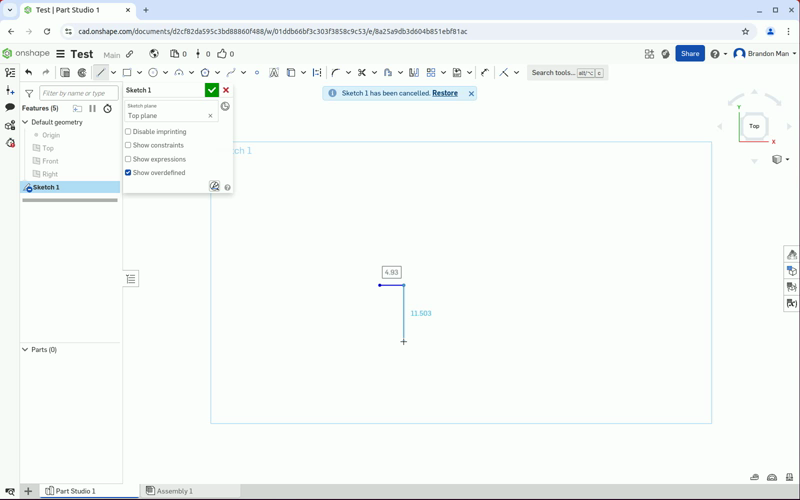
key_up(shift)
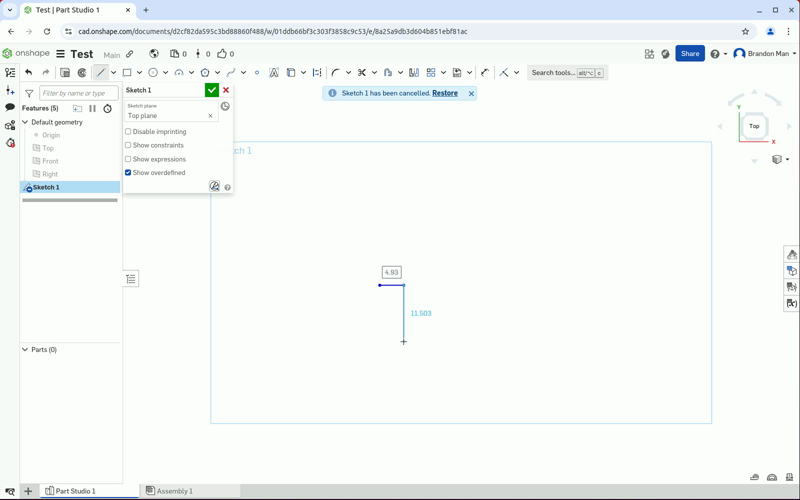
key_down(shift)
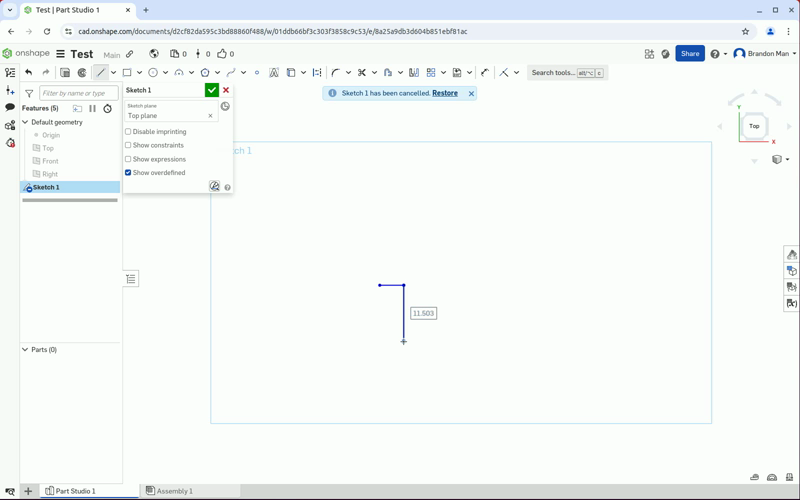
mouse_move(517, 341)
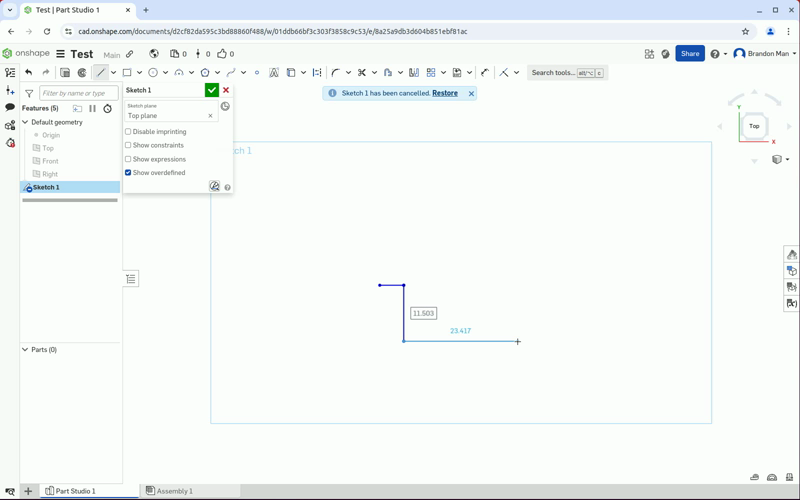
click(517, 341)
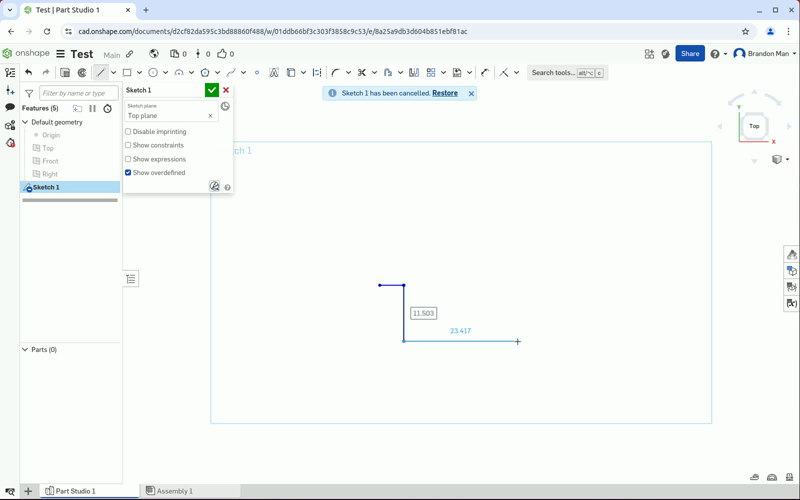
key_up(shift)
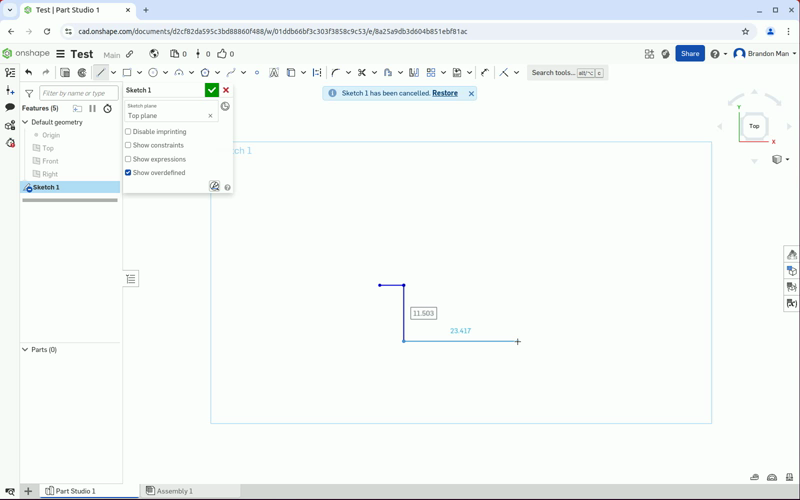
key_down(shift)
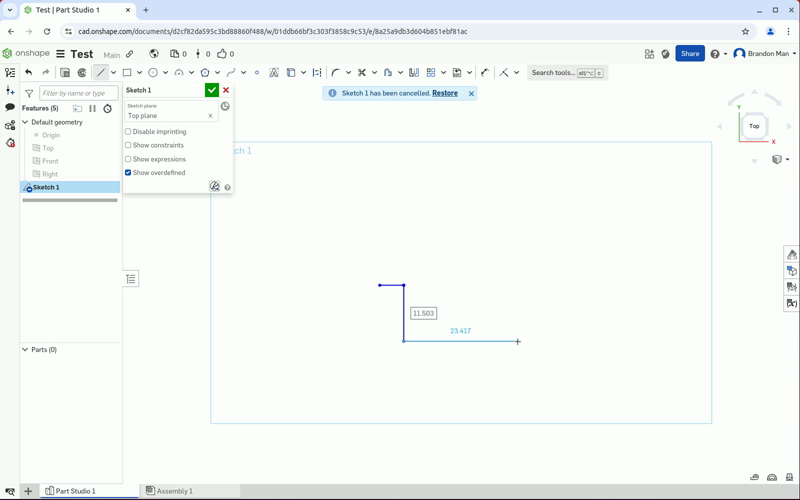
mouse_move(547, 341)
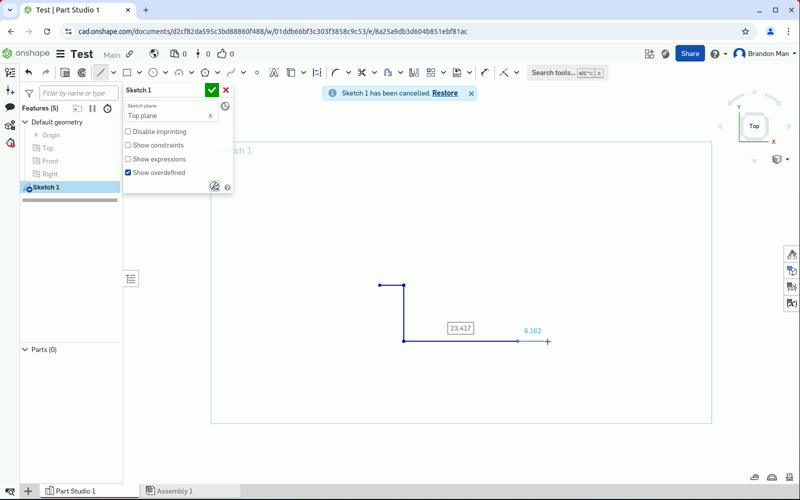
mouse_move(517, 285)
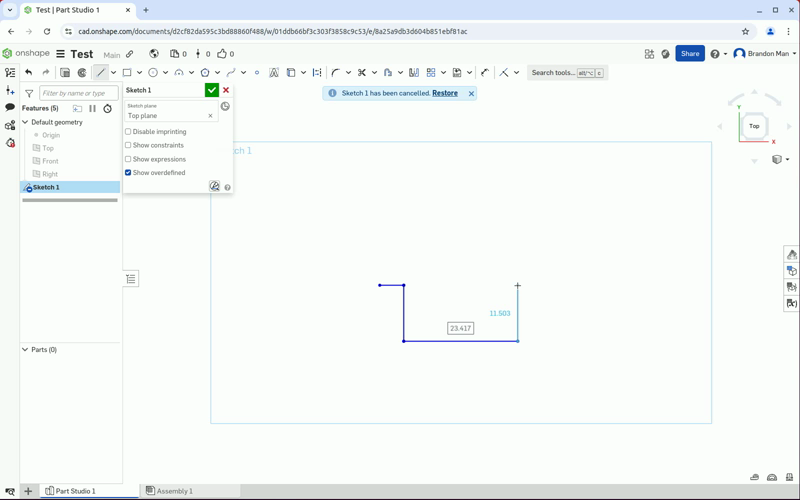
click(517, 285)
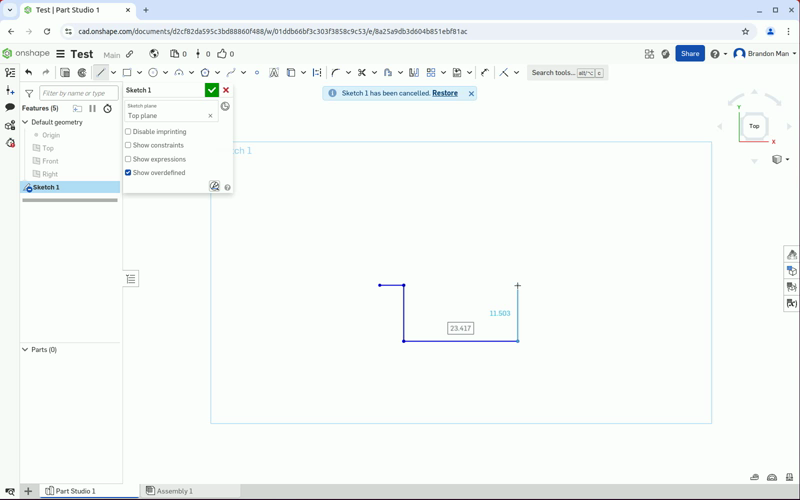
key_up(shift)
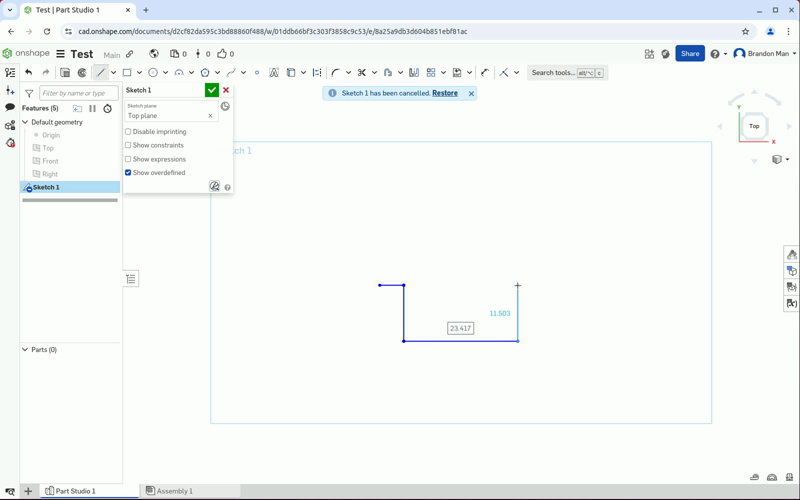
key_down(shift)
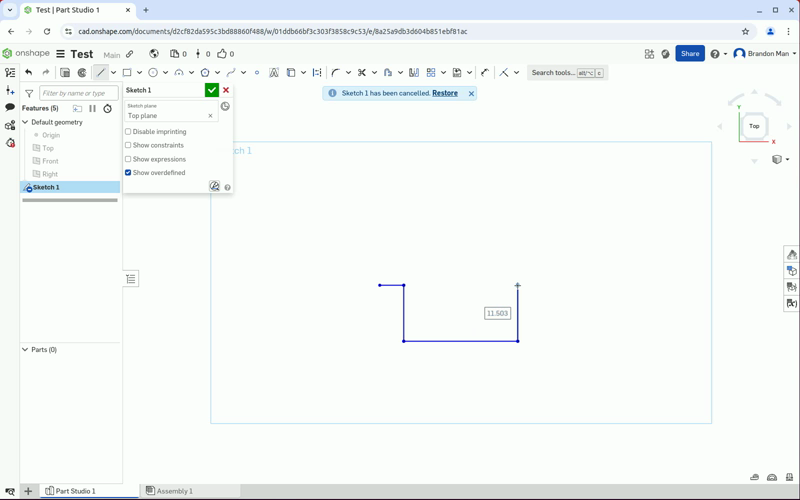
mouse_move(547, 285)
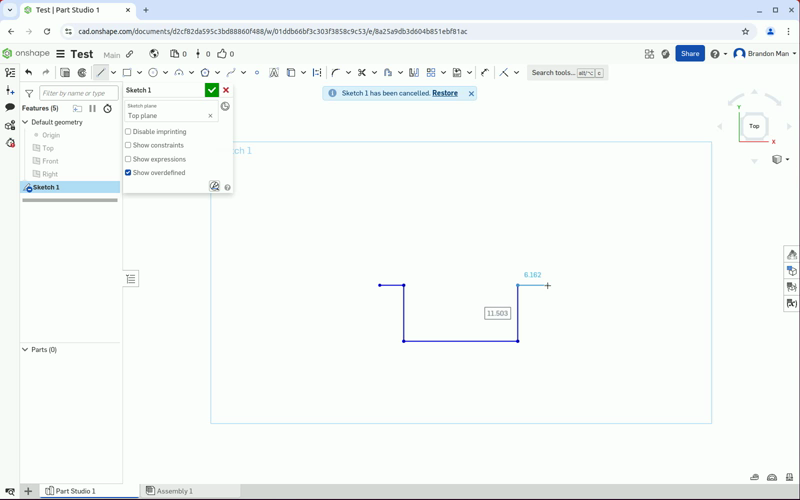
mouse_move(541, 285)
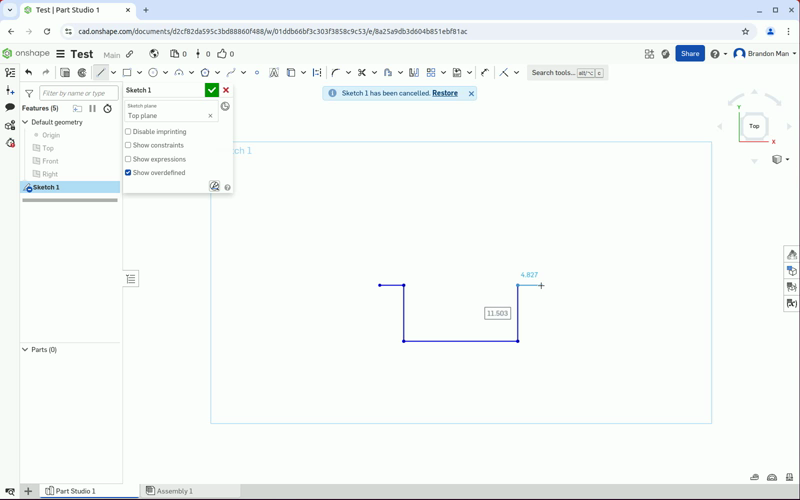
click(541, 285)
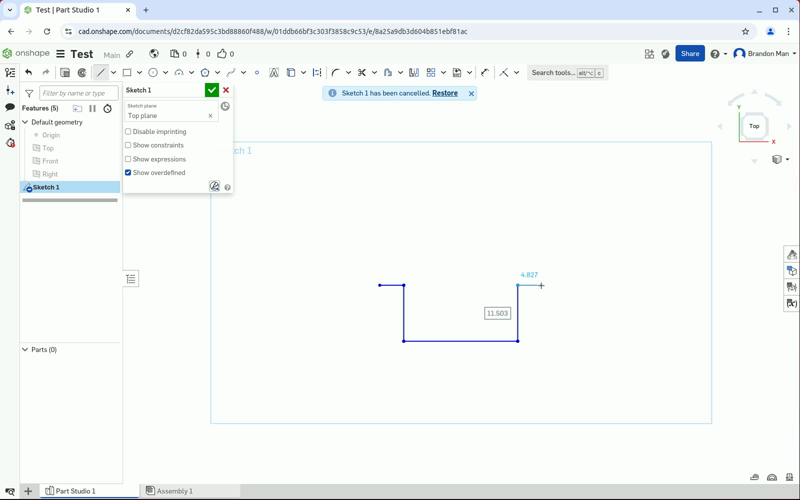
key_up(shift)
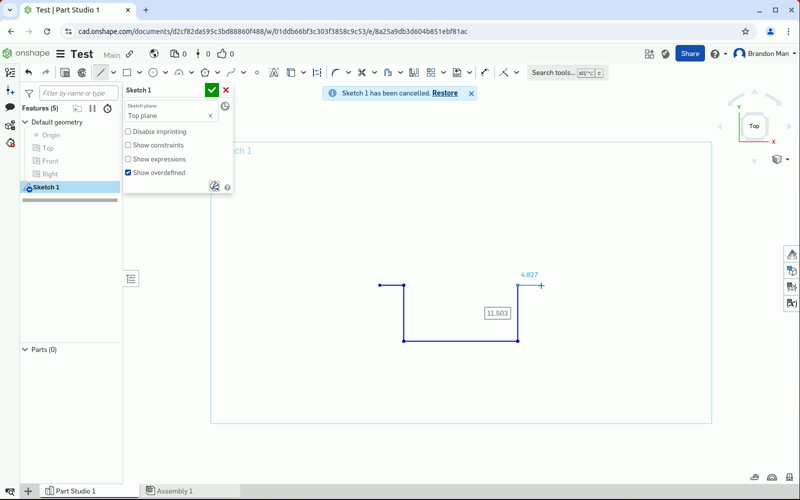
key_down(shift)
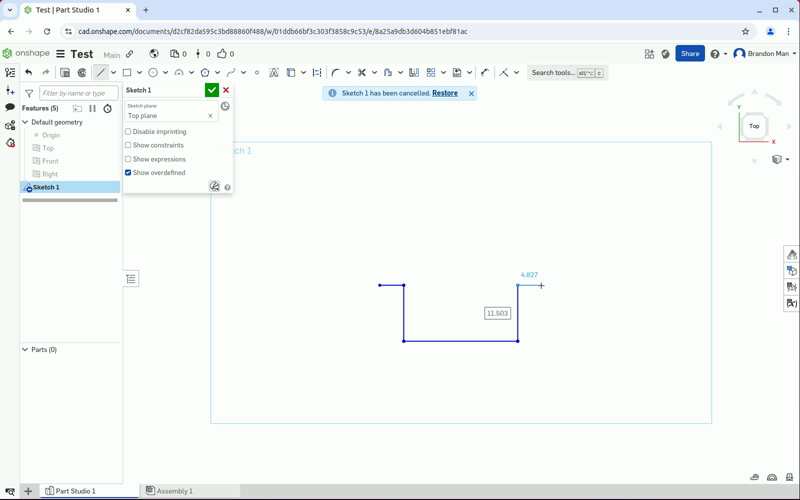
mouse_move(571, 285)
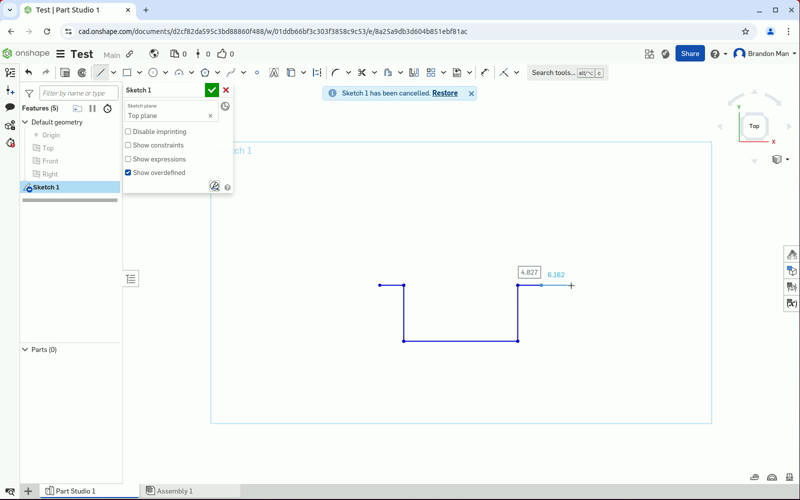
mouse_move(541, 283)
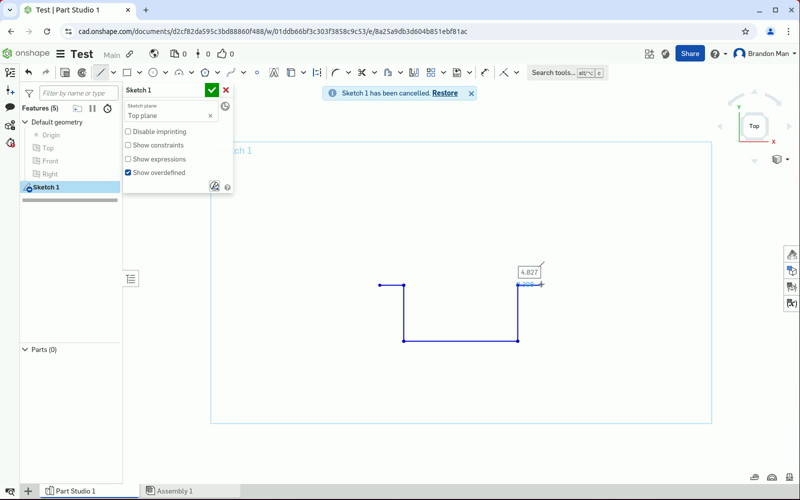
scroll(6)
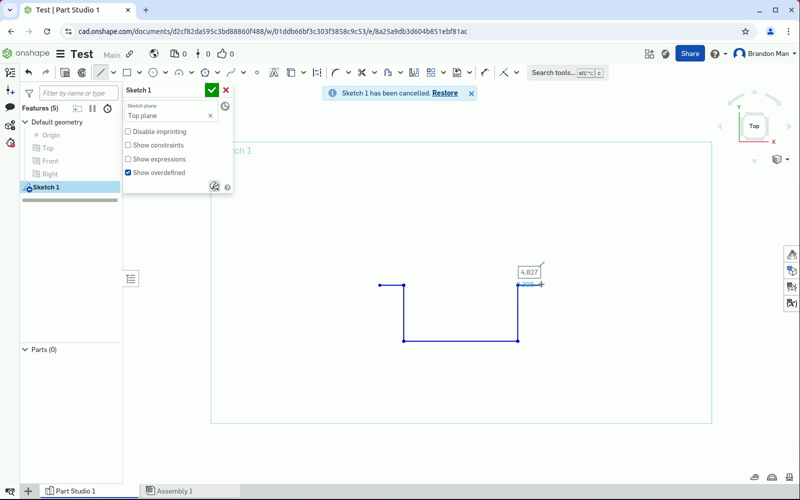
scroll(6)
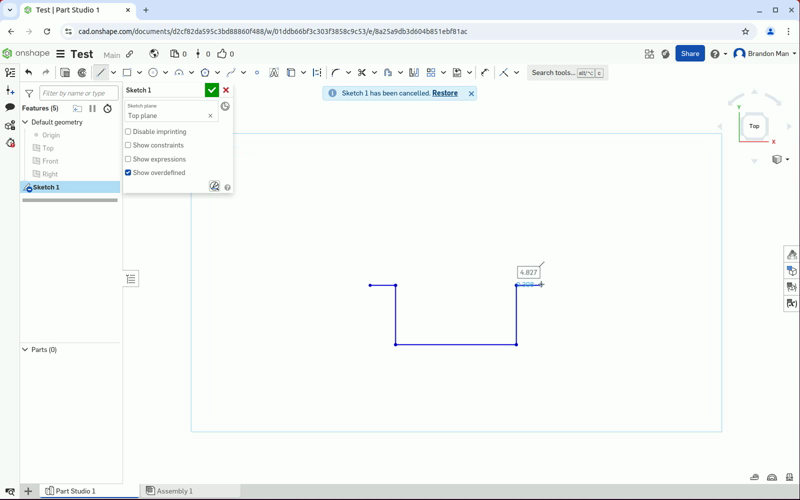
scroll(6)
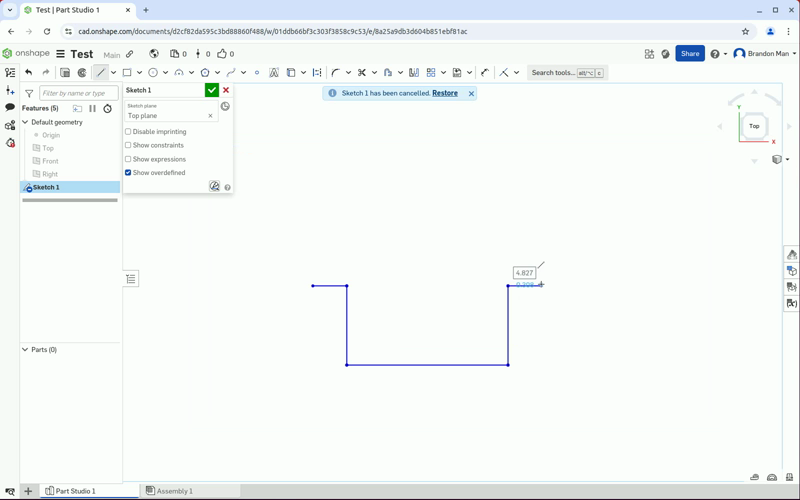
scroll(6)
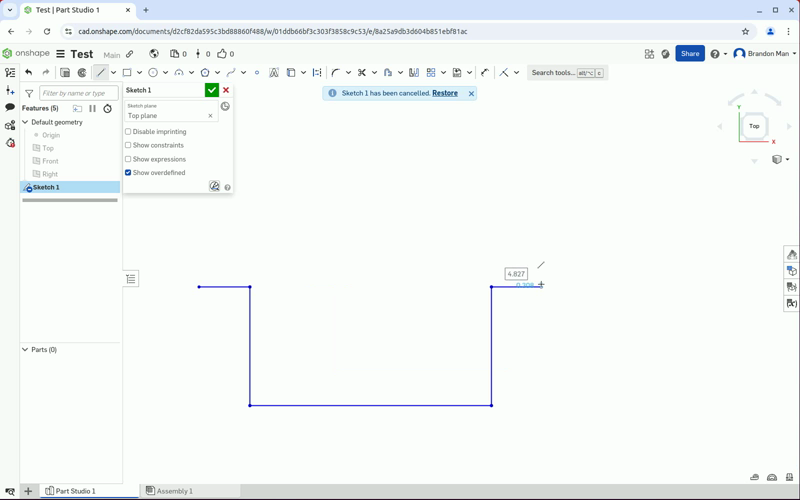
scroll(6)
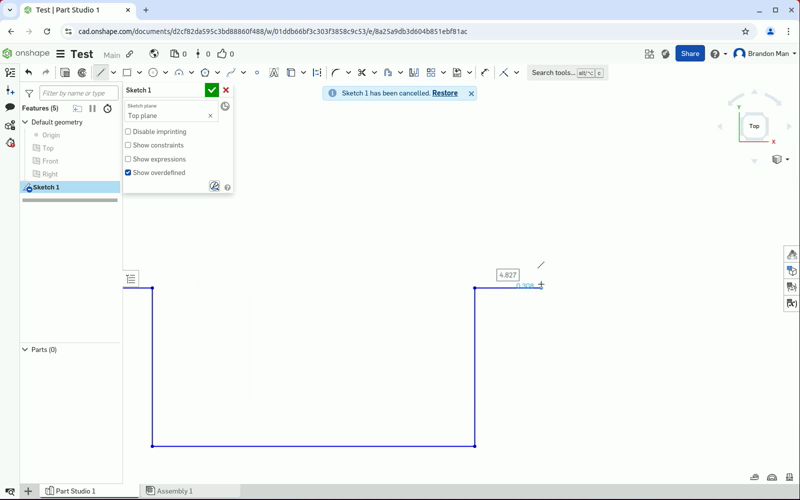
scroll(6)
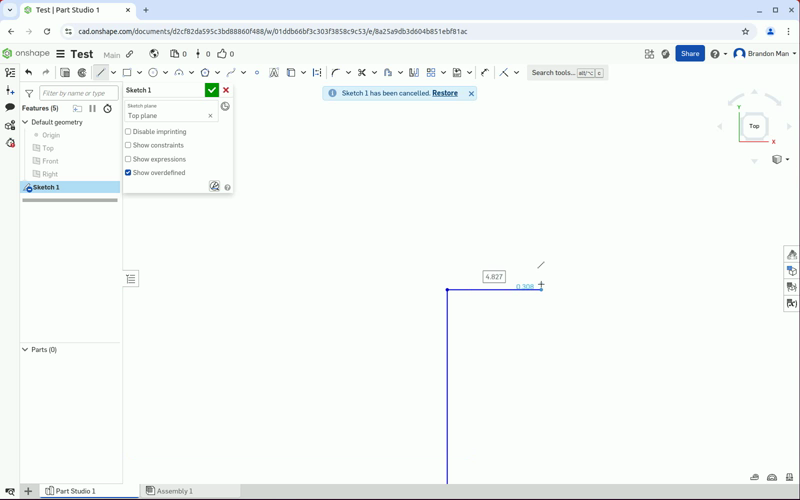
scroll(6)
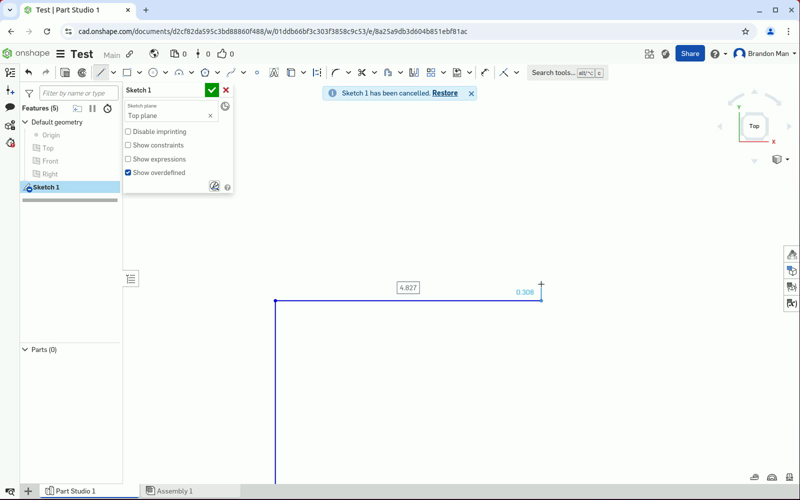
click(541, 283)
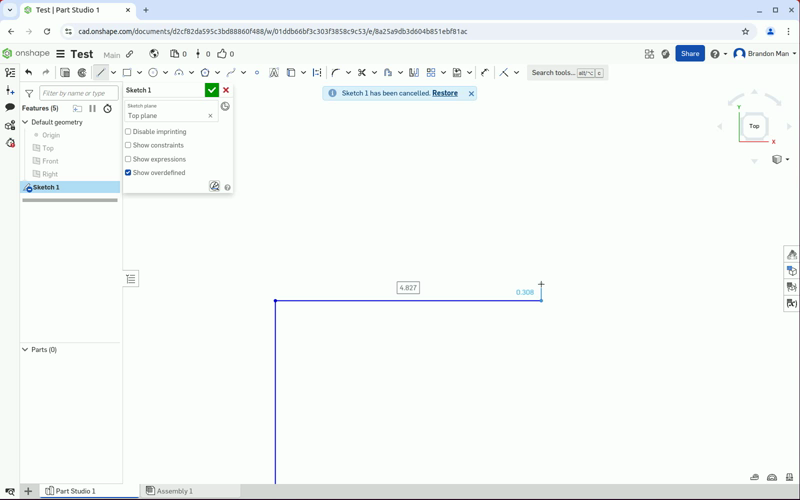
scroll(-6)
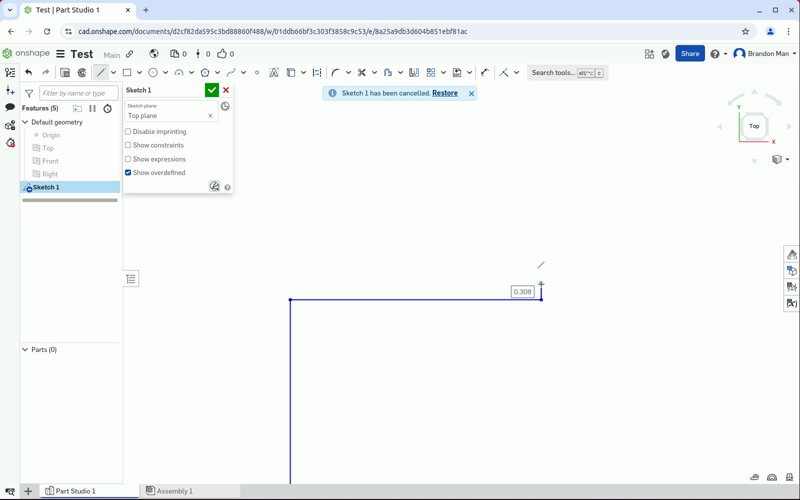
scroll(-6)
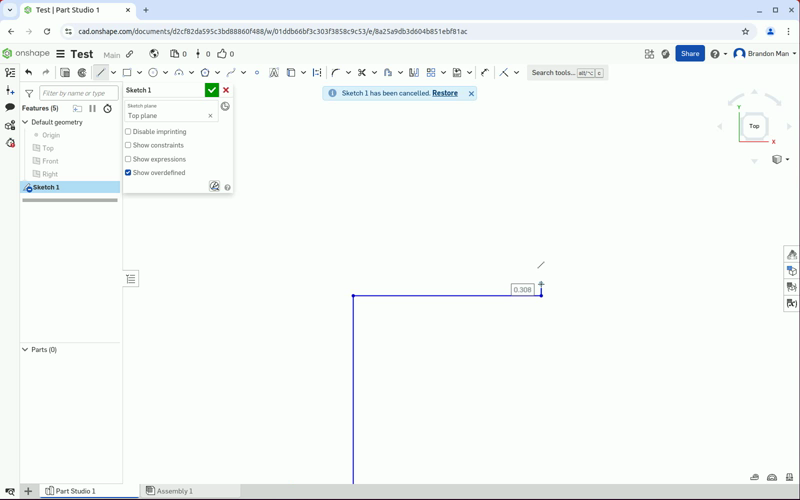
scroll(-6)
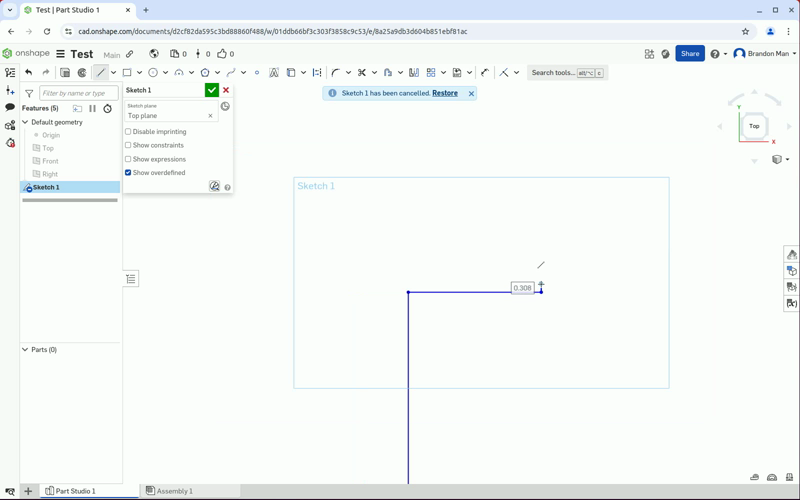
scroll(-6)
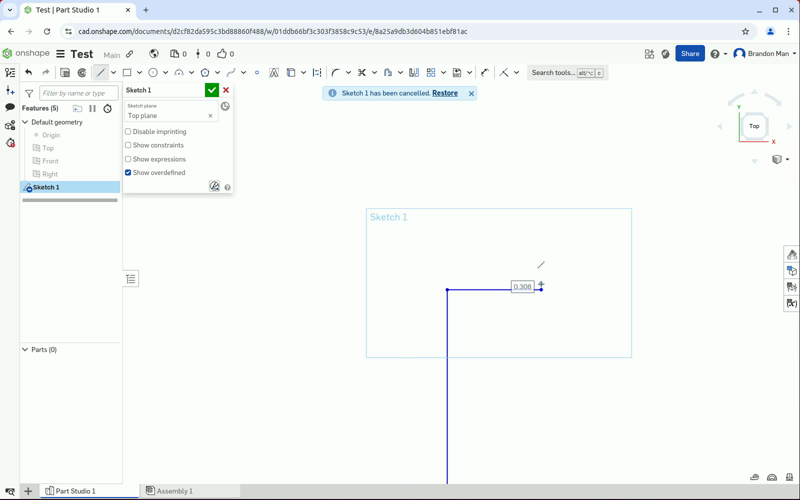
scroll(-6)
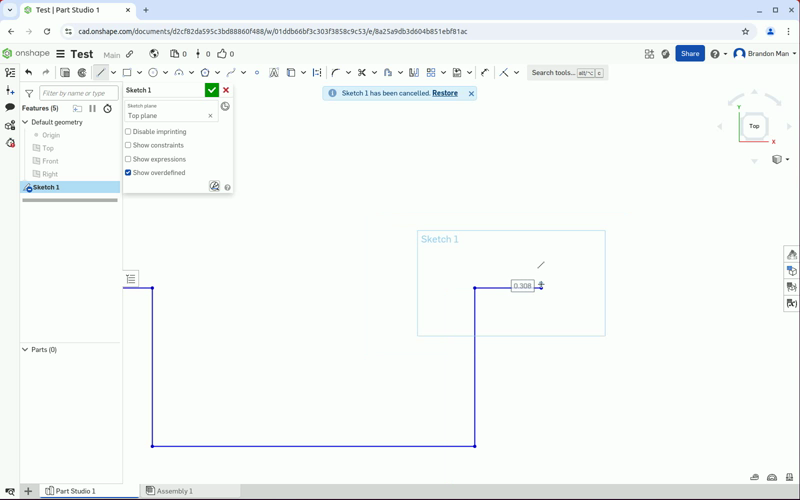
scroll(-6)
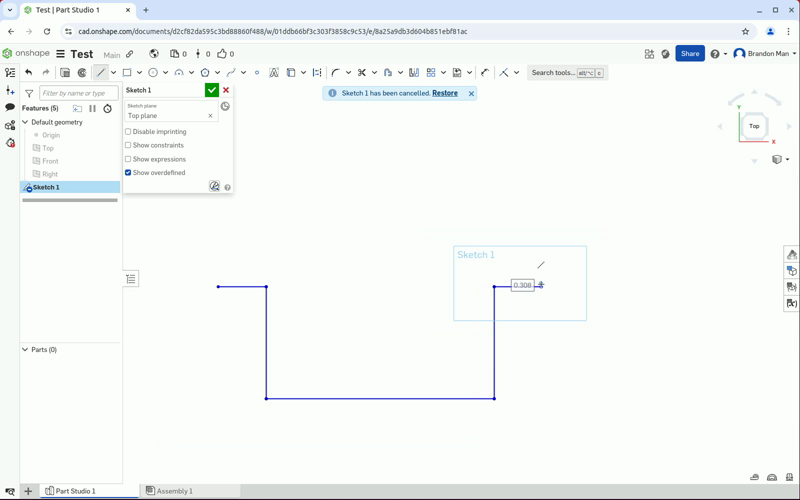
scroll(-6)
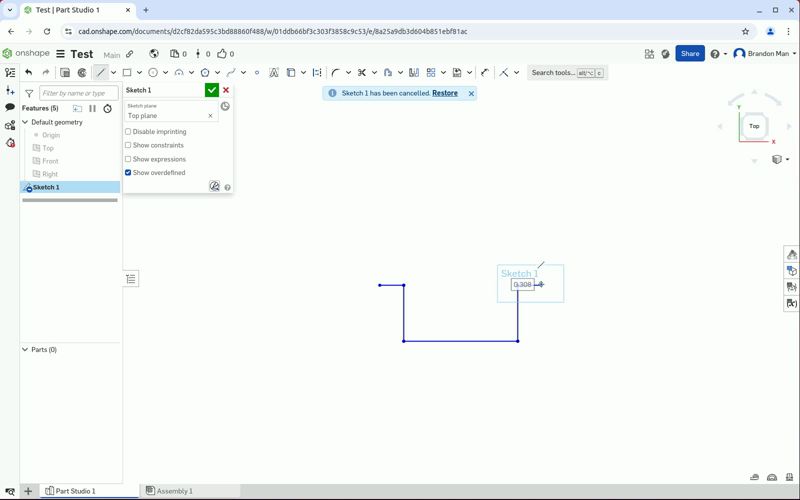
key_up(shift)
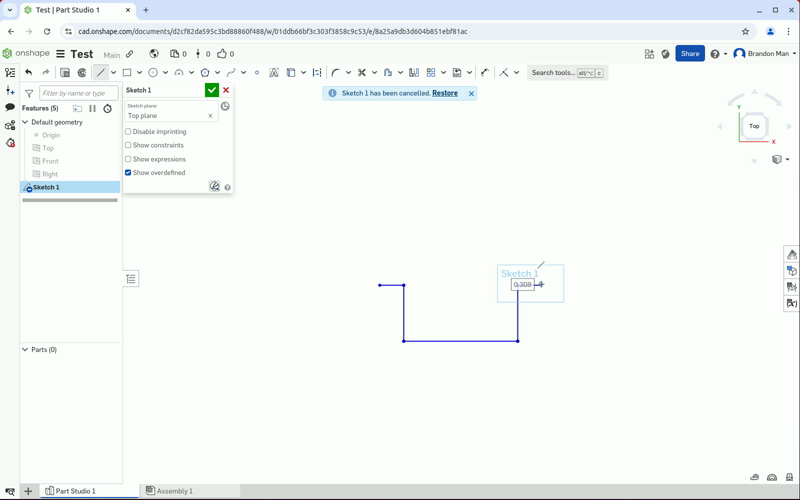
key_down(shift)
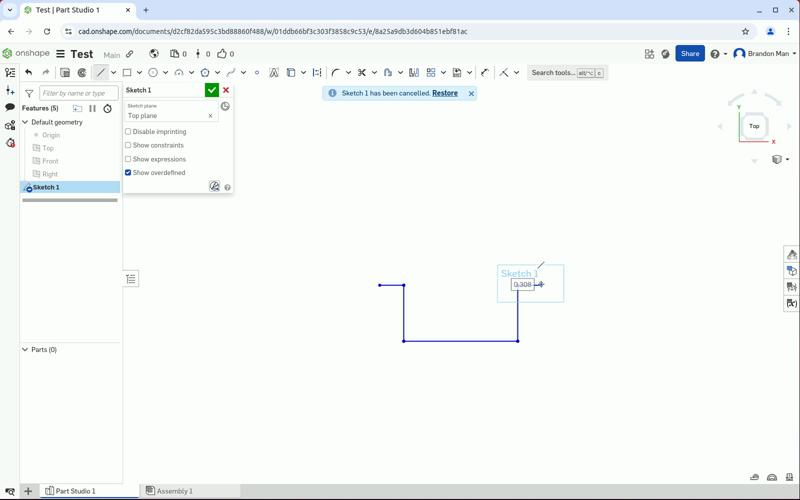
mouse_move(571, 283)
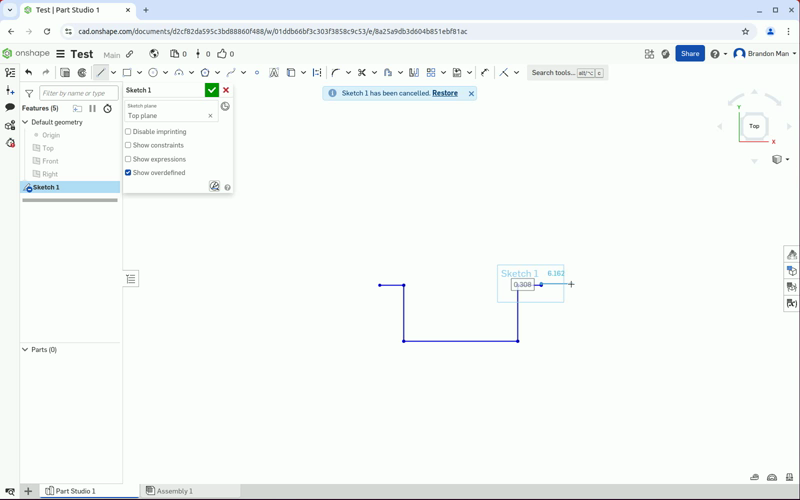
mouse_move(515, 283)
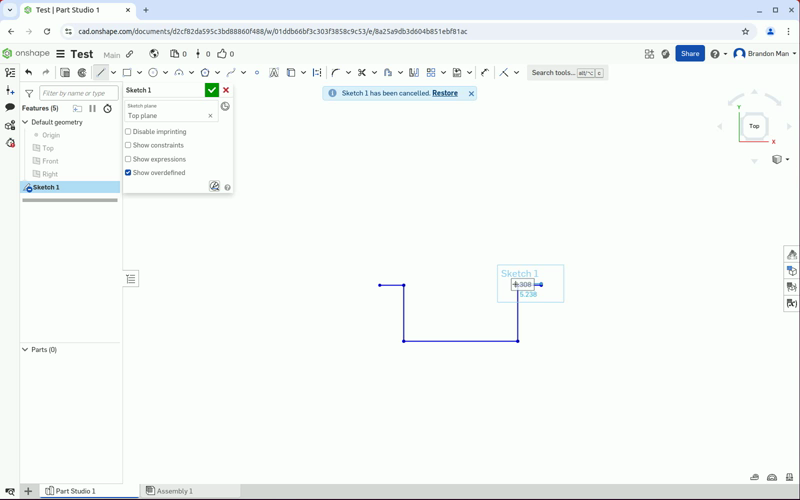
scroll(6)
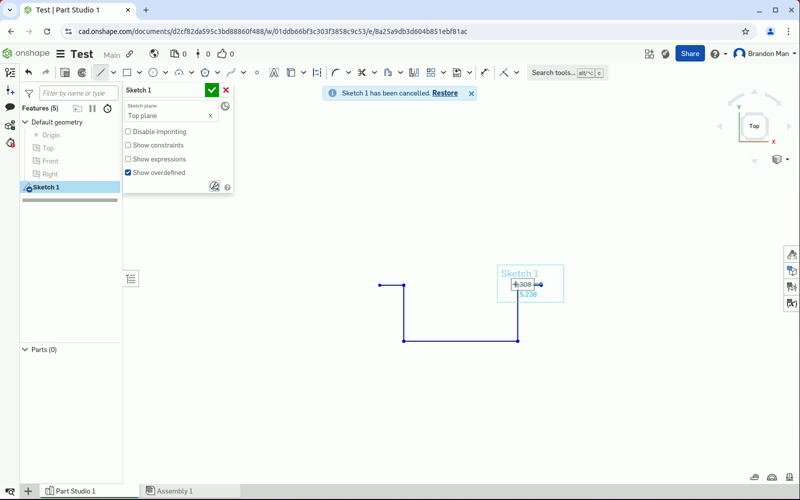
scroll(6)
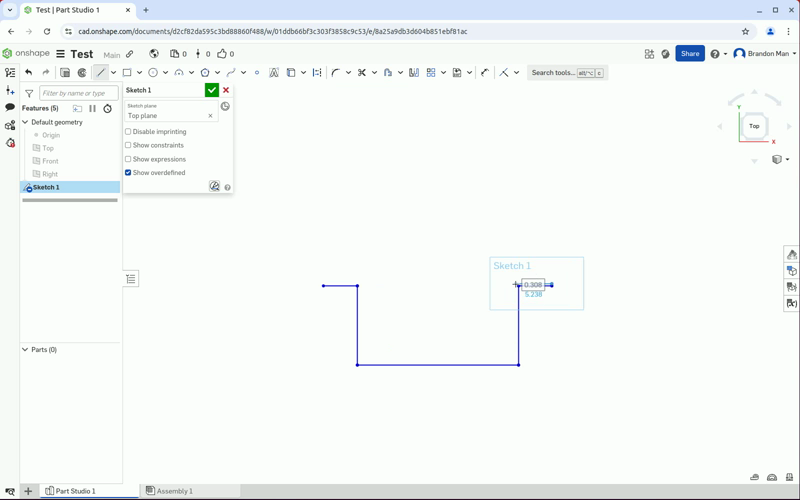
scroll(6)
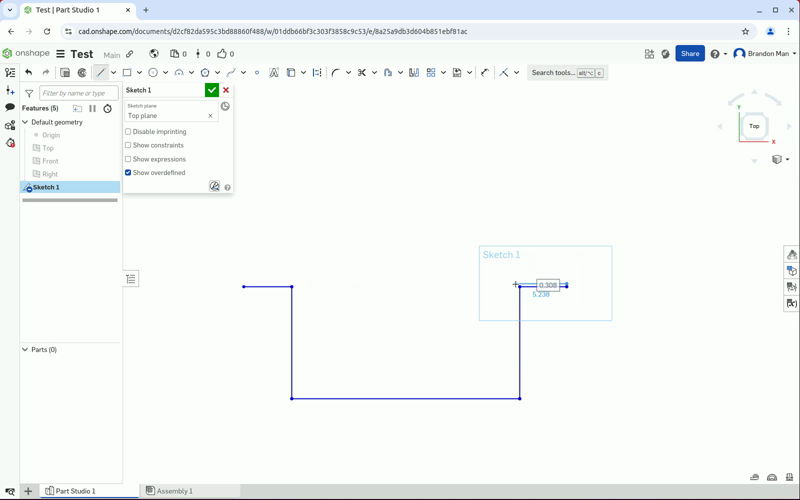
scroll(6)
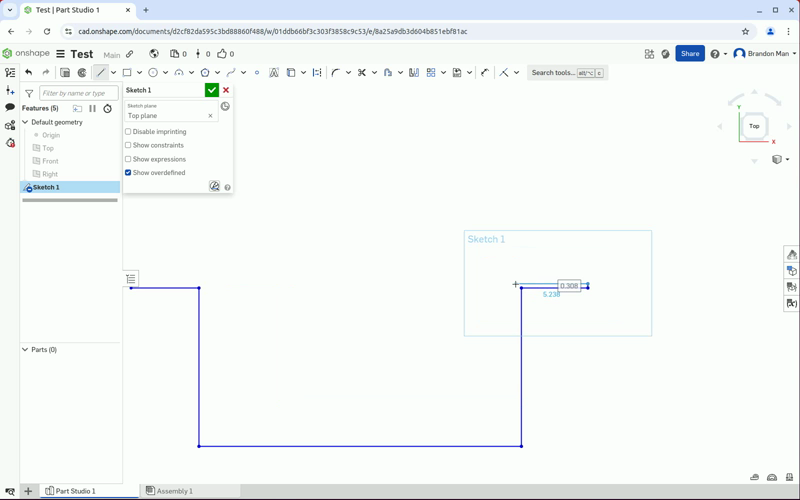
scroll(6)
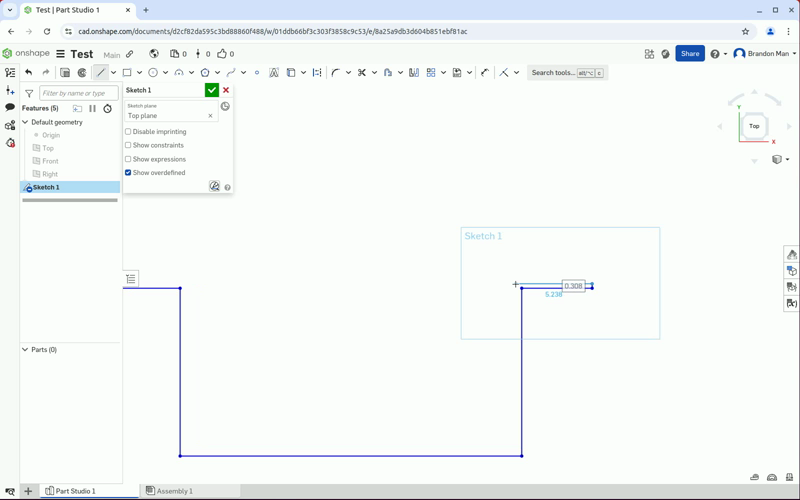
scroll(6)
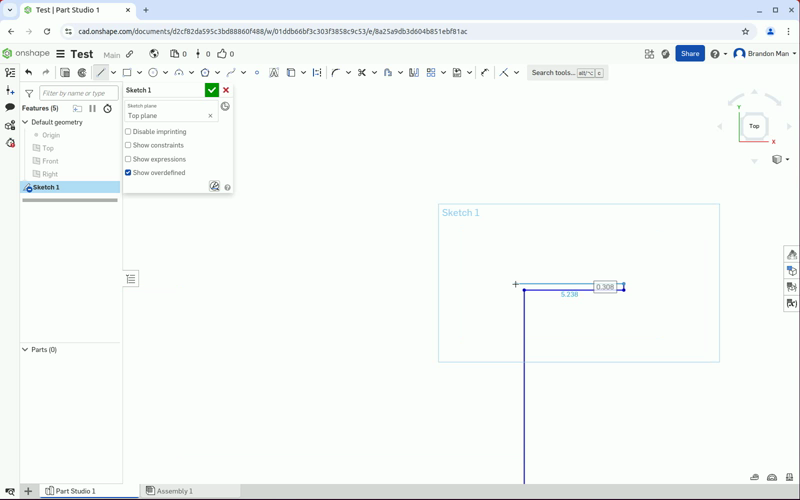
scroll(6)
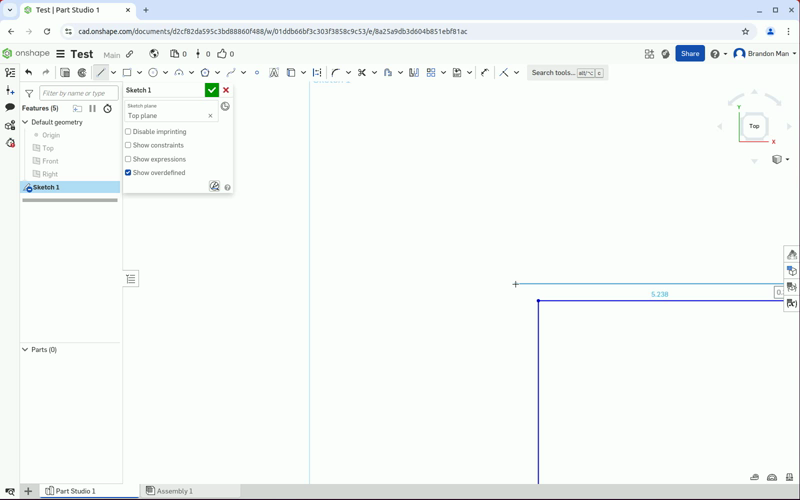
click(515, 283)
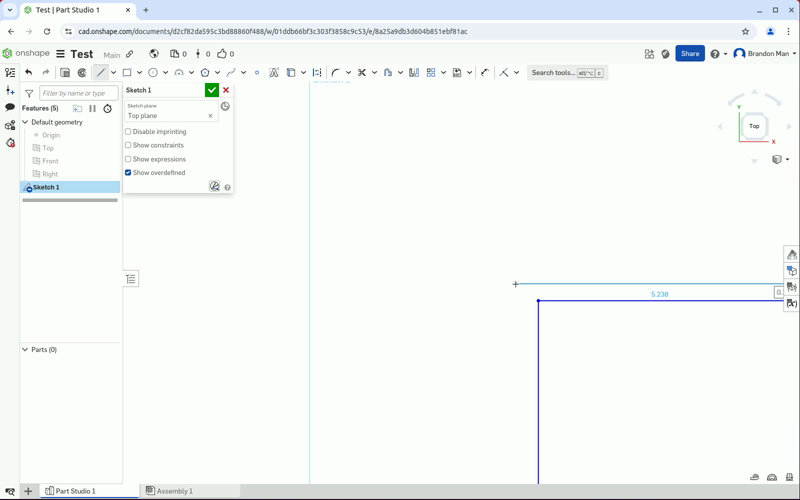
scroll(-6)
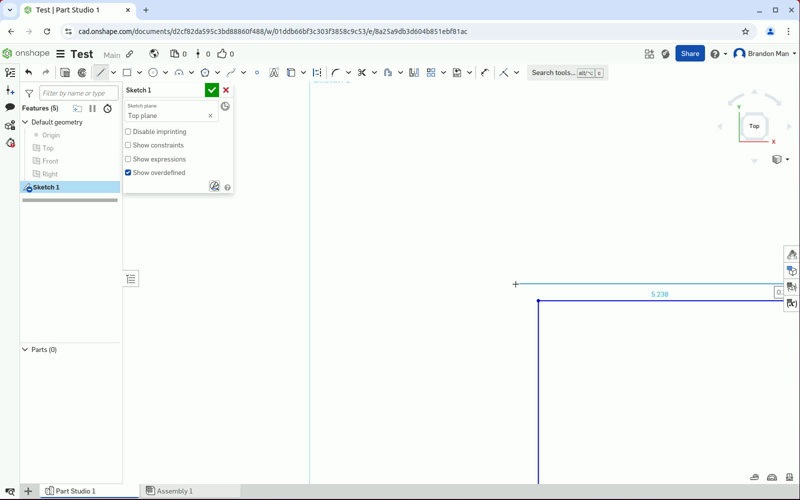
scroll(-6)
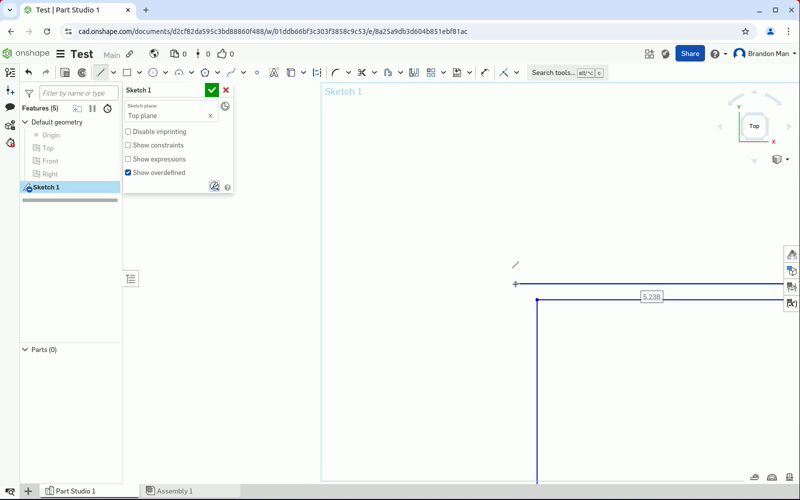
scroll(-6)
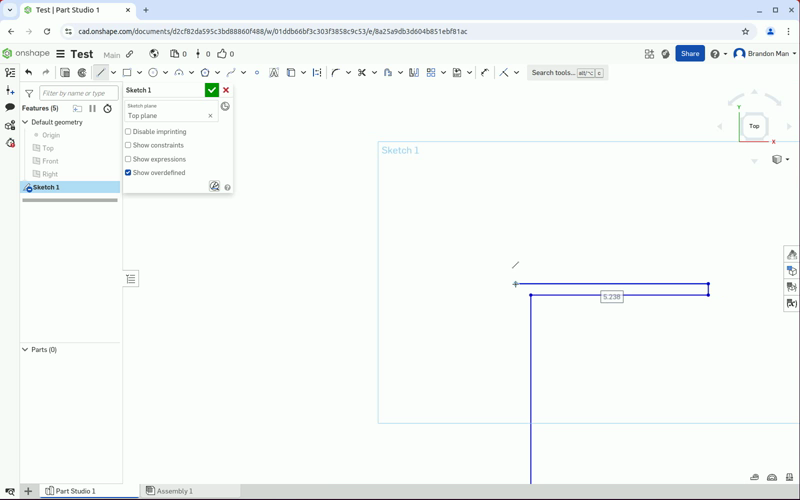
scroll(-6)
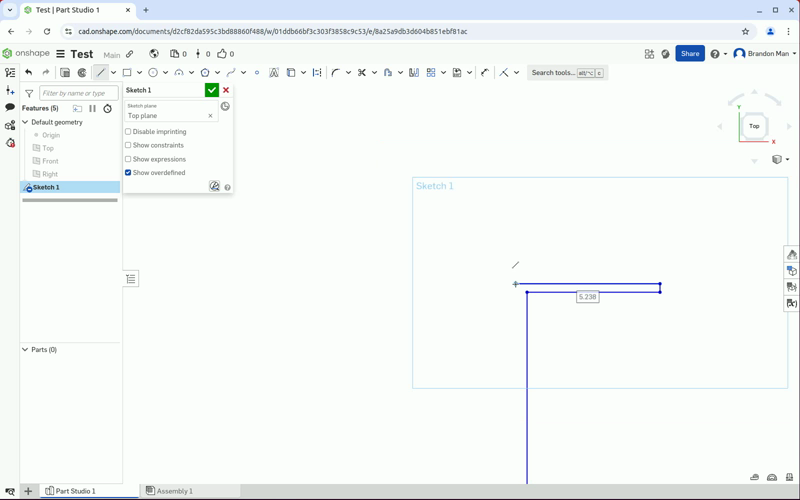
scroll(-6)
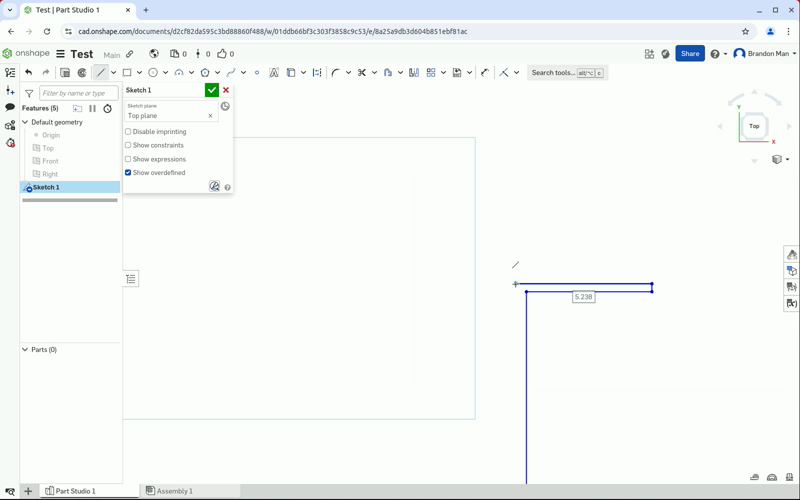
scroll(-6)
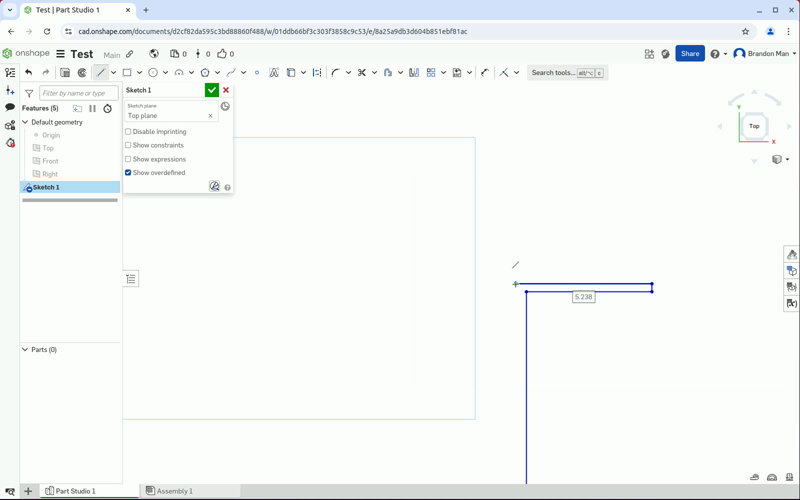
scroll(-6)
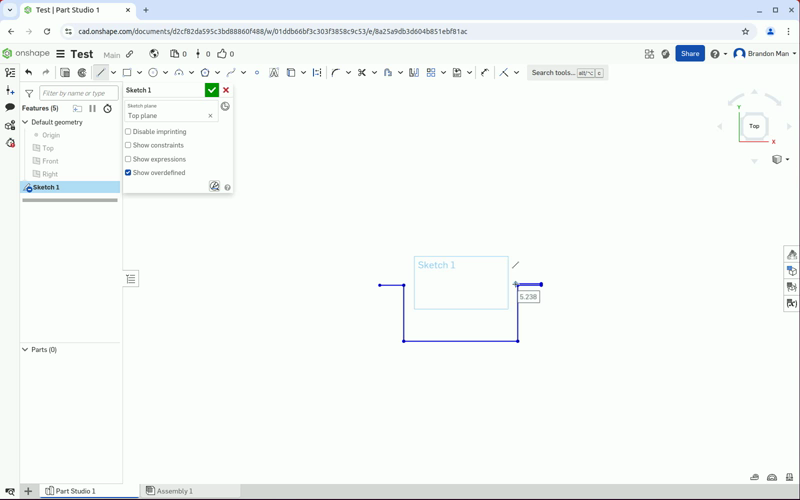
key_up(shift)
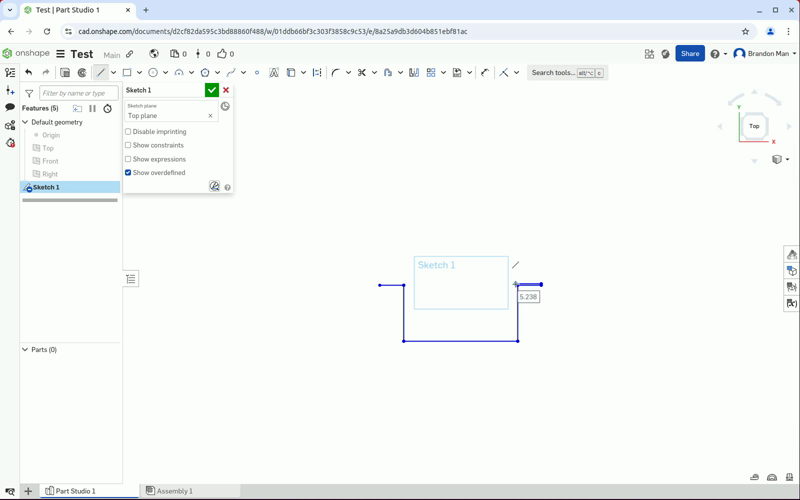
key_down(shift)
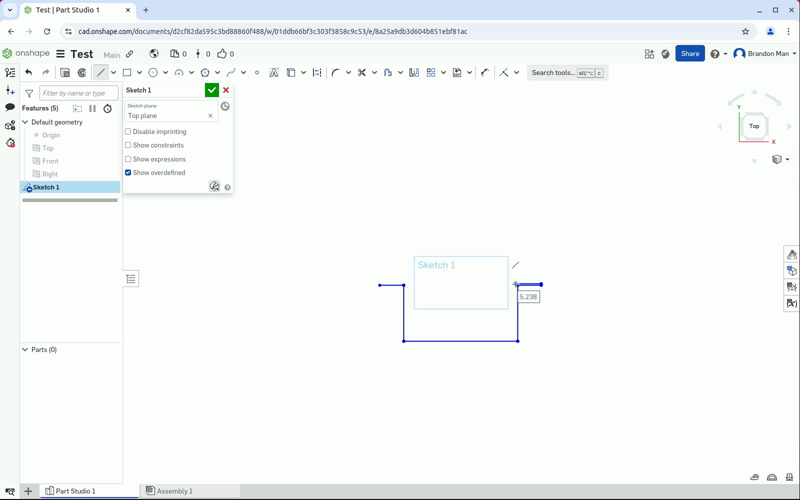
mouse_move(545, 283)
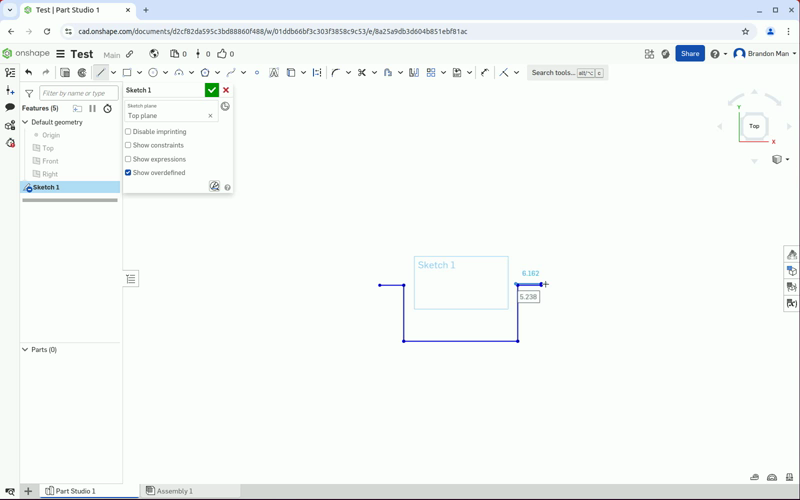
mouse_move(515, 339)
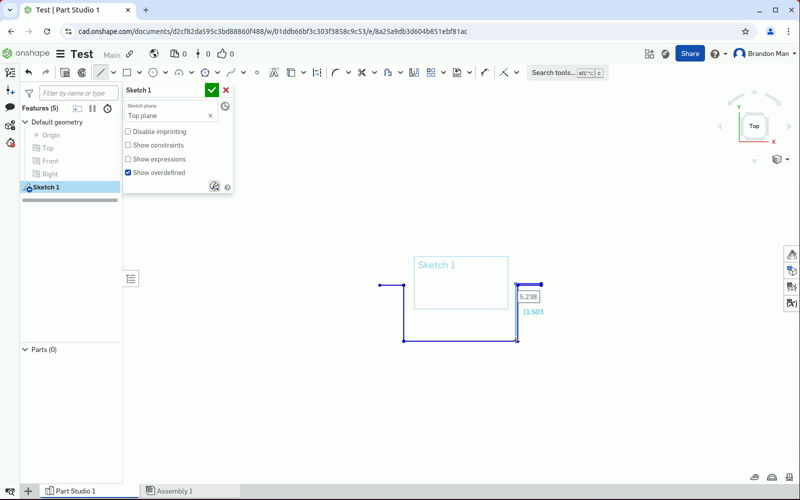
scroll(6)
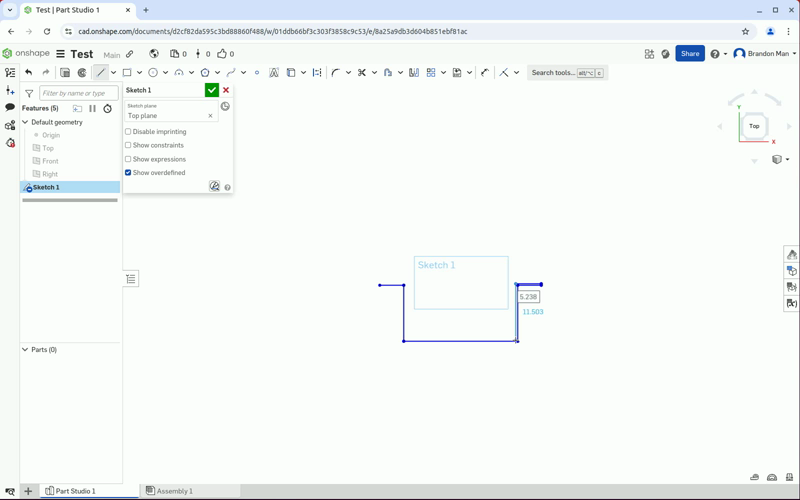
scroll(6)
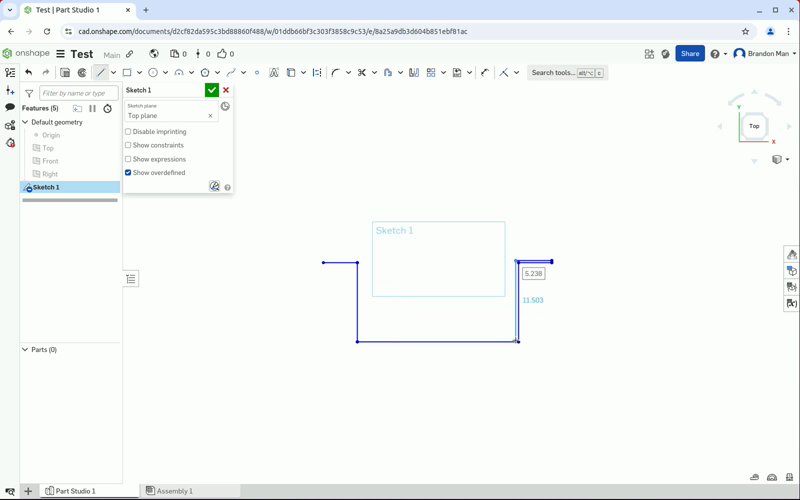
scroll(6)
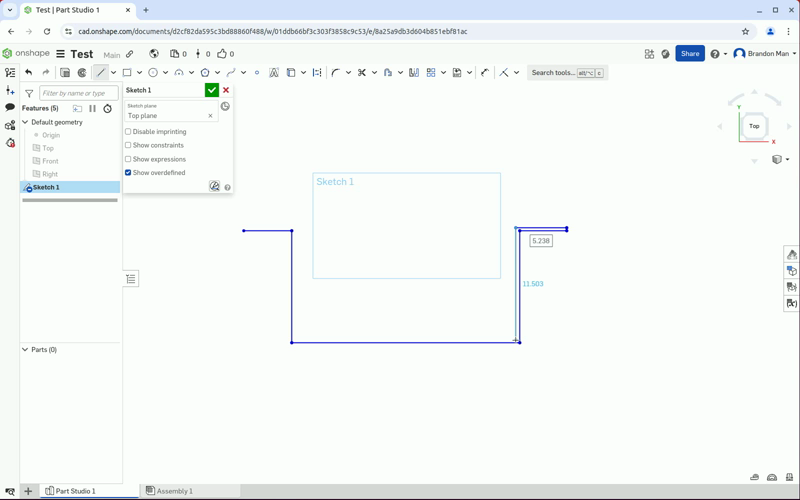
scroll(6)
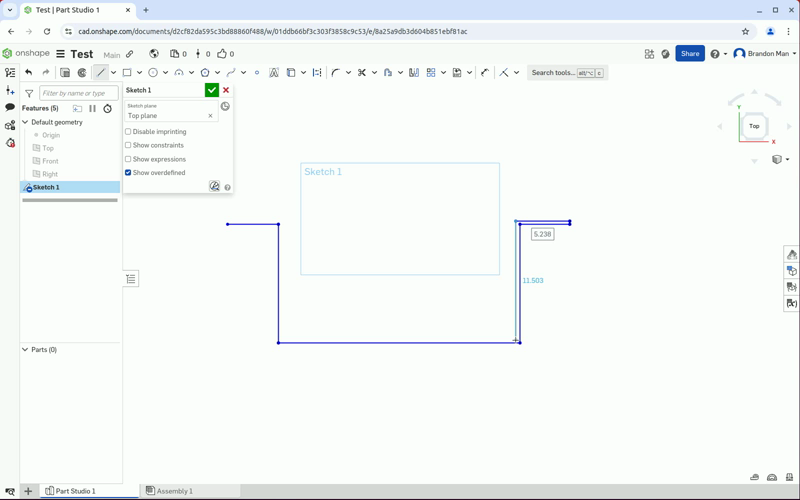
scroll(6)
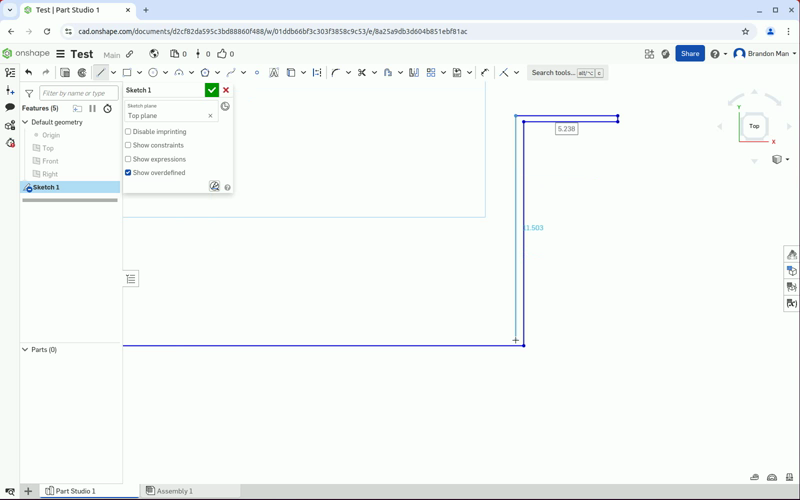
scroll(6)
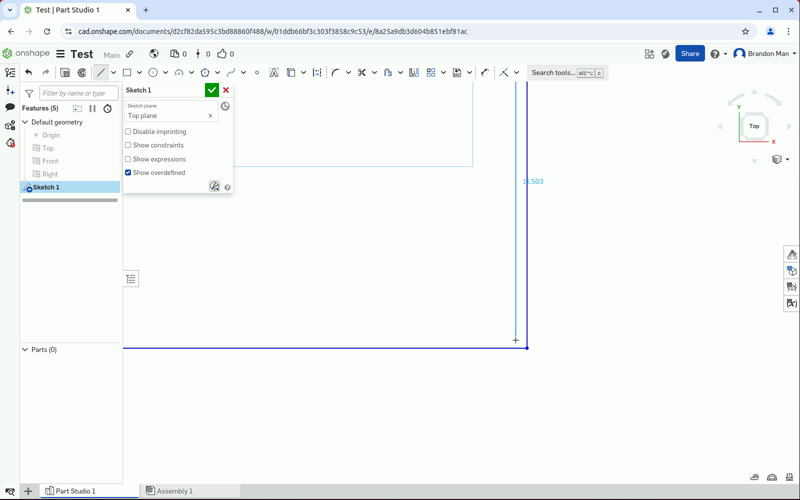
scroll(6)
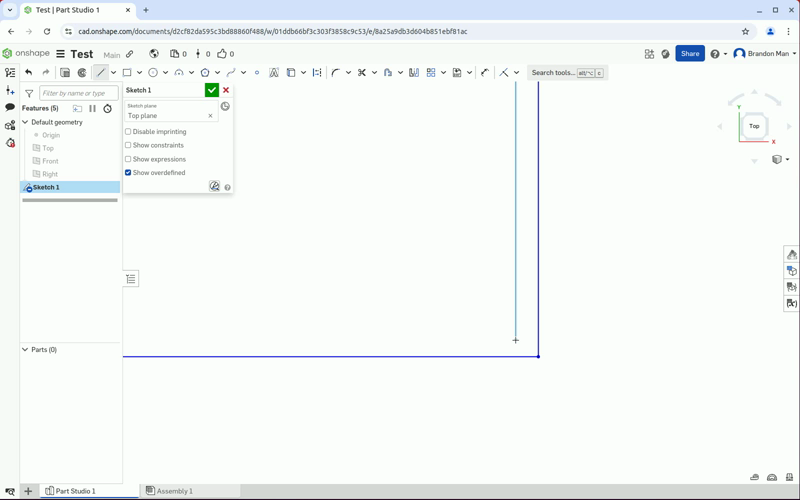
click(515, 339)
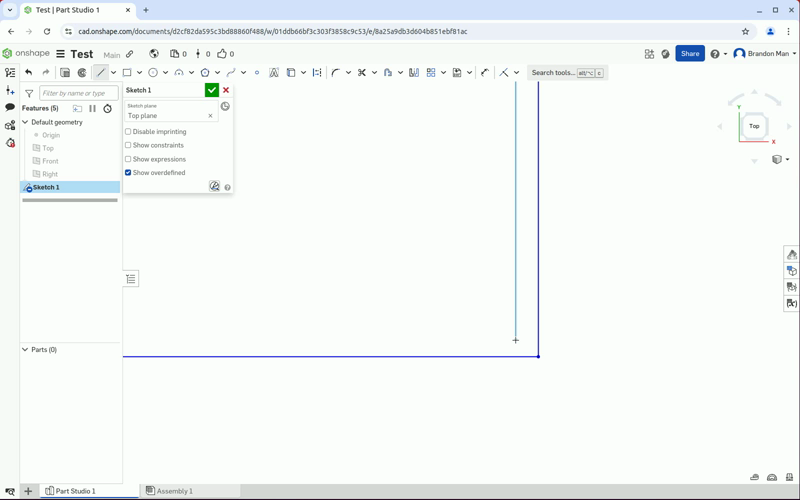
scroll(-6)
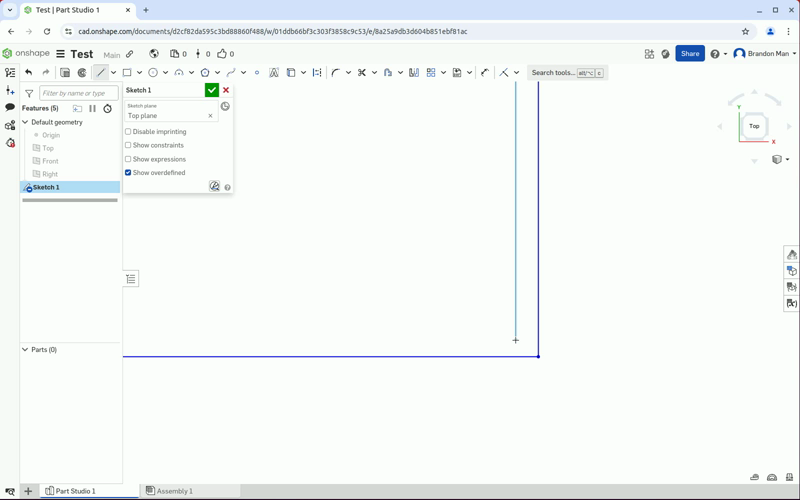
scroll(-6)
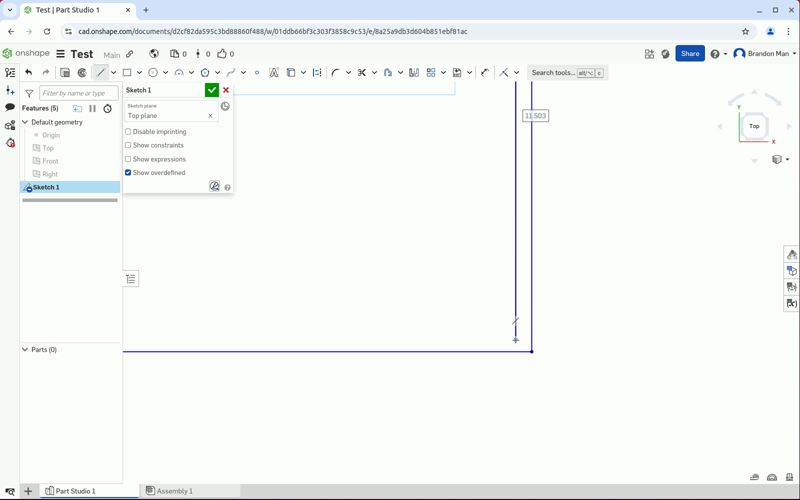
scroll(-6)
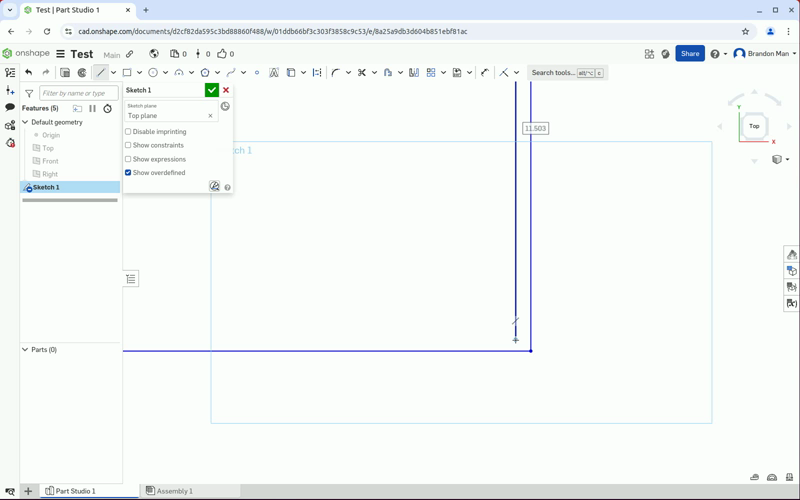
scroll(-6)
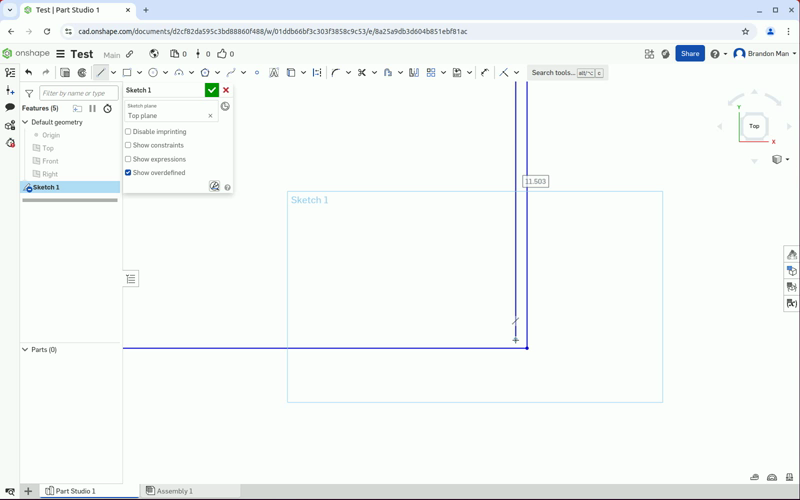
scroll(-6)
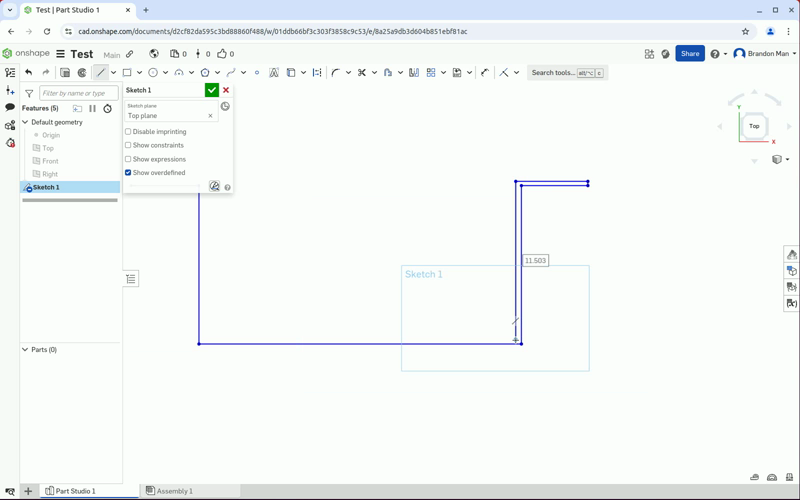
scroll(-6)
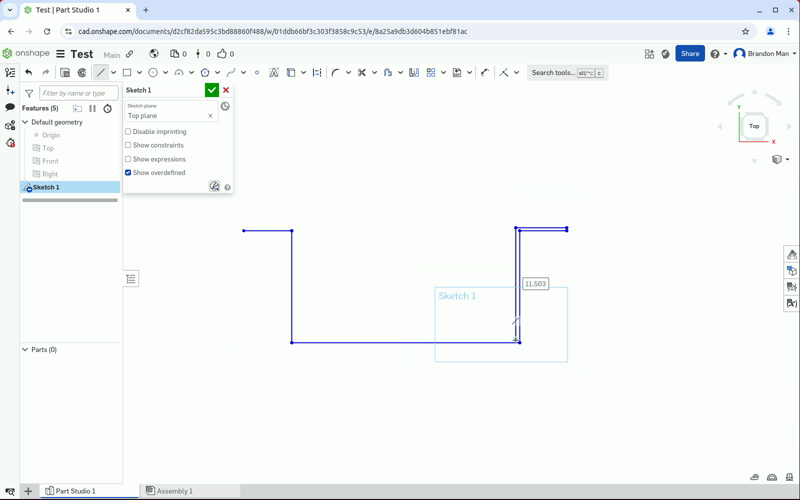
scroll(-6)
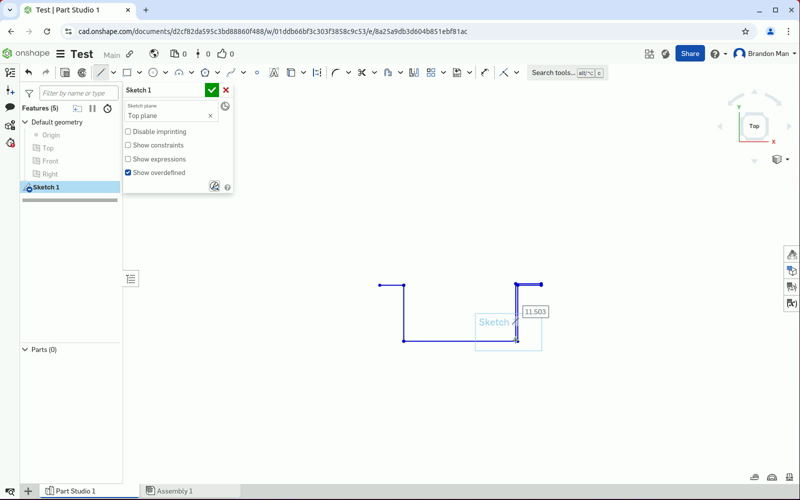
key_up(shift)
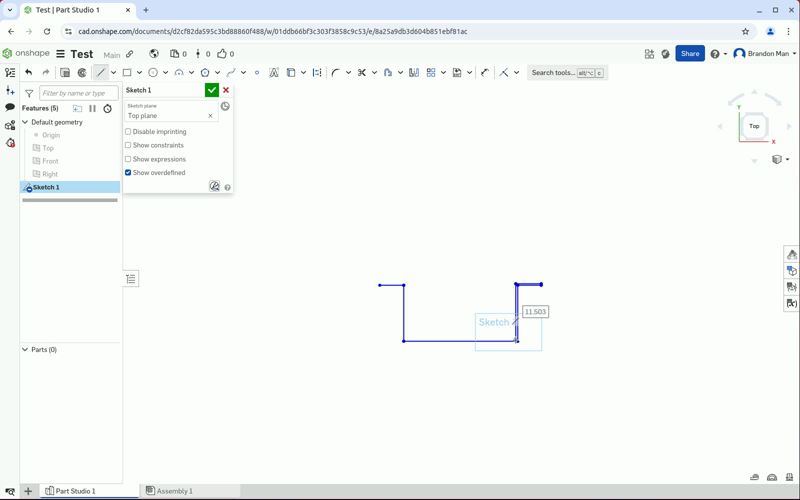
key_down(shift)
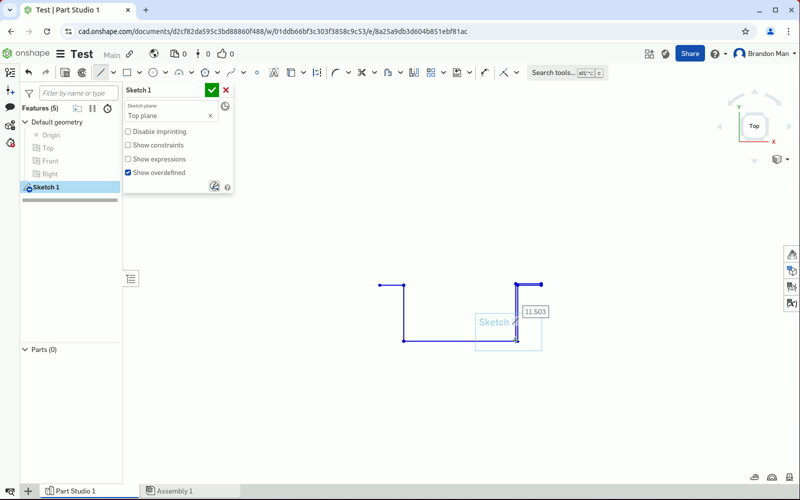
mouse_move(405, 339)
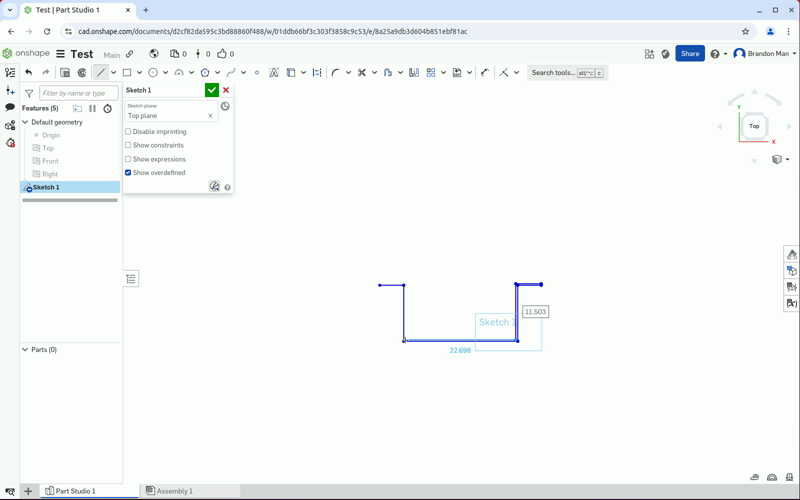
scroll(6)
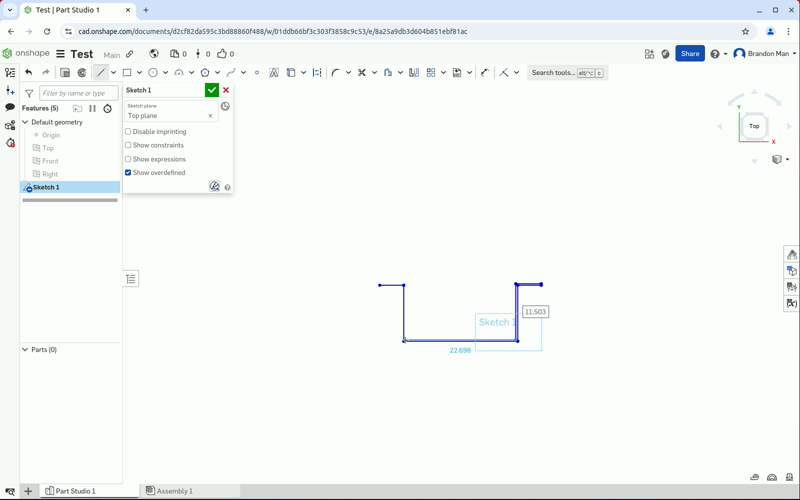
scroll(6)
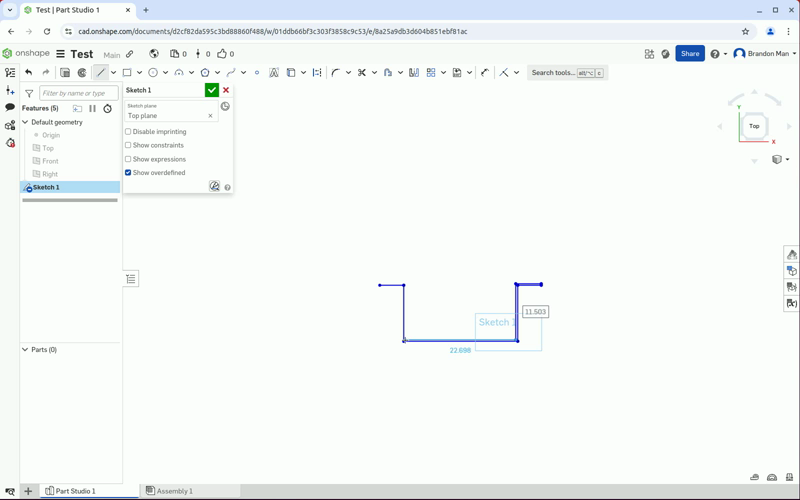
scroll(6)
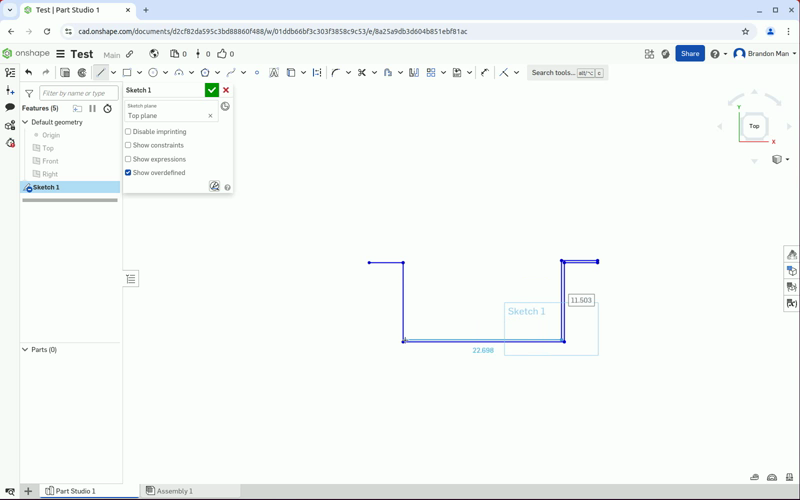
scroll(6)
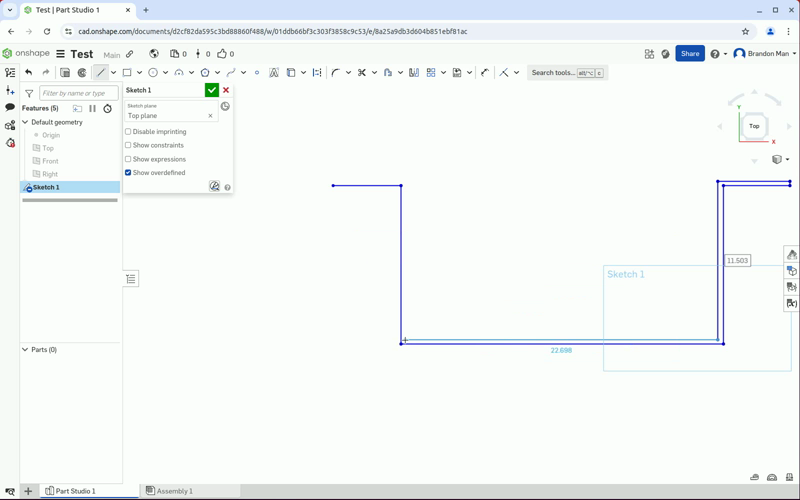
scroll(6)
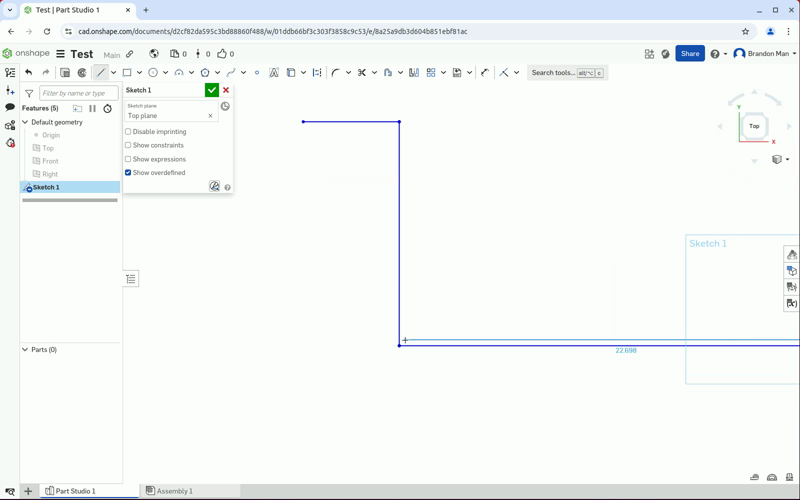
scroll(6)
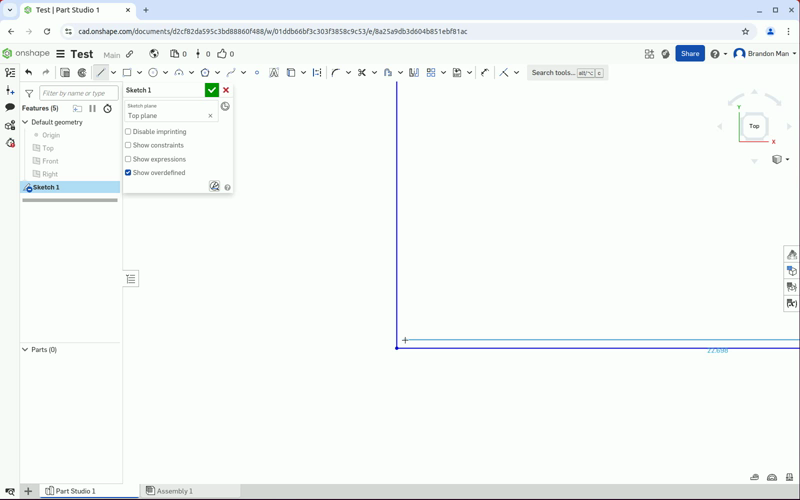
scroll(6)
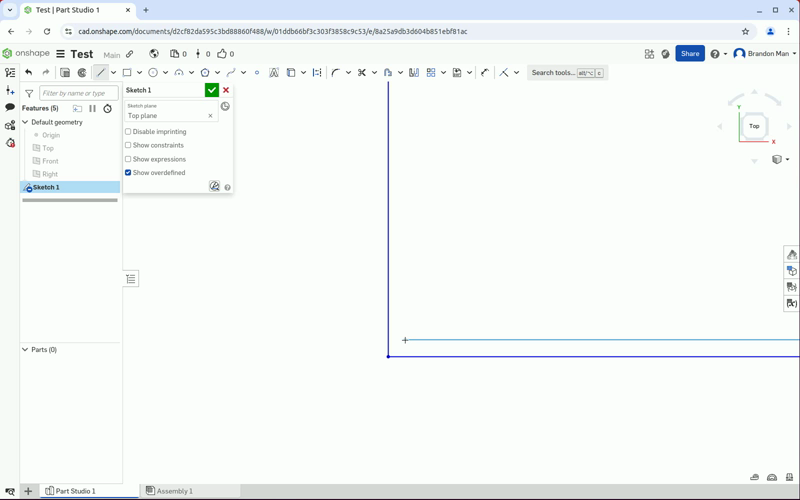
click(405, 339)
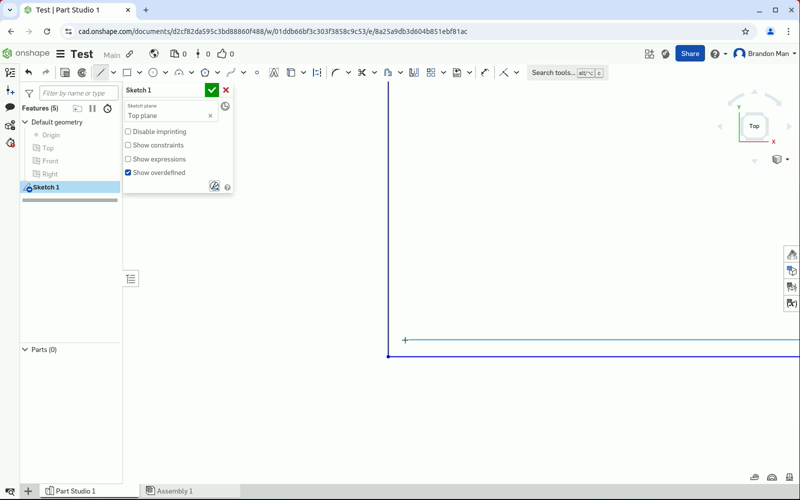
scroll(-6)
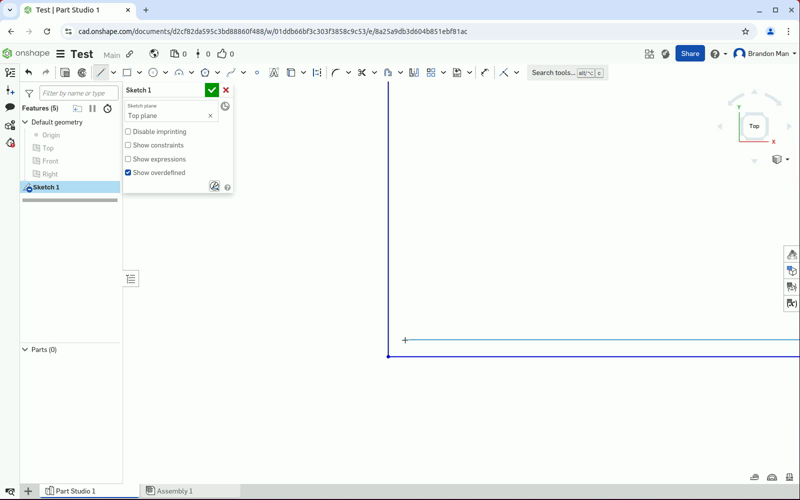
scroll(-6)
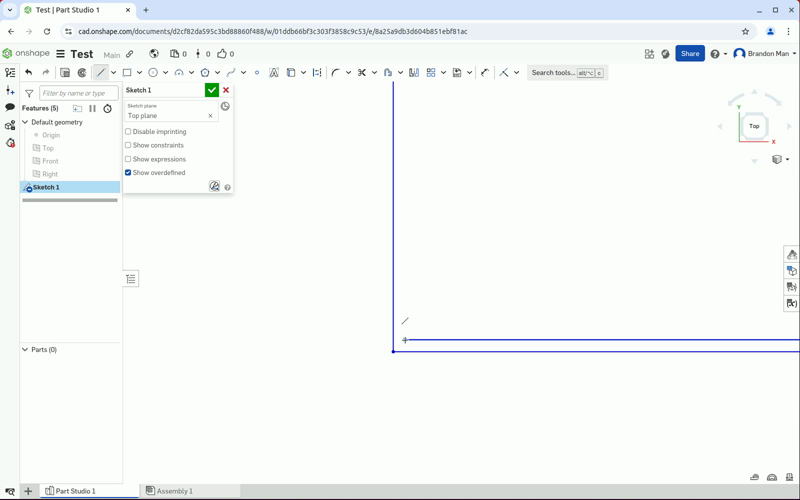
scroll(-6)
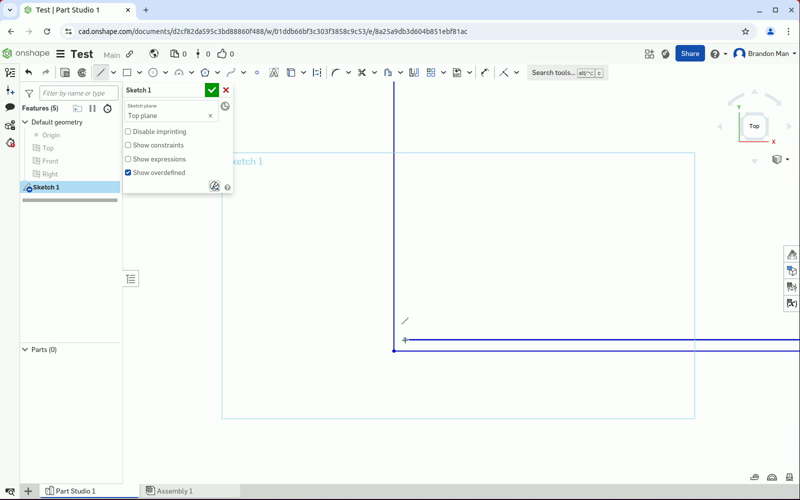
scroll(-6)
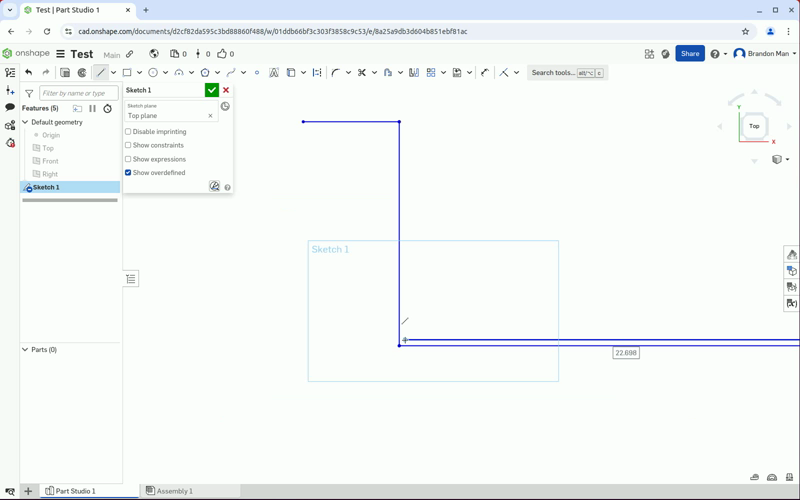
scroll(-6)
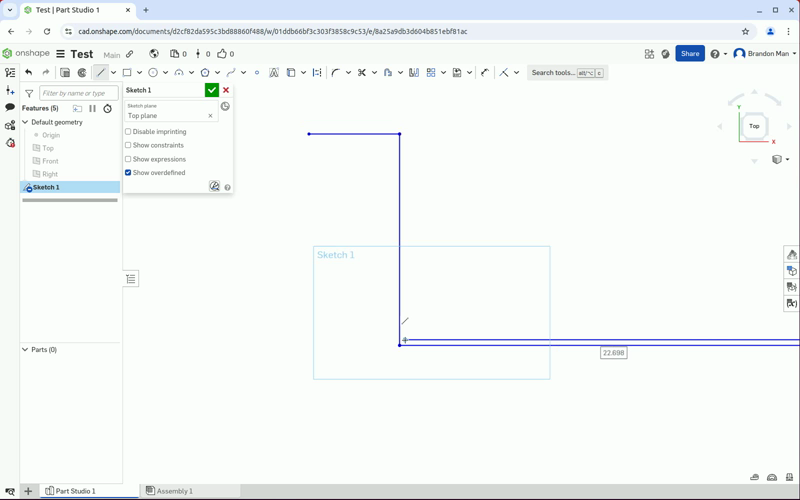
scroll(-6)
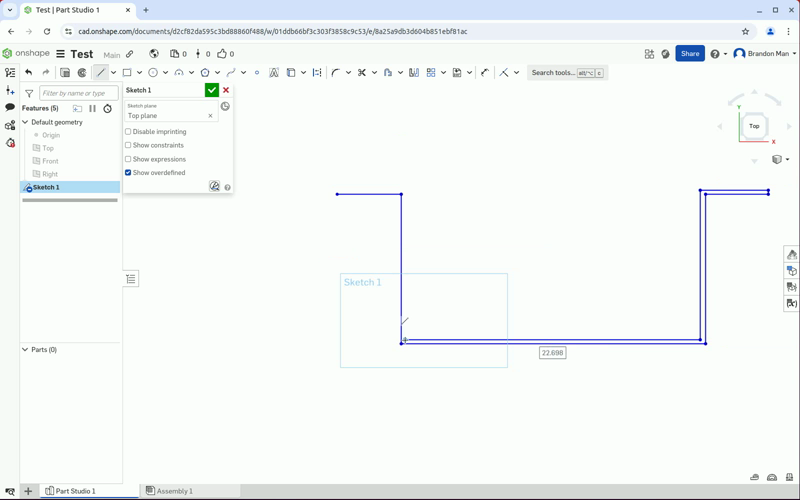
scroll(-6)
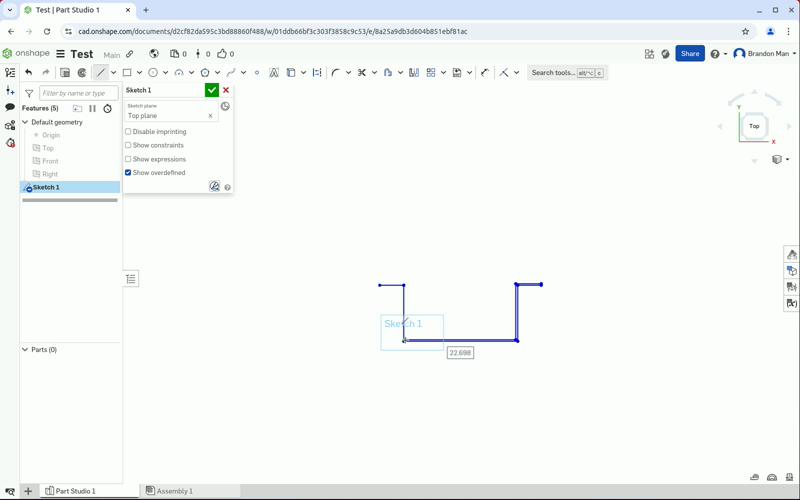
key_up(shift)
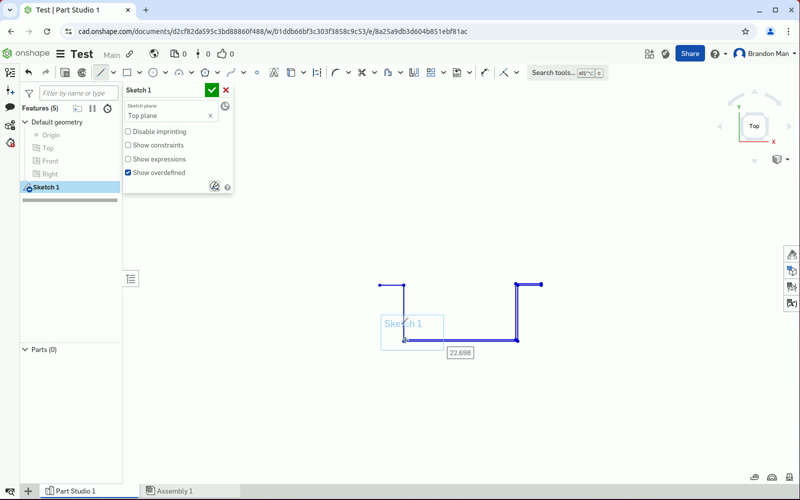
key_down(shift)
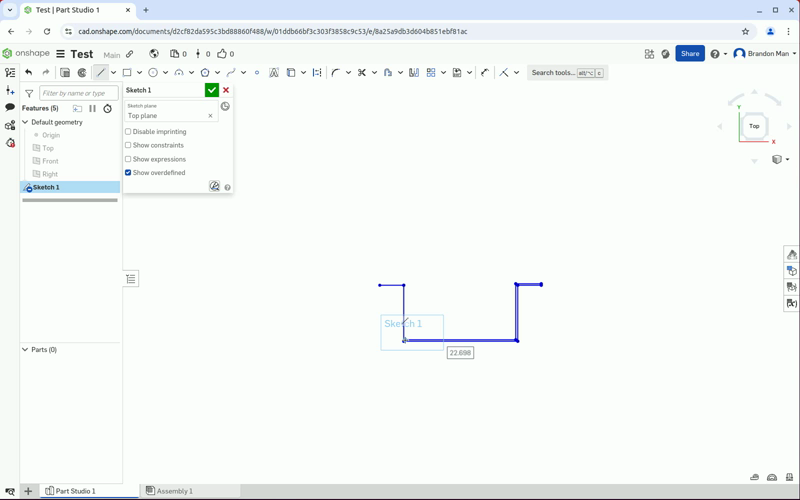
mouse_move(435, 339)
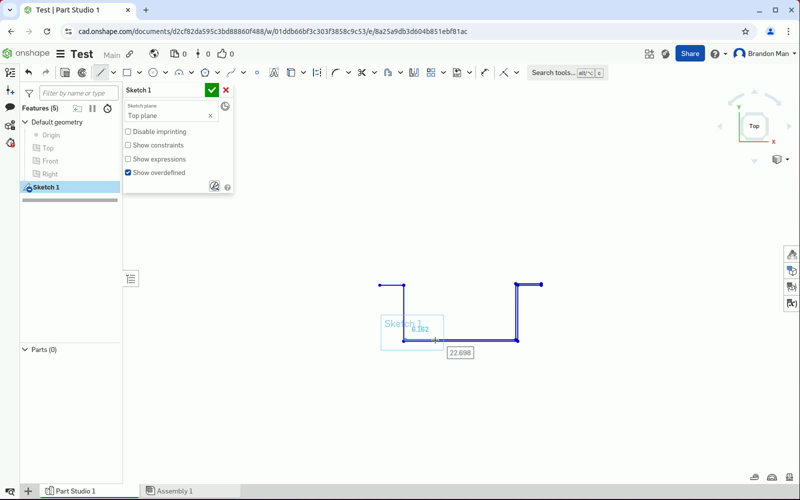
mouse_move(405, 283)
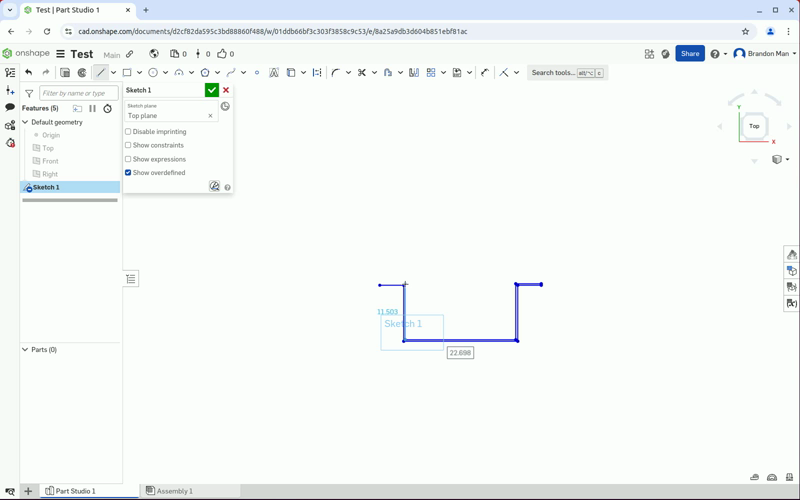
scroll(6)
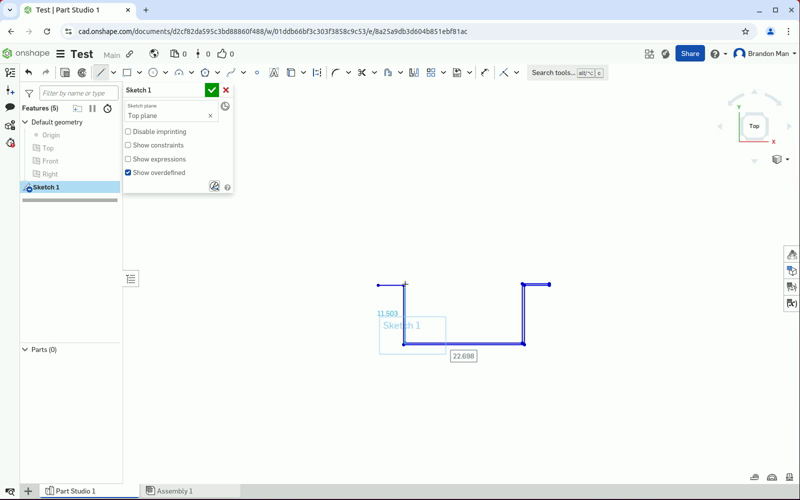
scroll(6)
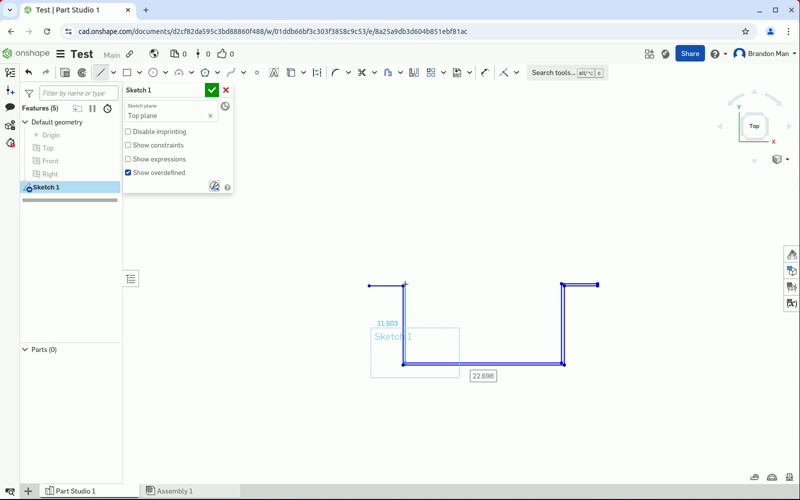
scroll(6)
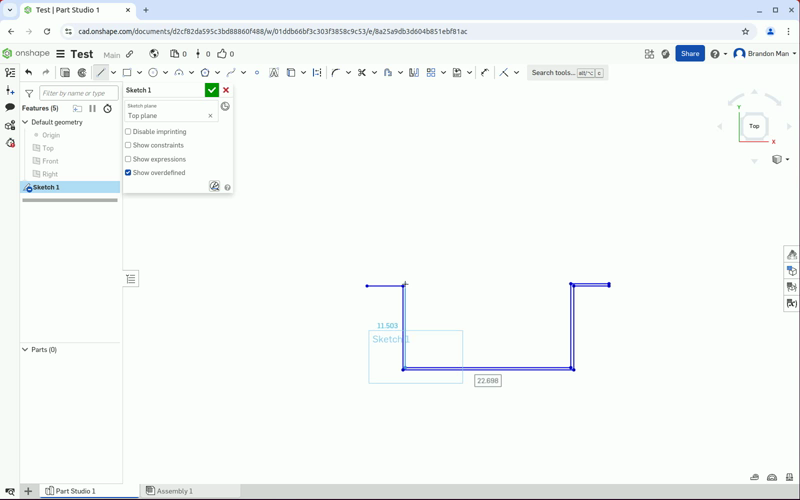
scroll(6)
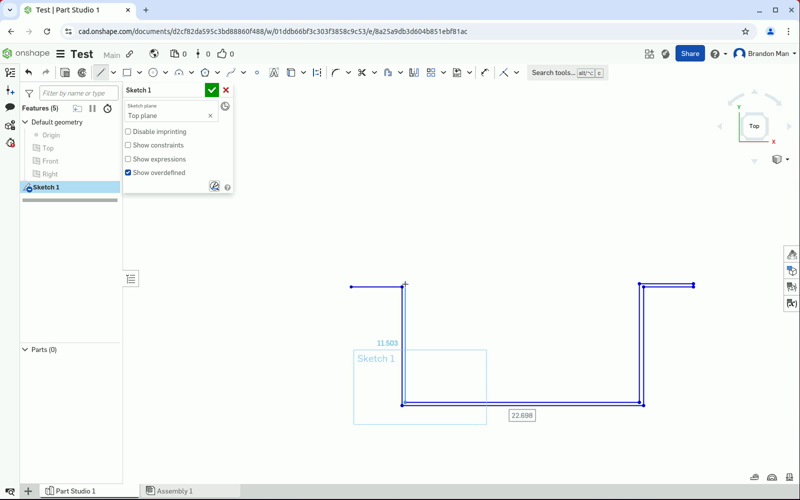
scroll(6)
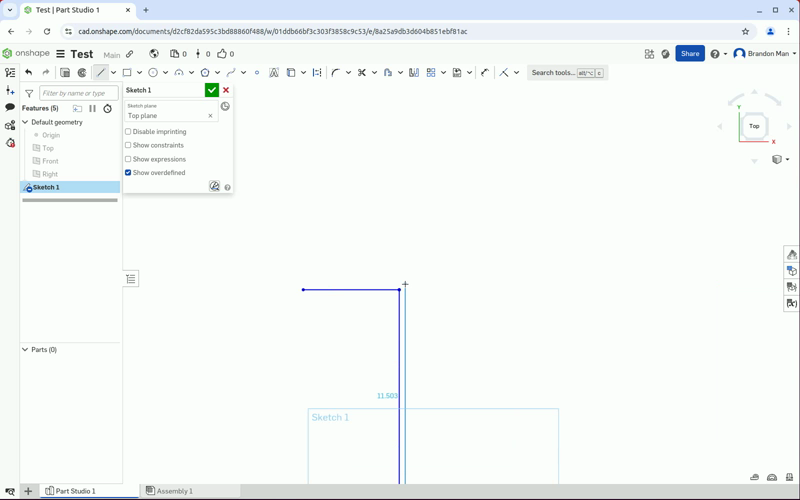
scroll(6)
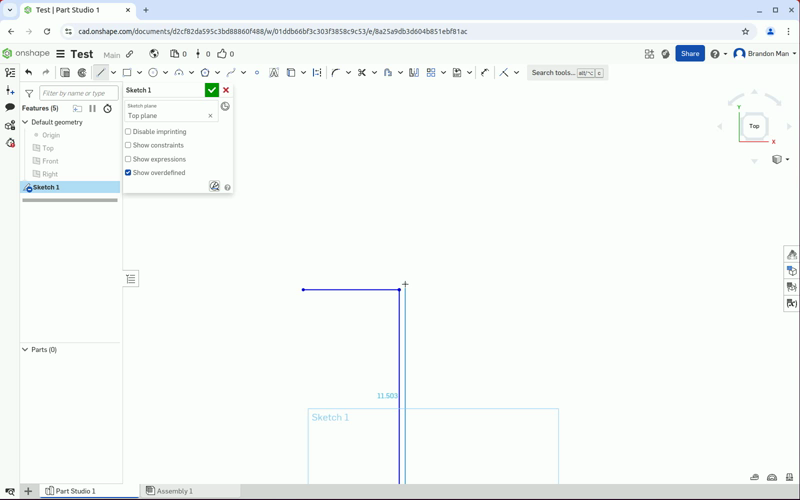
scroll(6)
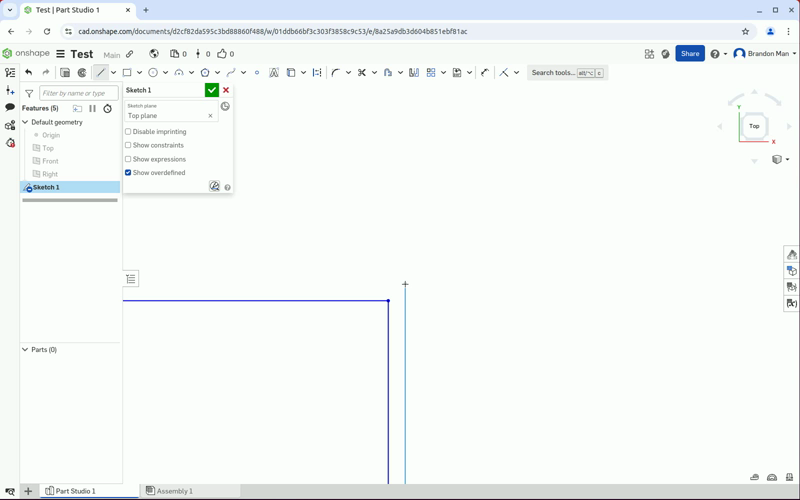
click(405, 283)
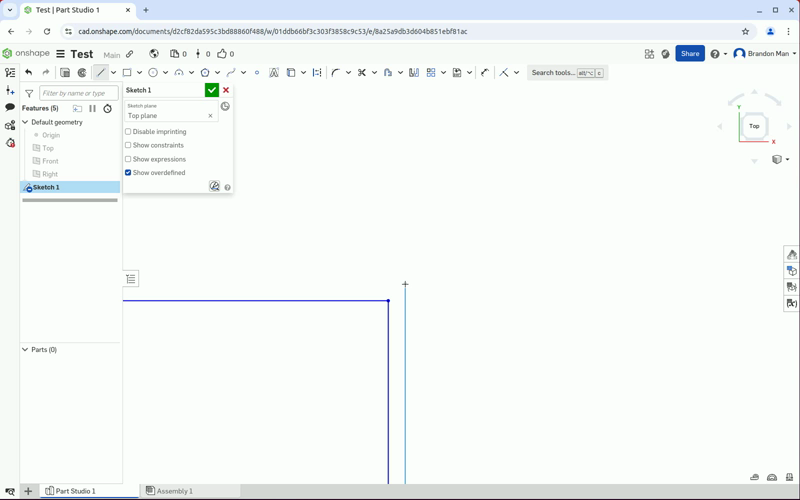
scroll(-6)
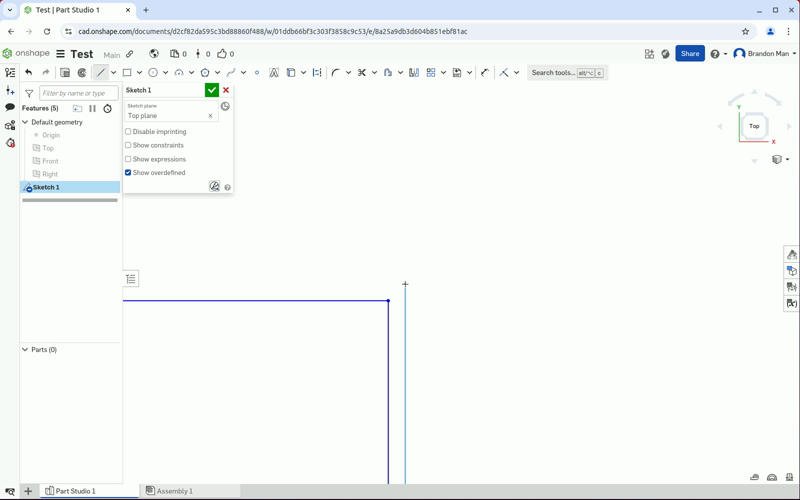
scroll(-6)
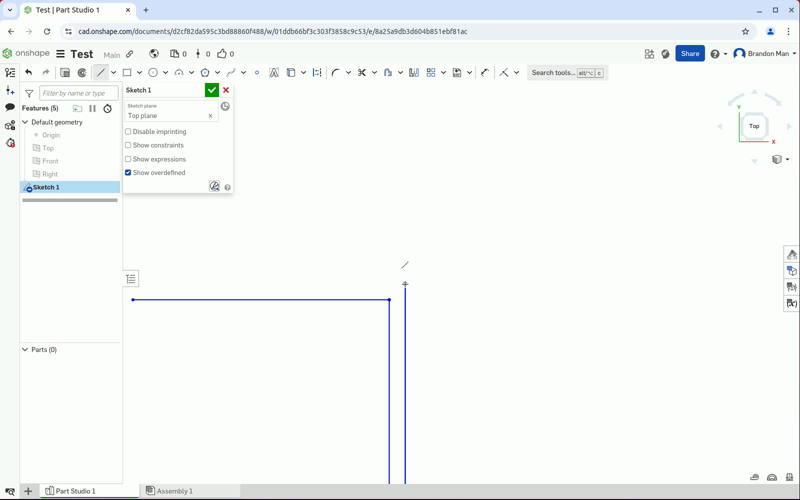
scroll(-6)
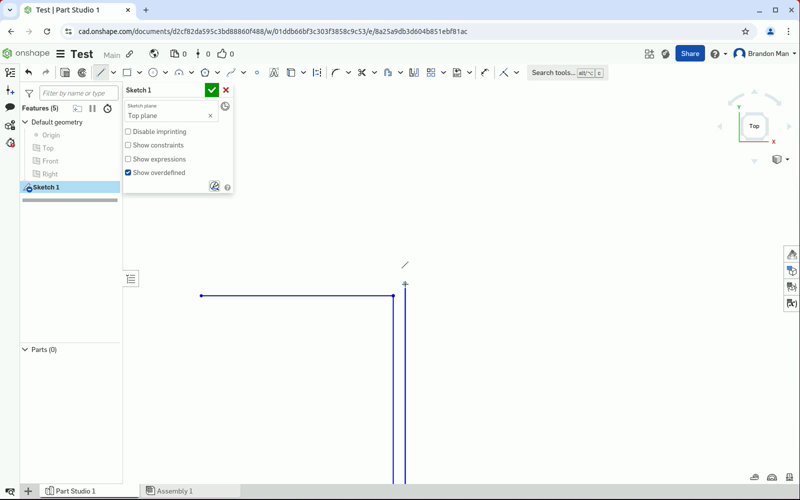
scroll(-6)
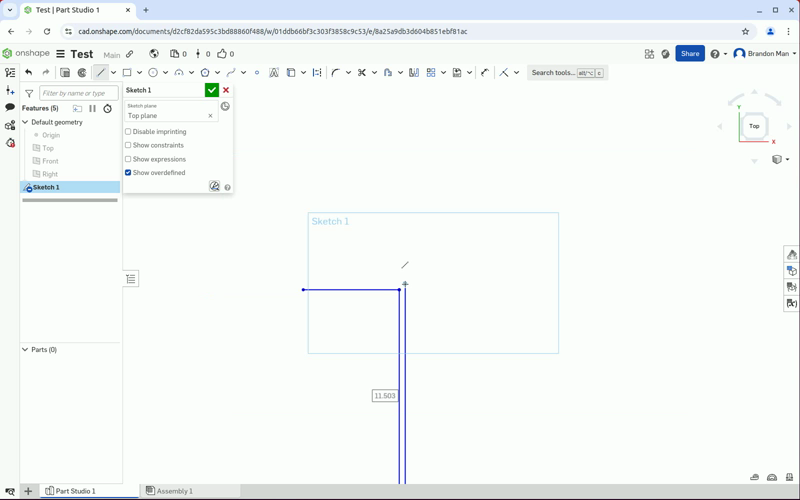
scroll(-6)
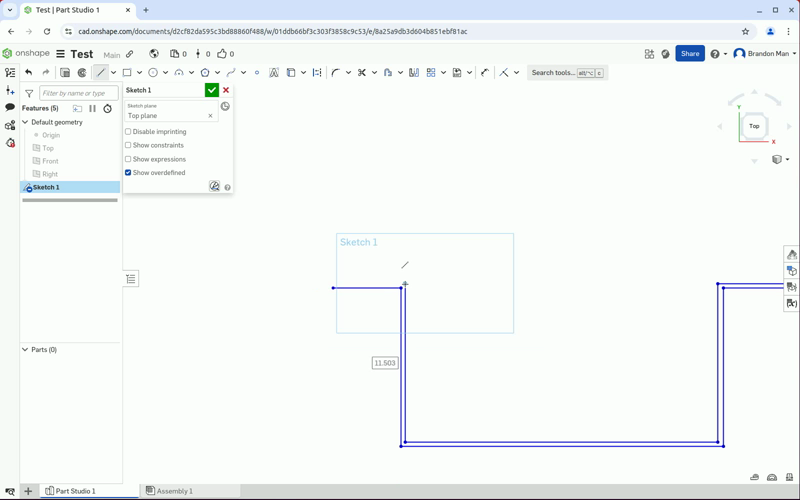
scroll(-6)
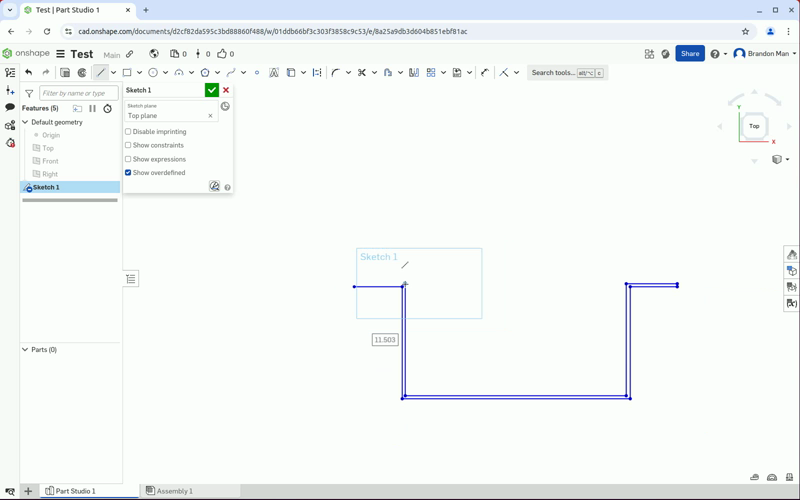
scroll(-6)
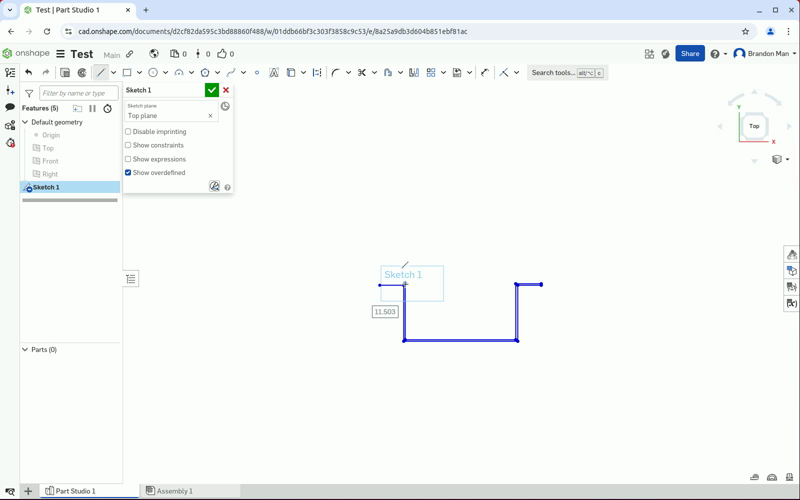
key_up(shift)
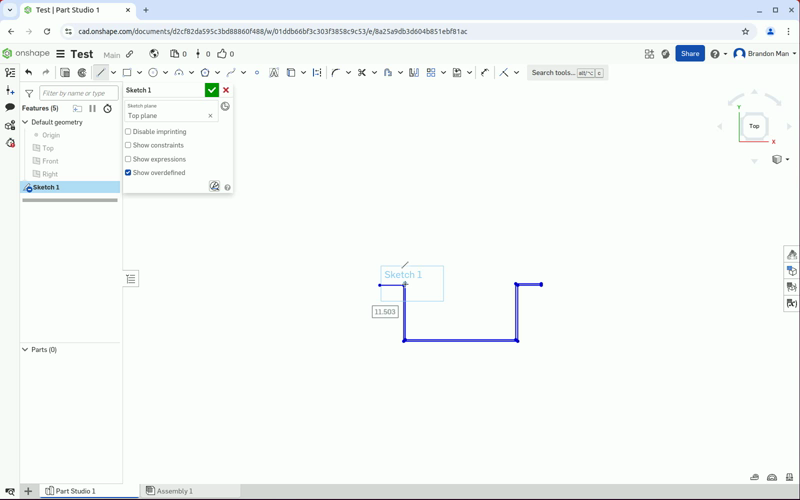
key_down(shift)
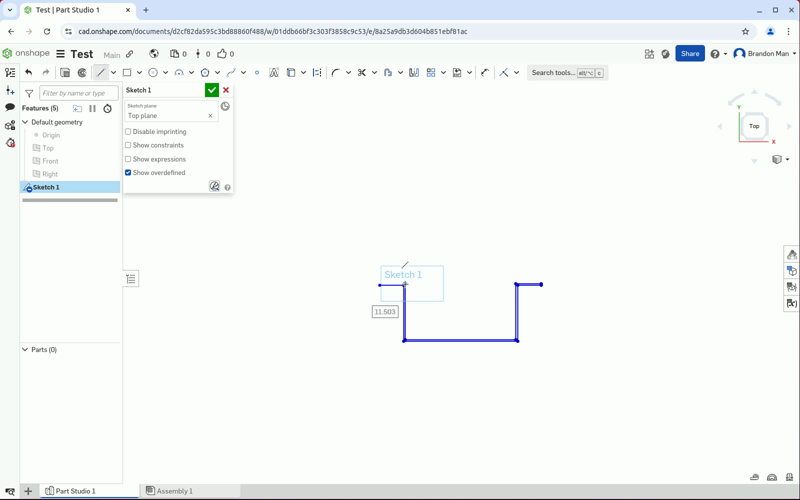
mouse_move(435, 283)
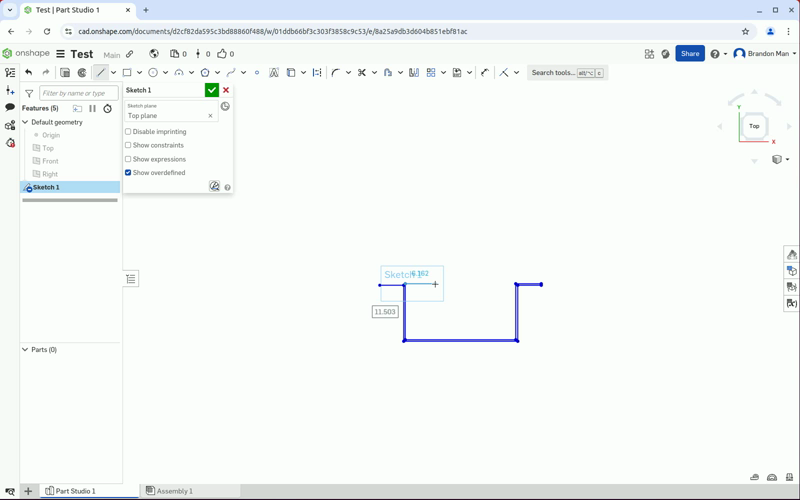
mouse_move(379, 283)
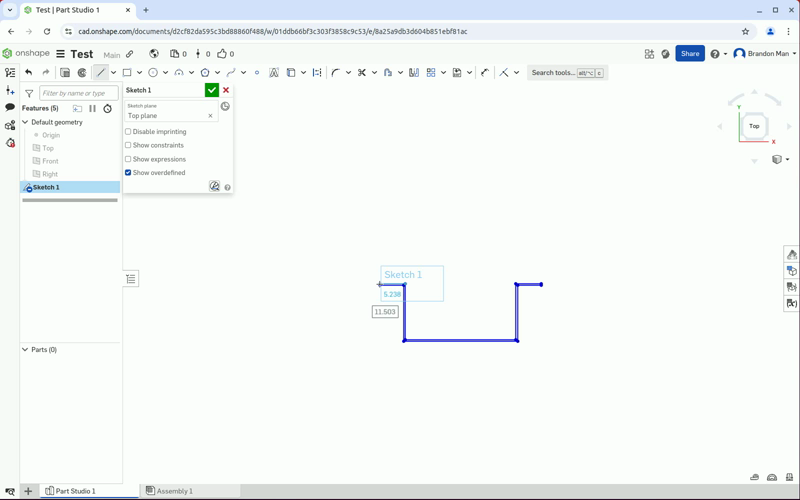
scroll(6)
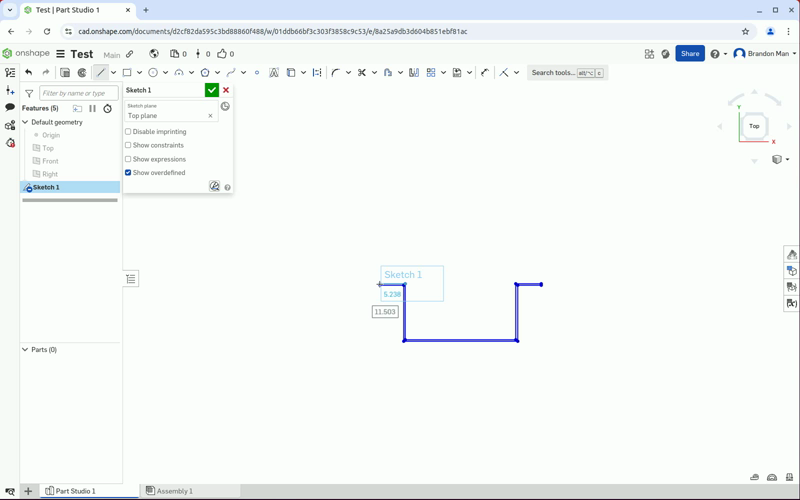
scroll(6)
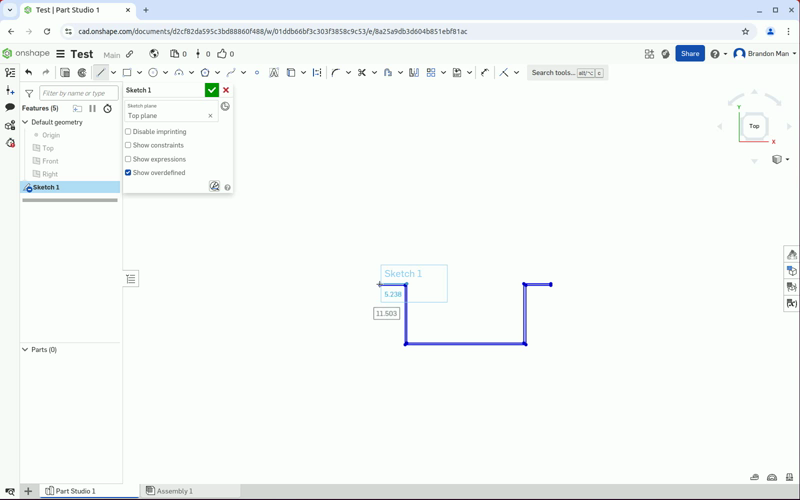
scroll(6)
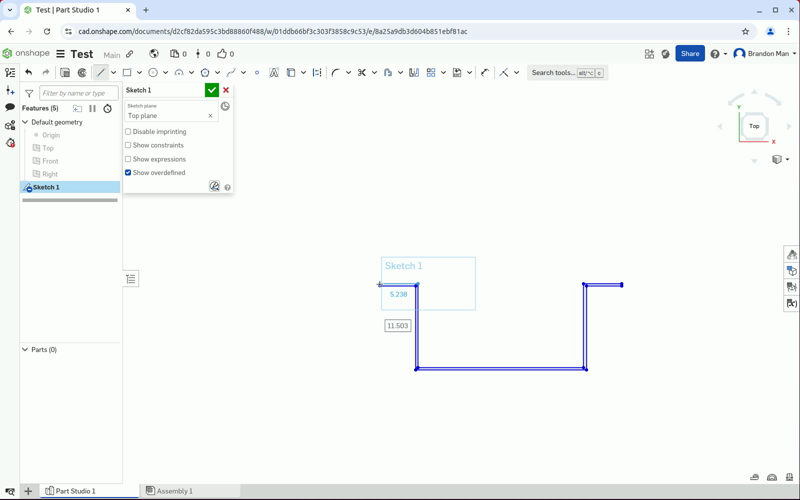
scroll(6)
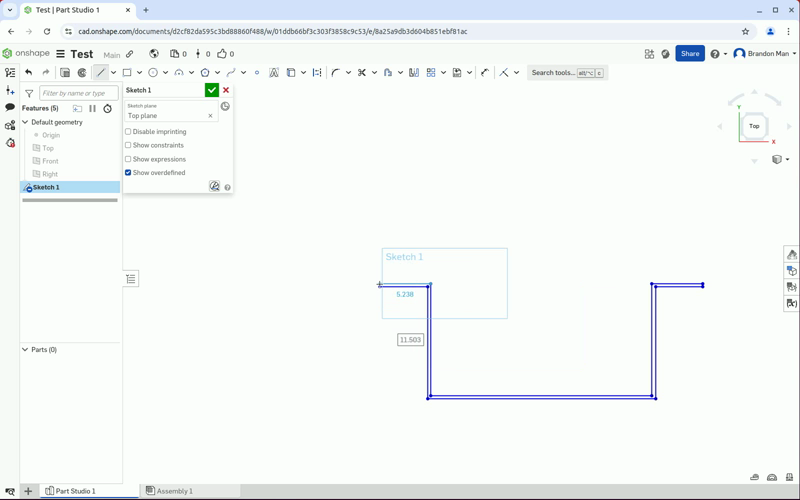
scroll(6)
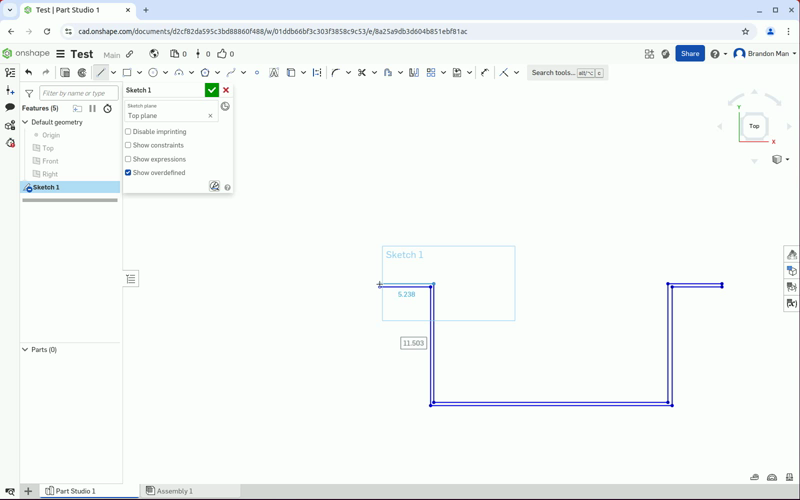
scroll(6)
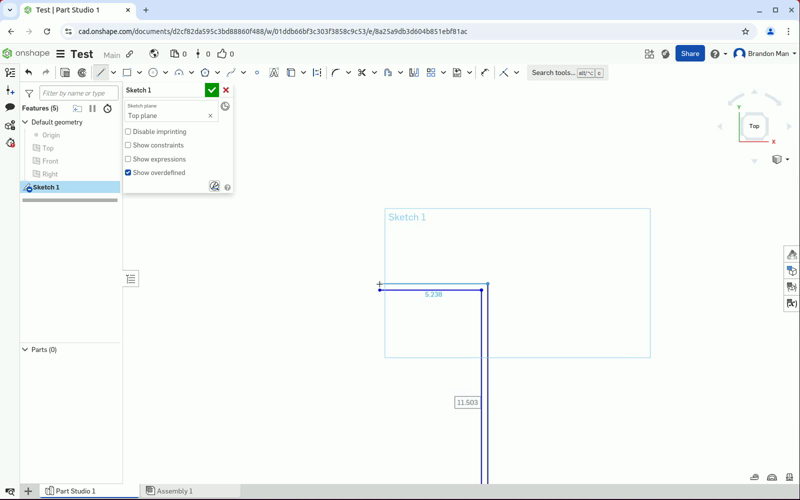
scroll(6)
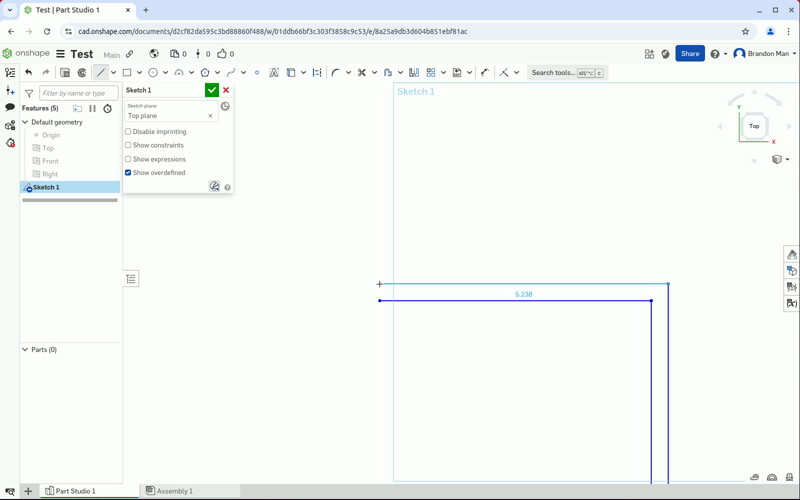
click(379, 283)
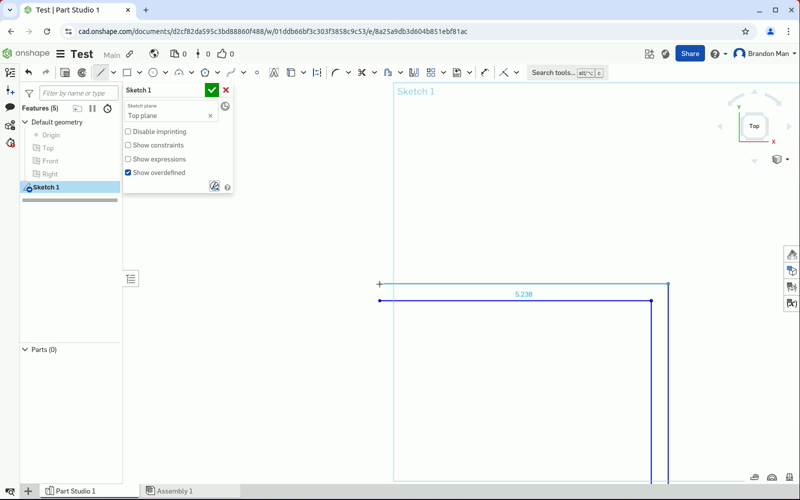
scroll(-6)
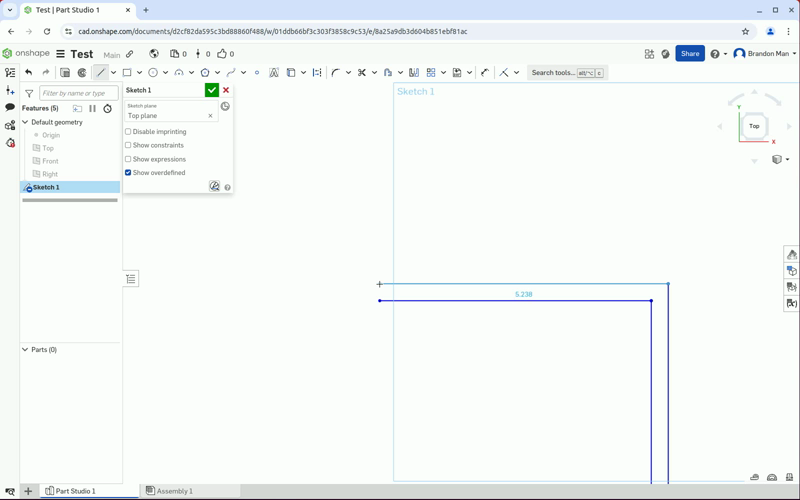
scroll(-6)
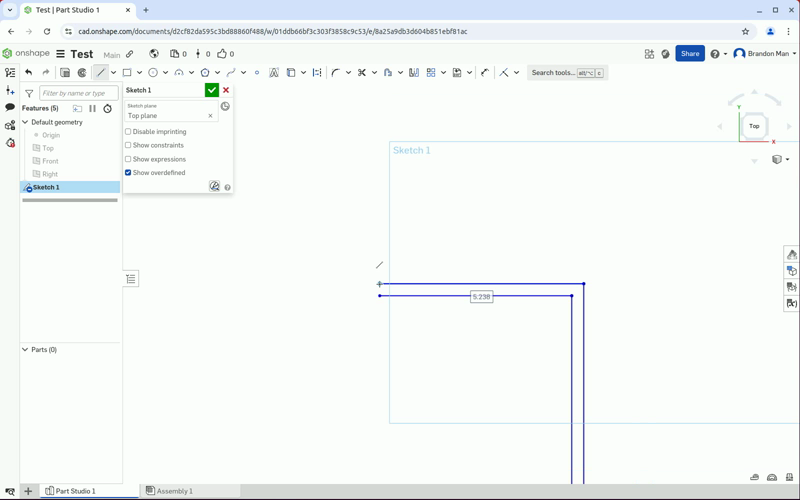
scroll(-6)
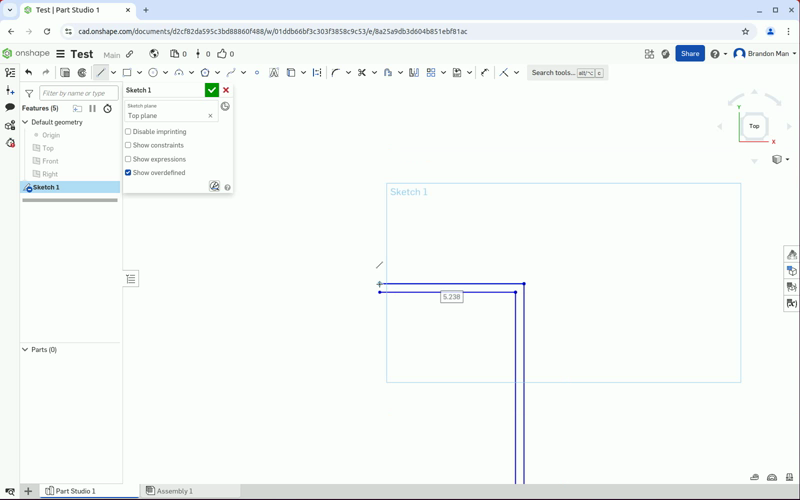
scroll(-6)
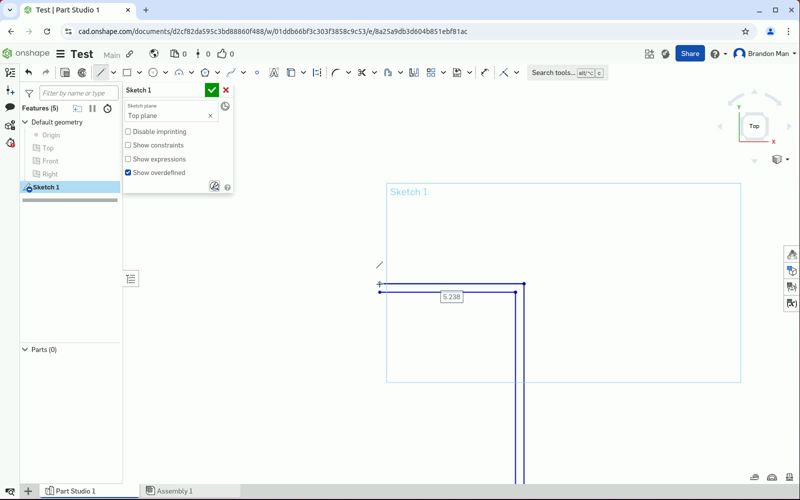
scroll(-6)
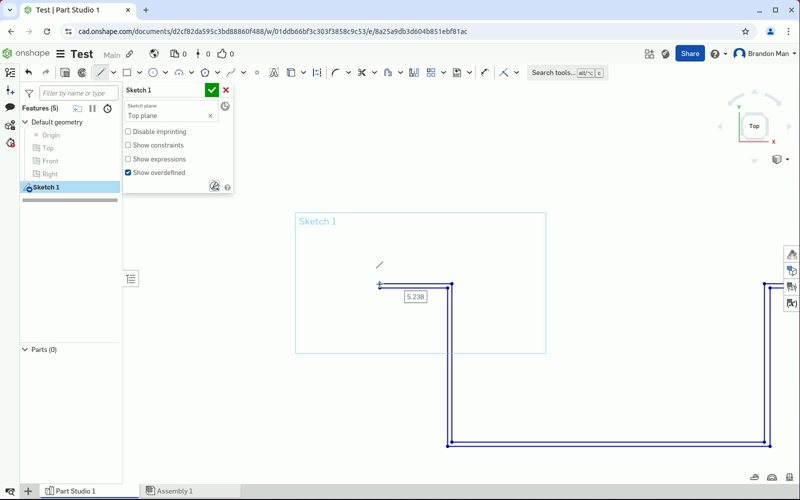
scroll(-6)
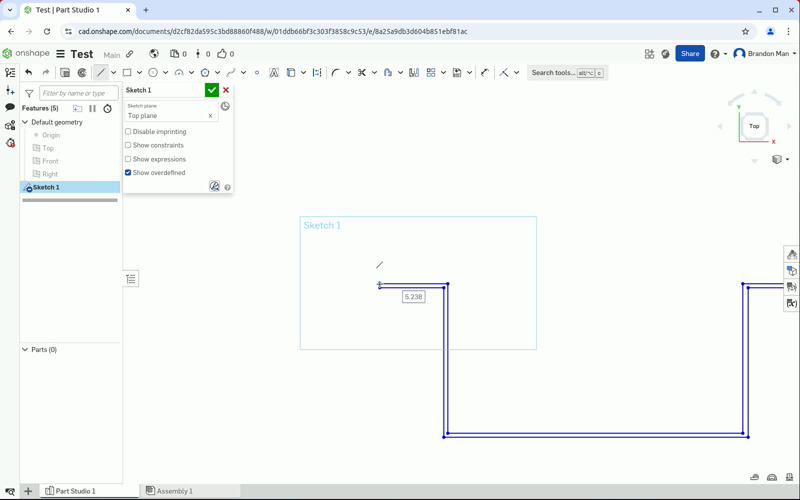
scroll(-6)
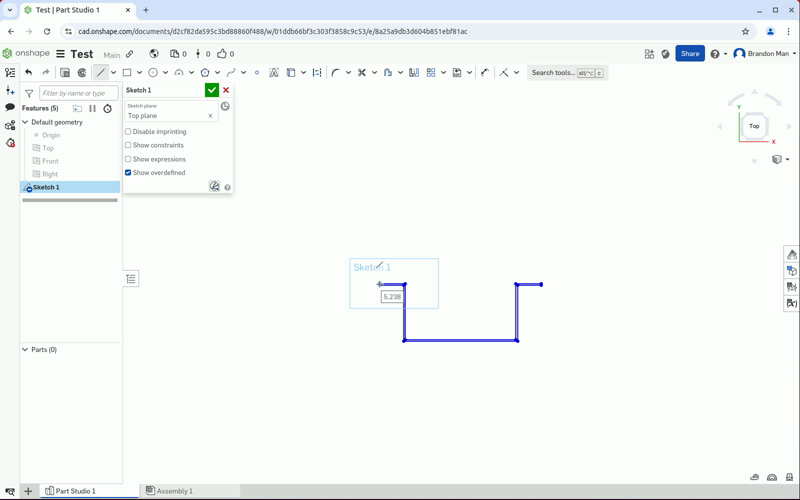
key_up(shift)
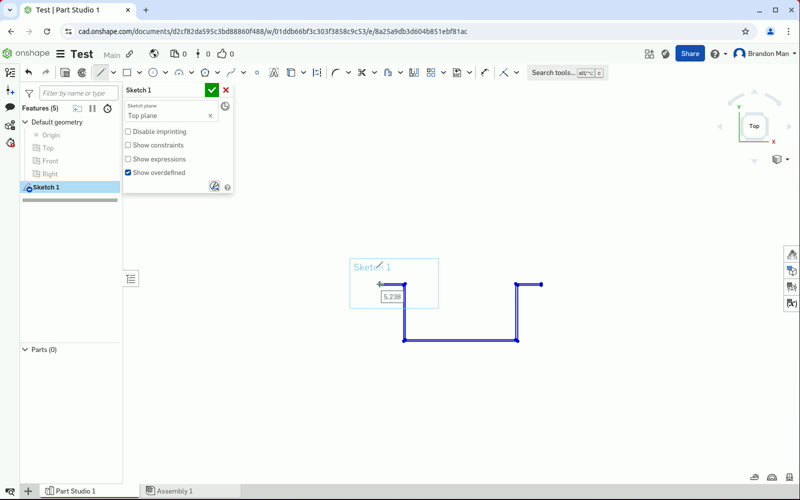
mouse_move(409, 283)
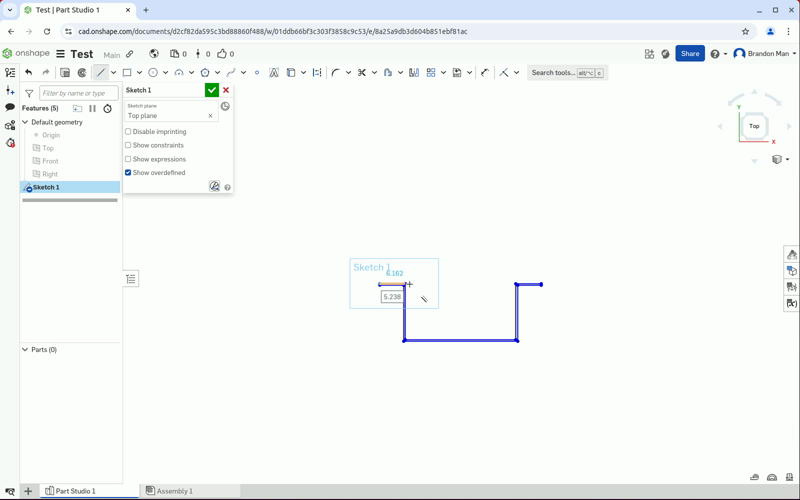
key_down(shift)
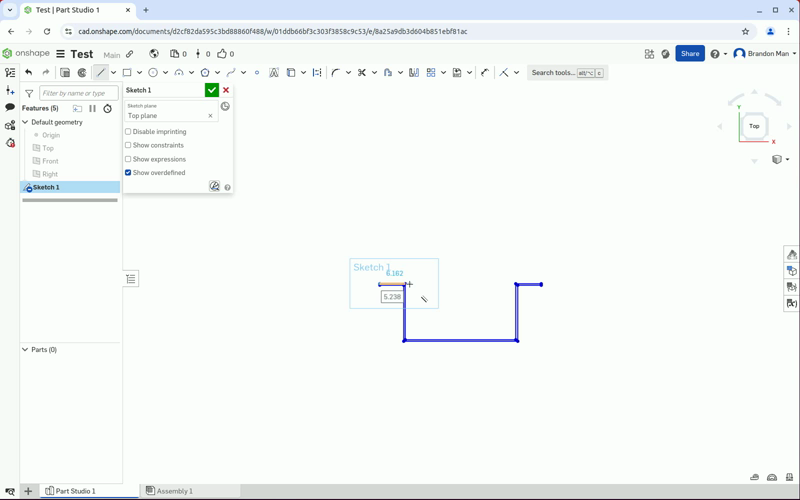
mouse_move(379, 285)
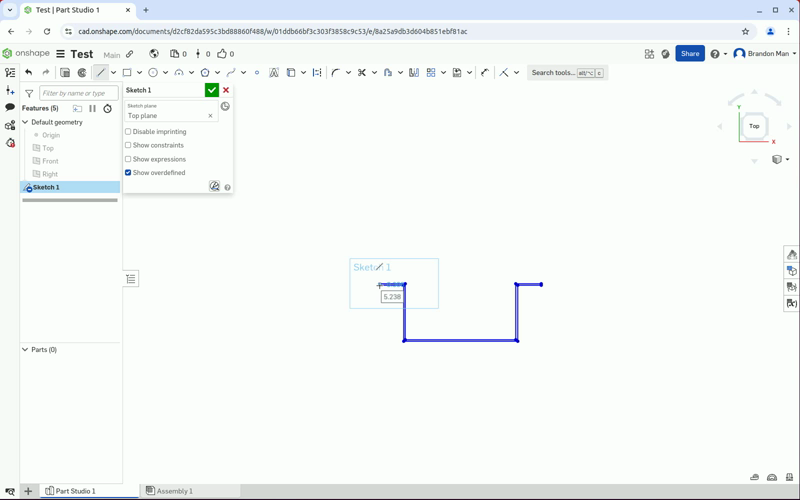
scroll(6)
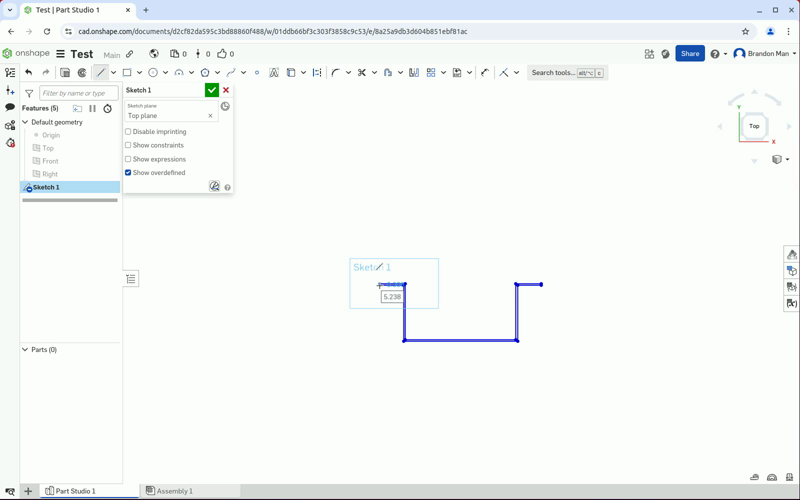
scroll(6)
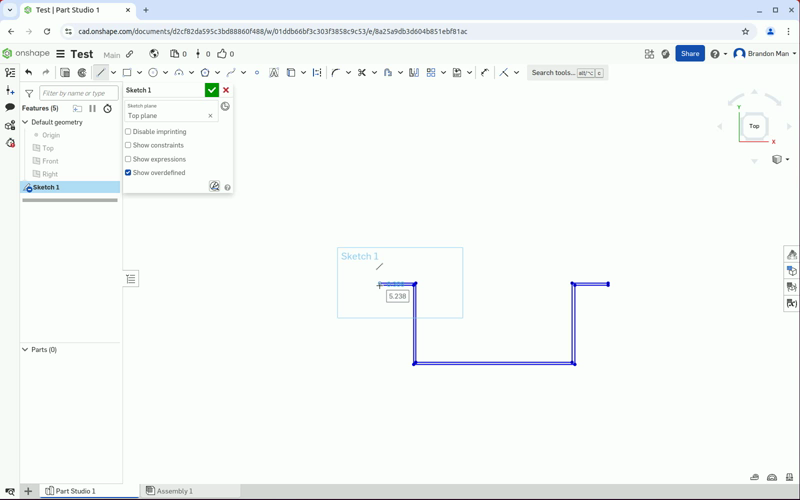
scroll(6)
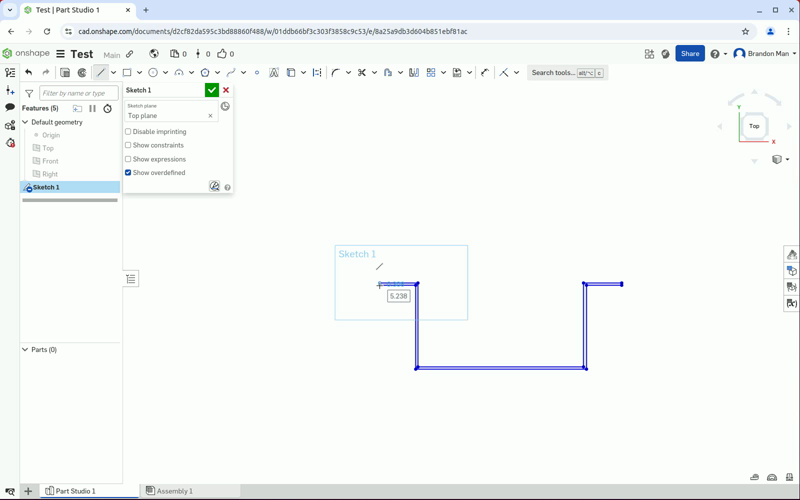
scroll(6)
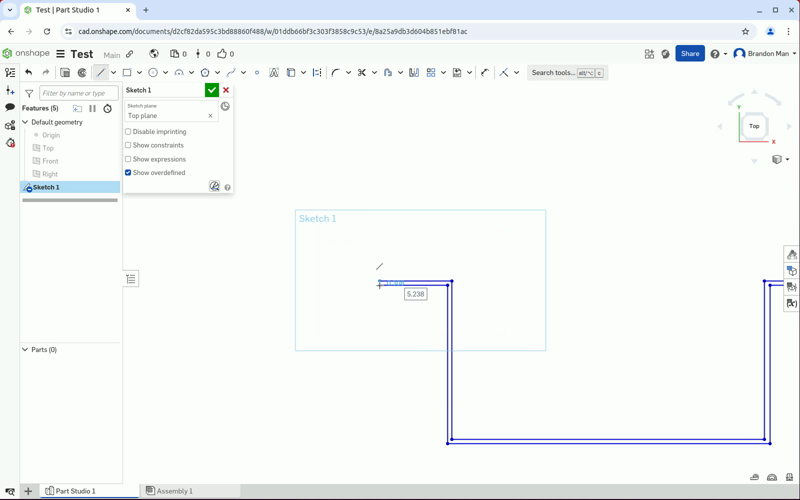
scroll(6)
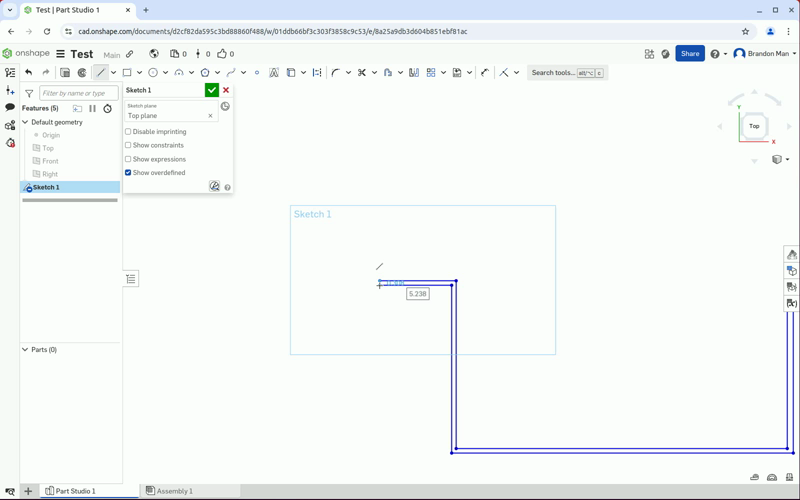
scroll(6)
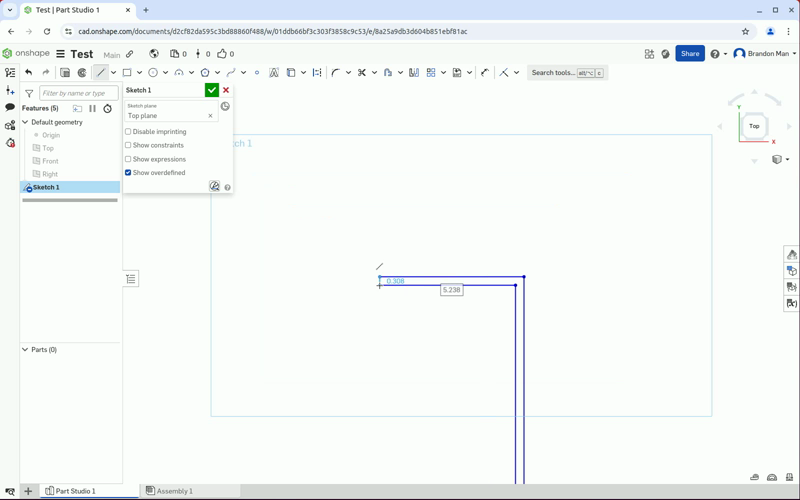
scroll(6)
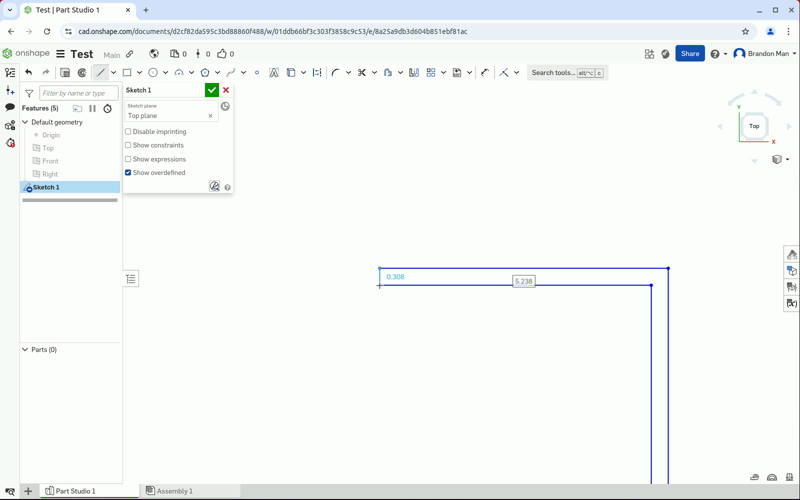
key_up(shift)
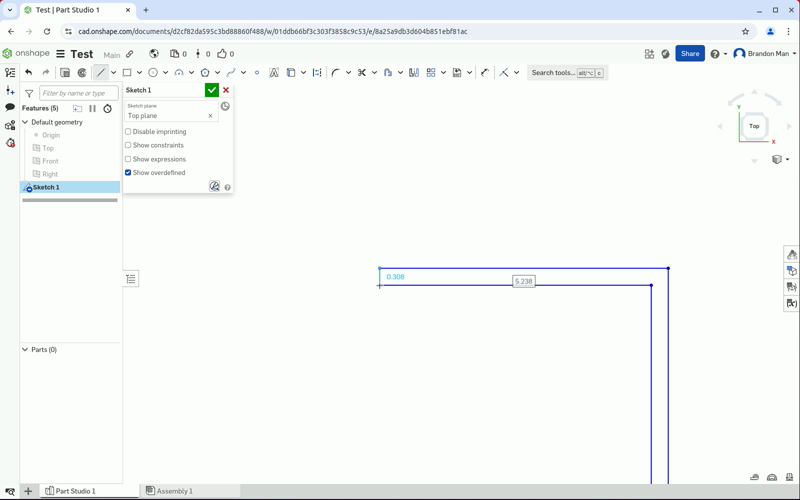
click(379, 285)
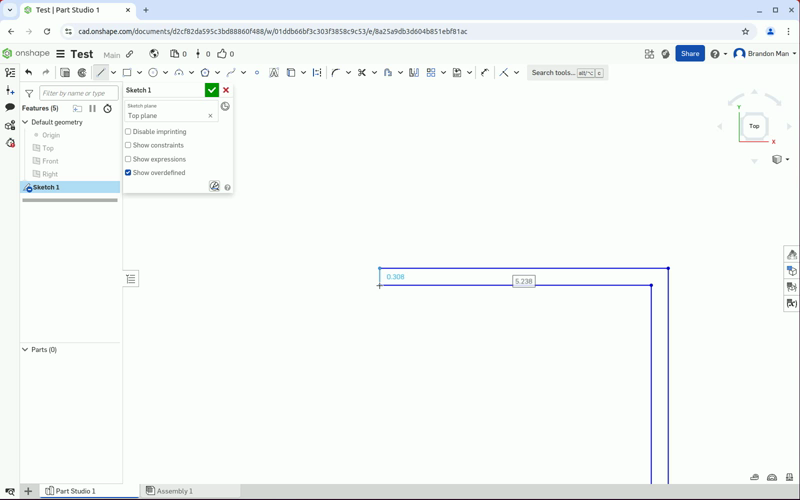
scroll(-6)
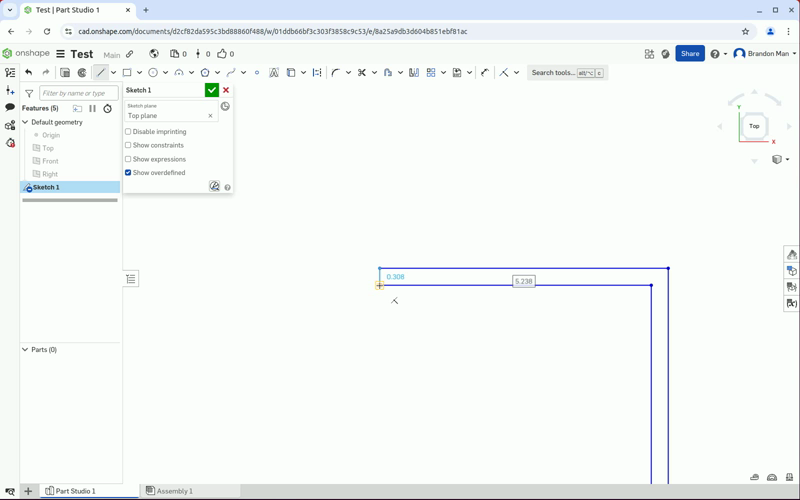
scroll(-6)
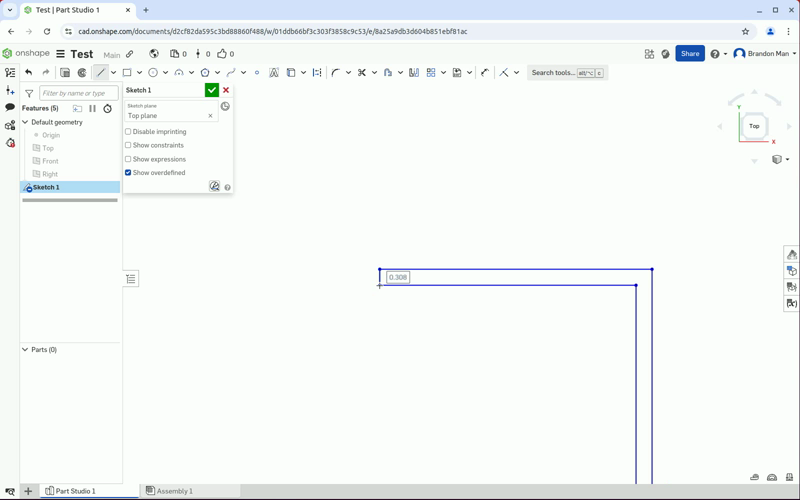
scroll(-6)
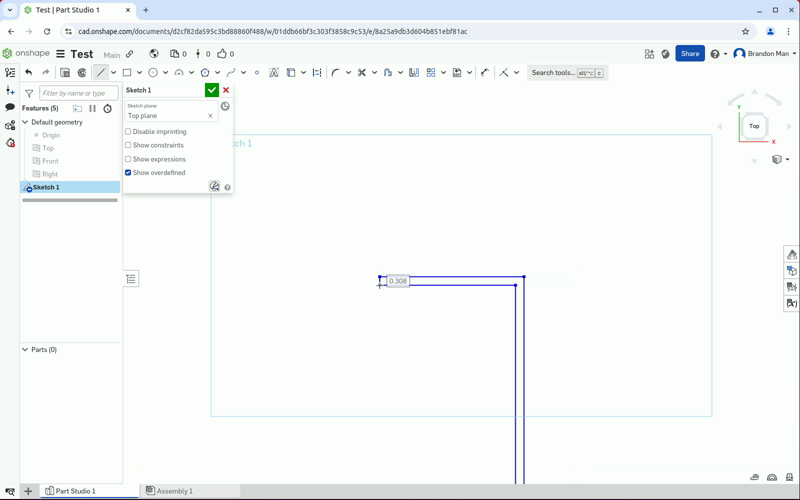
scroll(-6)
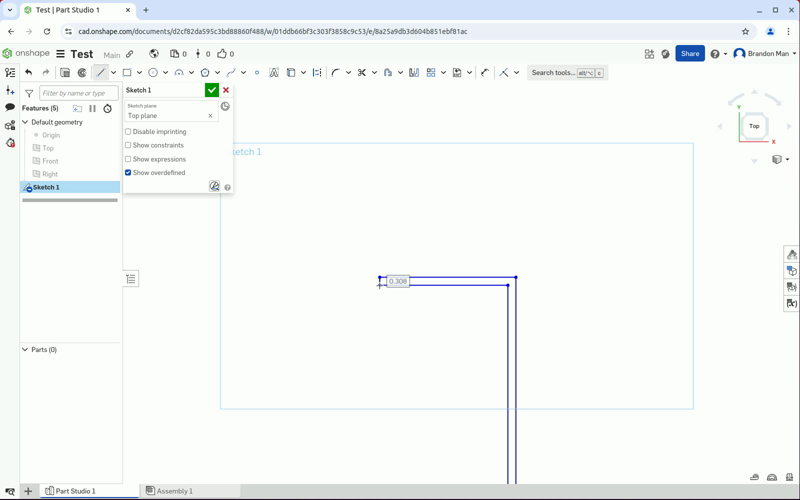
scroll(-6)
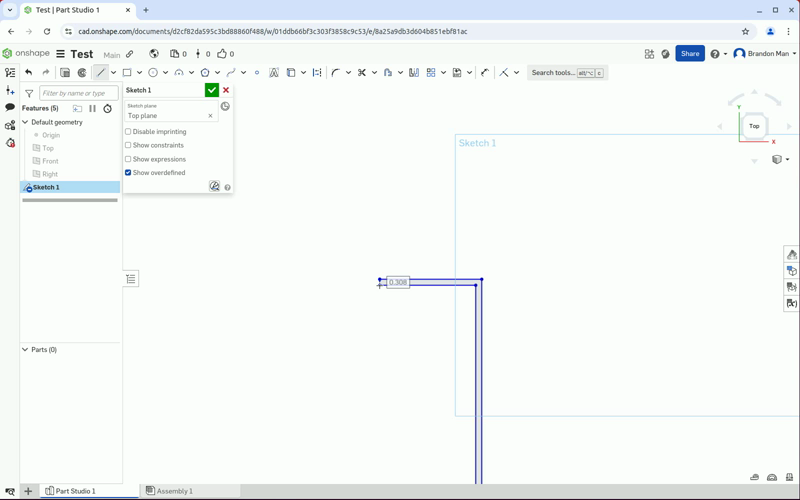
scroll(-6)
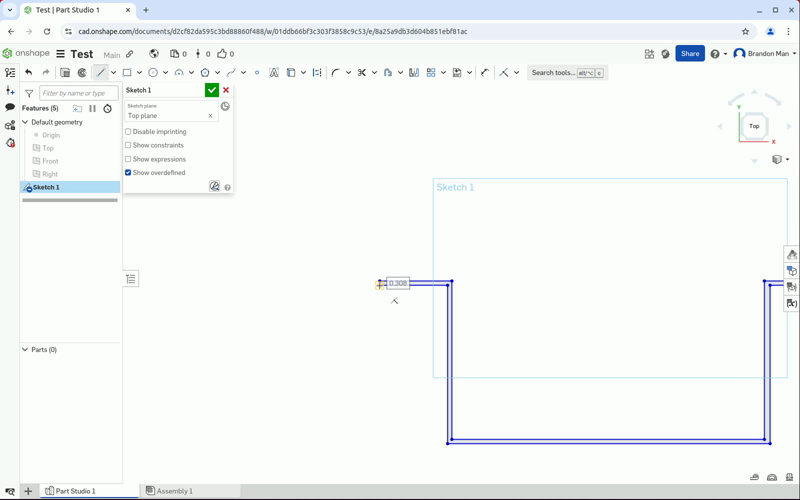
scroll(-6)
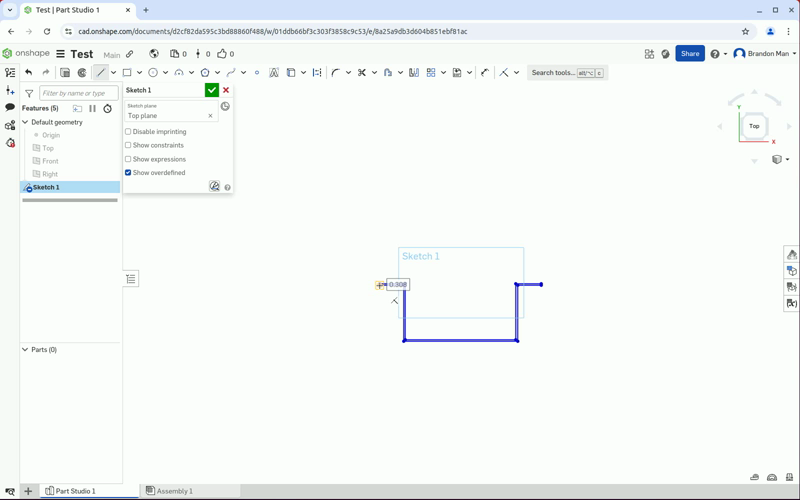
key(esc)
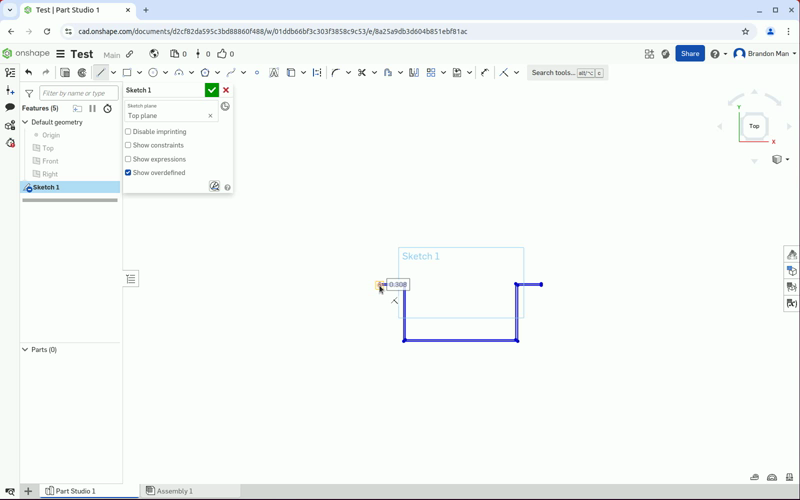
mouse_move(404, 314)
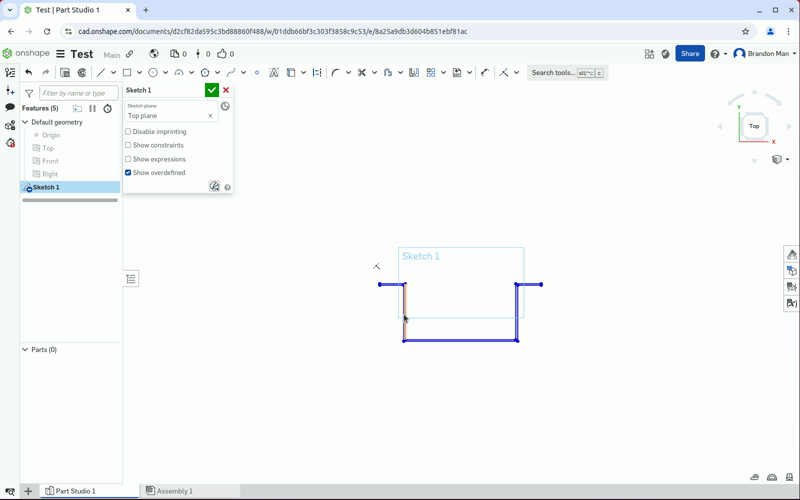
scroll(6)
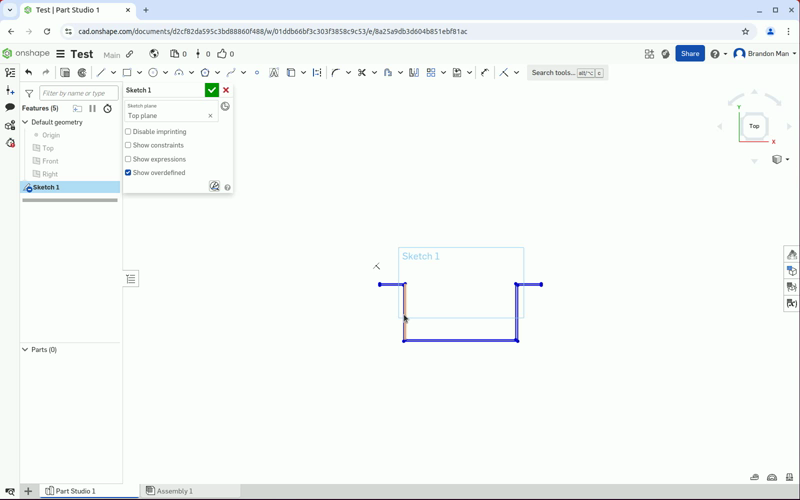
scroll(6)
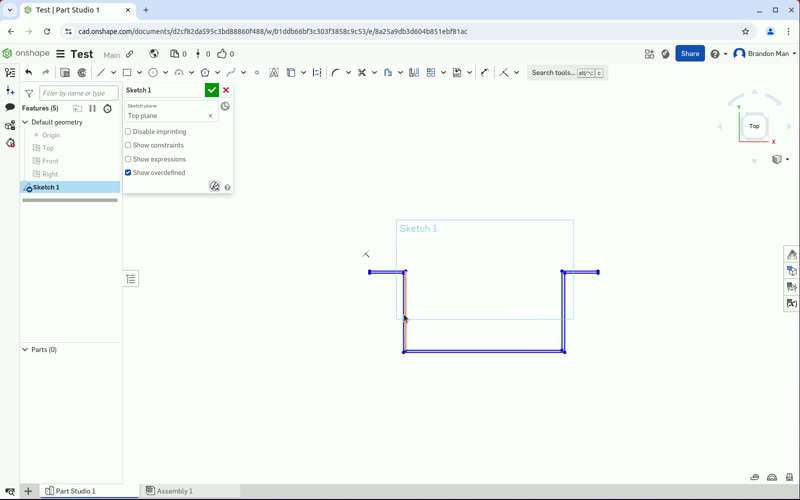
scroll(6)
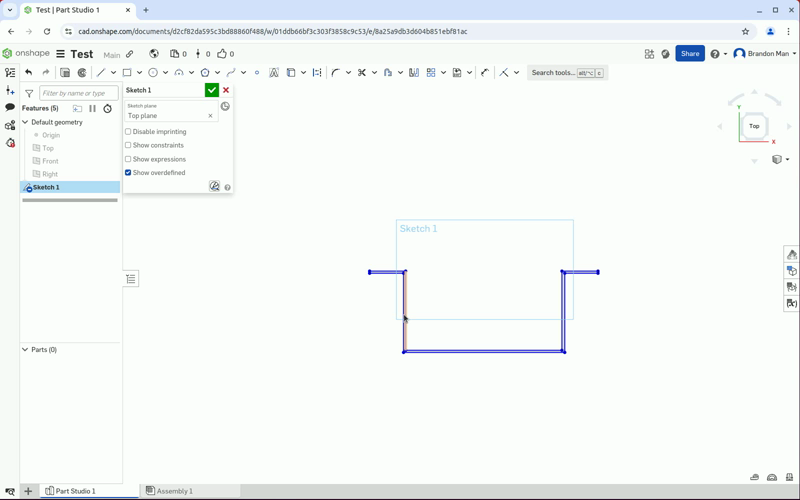
scroll(6)
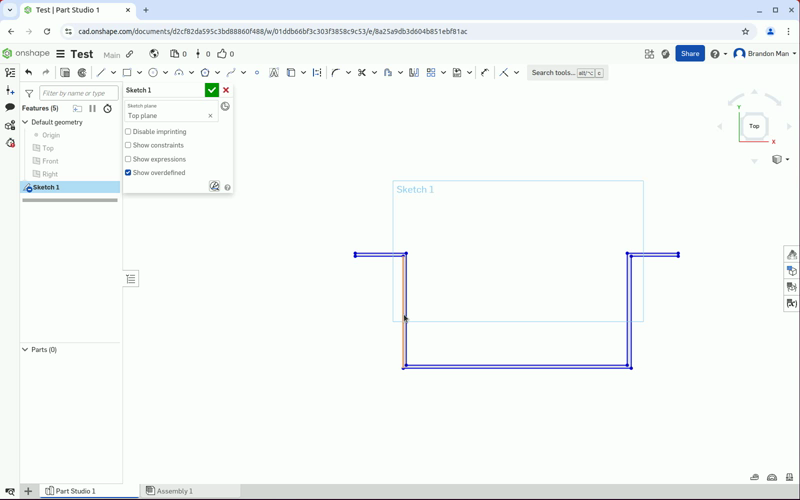
scroll(6)
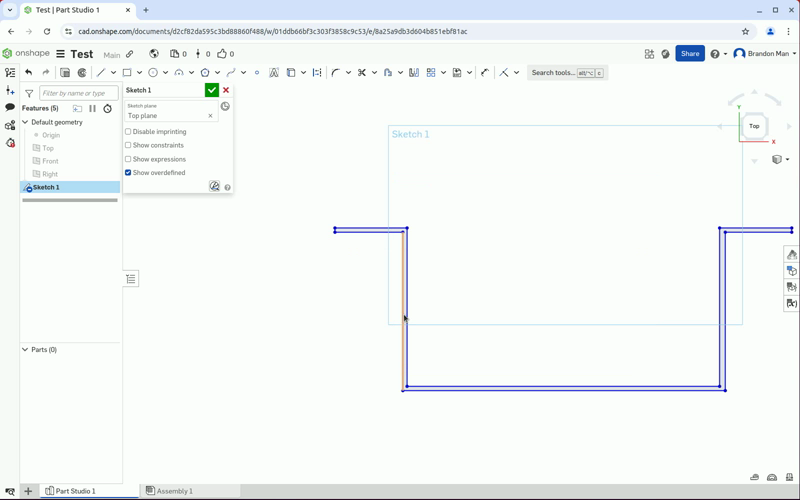
scroll(6)
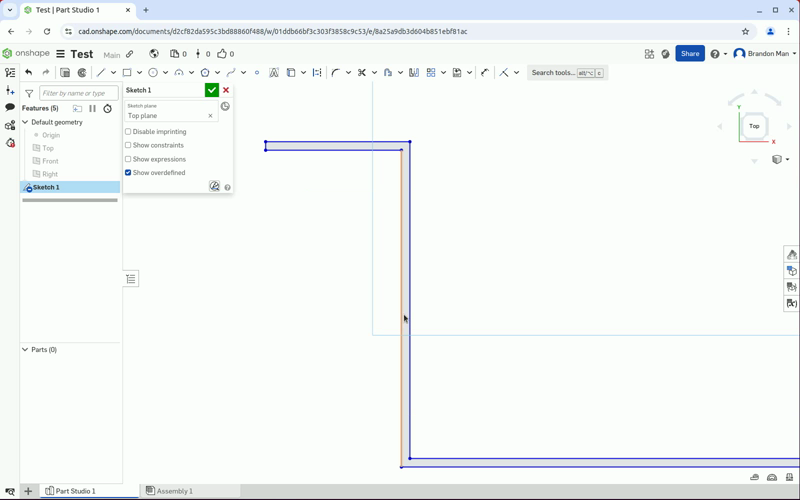
scroll(6)
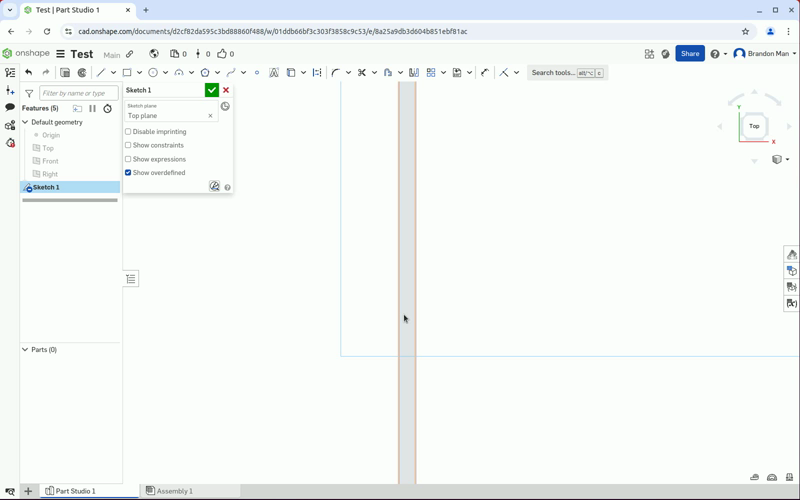
click(404, 314)
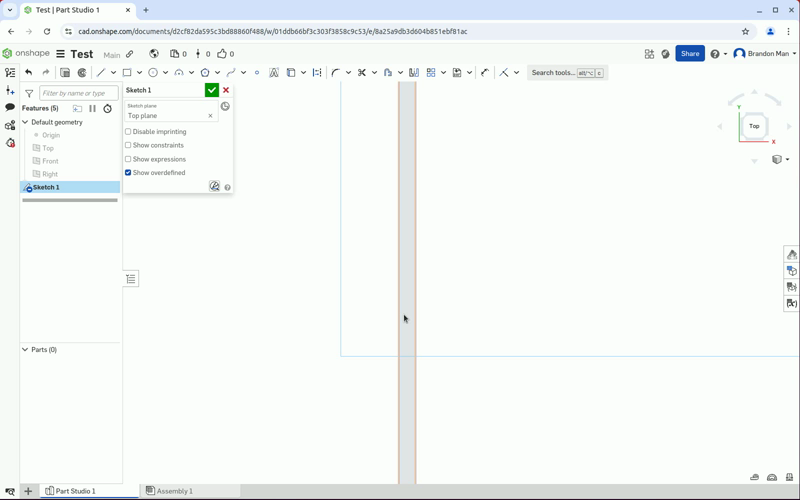
scroll(-6)
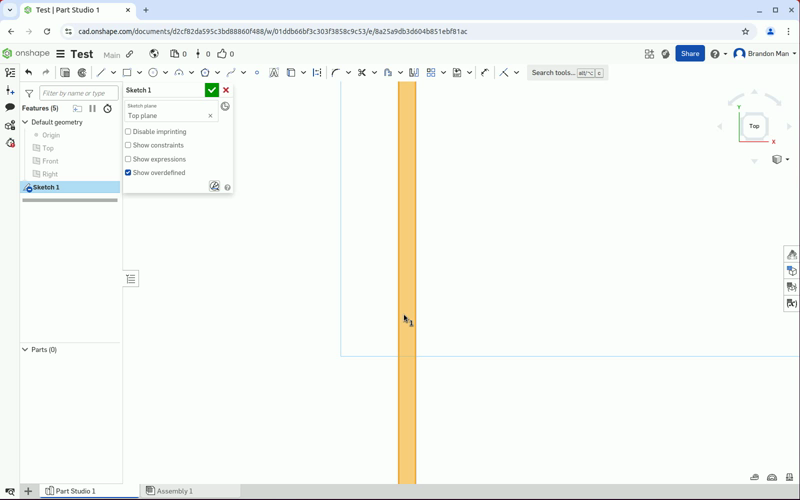
scroll(-6)
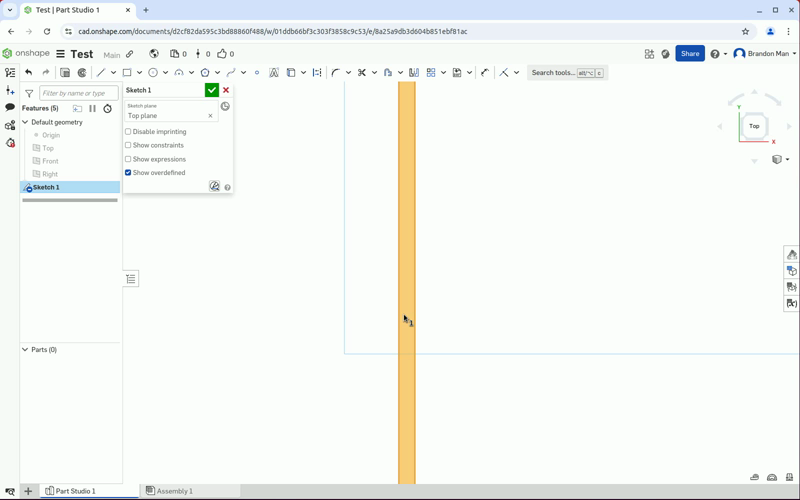
scroll(-6)
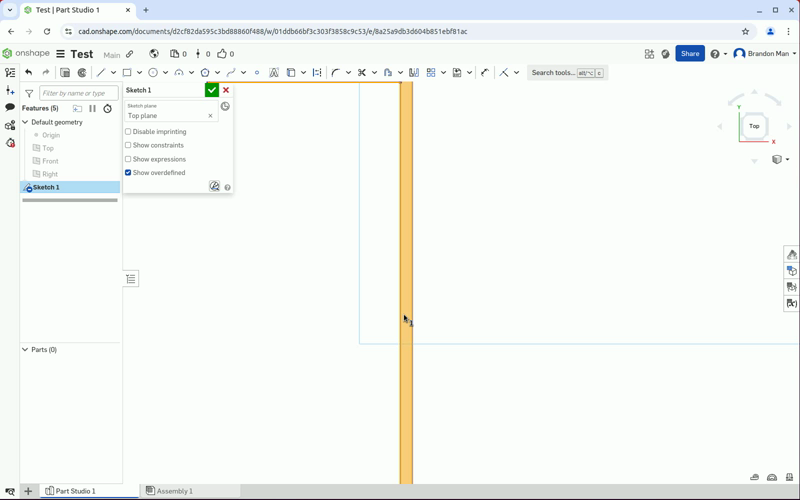
scroll(-6)
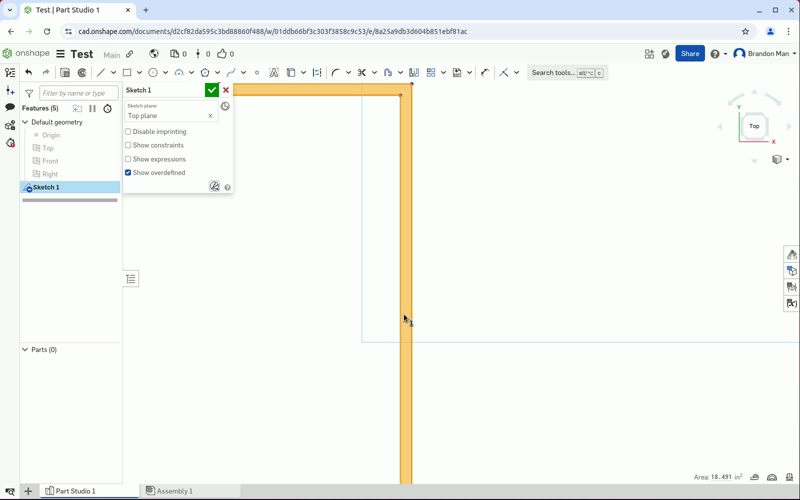
scroll(-6)
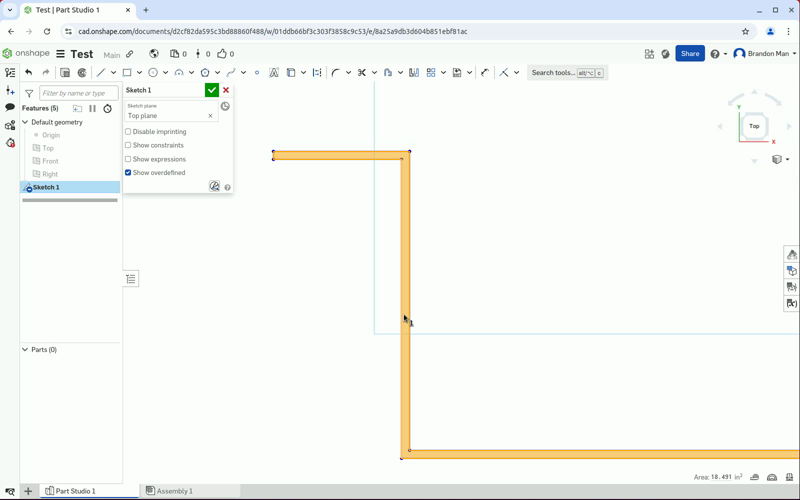
scroll(-6)
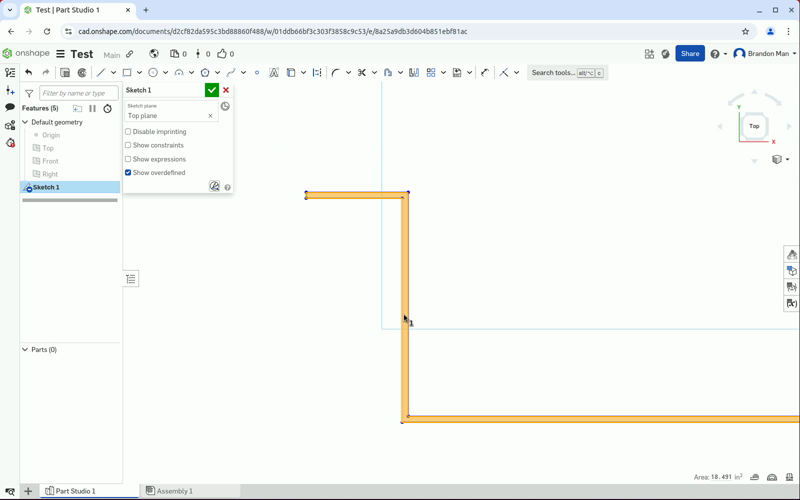
scroll(-6)
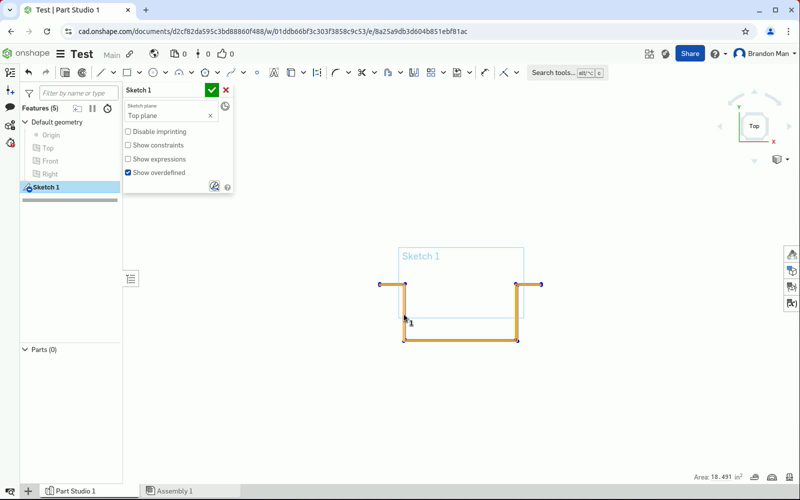
mouse_move(73, 352)
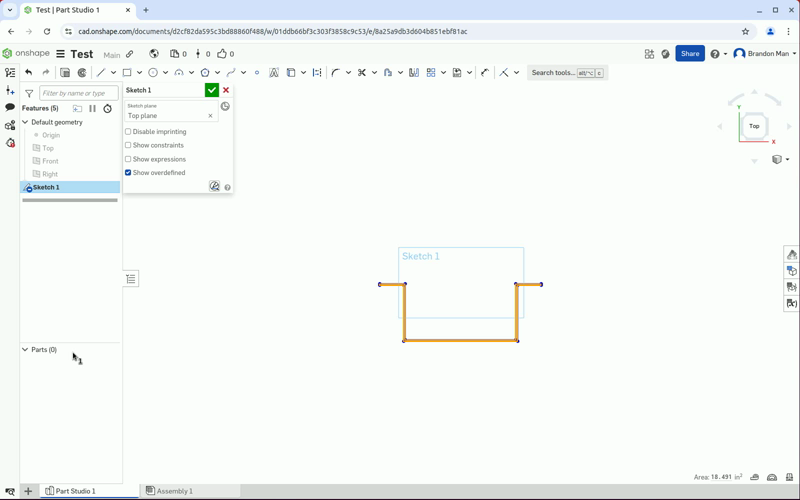
key(shift+y)
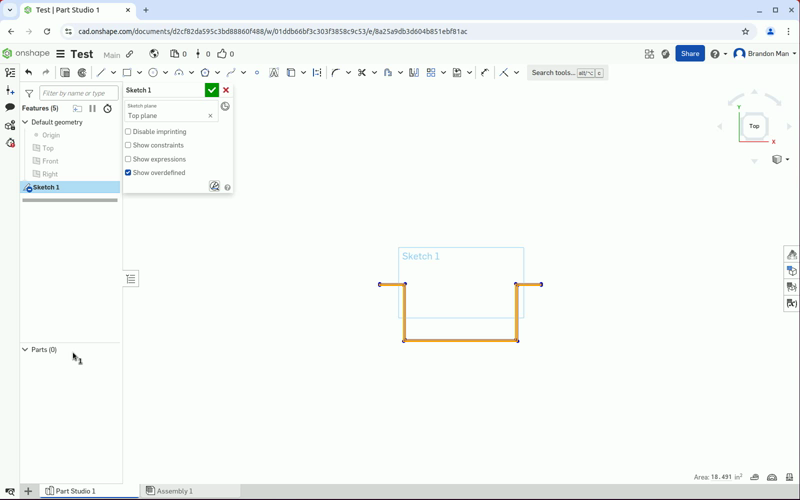
key(shift+e)
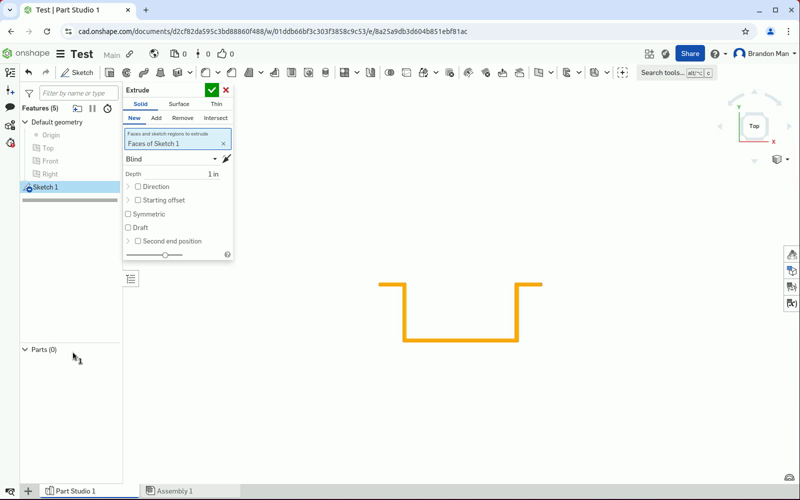
mouse_move(143, 106)
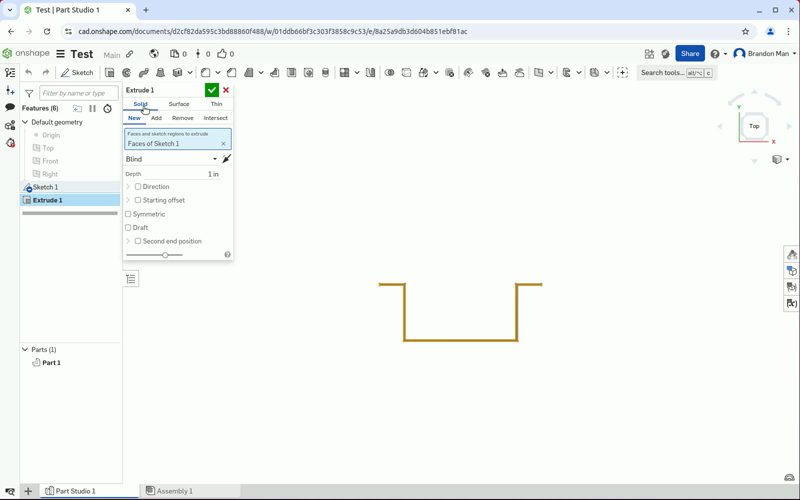
click(143, 106)
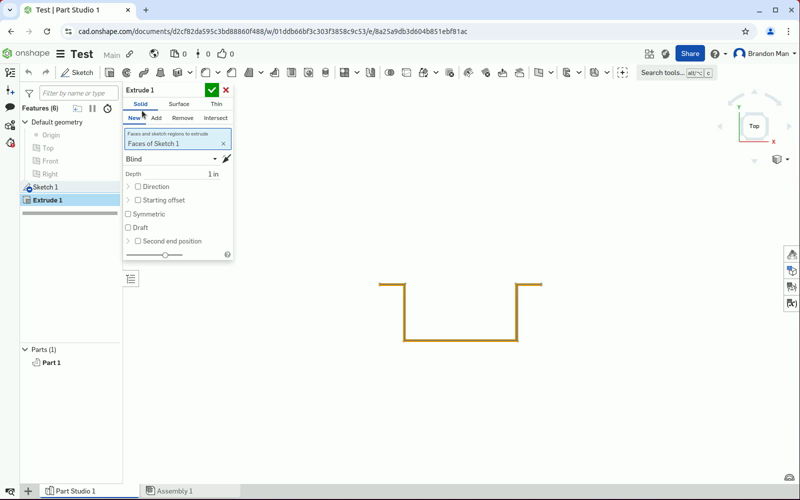
mouse_move(137, 120)
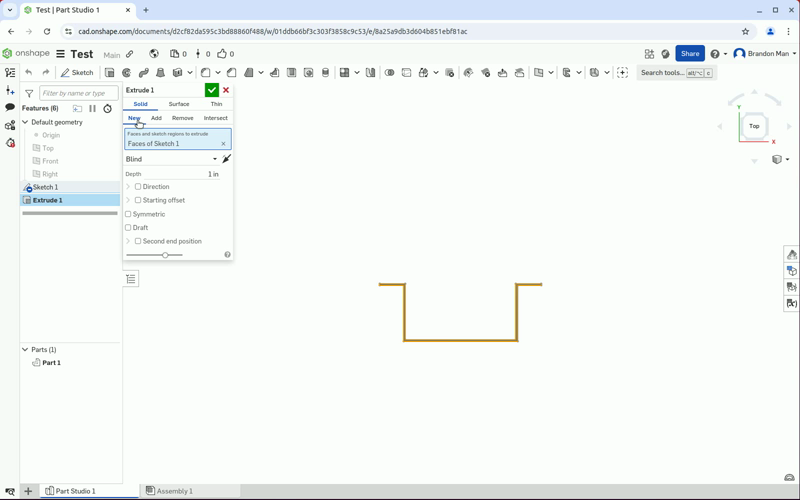
click(137, 120)
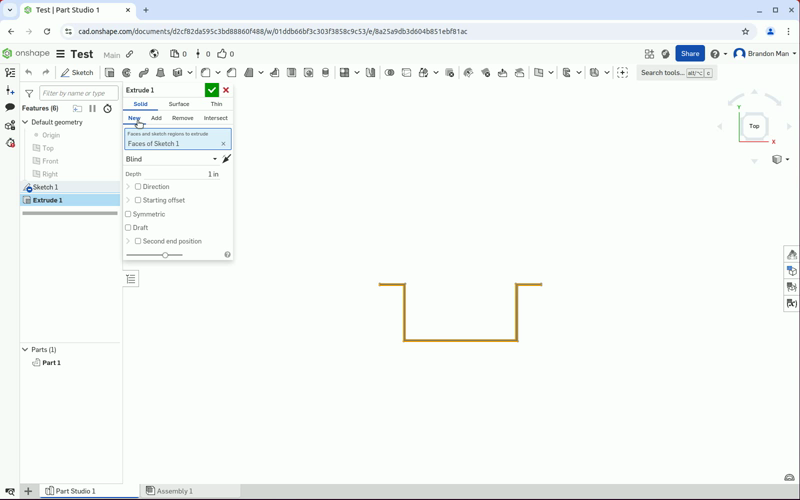
key(tab, 4)
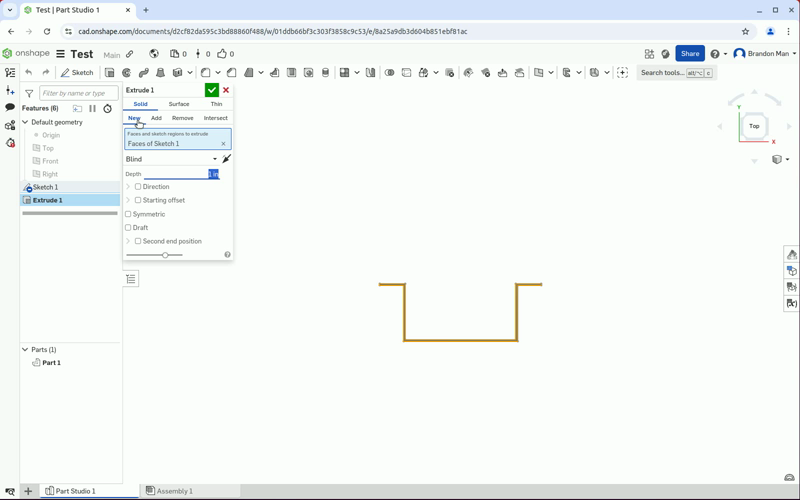
text(23.108)
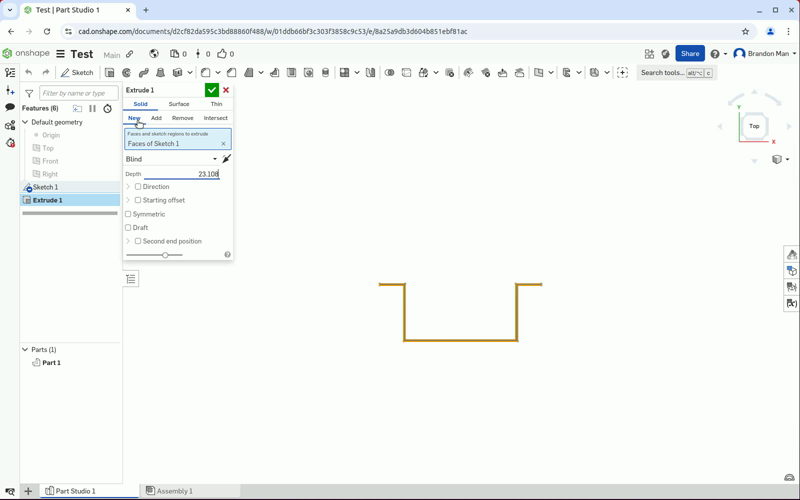
key(enter)
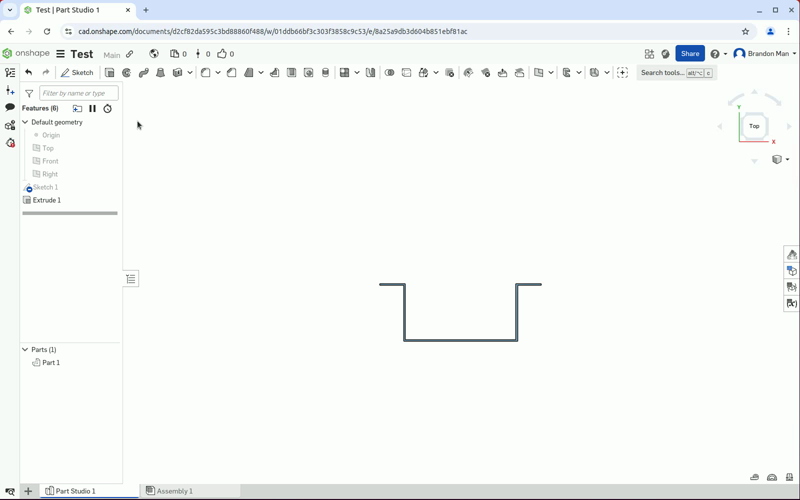
key(shift+h)
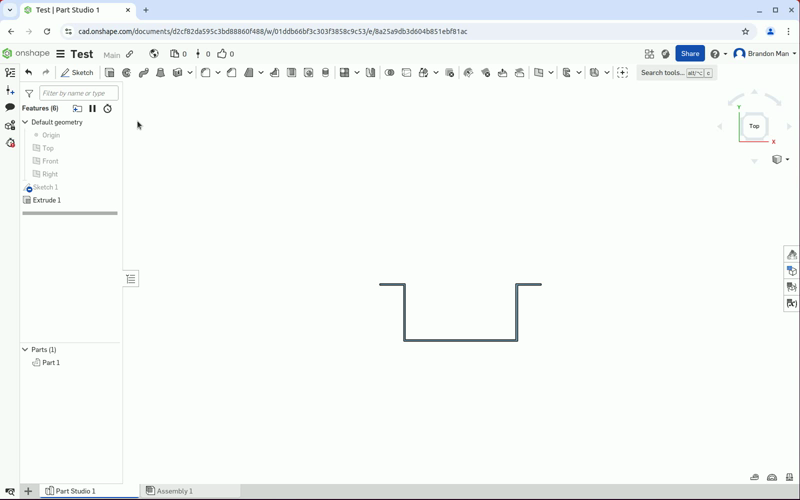
key(shift+h)
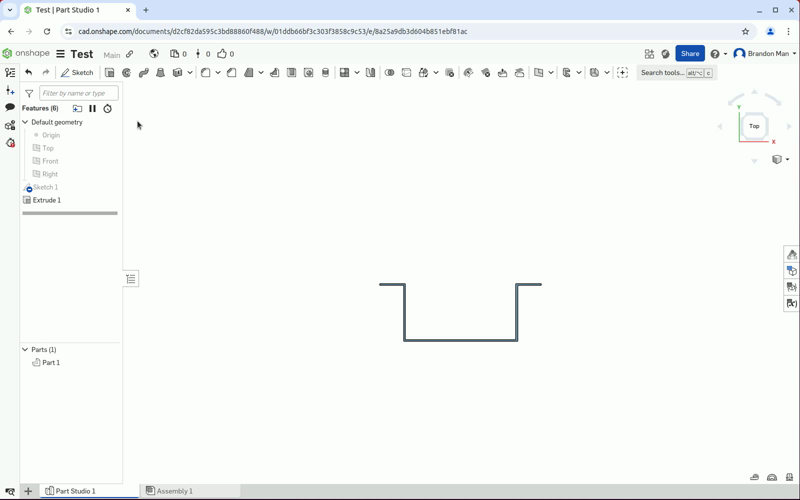
mouse_move(73, 189)
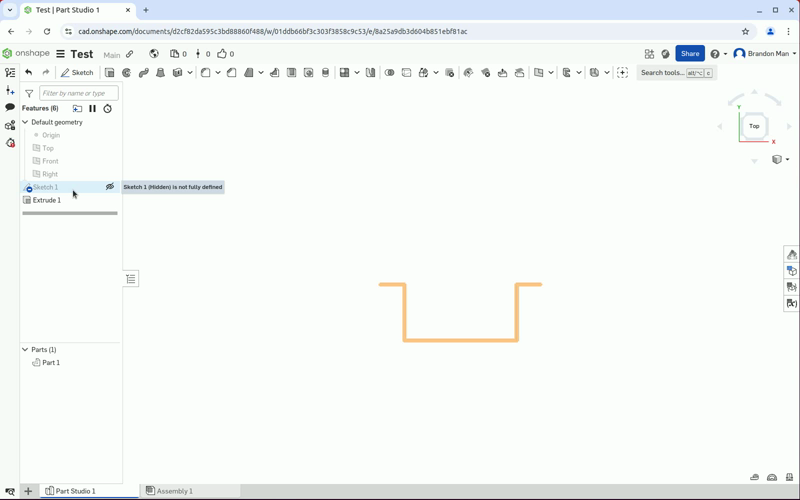
click(73, 189)
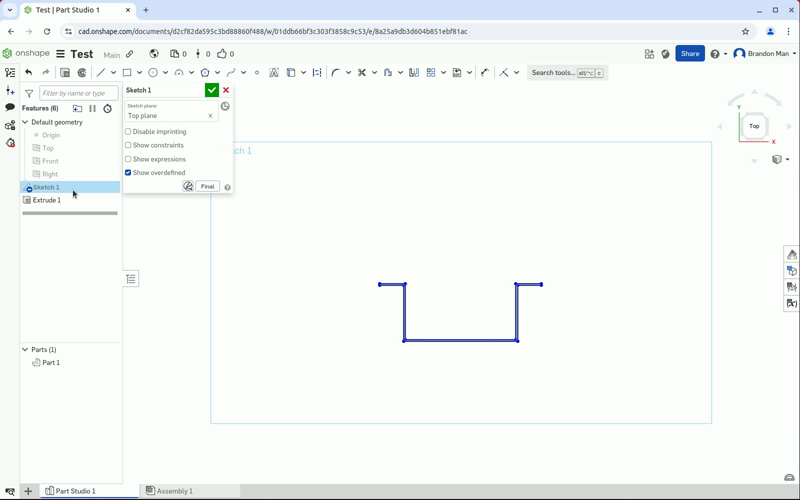
mouse_move(229, 92)
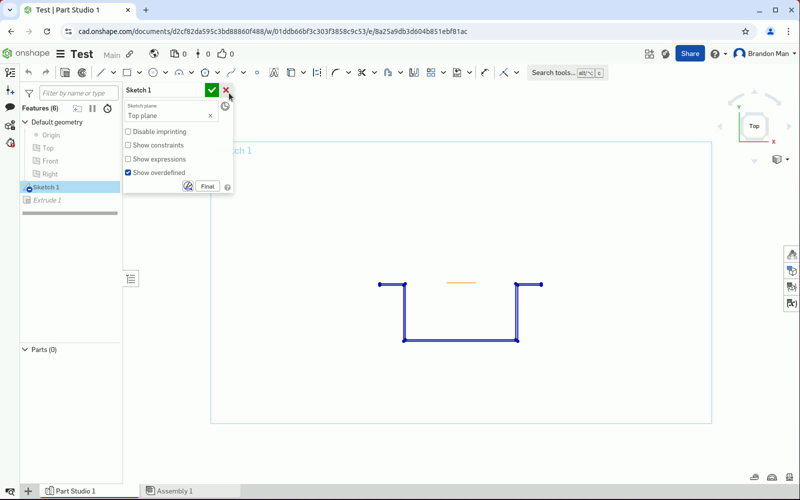
click(229, 92)
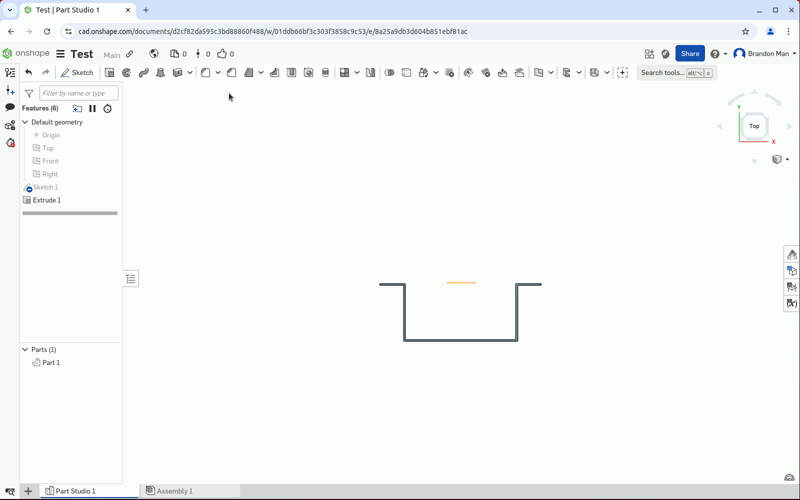
mouse_move(73, 352)
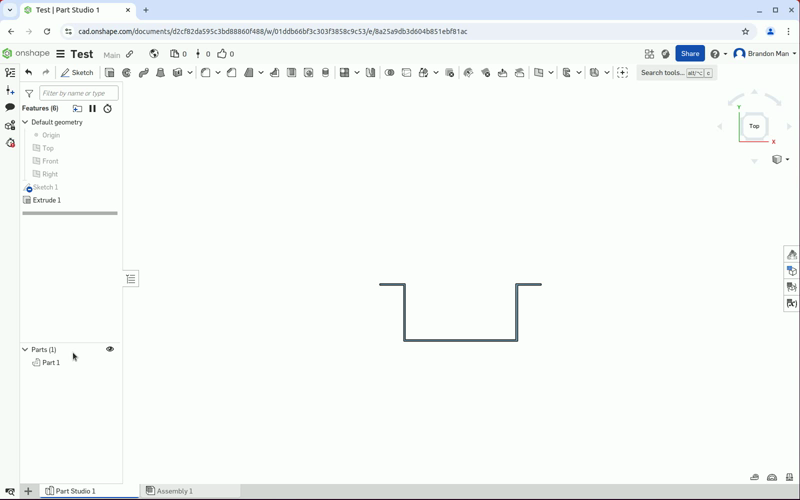
key(y)
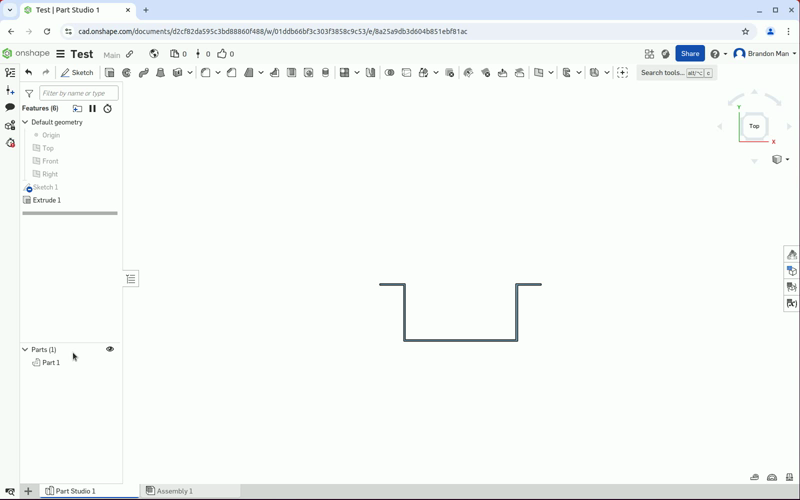
key(shift+p)
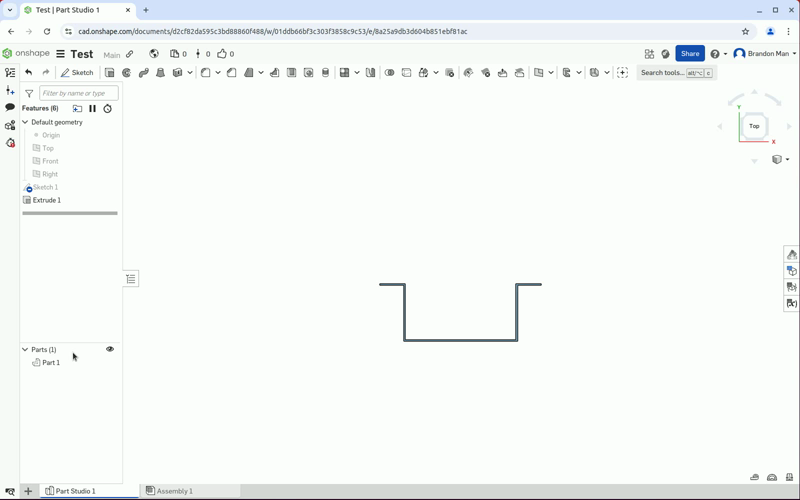
key(space)
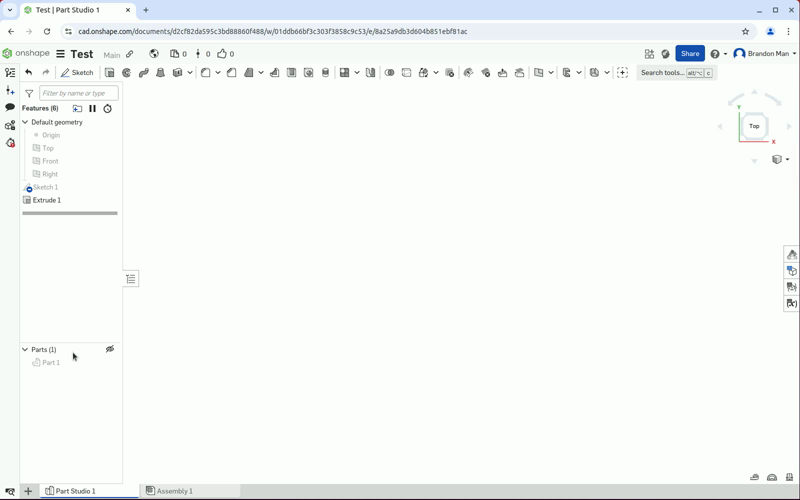
key_down(shift)
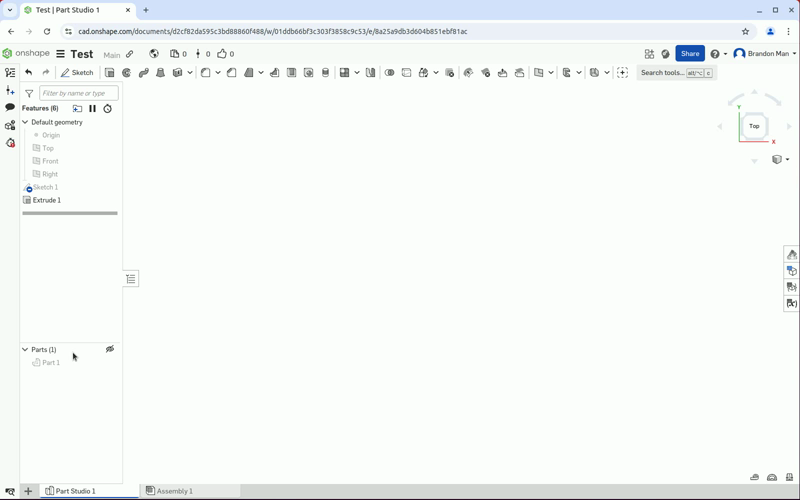
key(up)
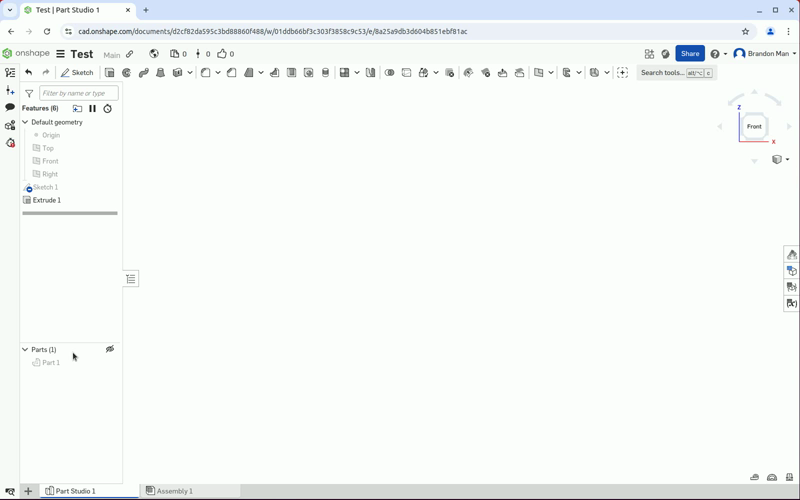
key_up(shift)
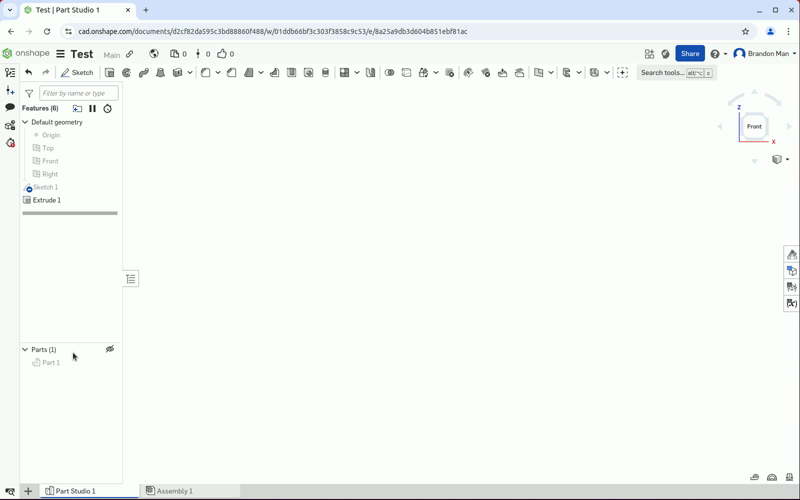
mouse_move(73, 352)
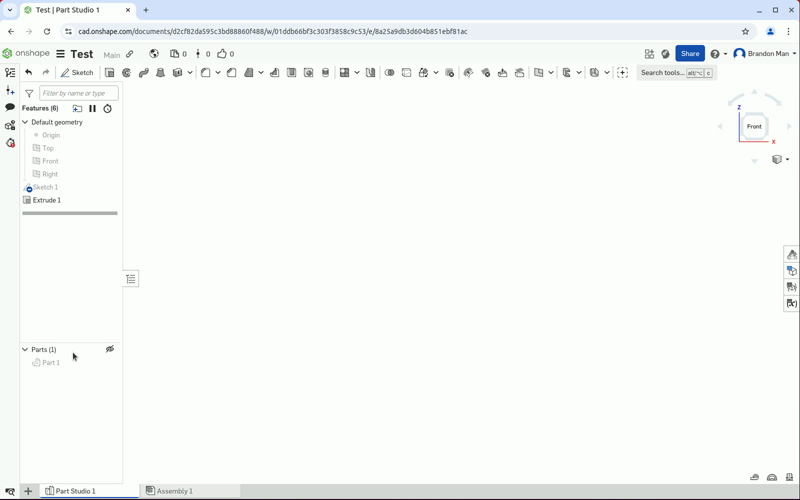
key(shift+y)
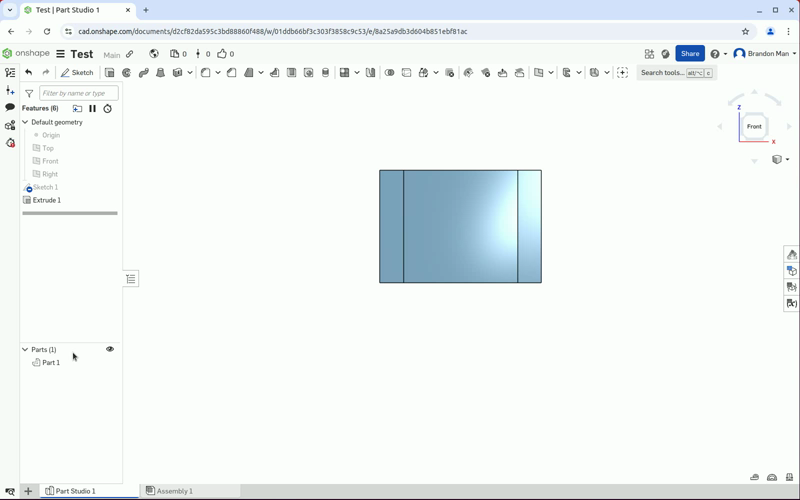
mouse_move(541, 75)
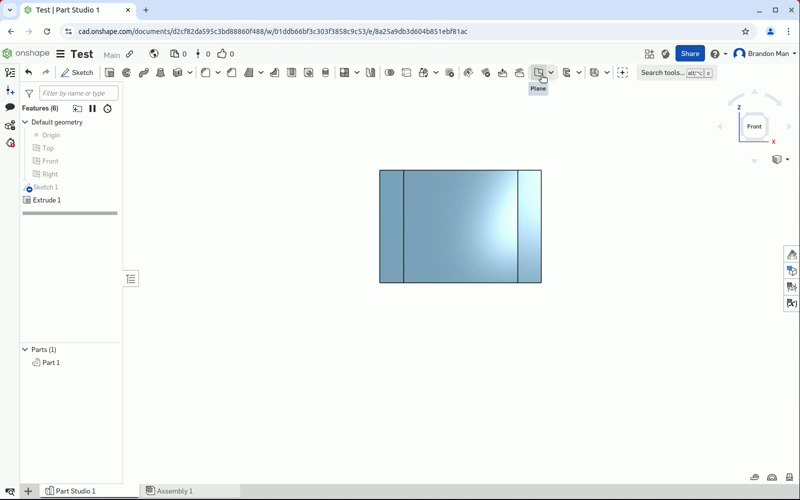
click(541, 75)
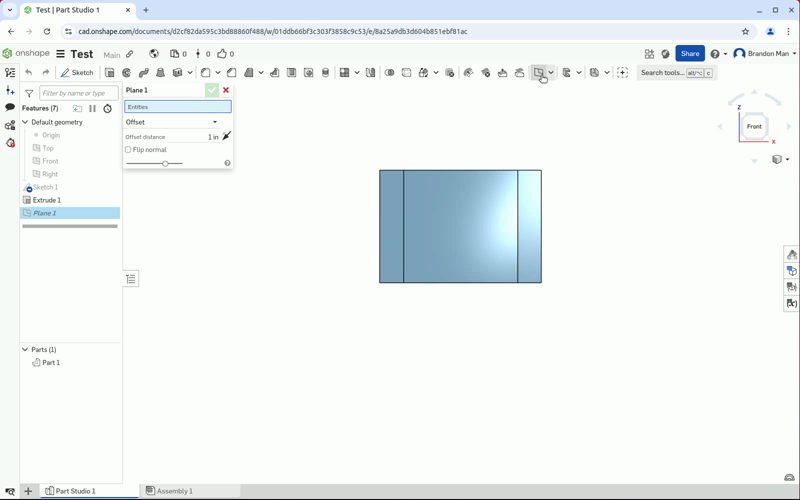
mouse_move(73, 163)
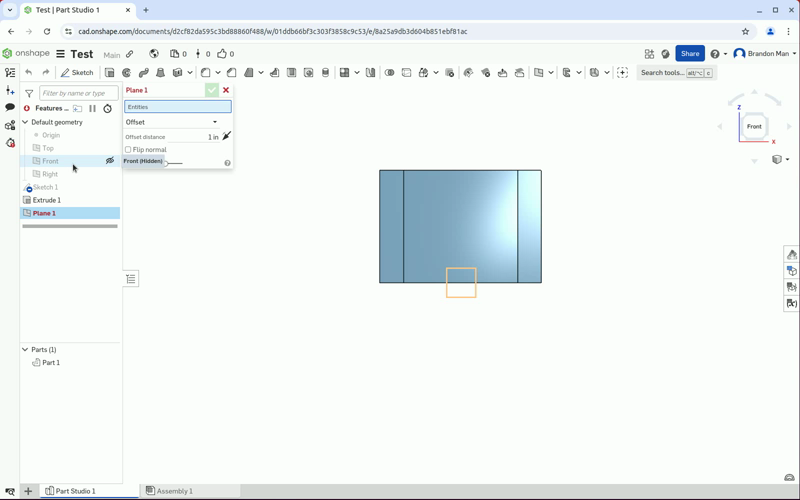
click(73, 163)
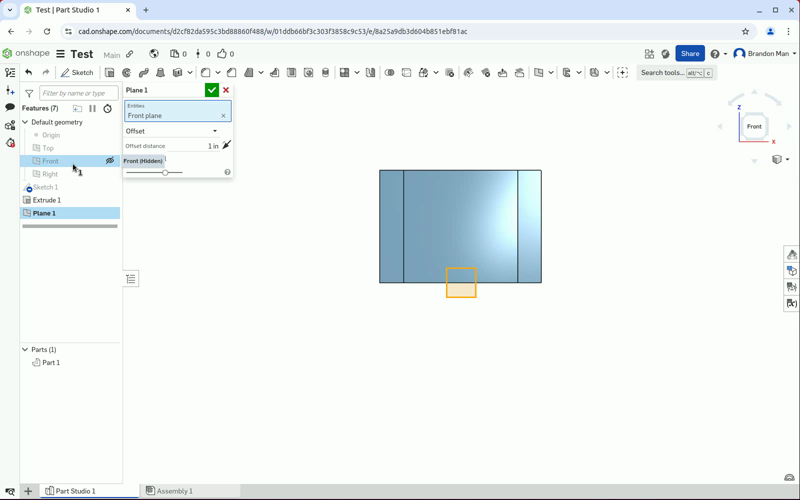
key(tab, 2)
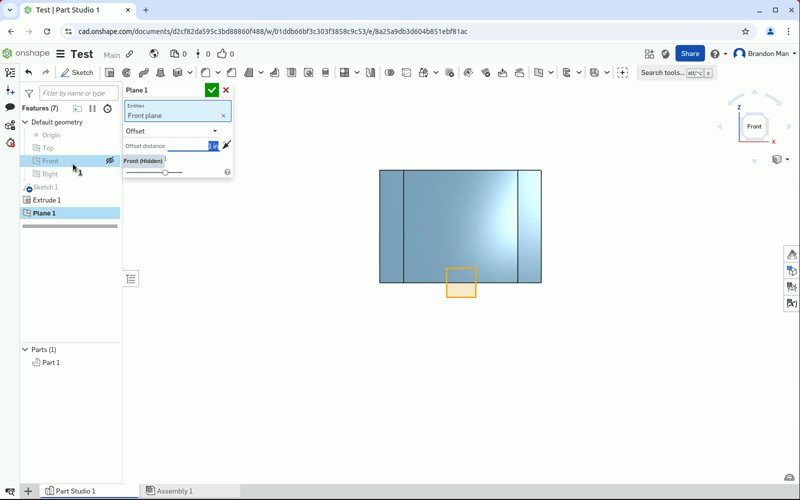
text(0.493)
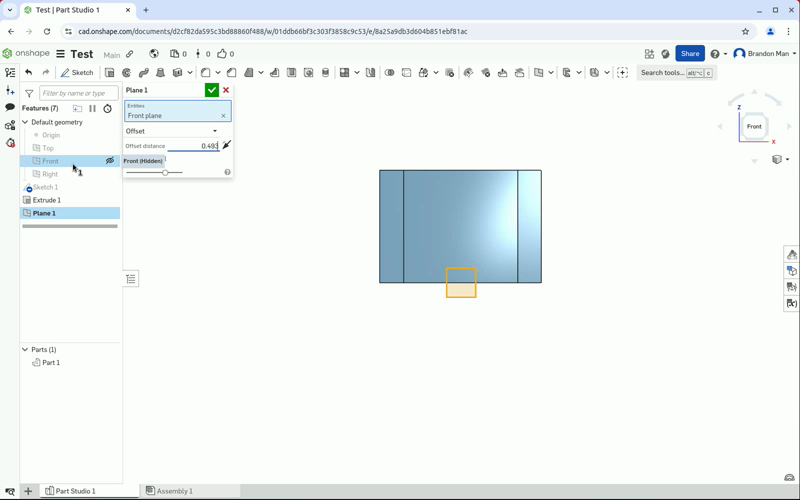
key(enter, 2)
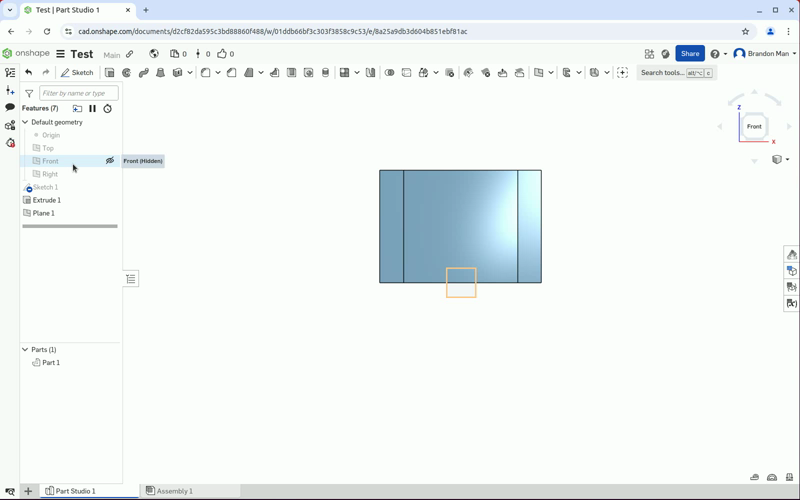
key(shift+s)
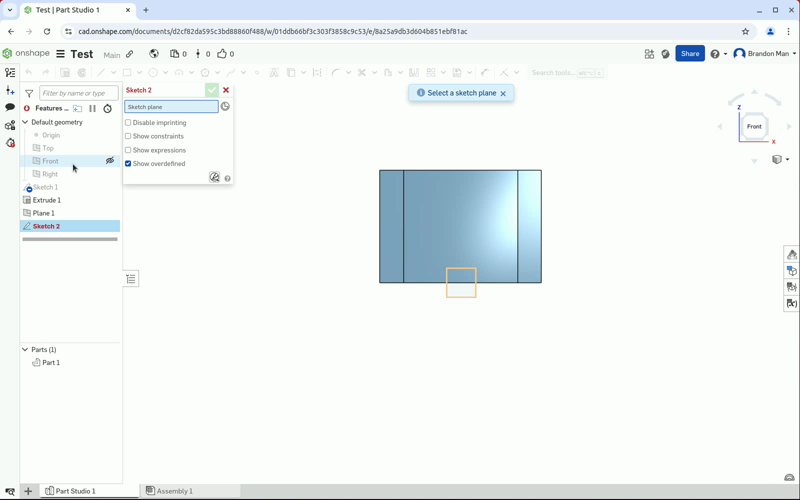
mouse_move(73, 215)
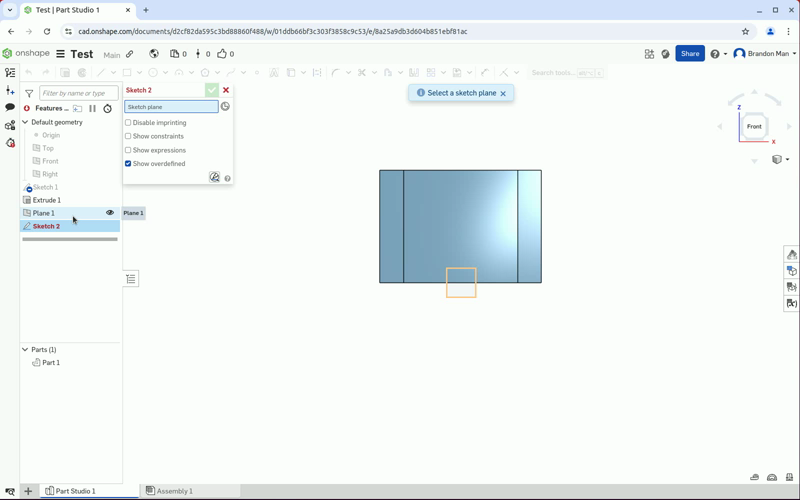
click(73, 215)
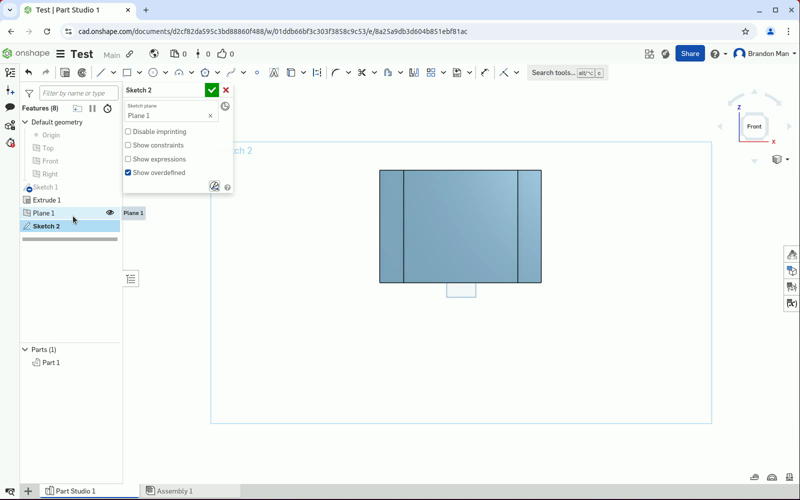
mouse_move(73, 352)
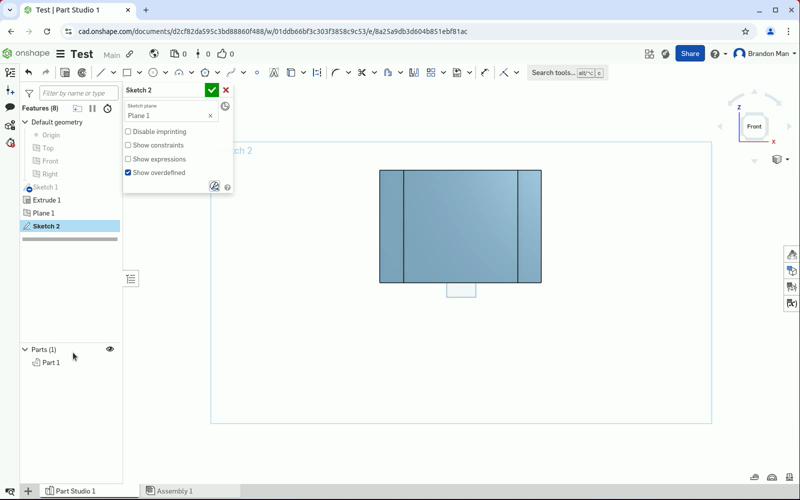
key(y)
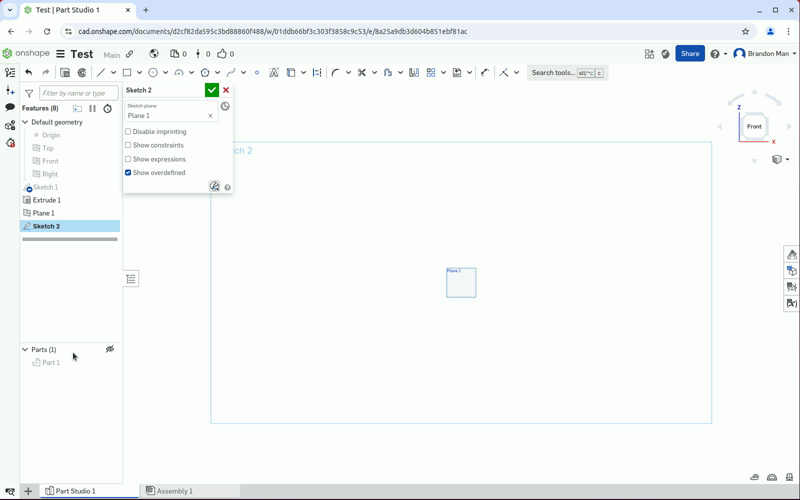
key(c)
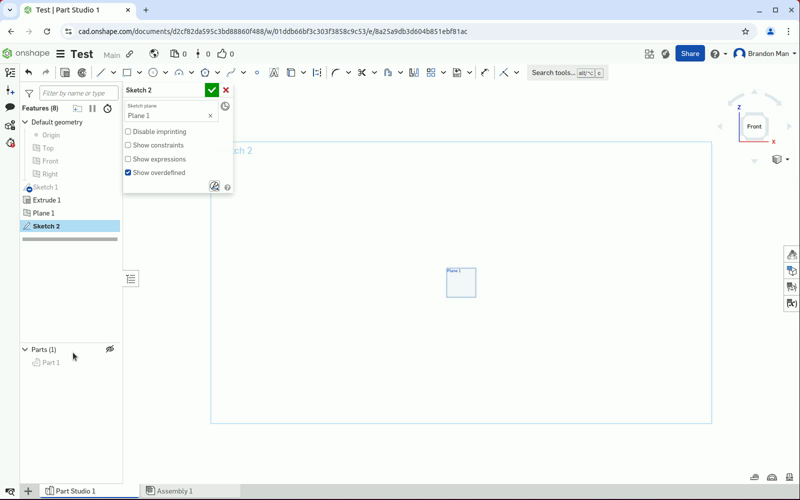
key_down(shift)
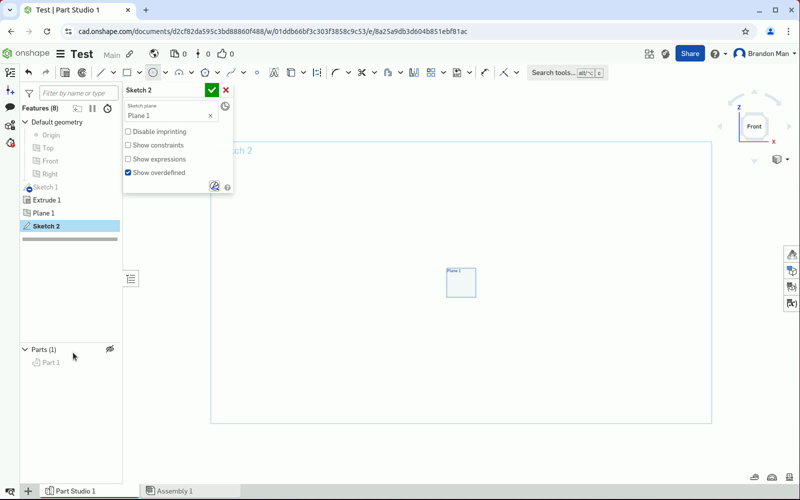
mouse_move(392, 191)
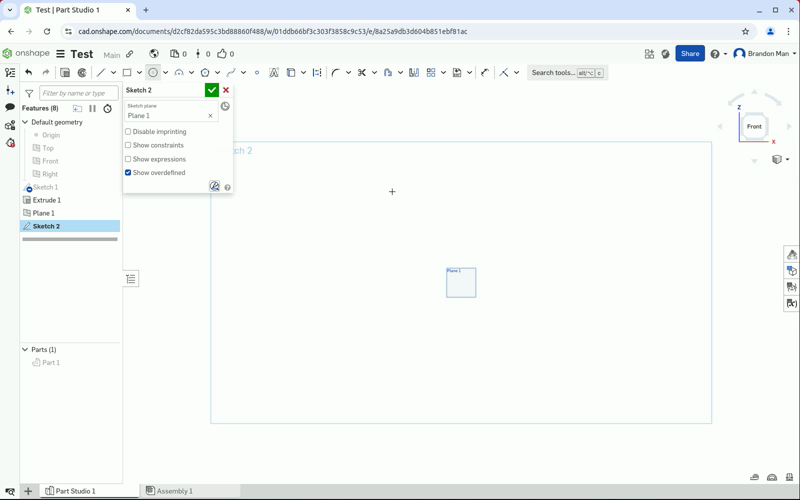
click(392, 191)
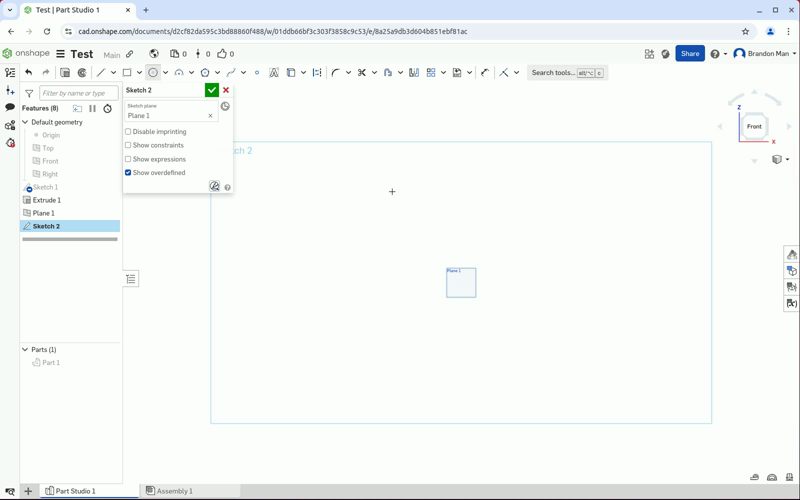
key_up(shift)
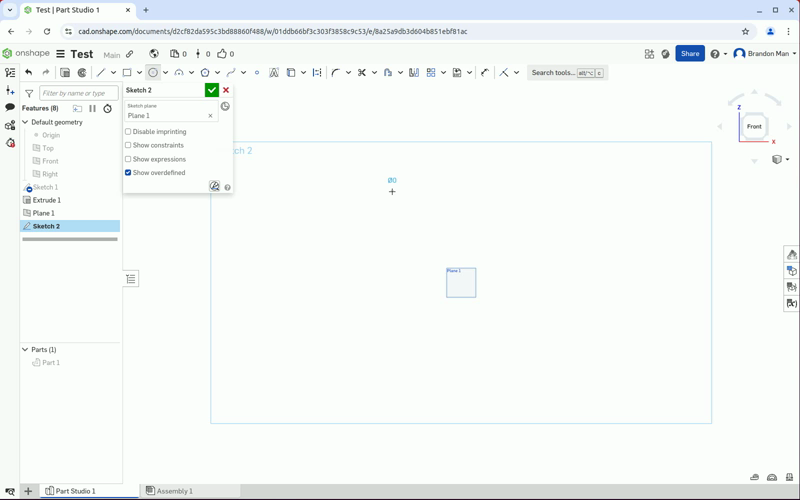
mouse_move(397, 191)
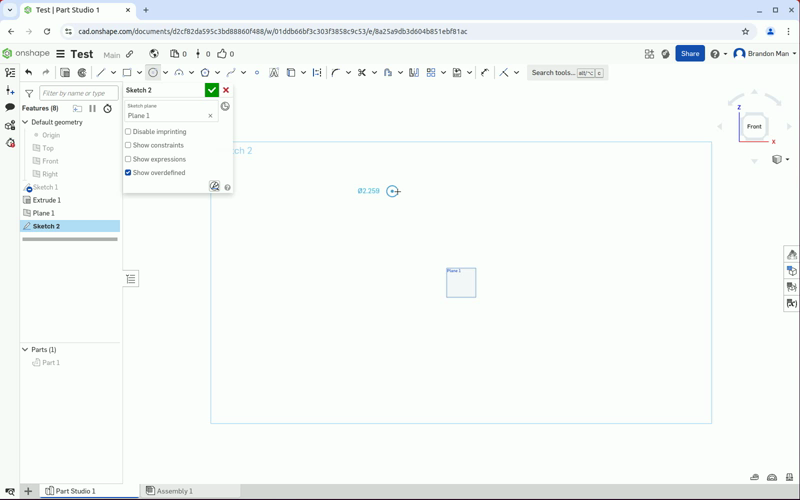
click(397, 191)
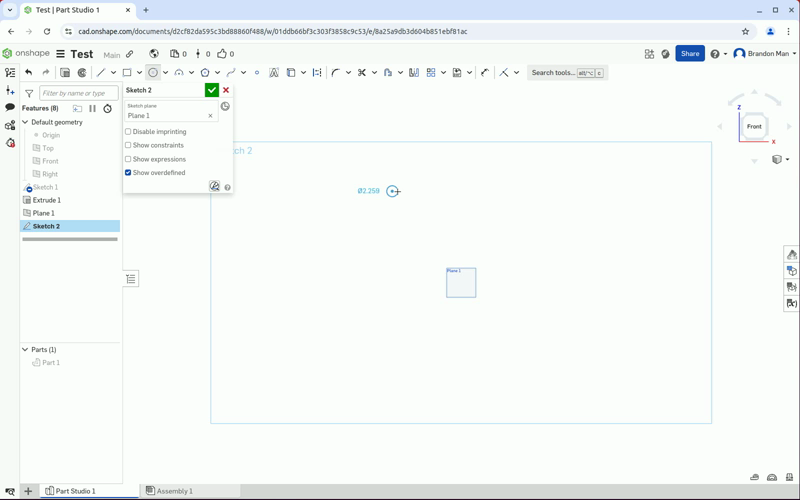
key(esc)
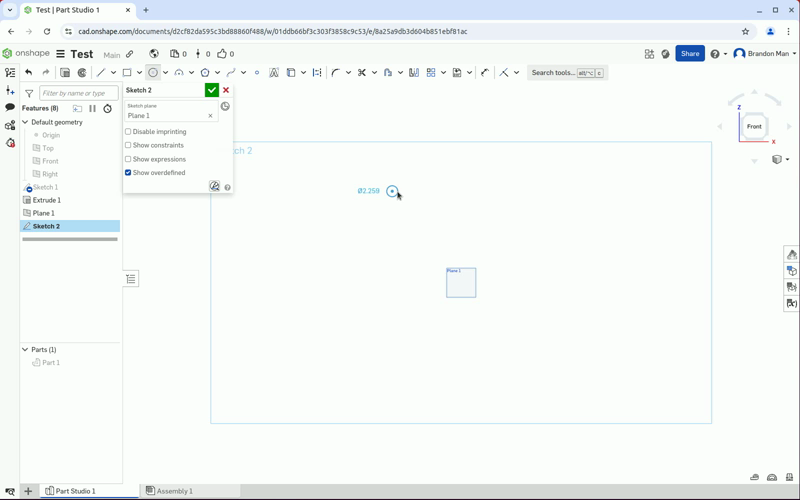
mouse_move(389, 192)
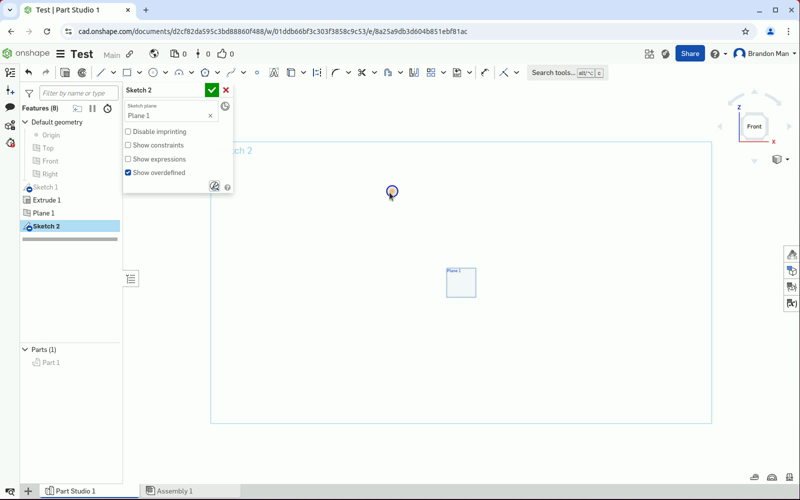
scroll(6)
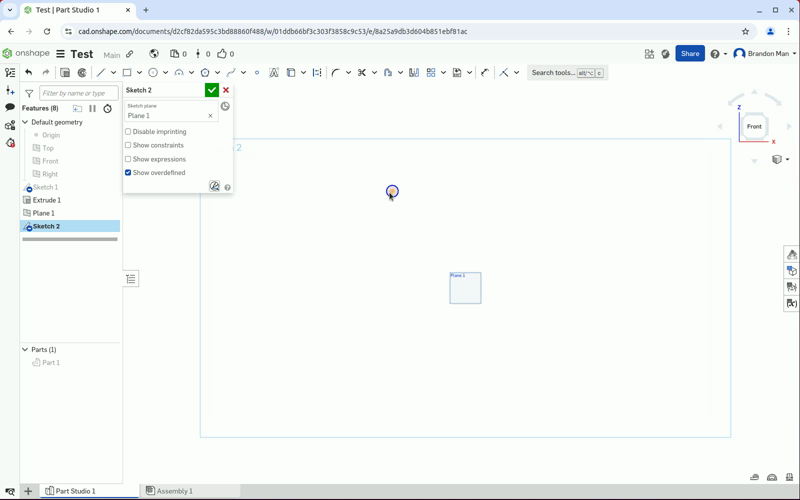
scroll(6)
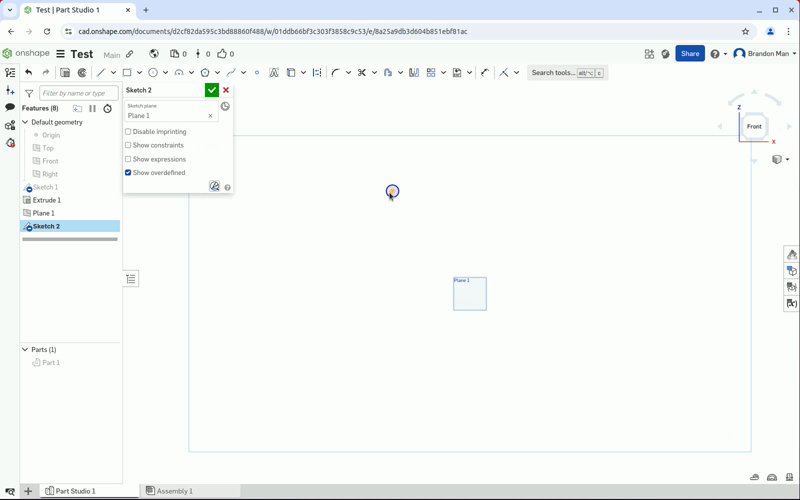
scroll(6)
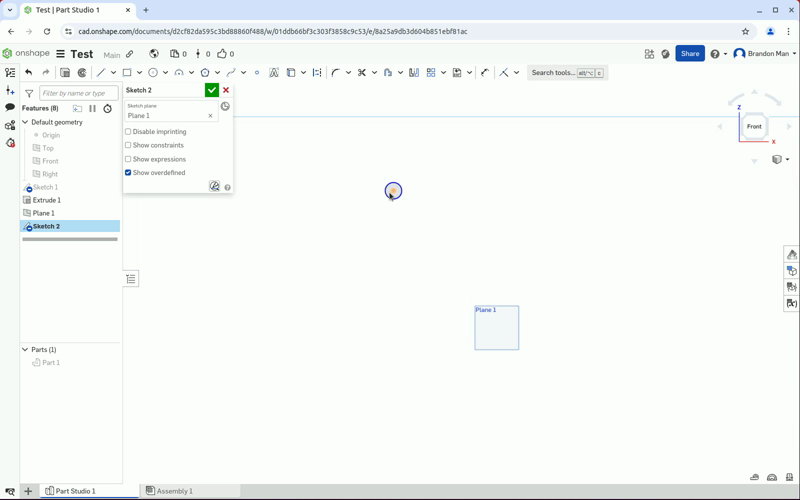
scroll(6)
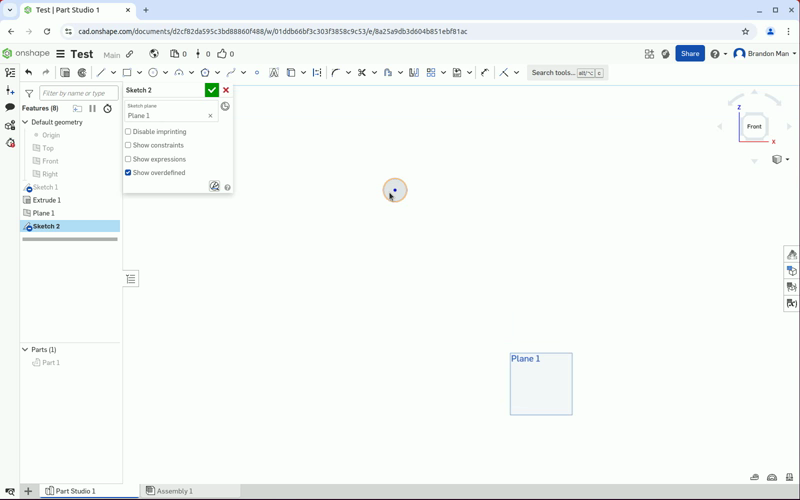
scroll(6)
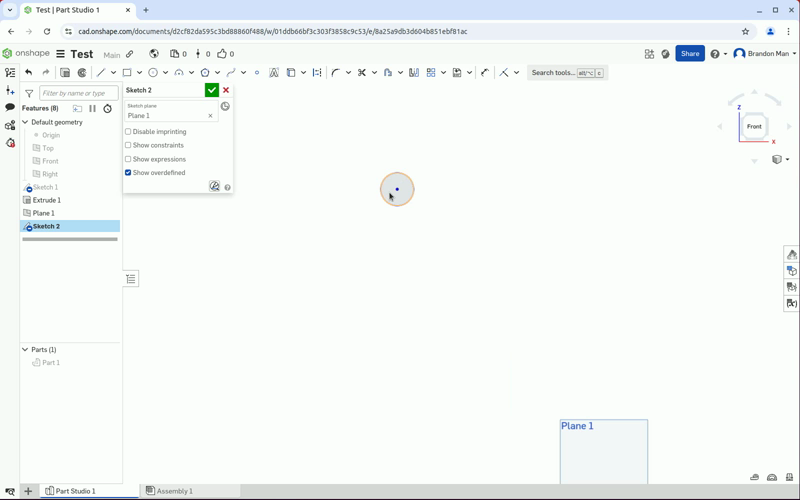
scroll(6)
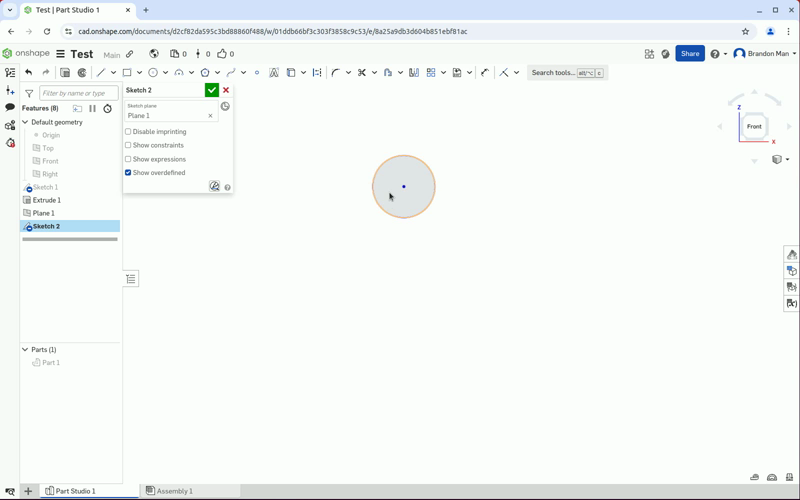
scroll(6)
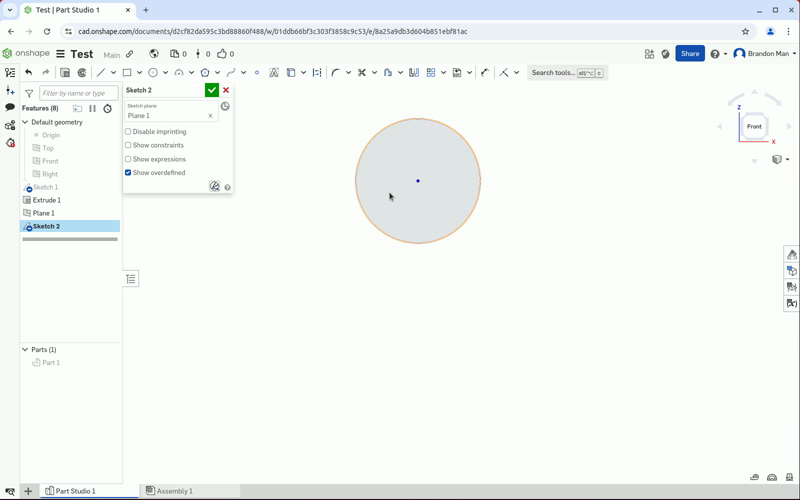
click(389, 192)
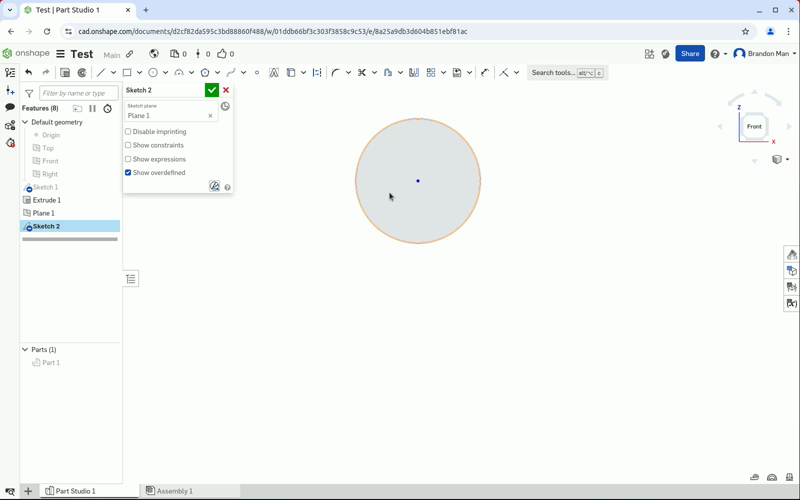
scroll(-6)
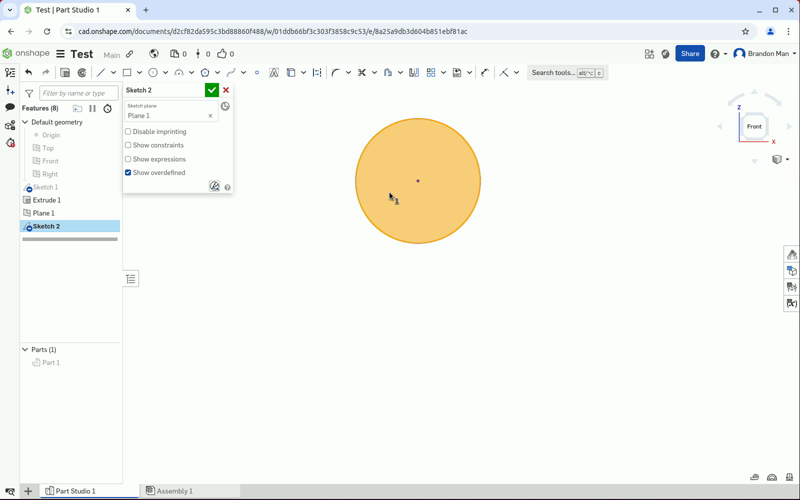
scroll(-6)
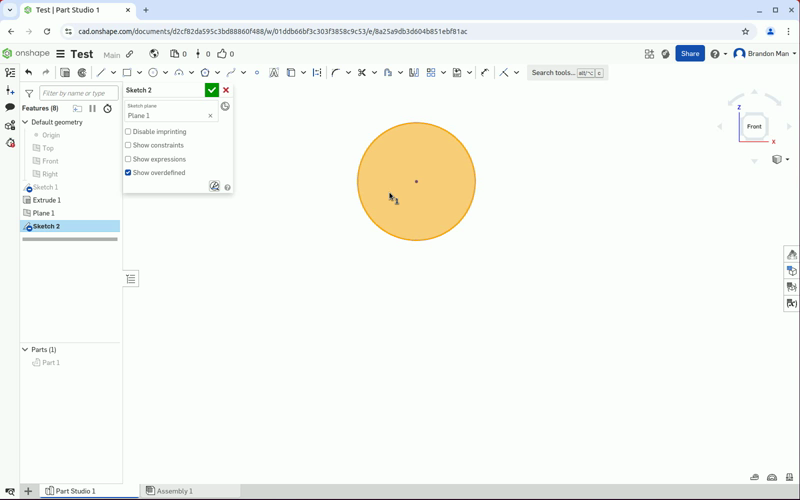
scroll(-6)
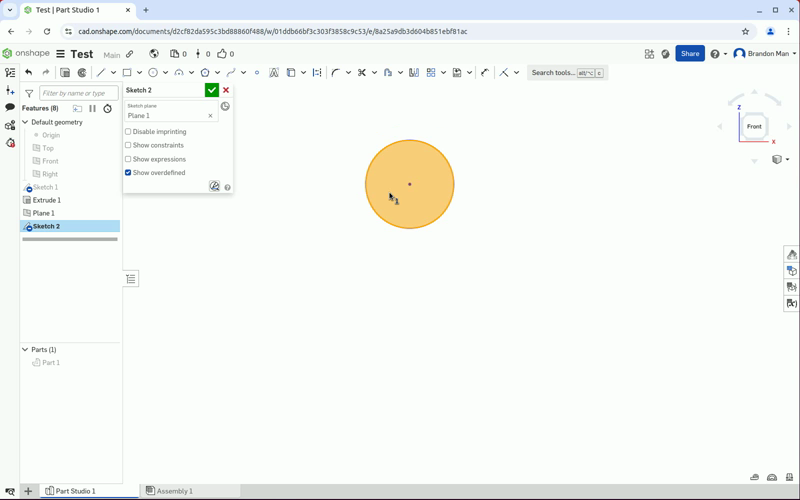
scroll(-6)
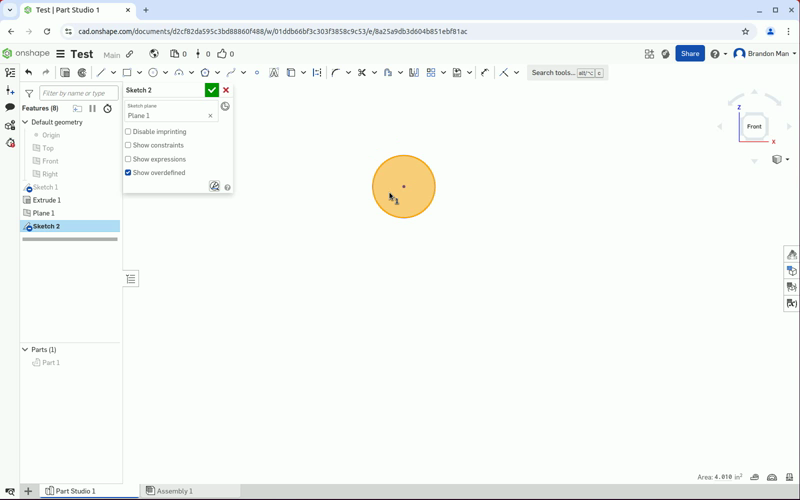
scroll(-6)
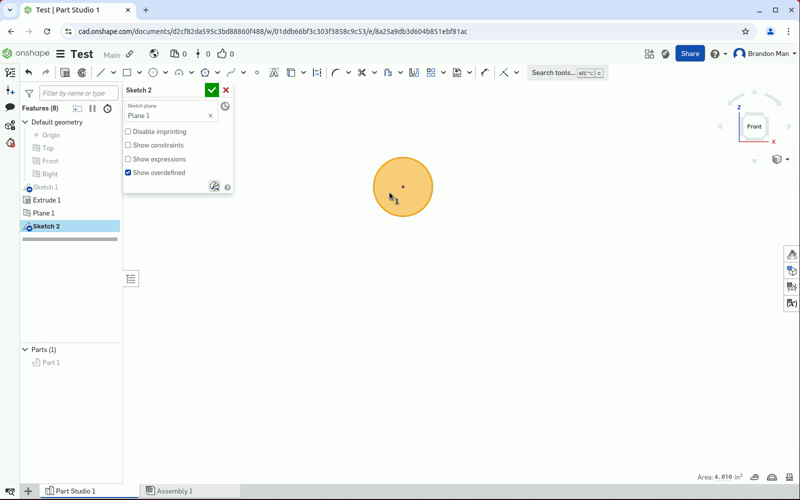
scroll(-6)
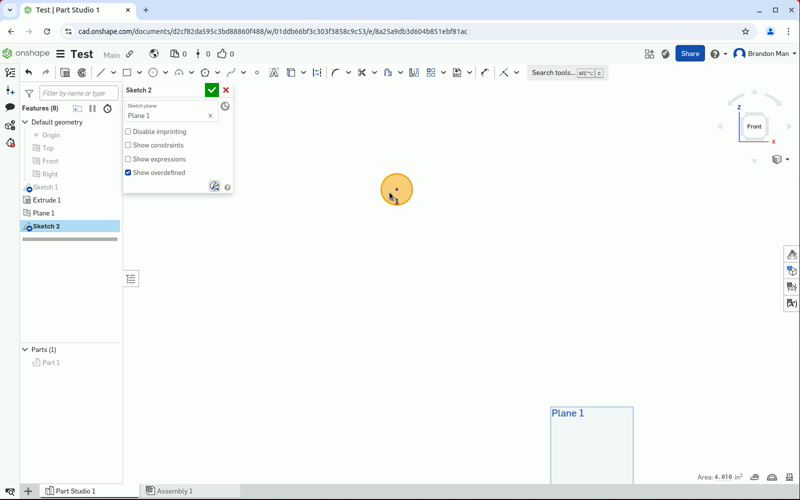
scroll(-6)
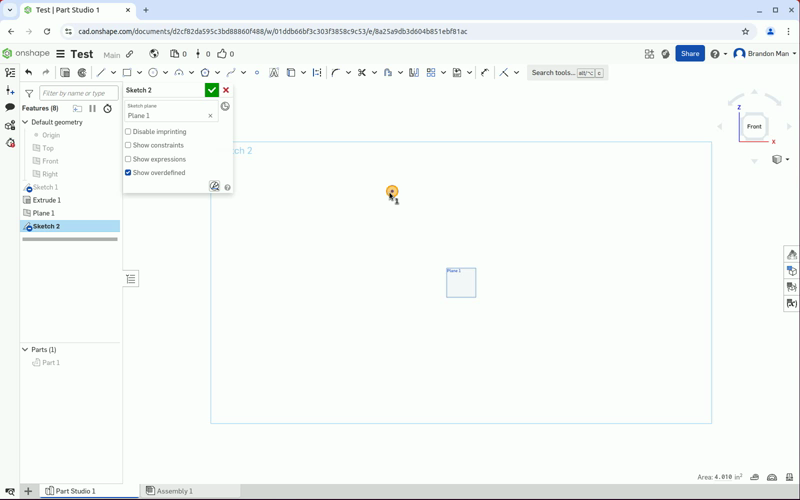
mouse_move(73, 352)
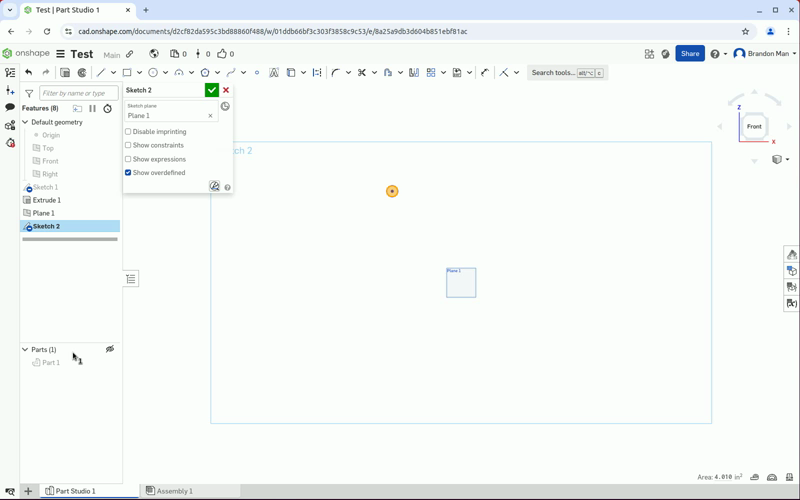
key(shift+y)
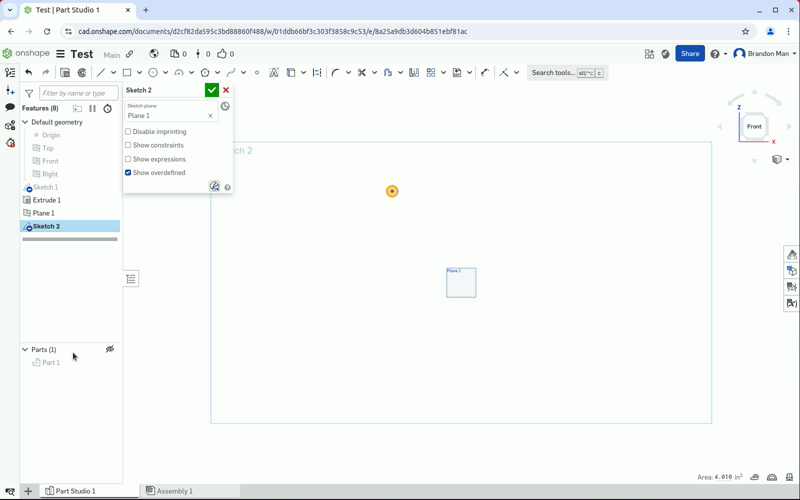
key(shift+e)
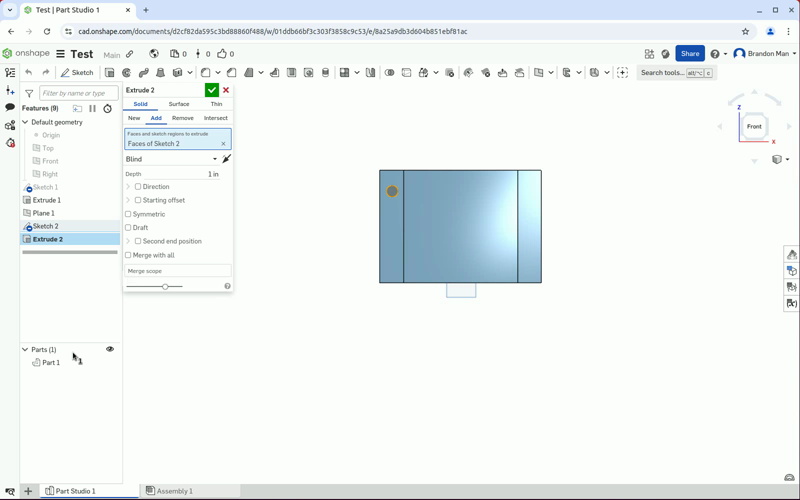
mouse_move(143, 106)
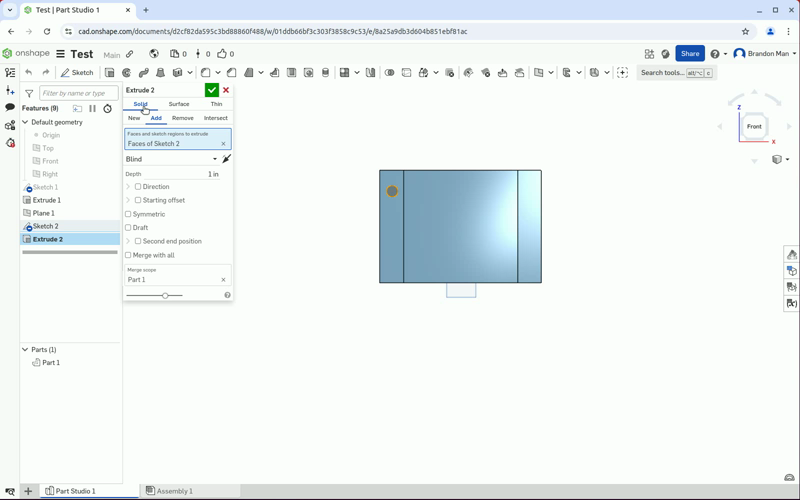
click(143, 106)
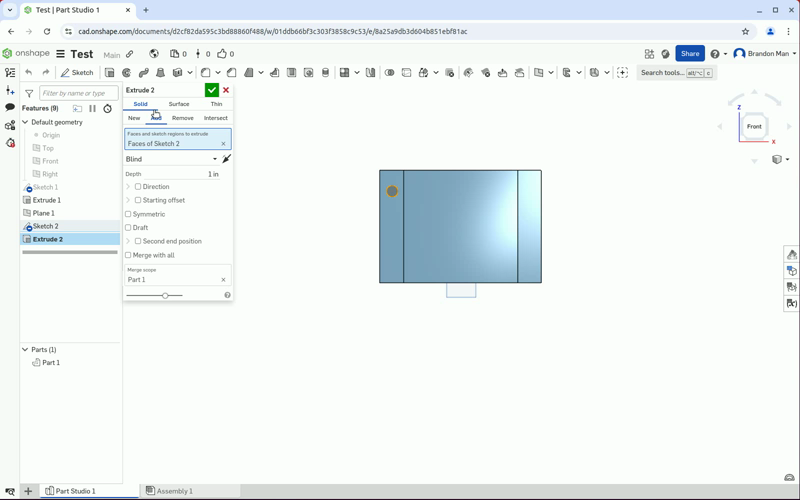
mouse_move(186, 120)
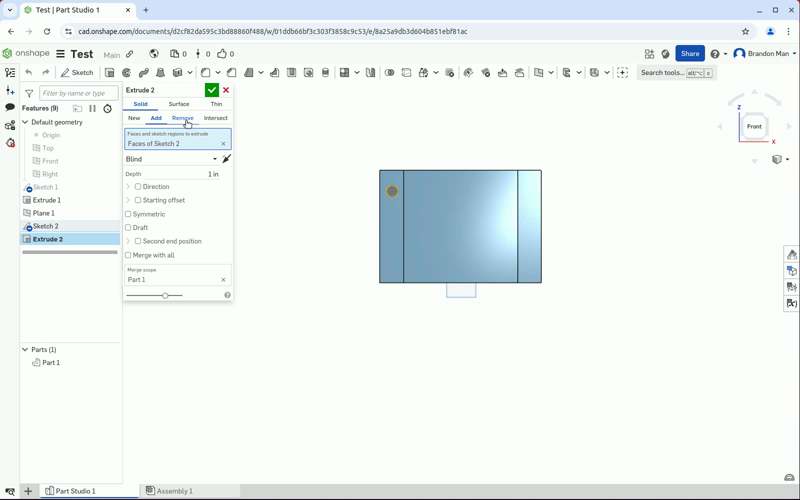
click(186, 120)
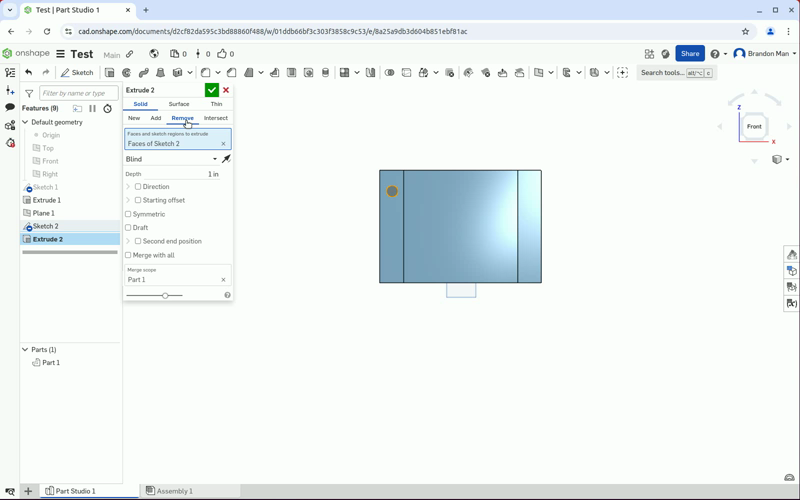
key(tab, 4)
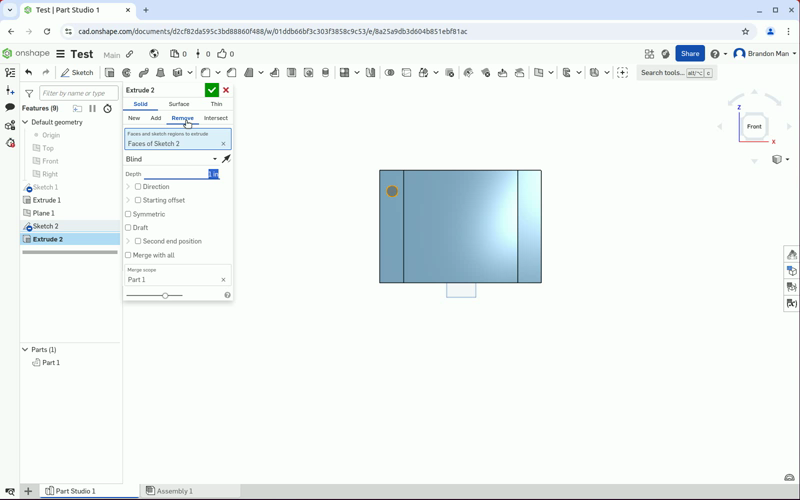
text(4.814)
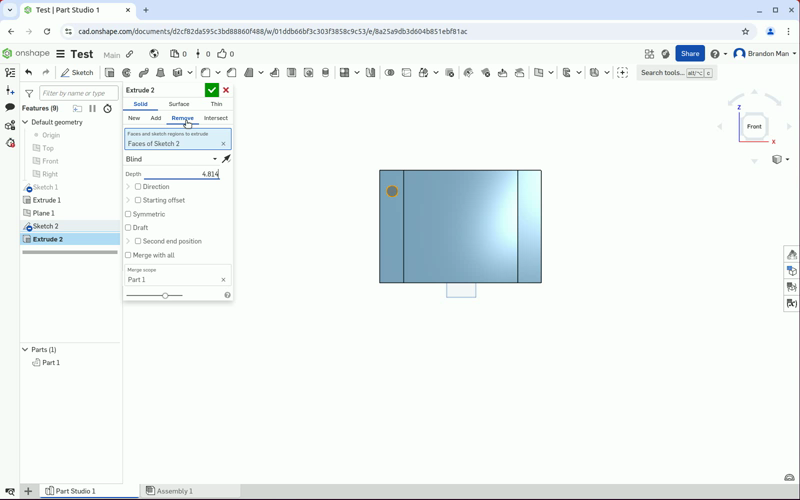
key(tab, 6)
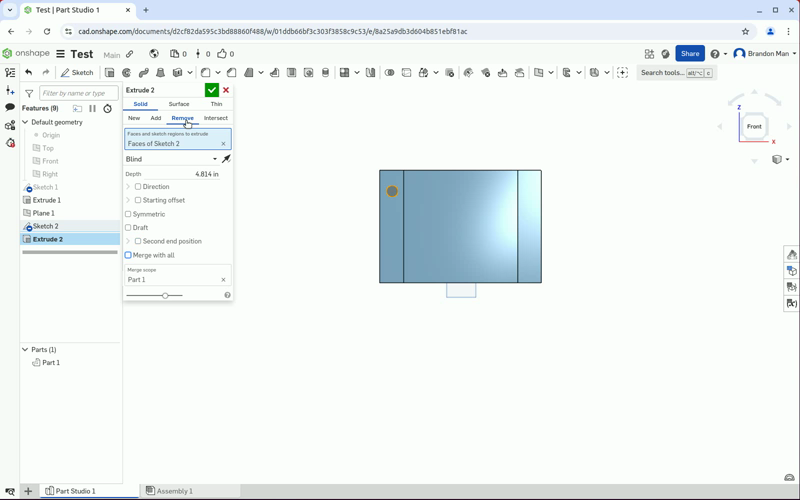
key(space)
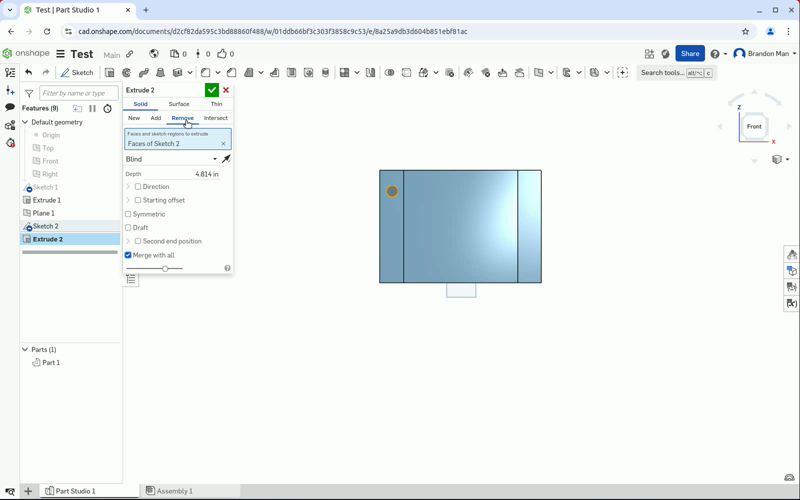
key(enter)
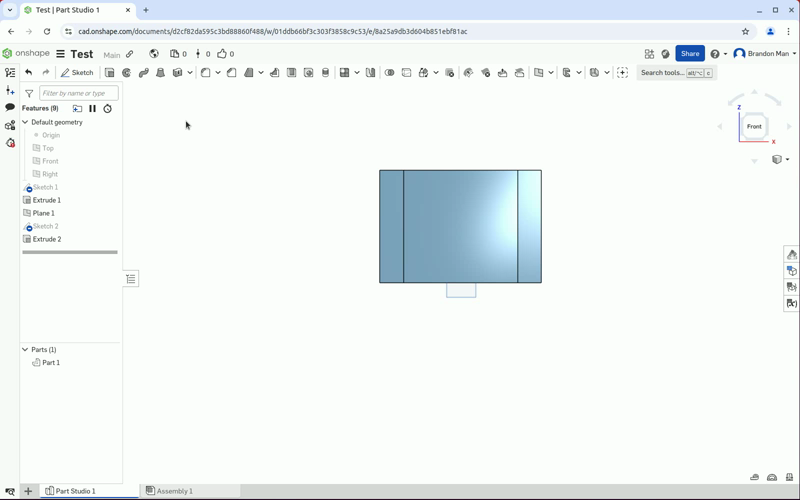
key(shift+h)
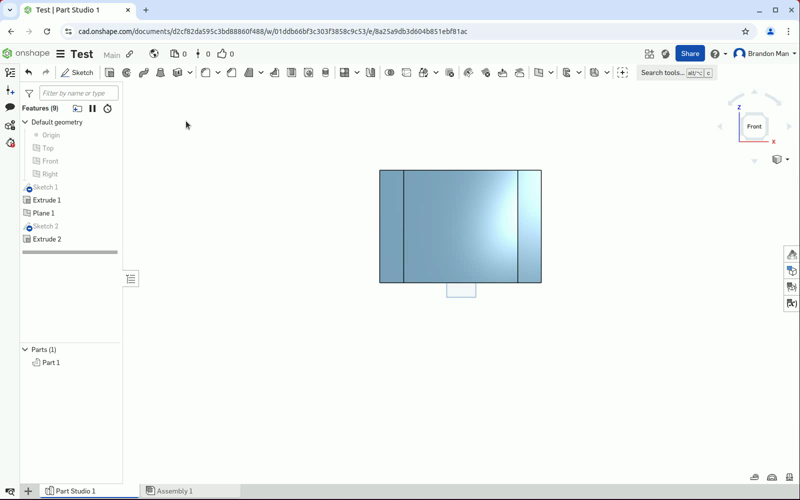
key(shift+h)
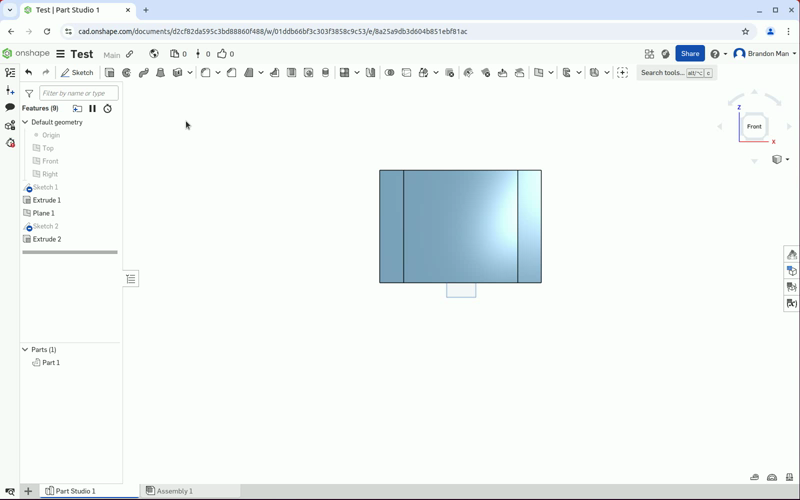
mouse_move(73, 189)
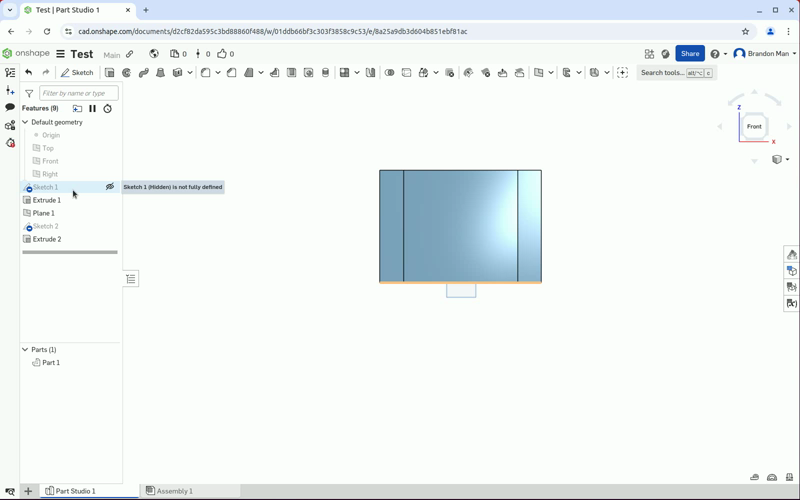
click(73, 189)
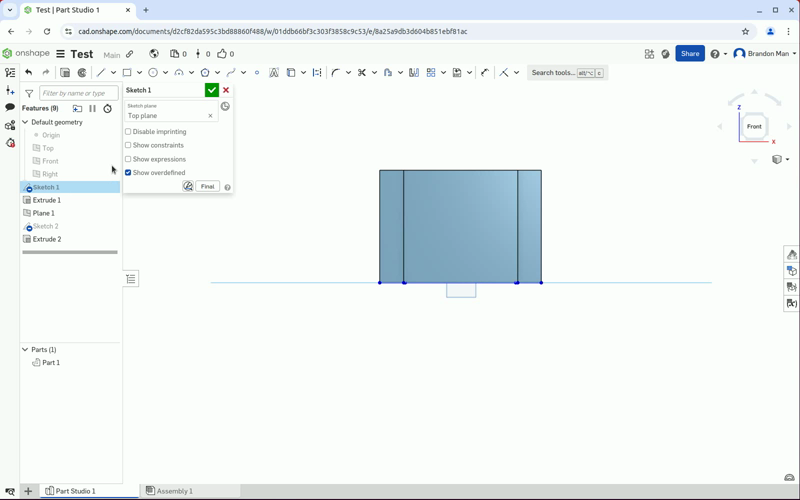
mouse_move(229, 92)
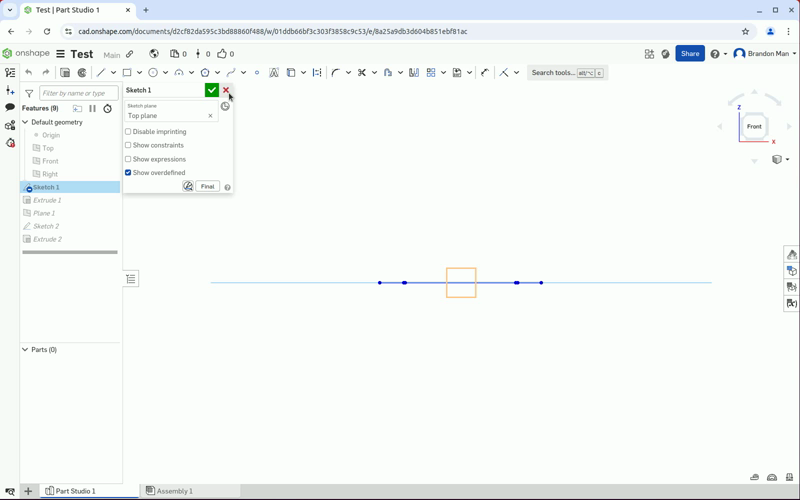
click(229, 92)
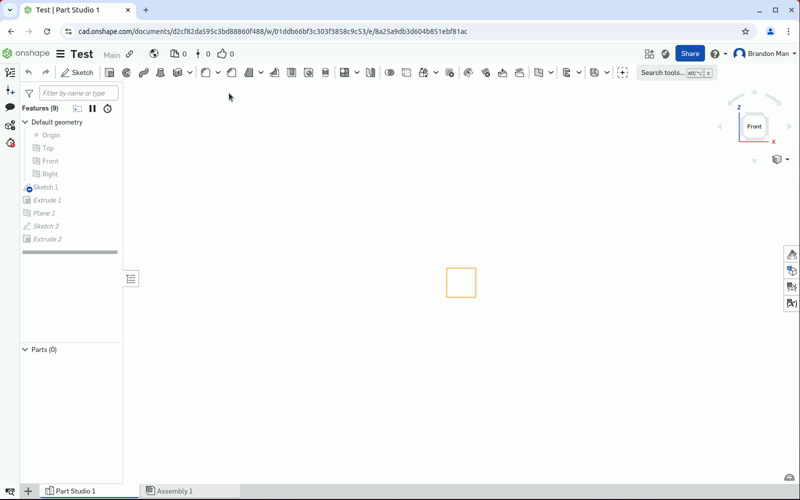
key(shift+s)
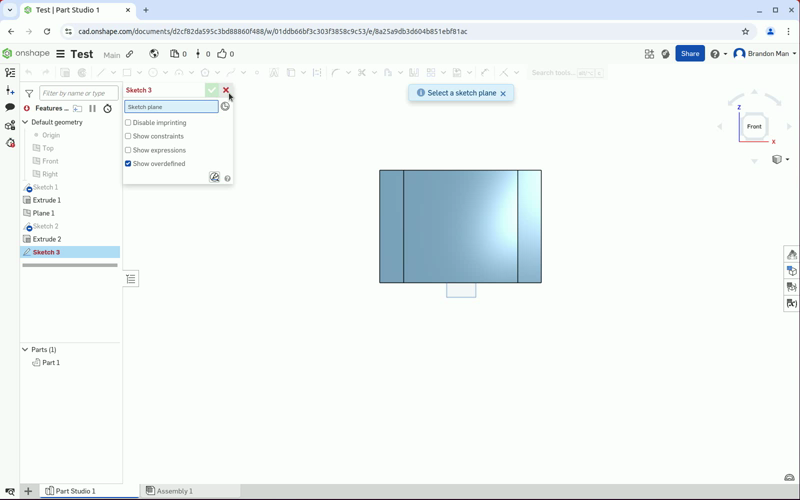
mouse_move(73, 215)
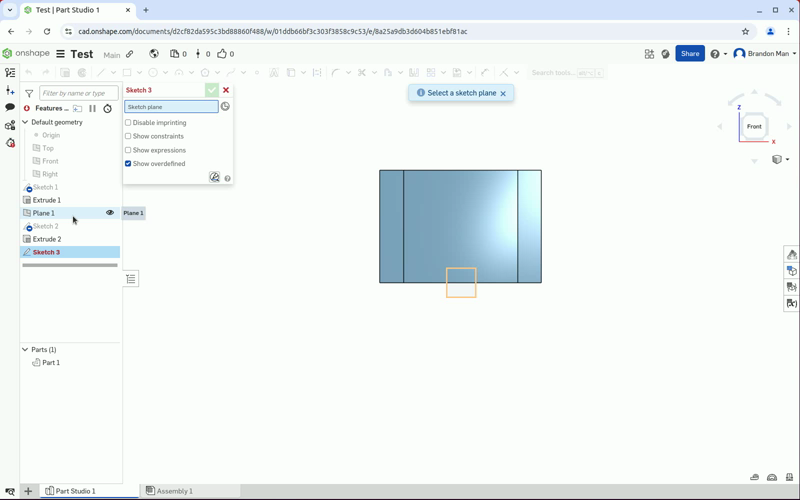
click(73, 215)
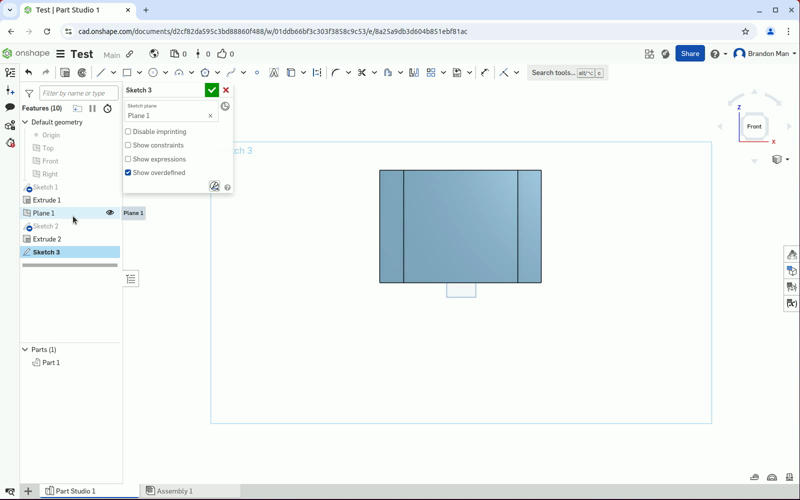
mouse_move(73, 352)
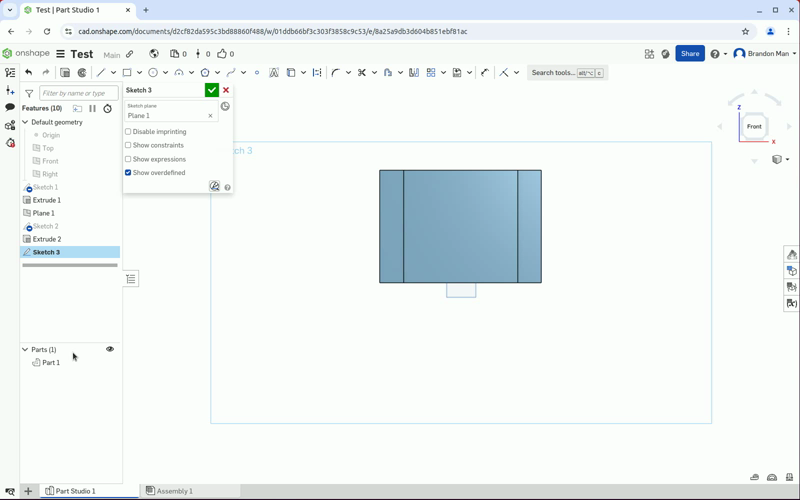
key(y)
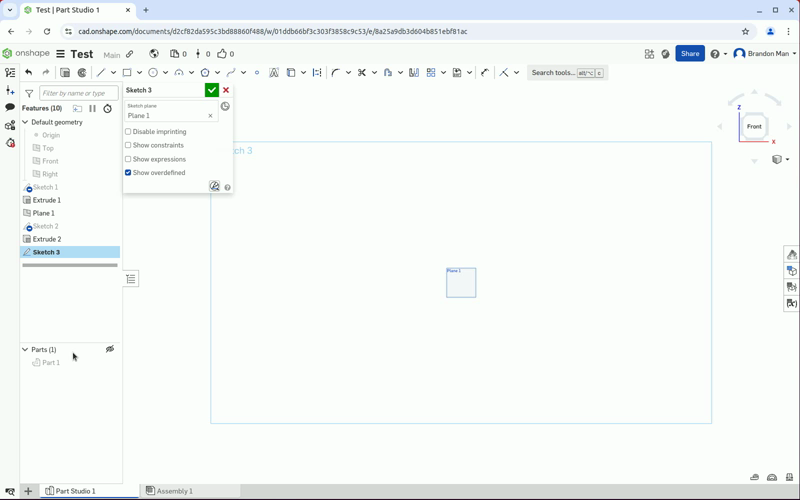
key(c)
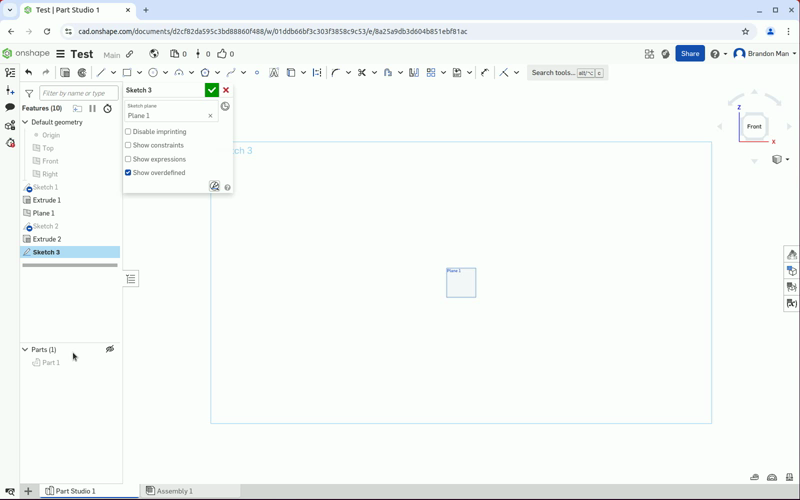
key_down(shift)
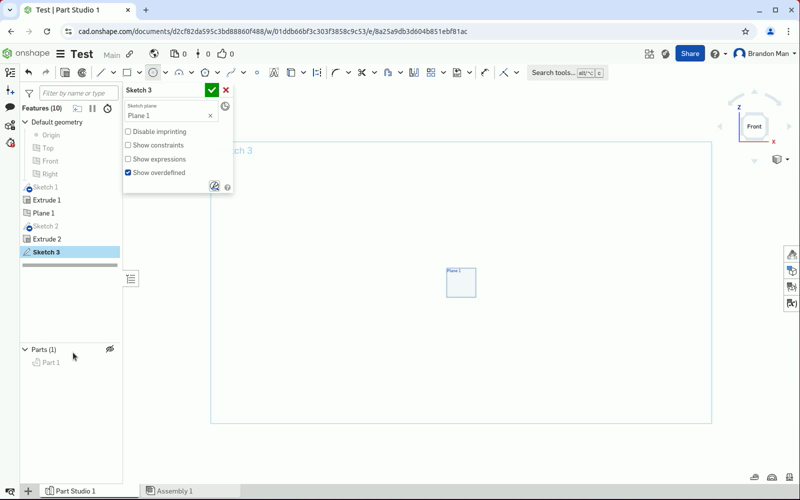
mouse_move(392, 261)
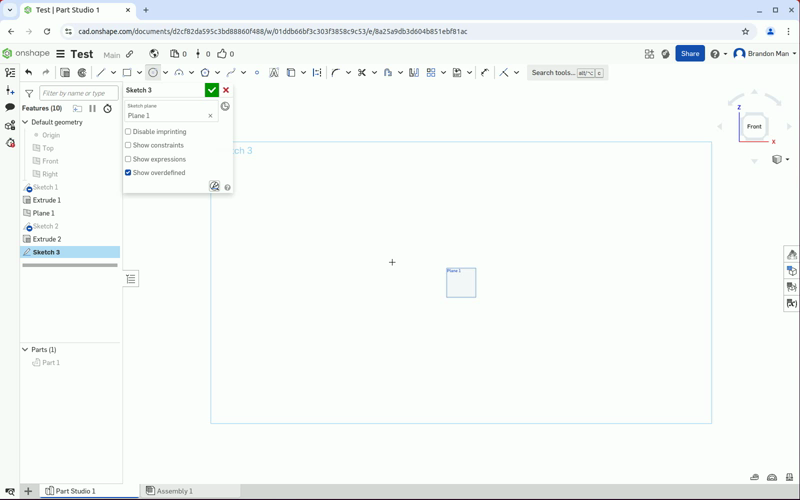
click(392, 261)
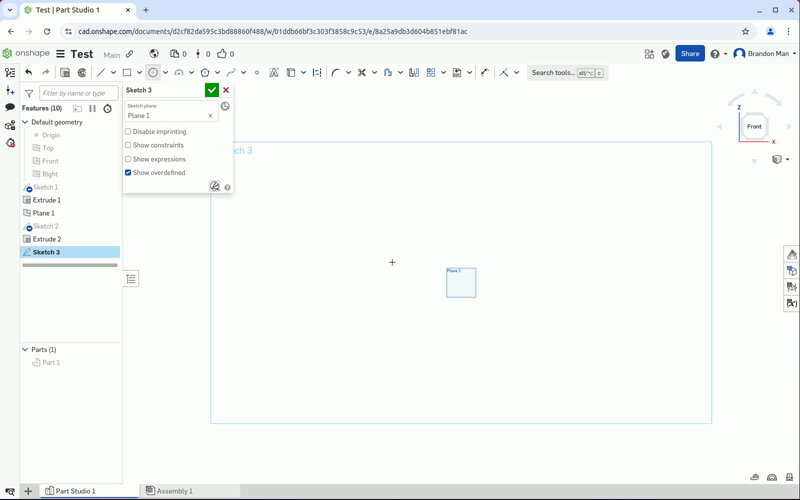
key_up(shift)
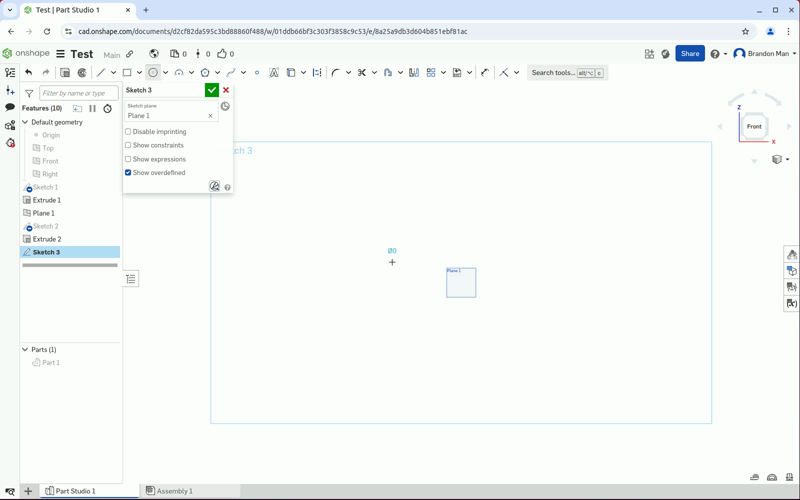
mouse_move(397, 261)
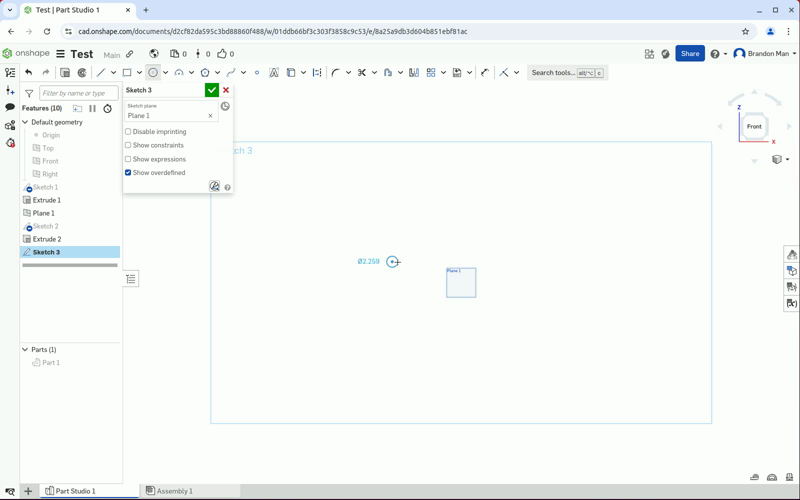
click(397, 261)
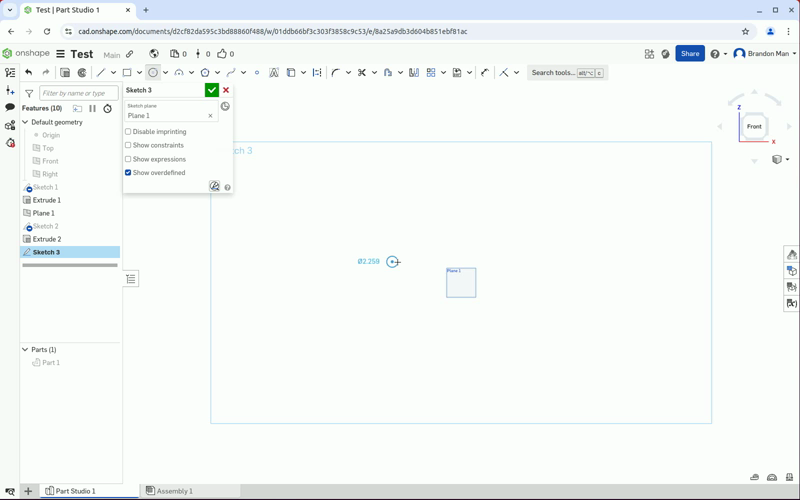
key(esc)
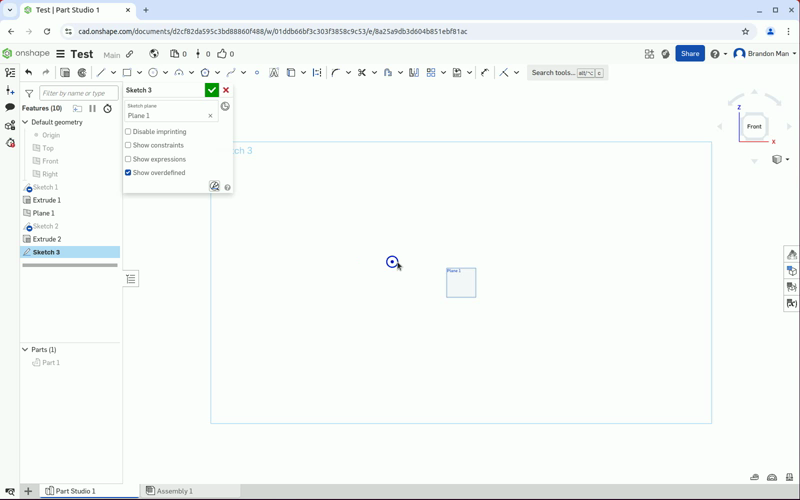
mouse_move(393, 261)
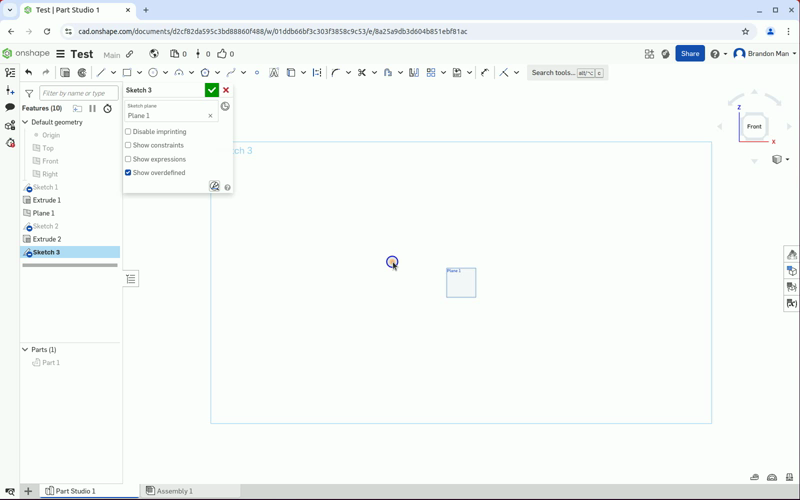
scroll(6)
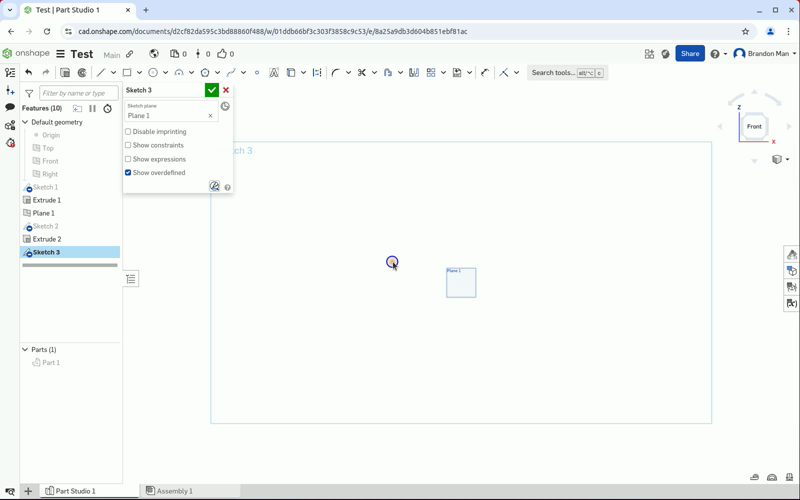
scroll(6)
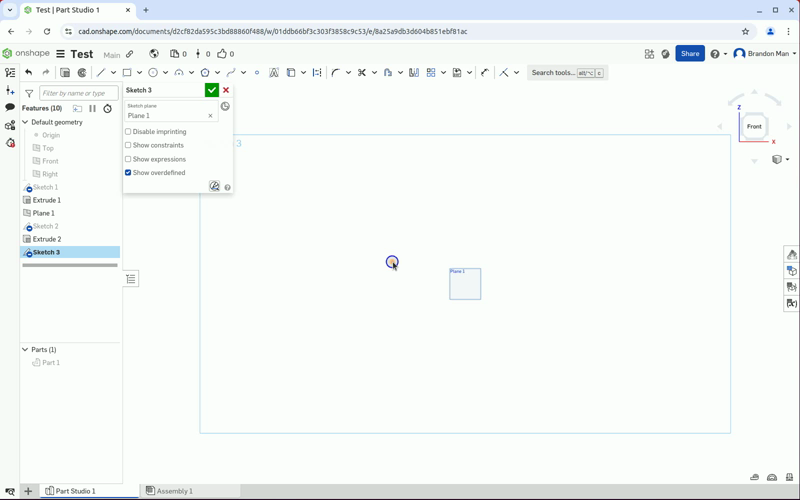
scroll(6)
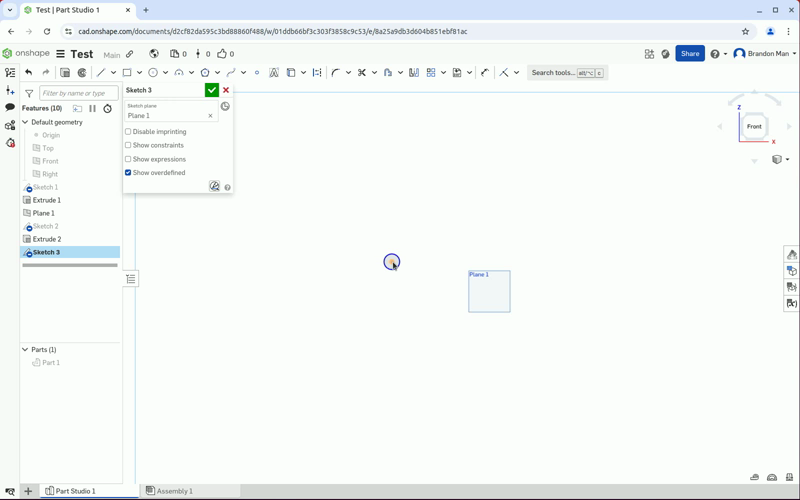
scroll(6)
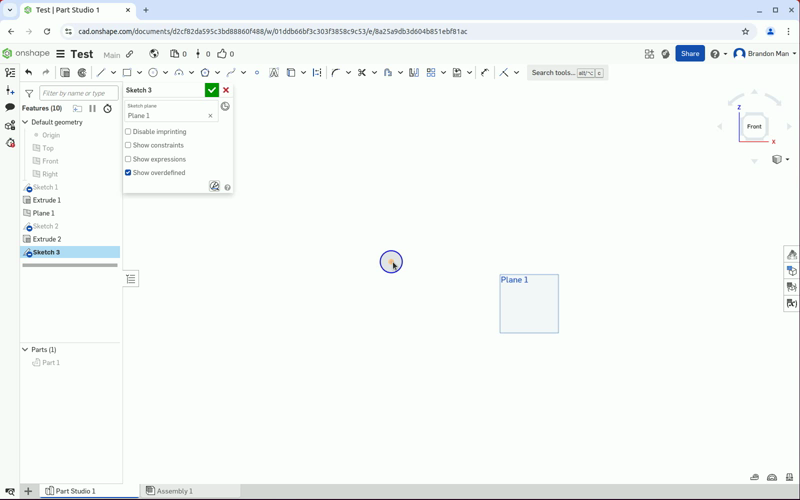
scroll(6)
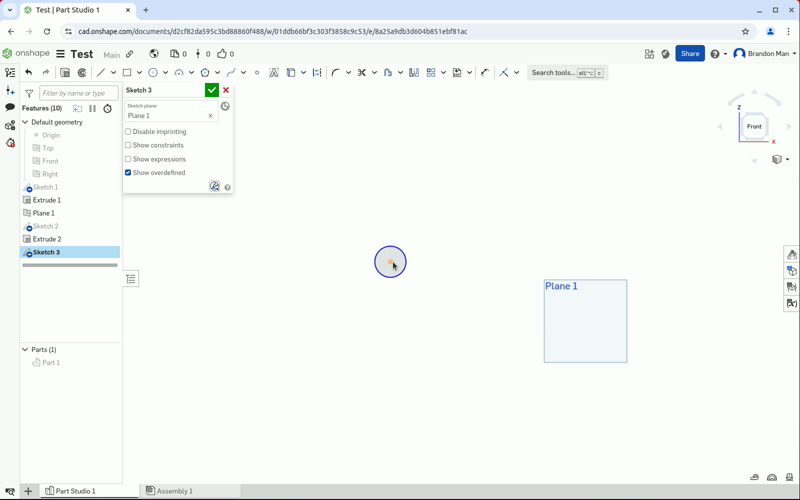
scroll(6)
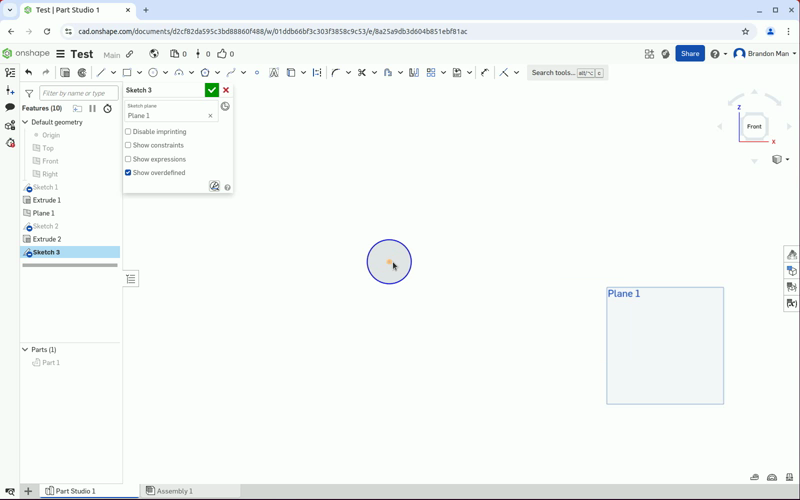
scroll(6)
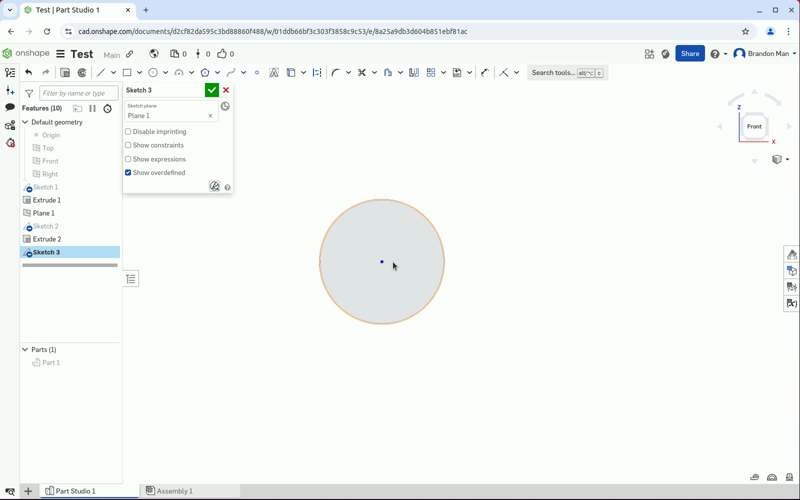
click(393, 261)
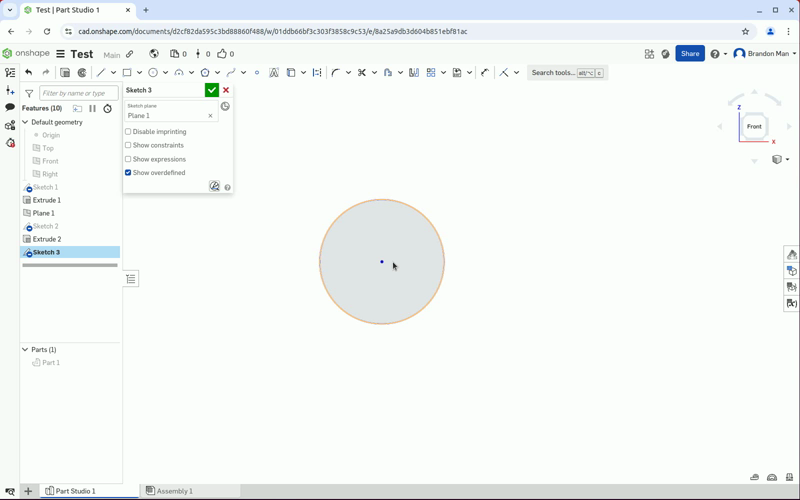
scroll(-6)
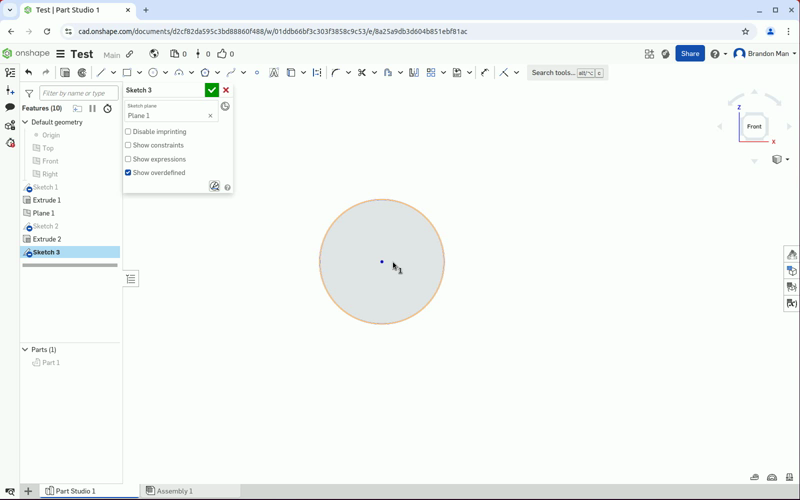
scroll(-6)
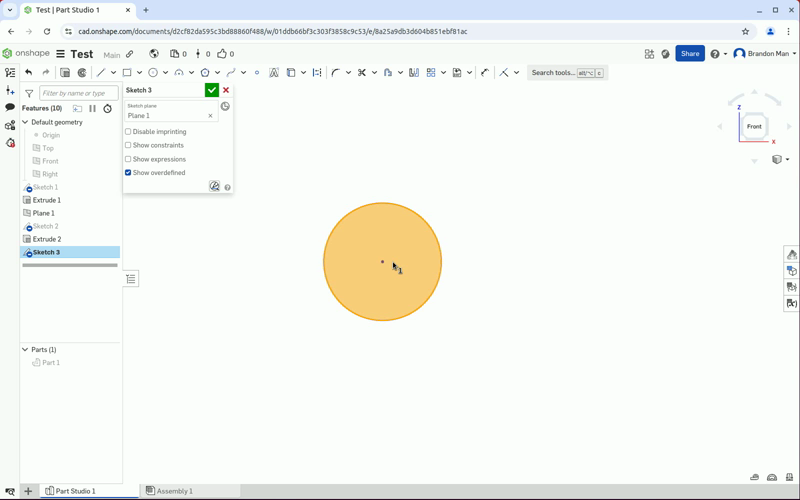
scroll(-6)
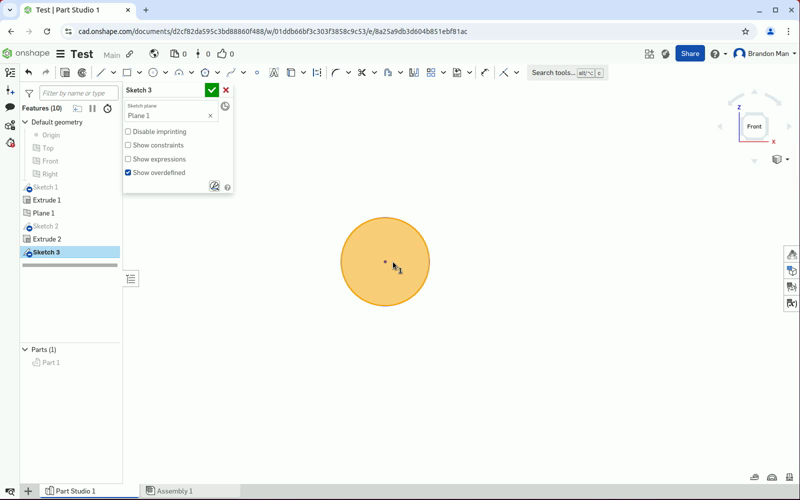
scroll(-6)
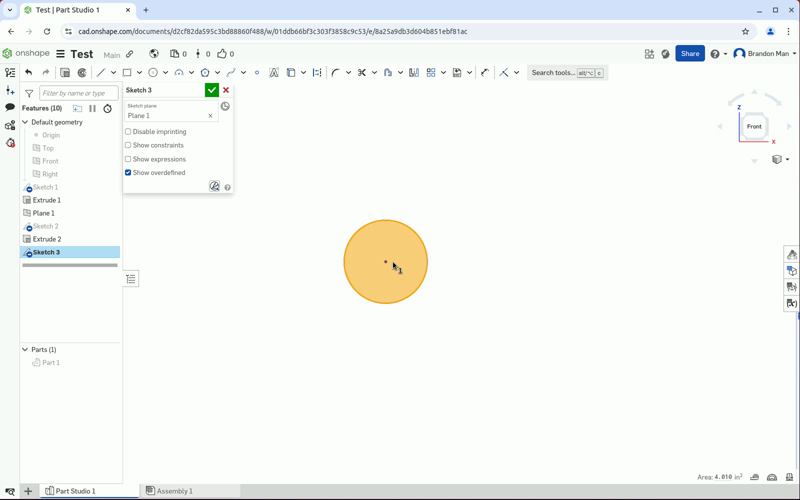
scroll(-6)
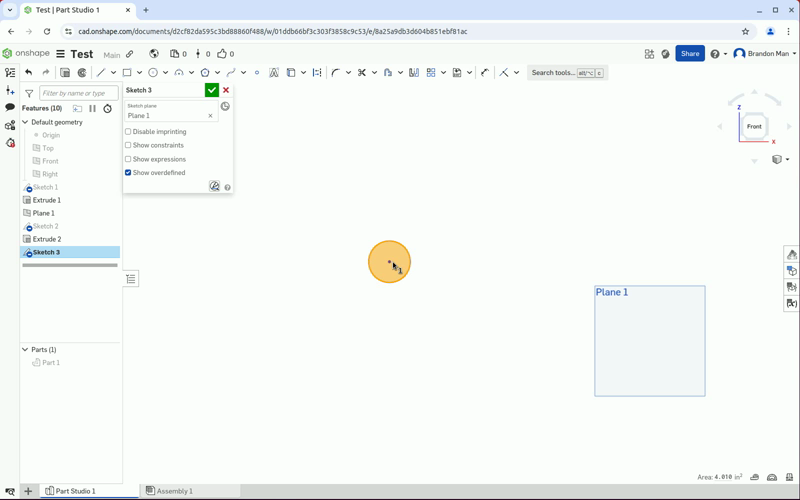
scroll(-6)
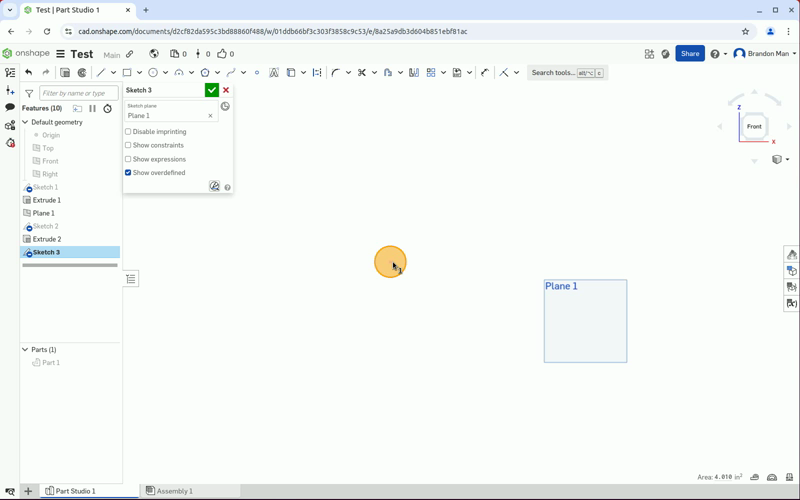
scroll(-6)
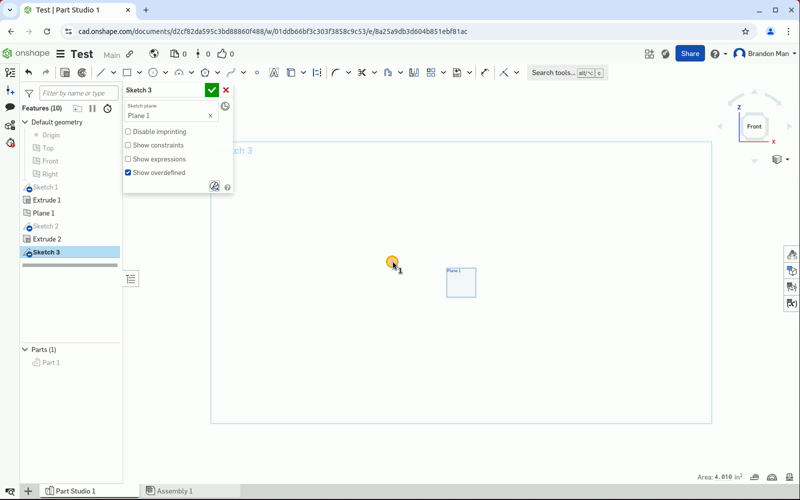
mouse_move(73, 352)
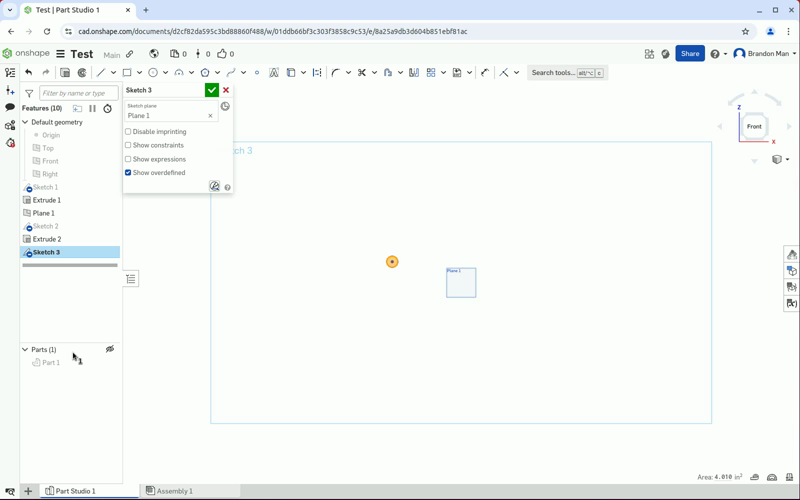
key(shift+y)
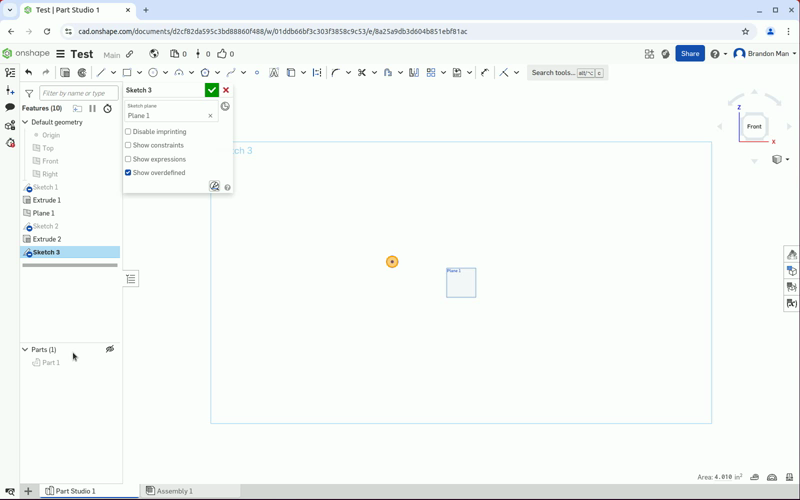
key(shift+e)
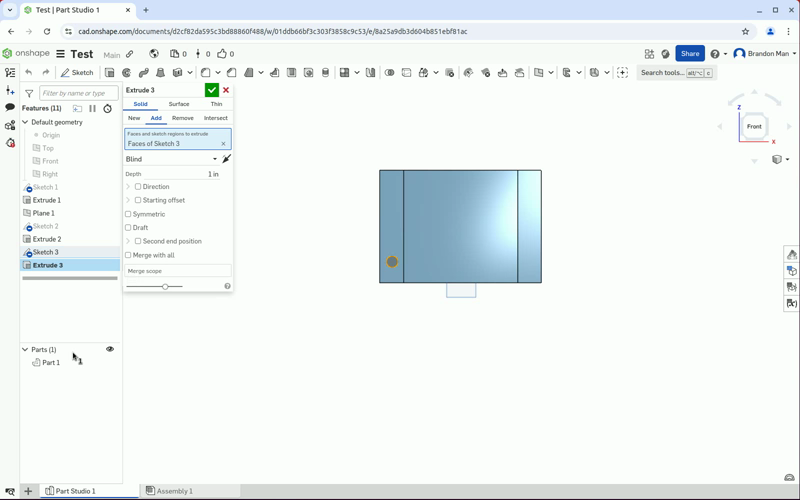
mouse_move(143, 106)
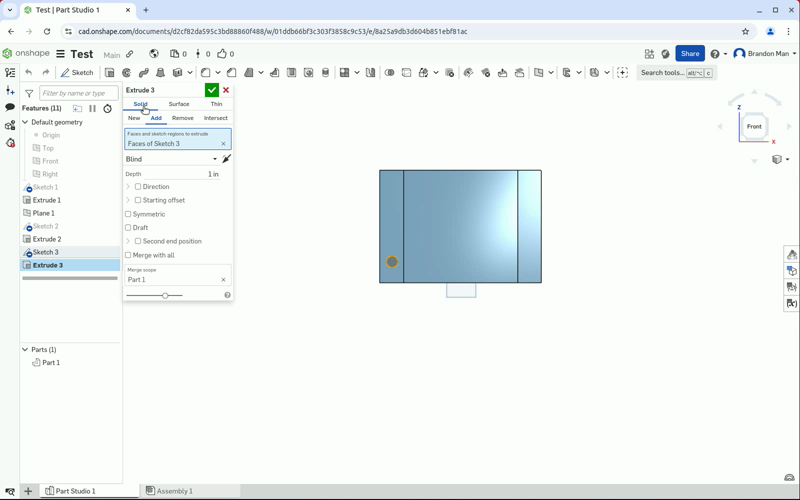
click(143, 106)
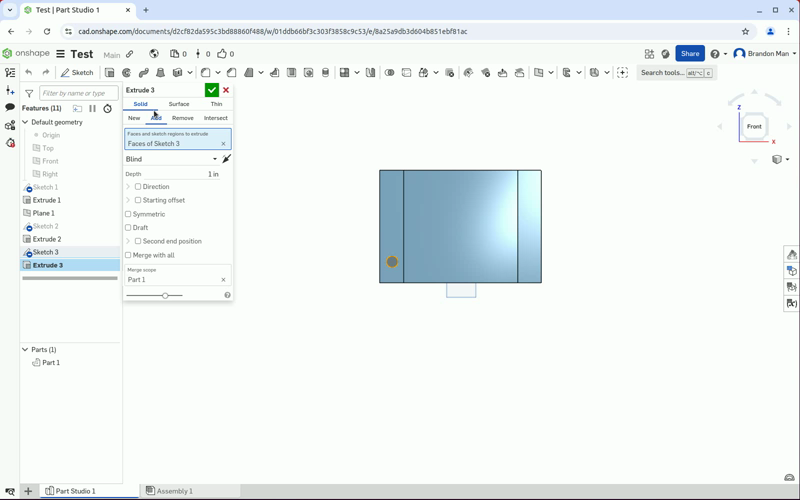
mouse_move(186, 120)
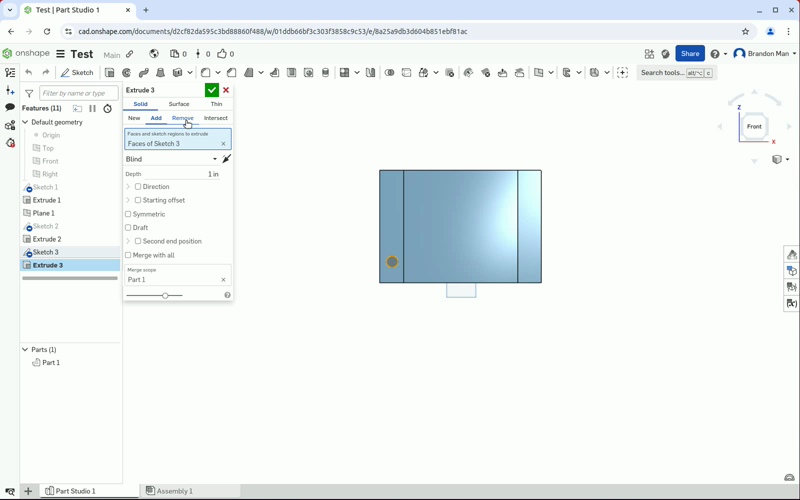
click(186, 120)
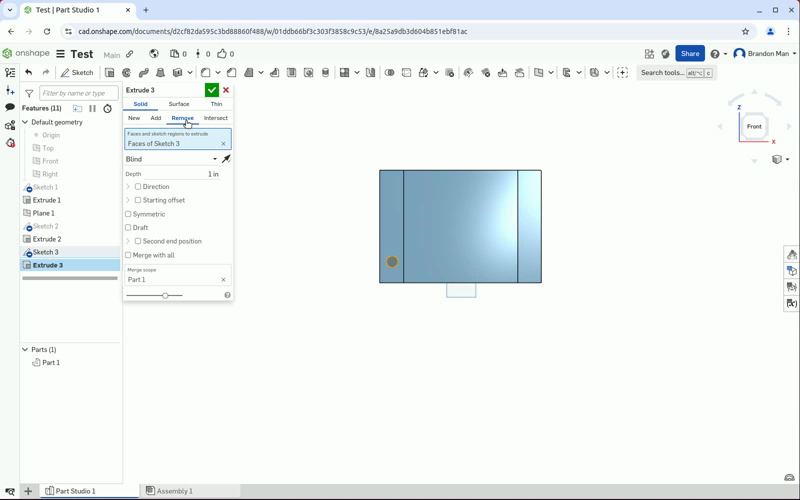
key(tab, 4)
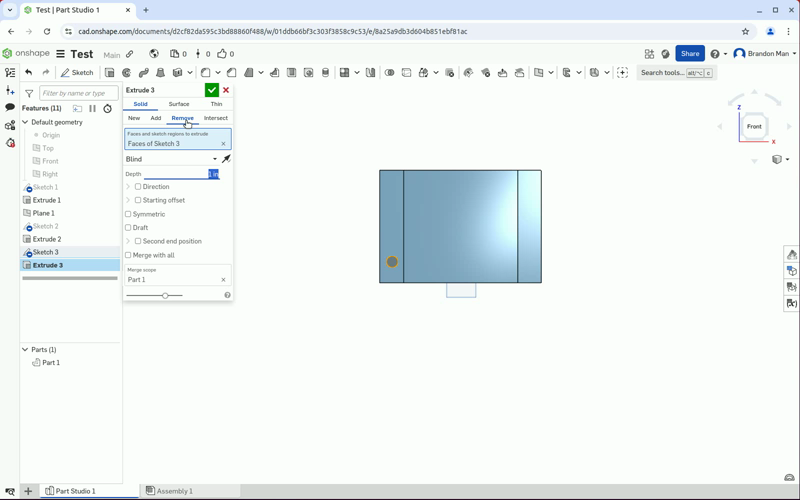
text(4.814)
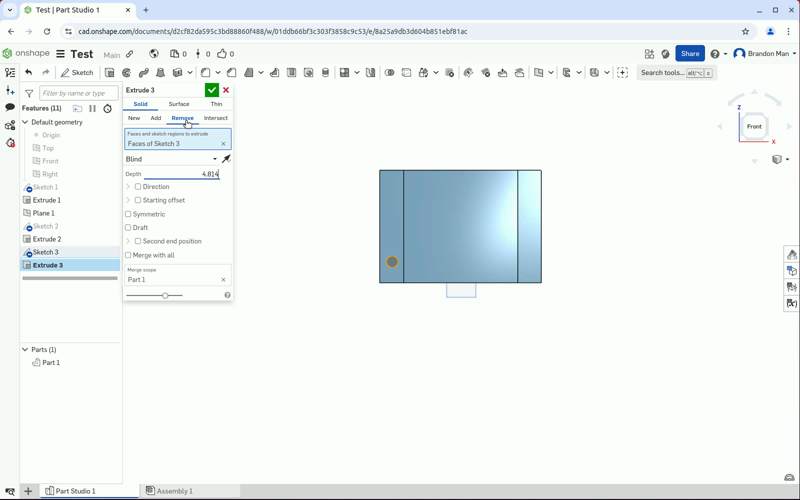
key(tab, 6)
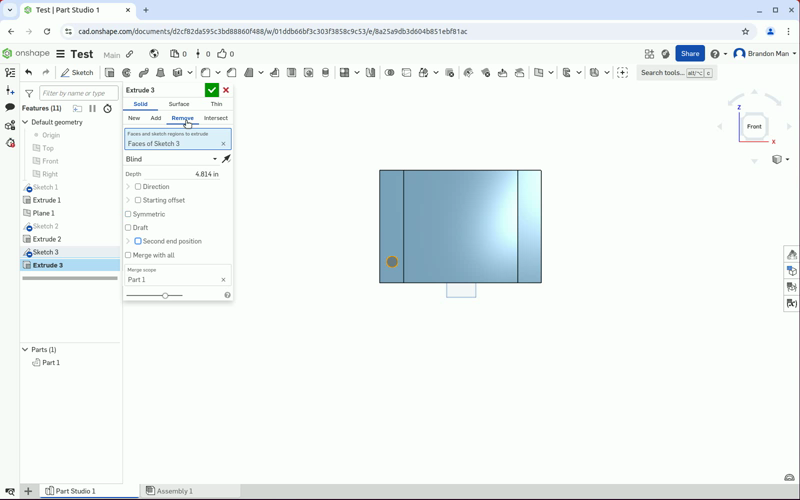
key(space)
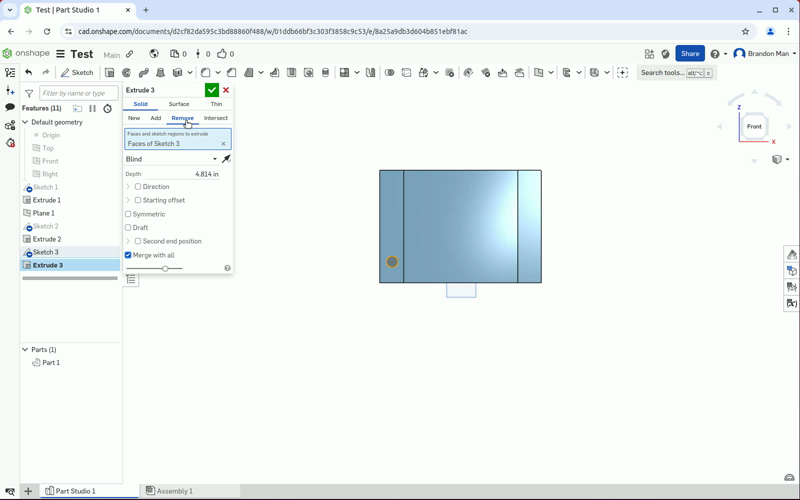
key(enter)
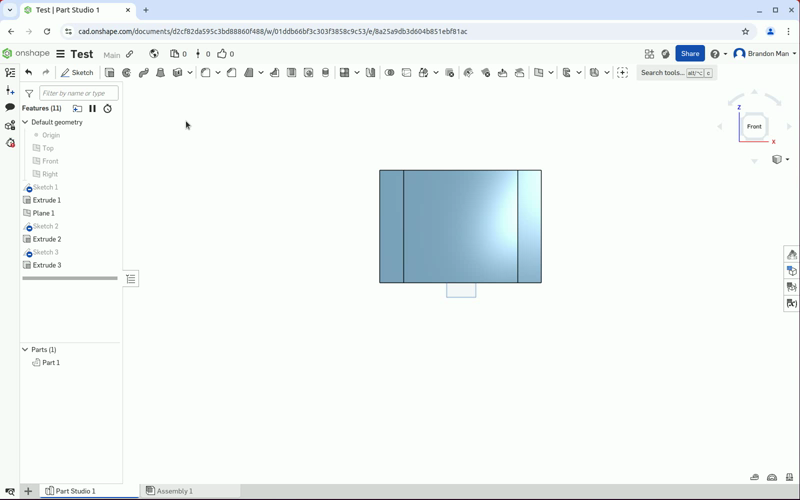
key(shift+h)
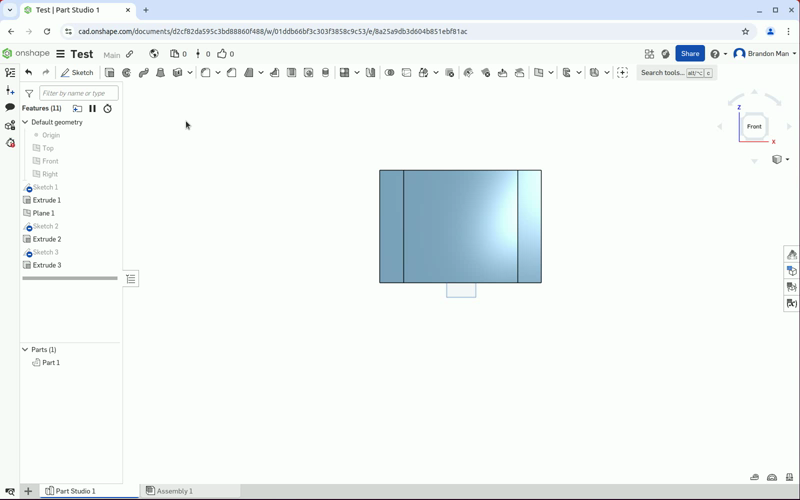
key(shift+h)
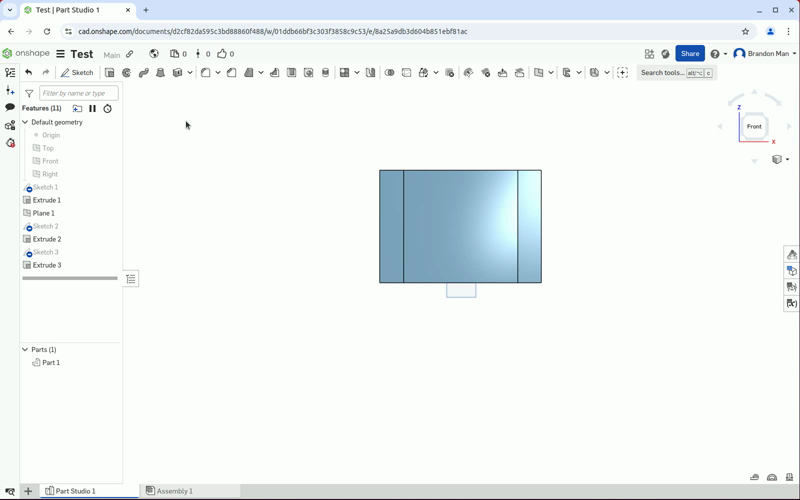
mouse_move(73, 189)
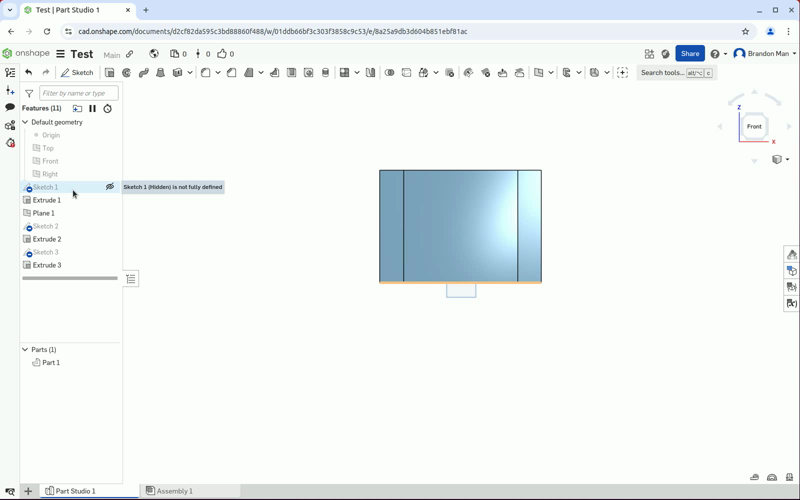
click(73, 189)
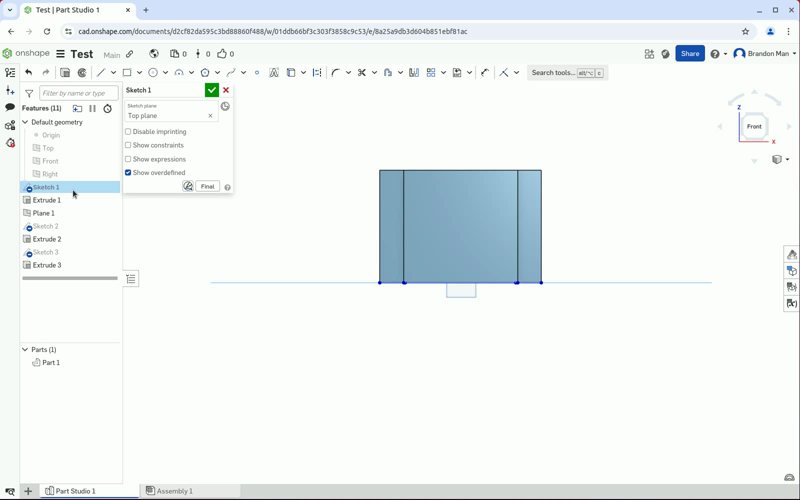
mouse_move(229, 92)
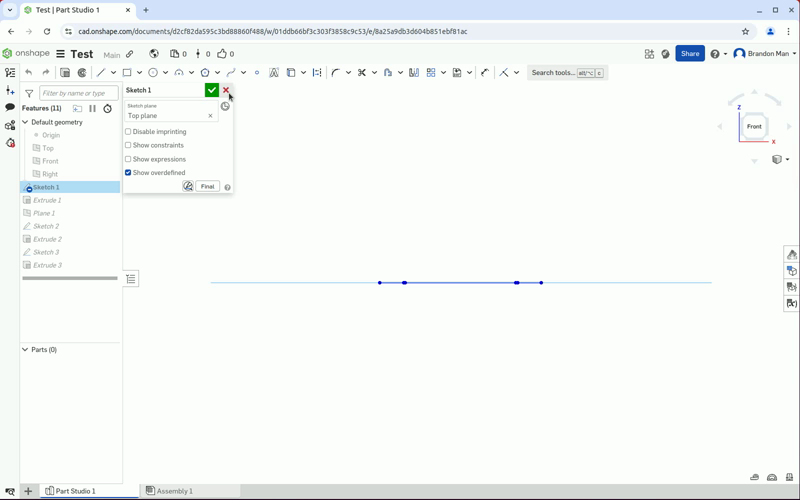
click(229, 92)
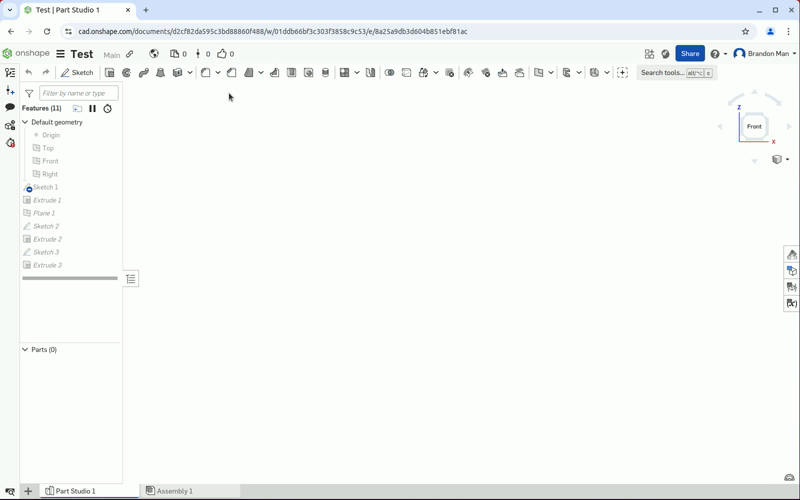
key(shift+s)
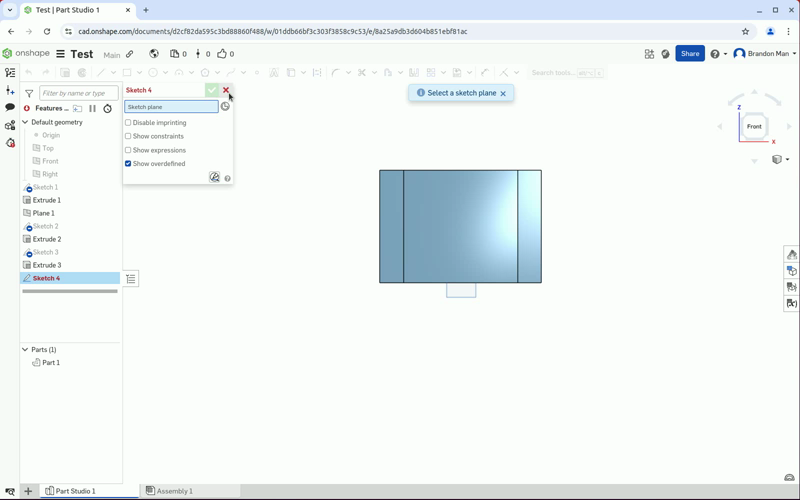
mouse_move(73, 215)
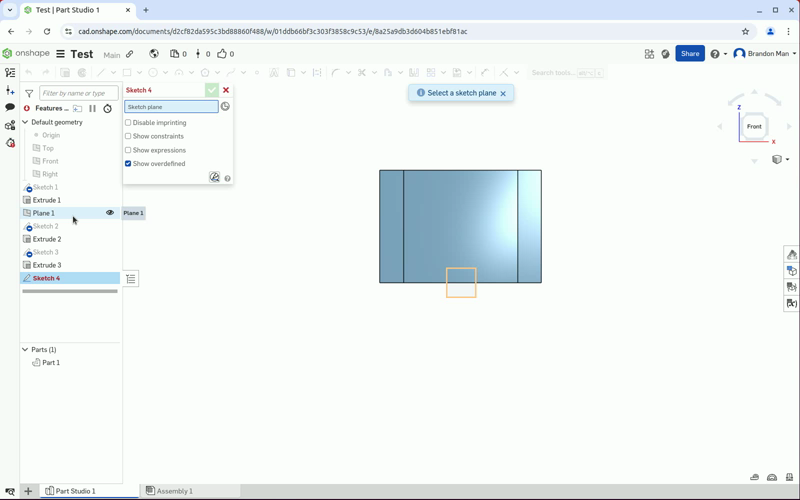
click(73, 215)
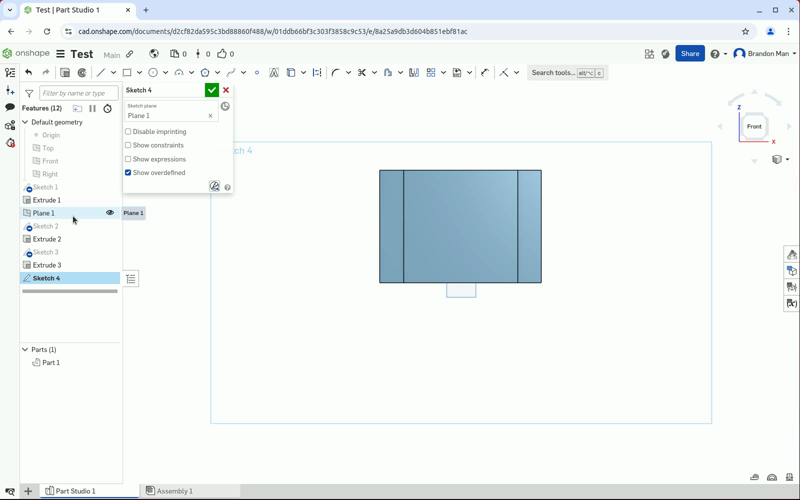
mouse_move(73, 352)
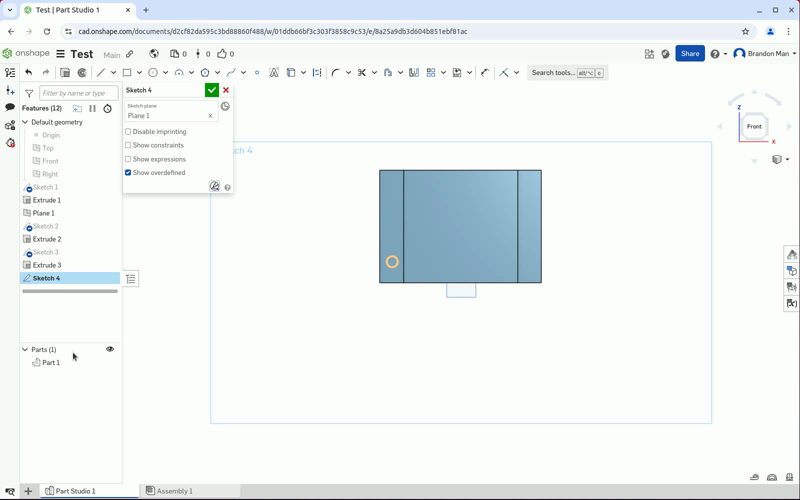
key(y)
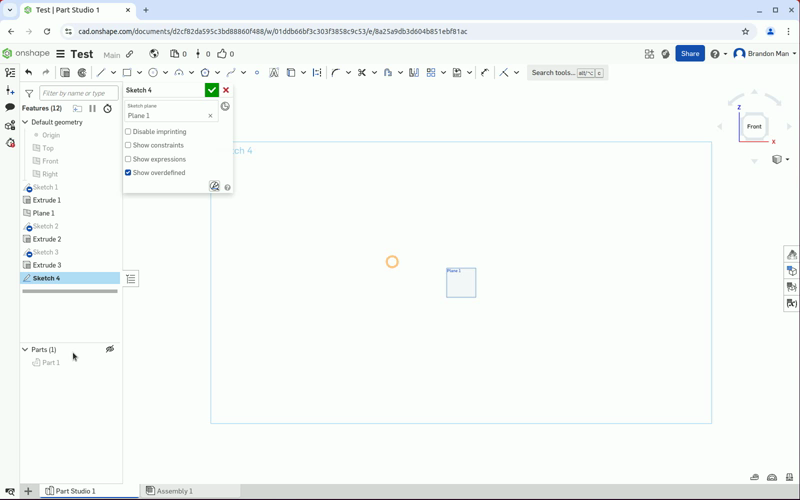
key(c)
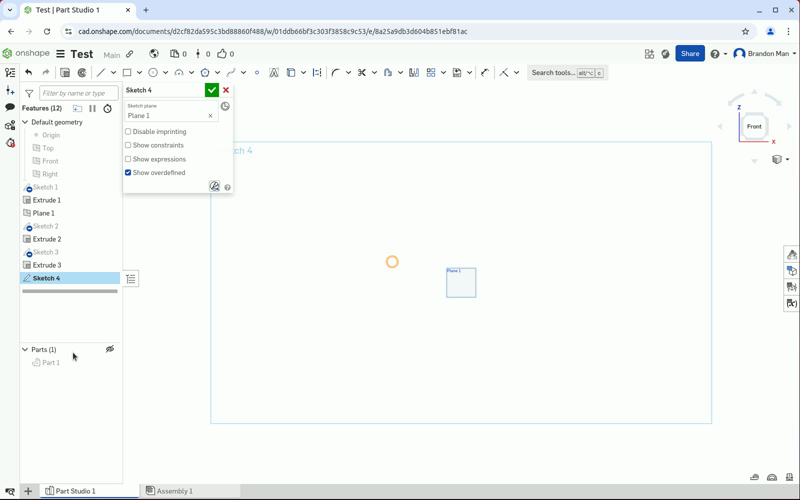
key_down(shift)
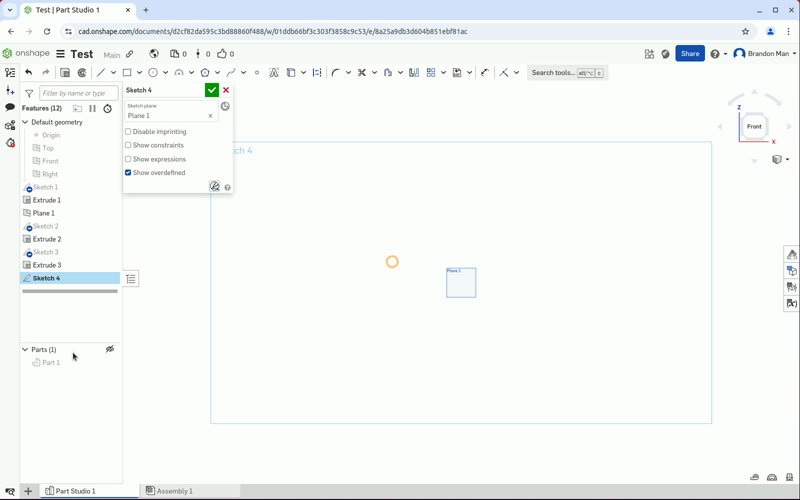
mouse_move(529, 191)
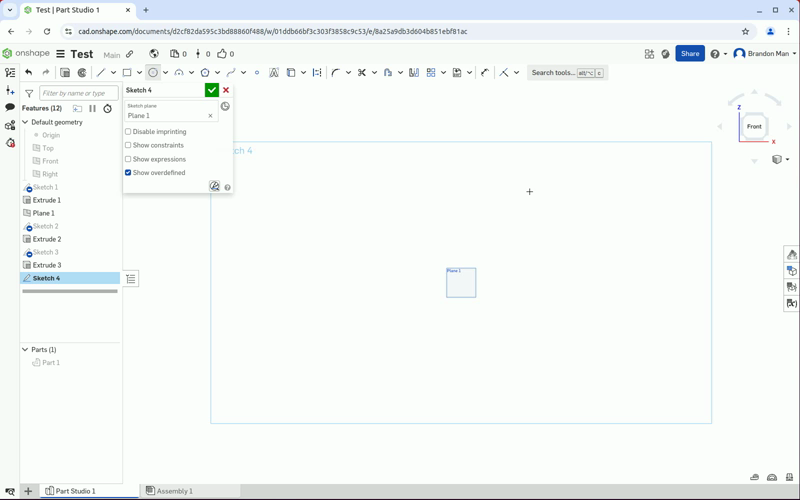
click(529, 191)
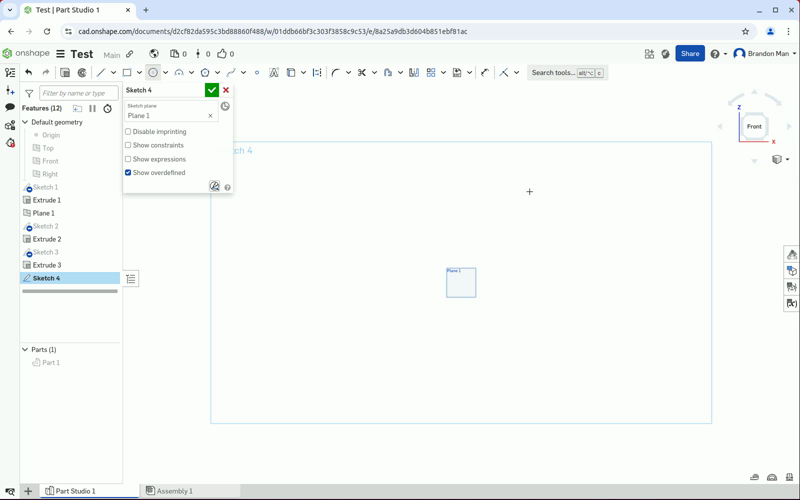
key_up(shift)
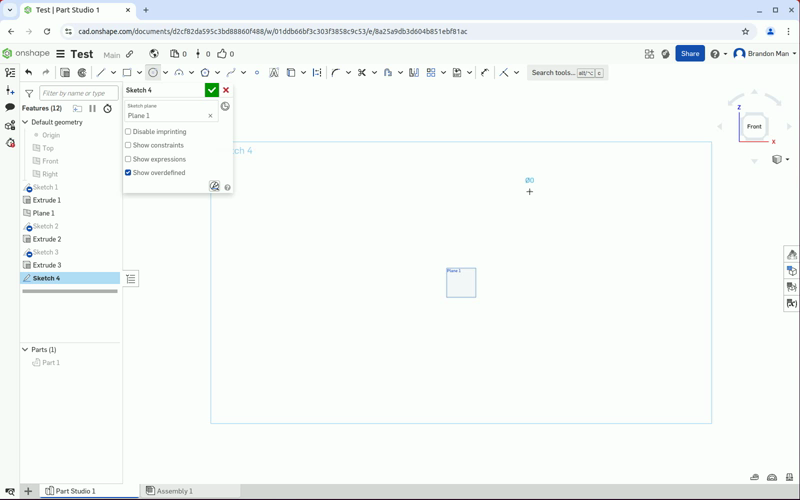
mouse_move(534, 191)
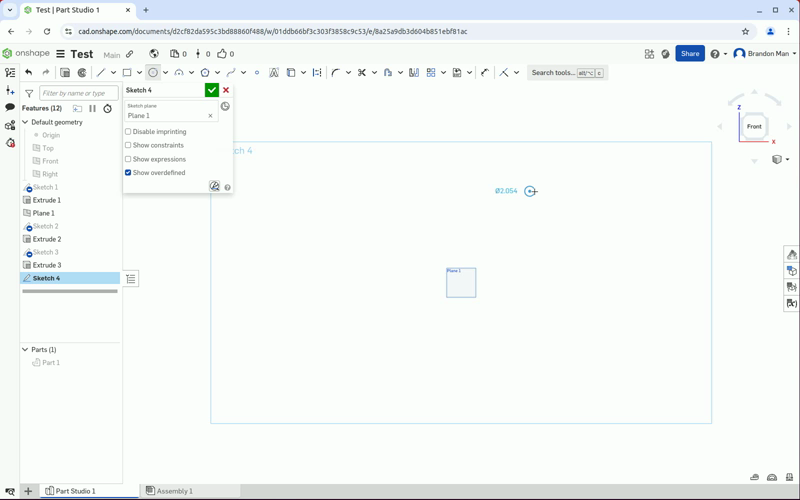
click(534, 191)
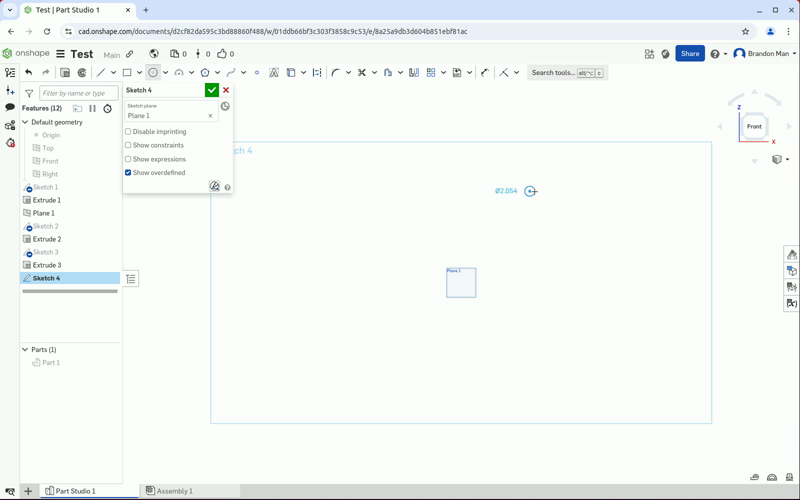
key(esc)
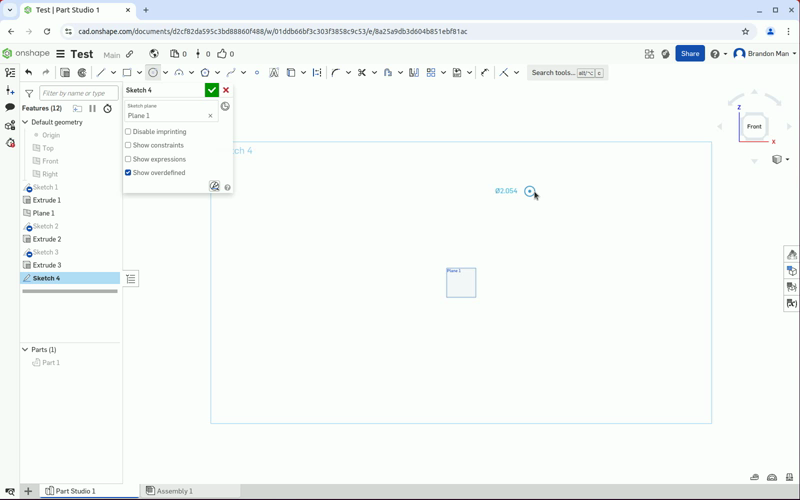
mouse_move(534, 193)
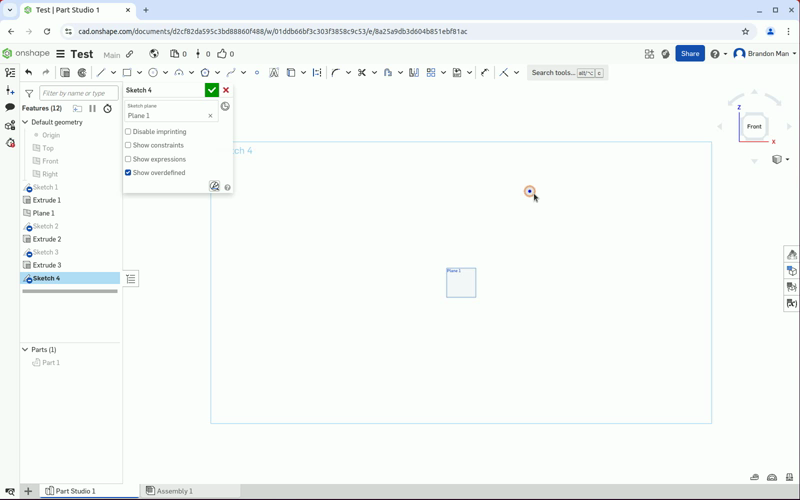
scroll(6)
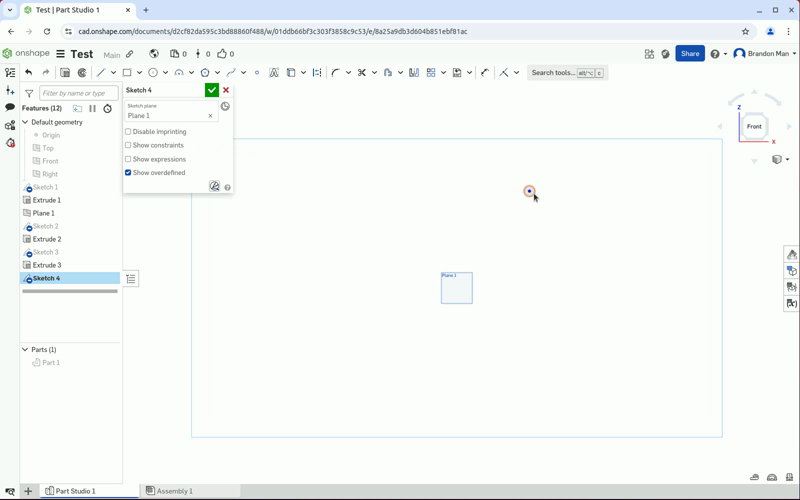
scroll(6)
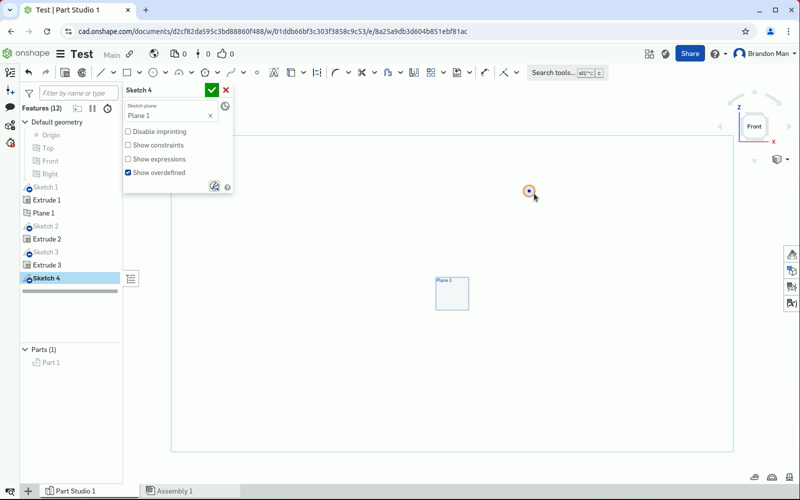
scroll(6)
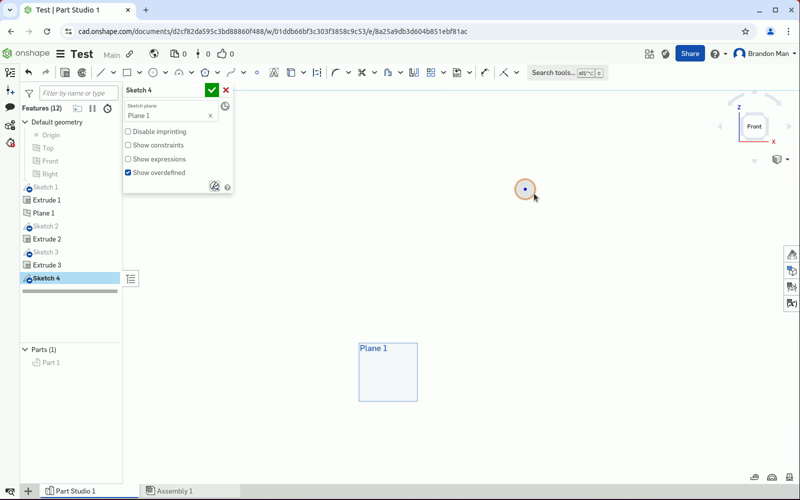
scroll(6)
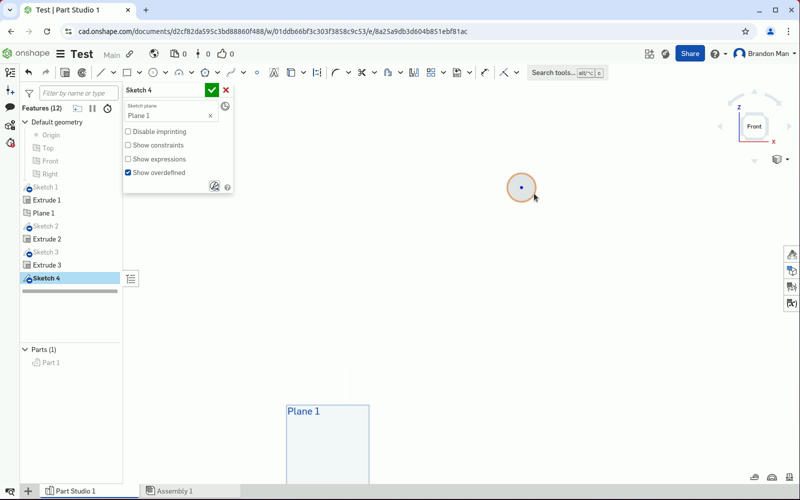
scroll(6)
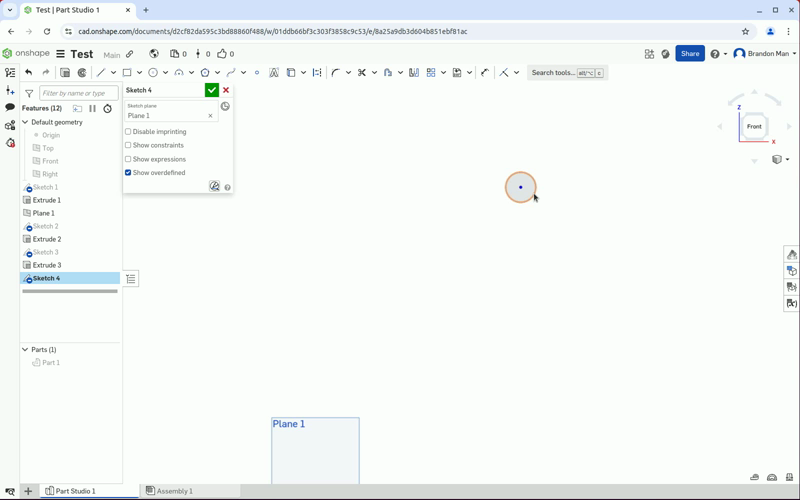
scroll(6)
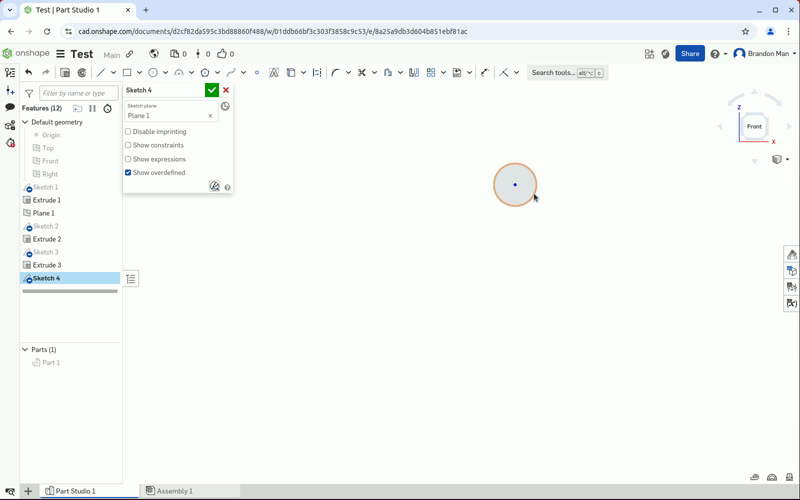
scroll(6)
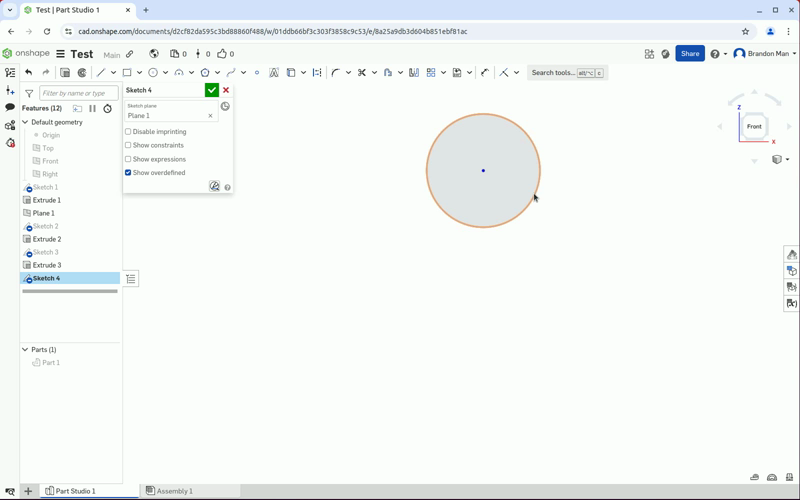
click(534, 193)
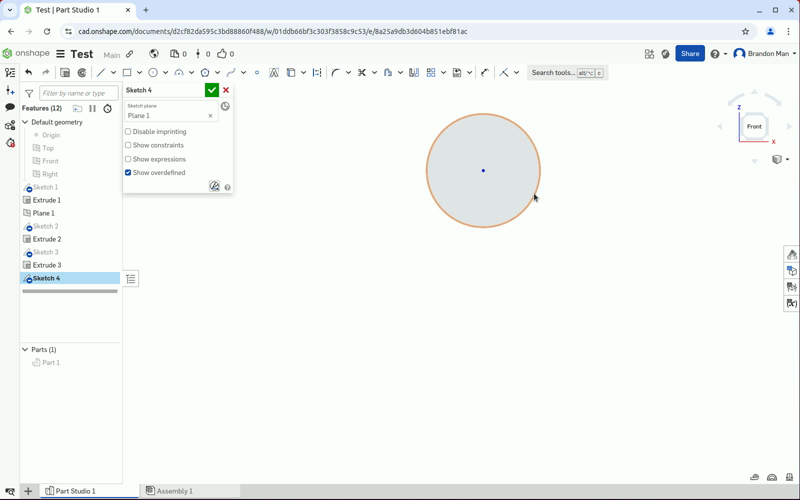
scroll(-6)
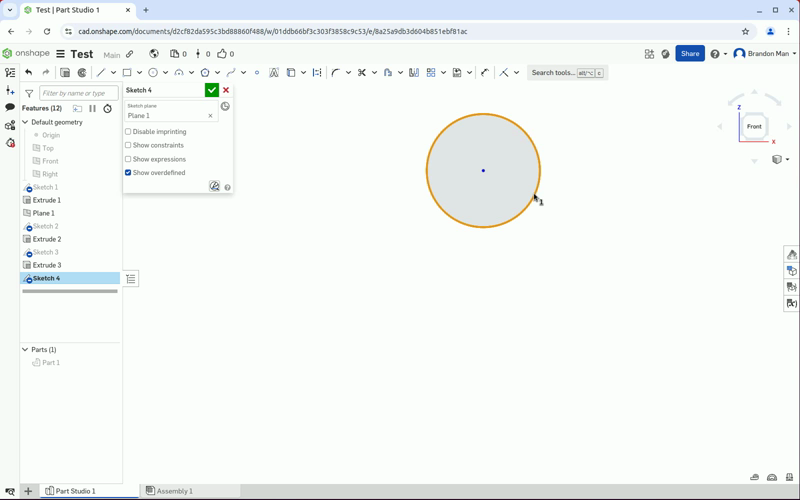
scroll(-6)
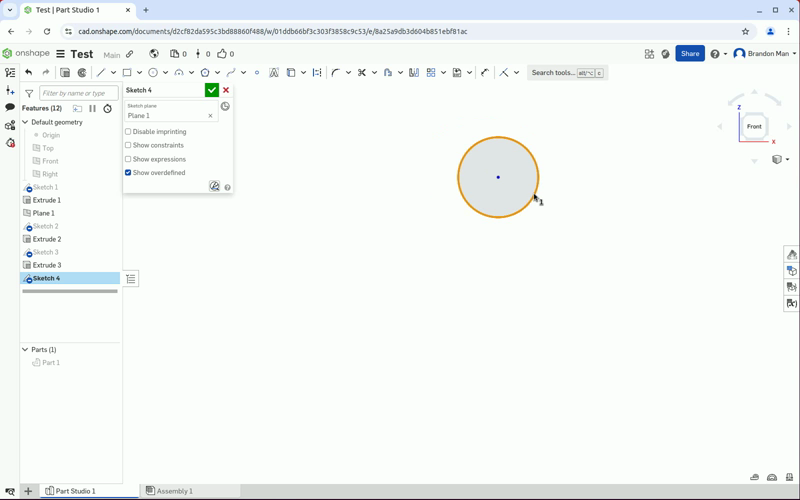
scroll(-6)
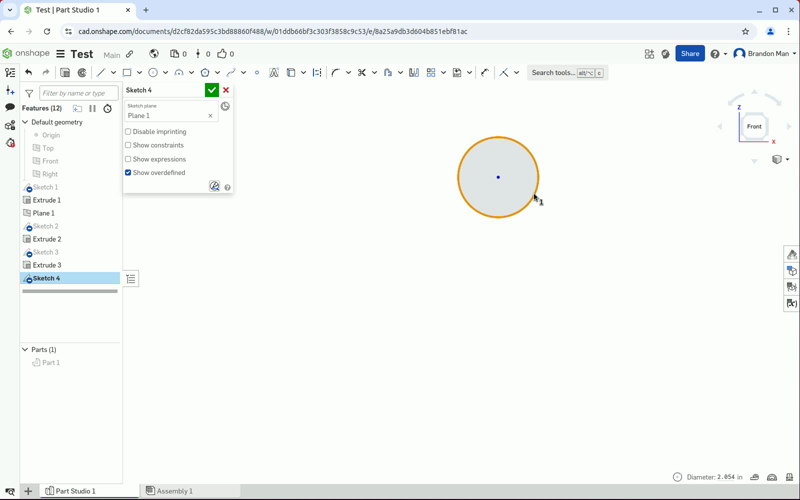
scroll(-6)
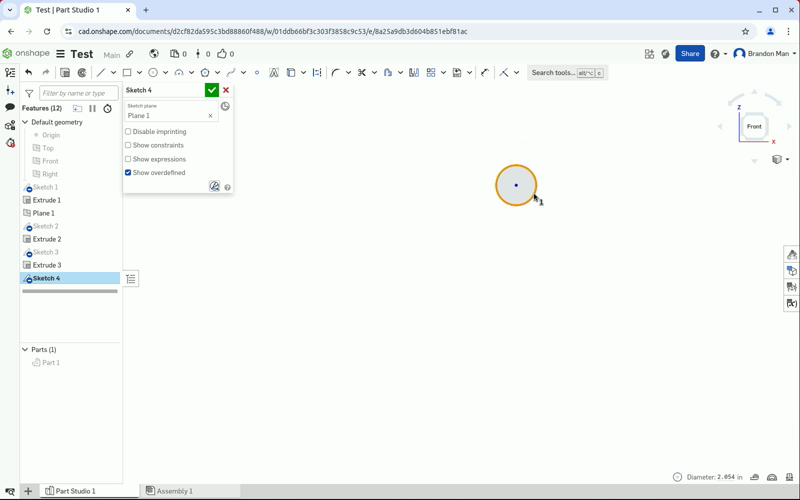
scroll(-6)
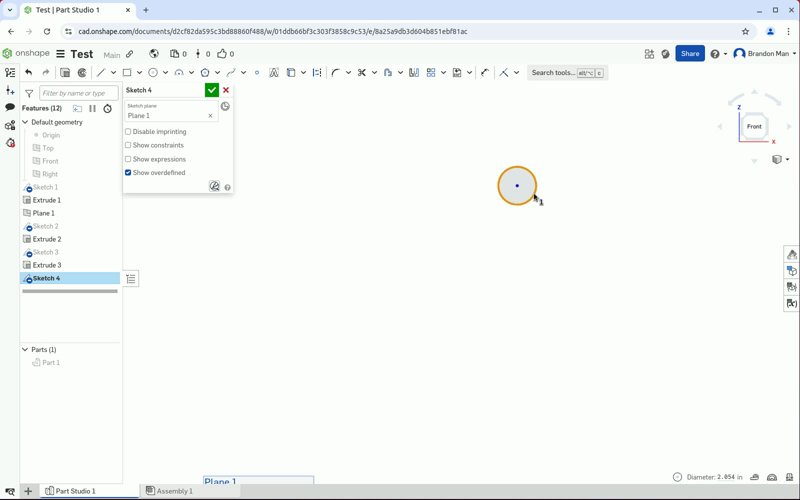
scroll(-6)
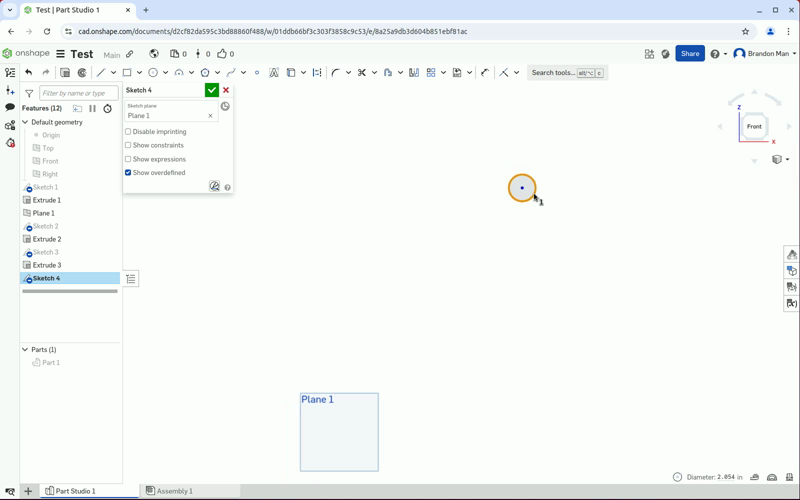
scroll(-6)
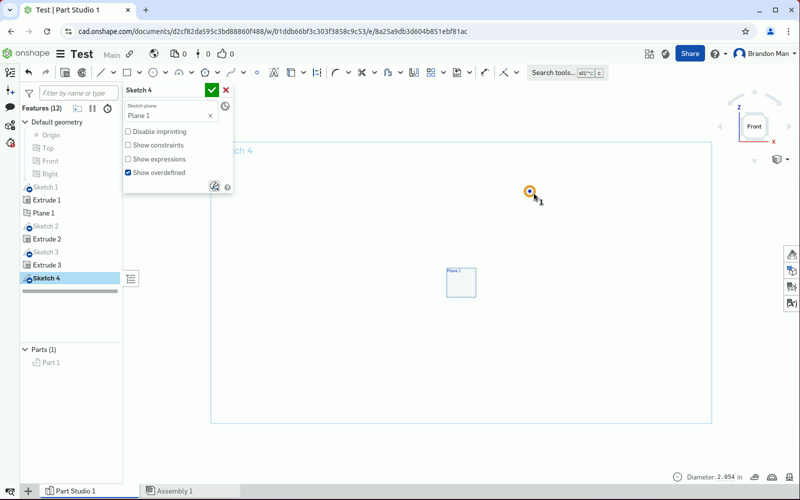
mouse_move(73, 352)
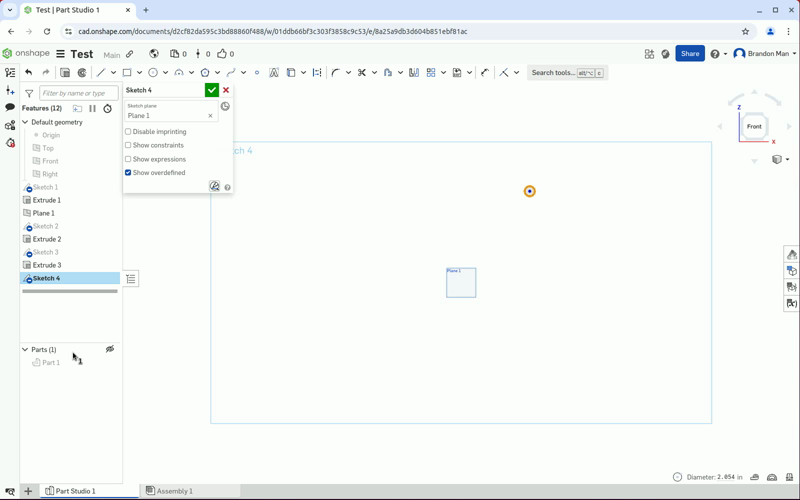
key(shift+y)
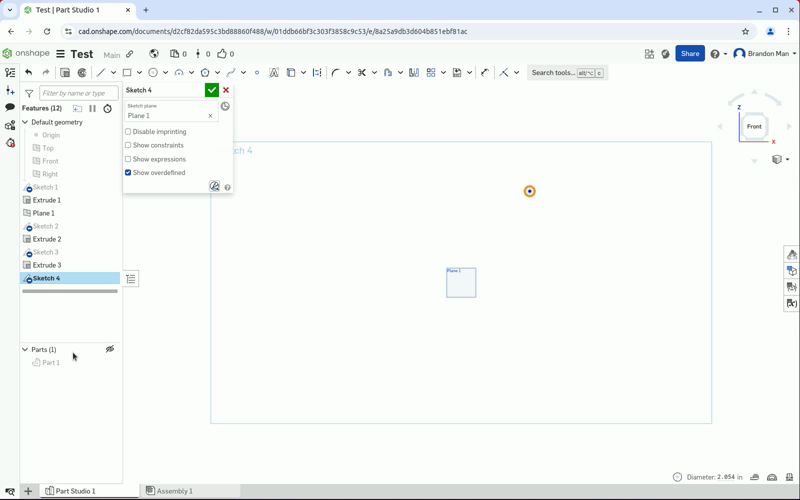
key(shift+e)
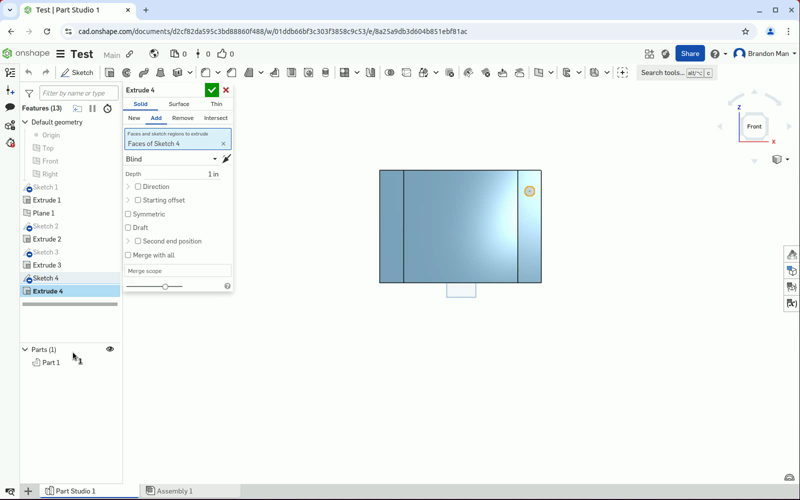
mouse_move(143, 106)
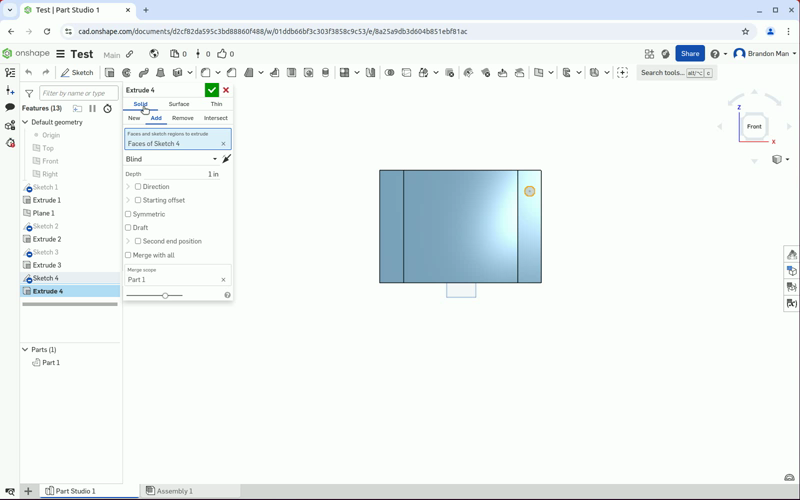
click(143, 106)
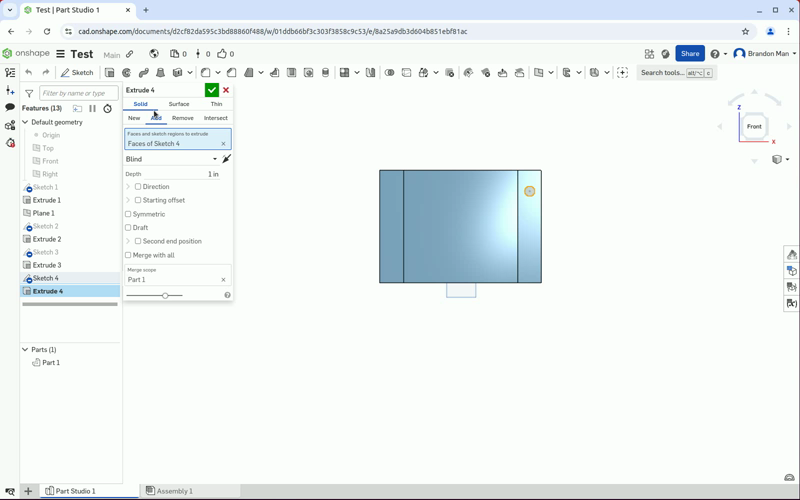
mouse_move(186, 120)
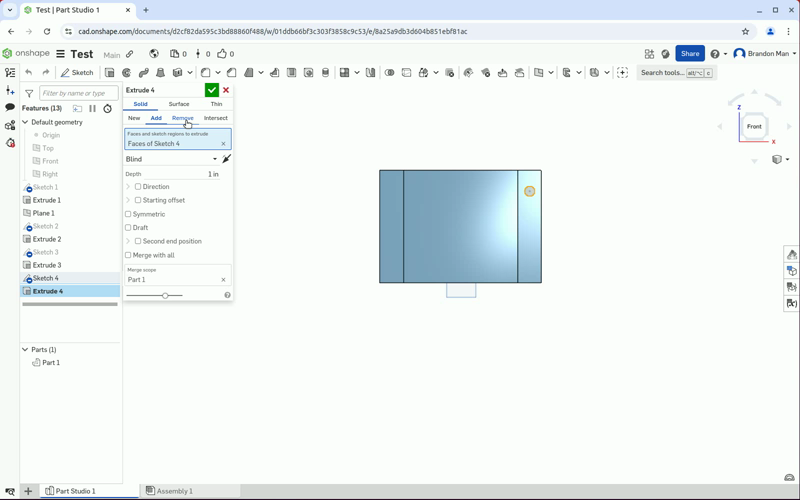
click(186, 120)
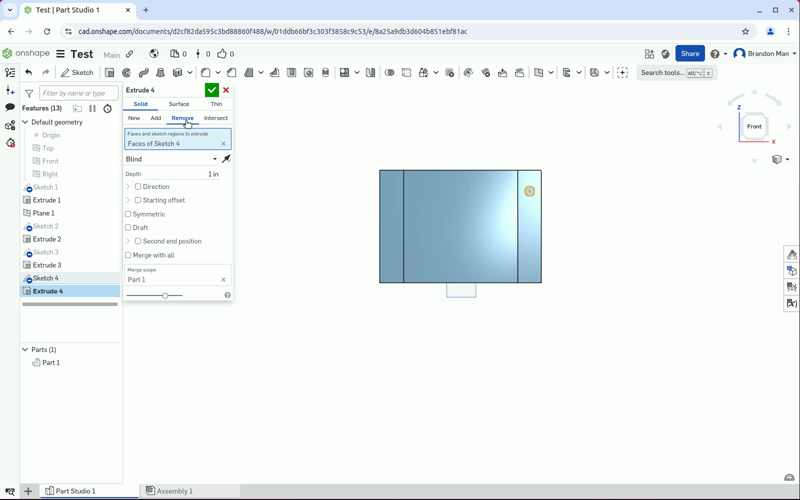
key(tab, 4)
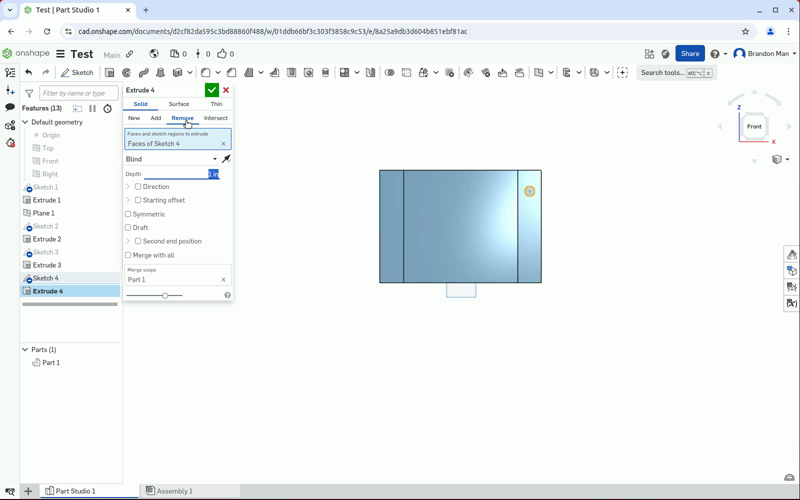
text(4.814)
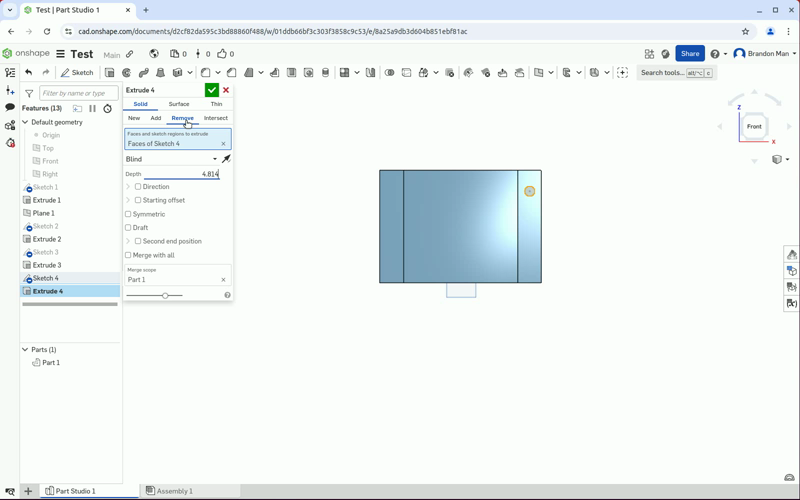
key(tab, 6)
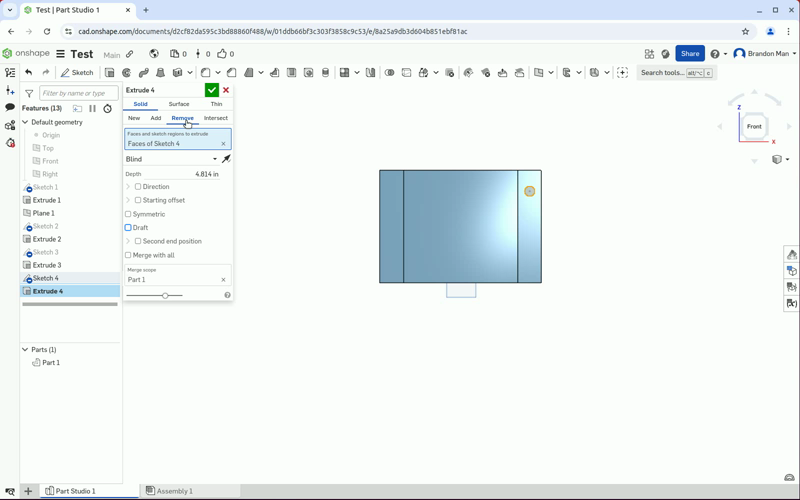
key(space)
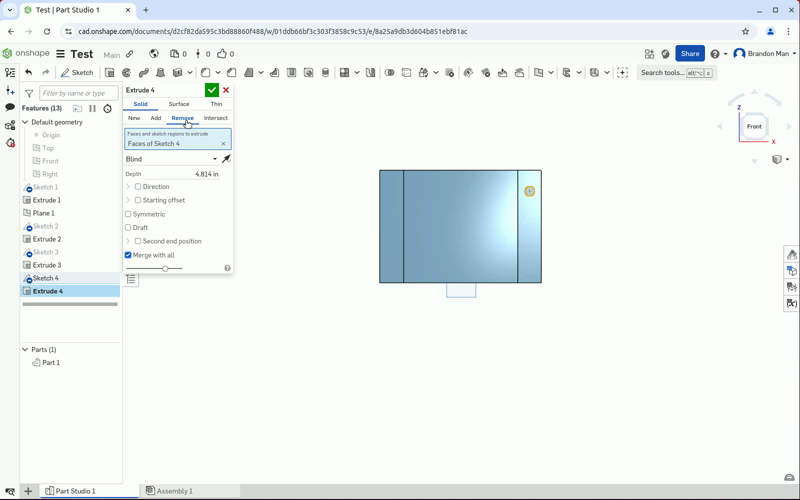
key(enter)
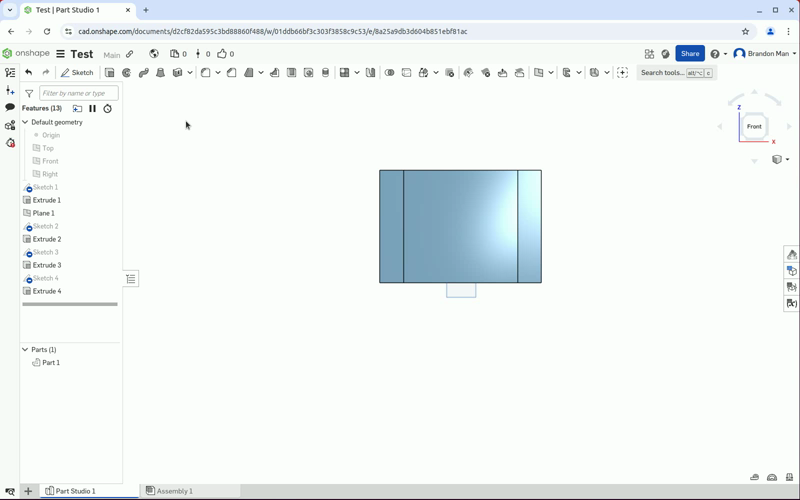
key(shift+h)
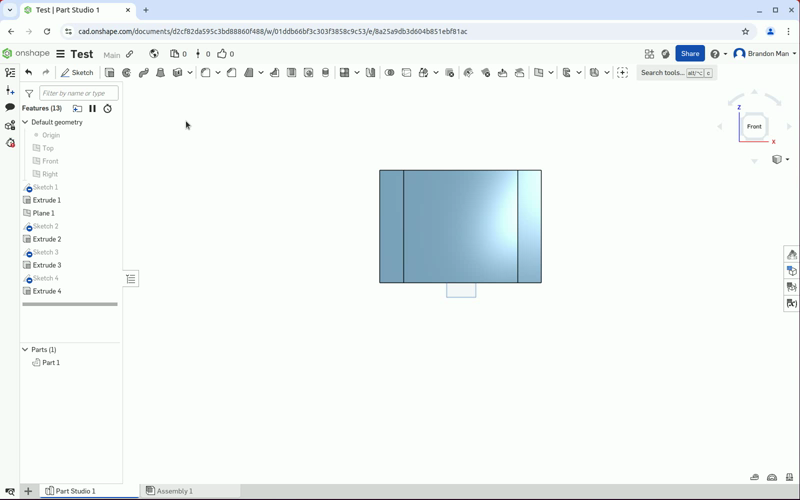
key(shift+h)
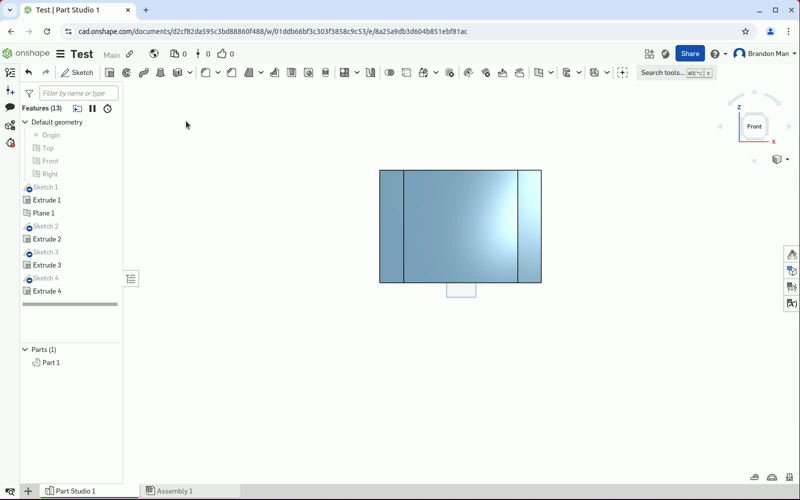
mouse_move(73, 189)
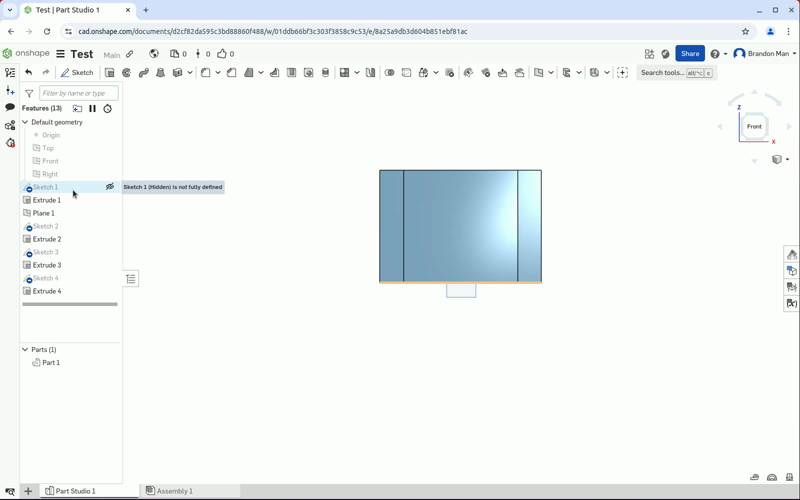
click(73, 189)
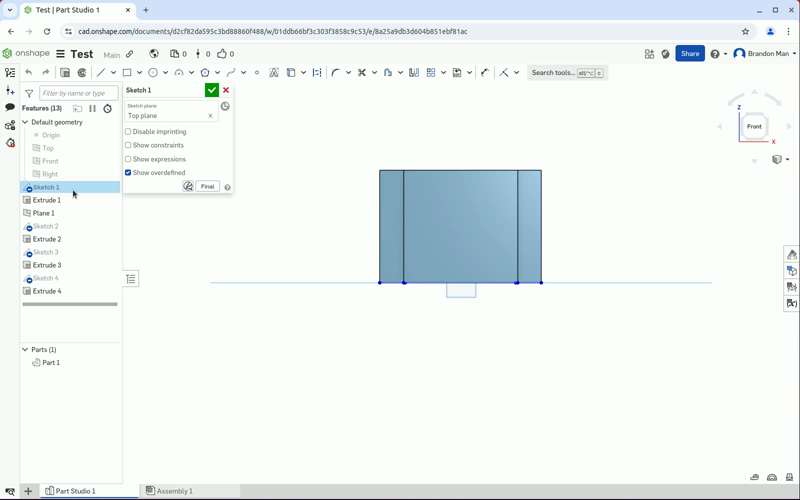
mouse_move(229, 92)
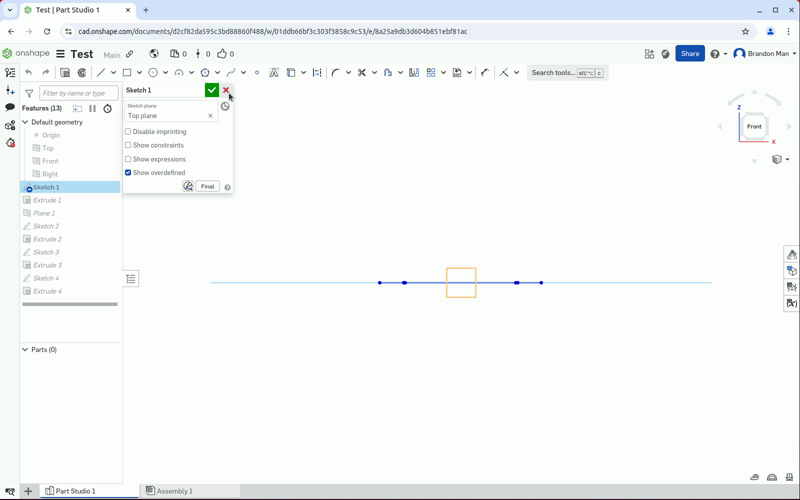
click(229, 92)
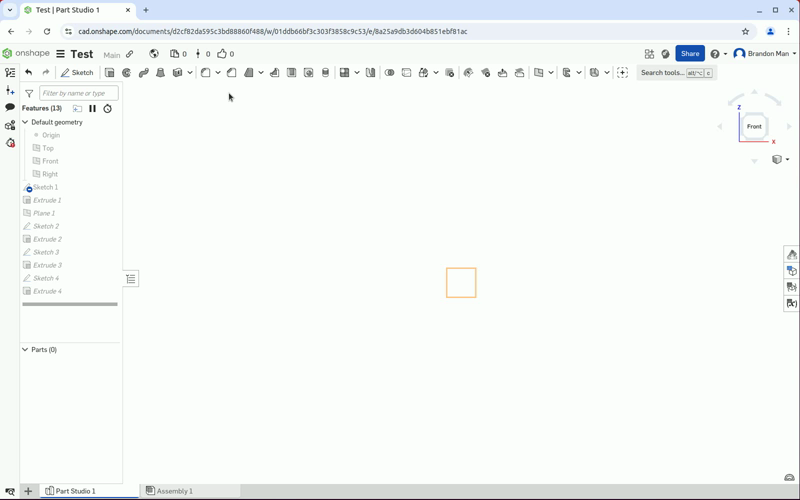
key(shift+s)
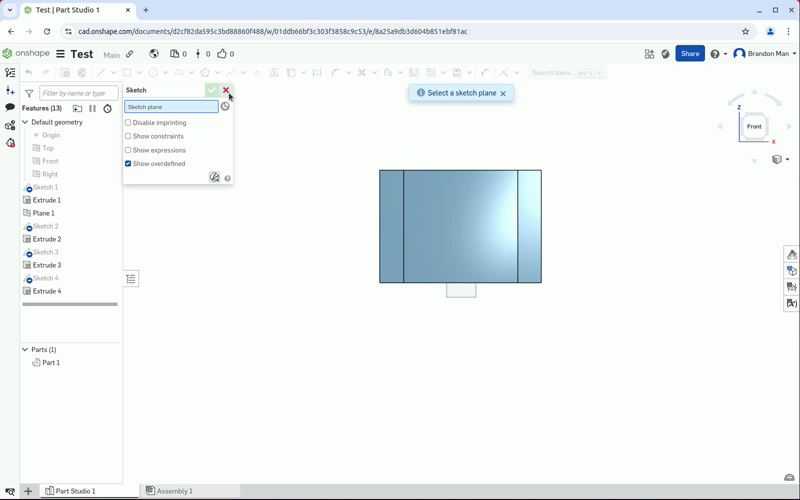
mouse_move(73, 215)
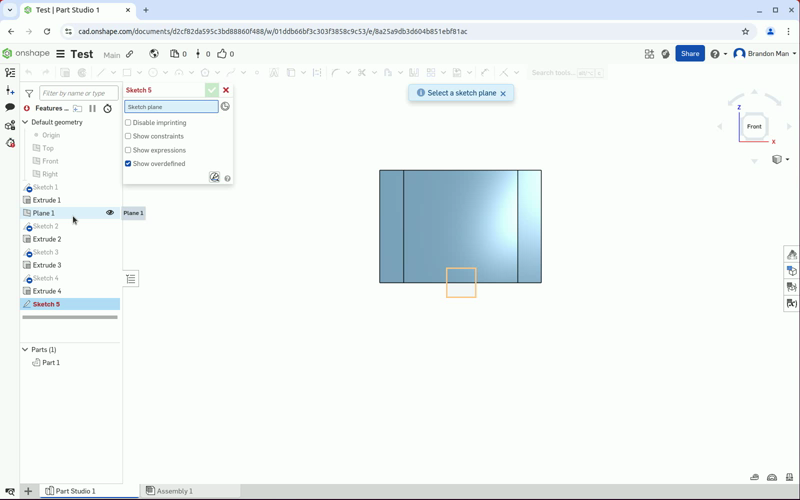
click(73, 215)
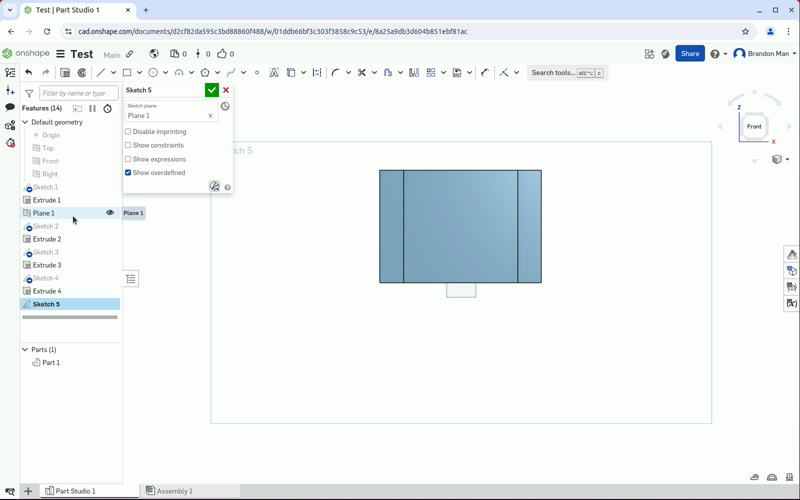
mouse_move(73, 352)
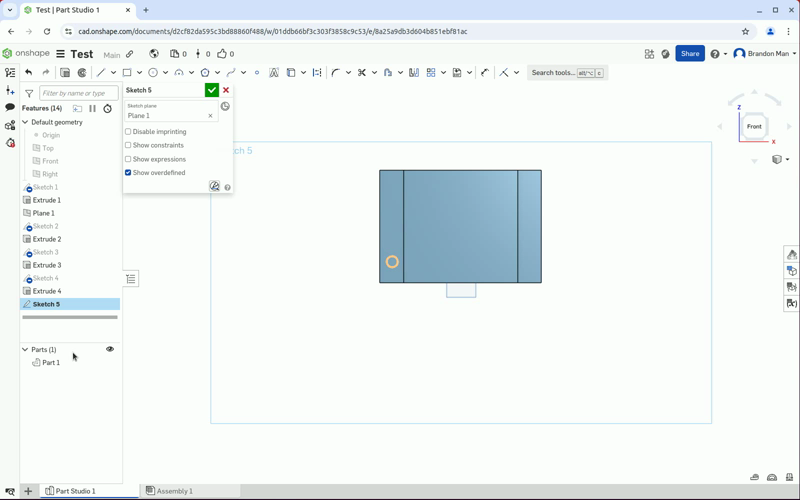
key(y)
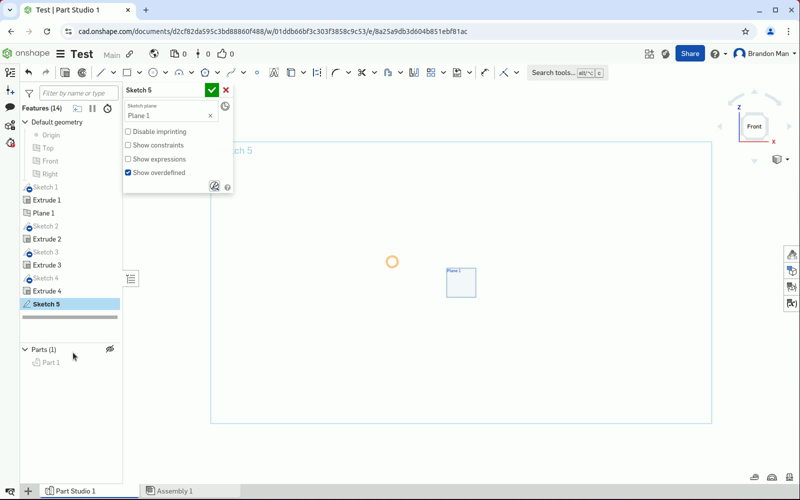
key(c)
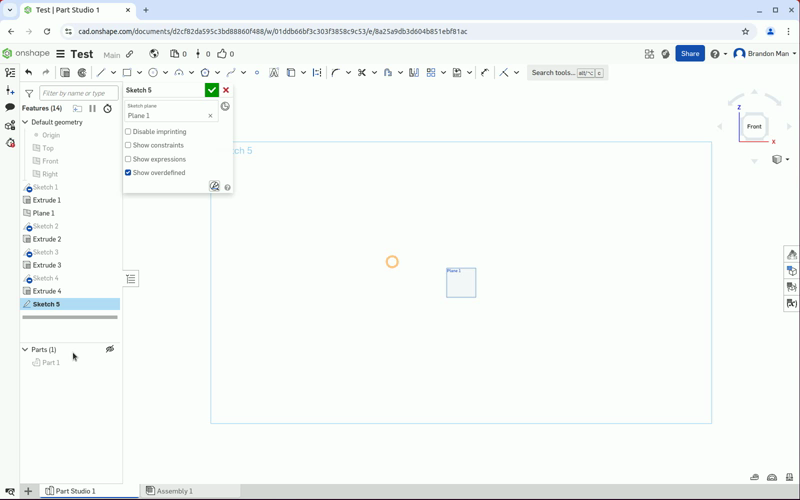
key_down(shift)
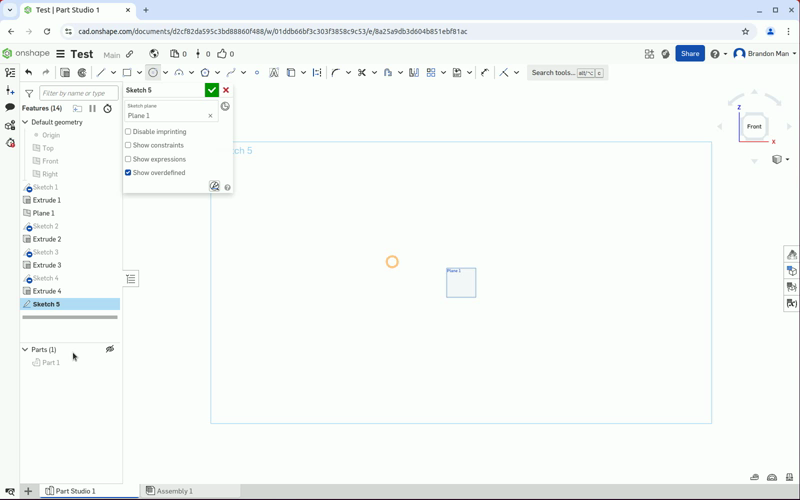
mouse_move(529, 261)
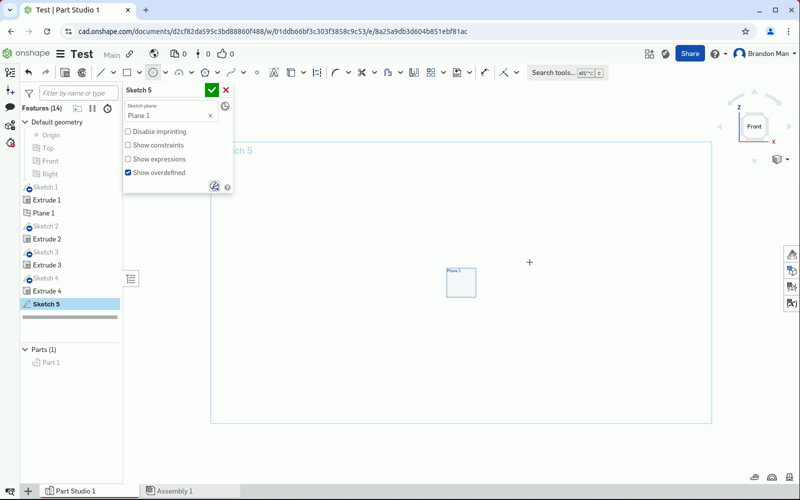
click(529, 261)
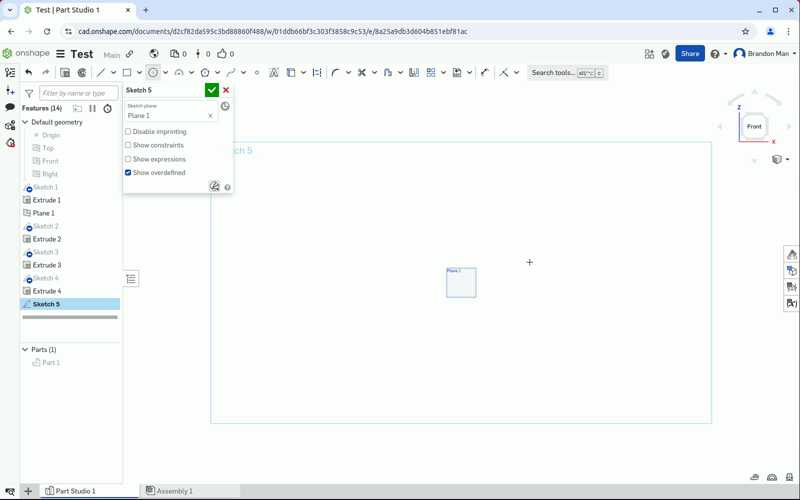
key_up(shift)
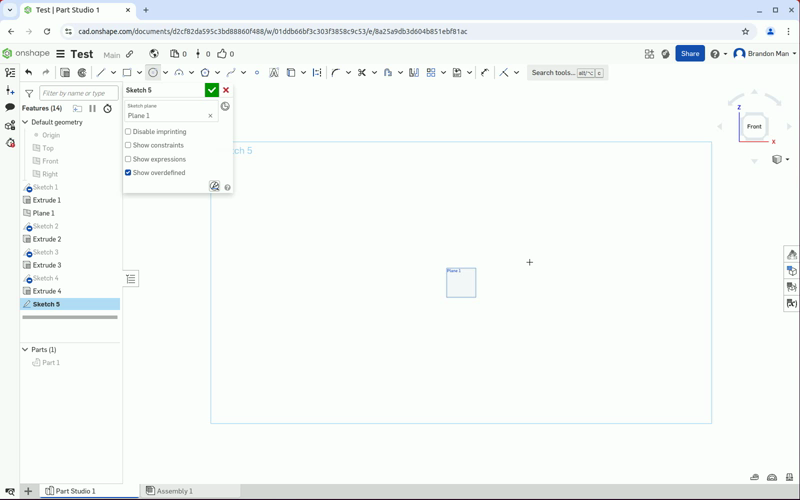
mouse_move(534, 261)
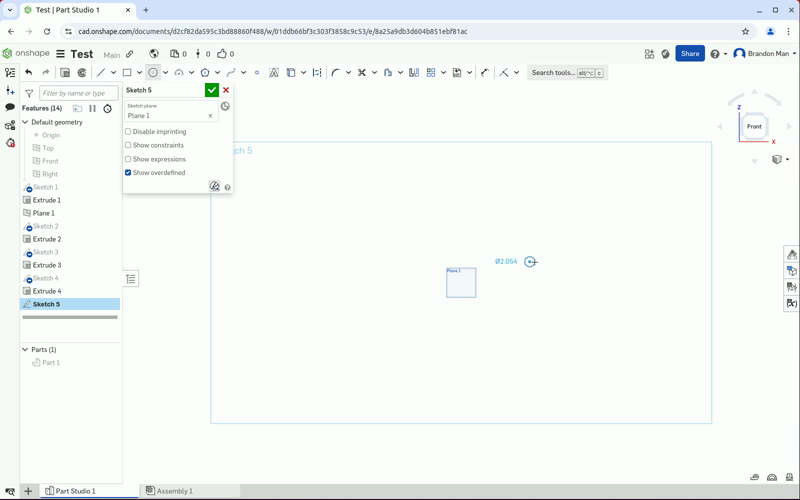
click(534, 261)
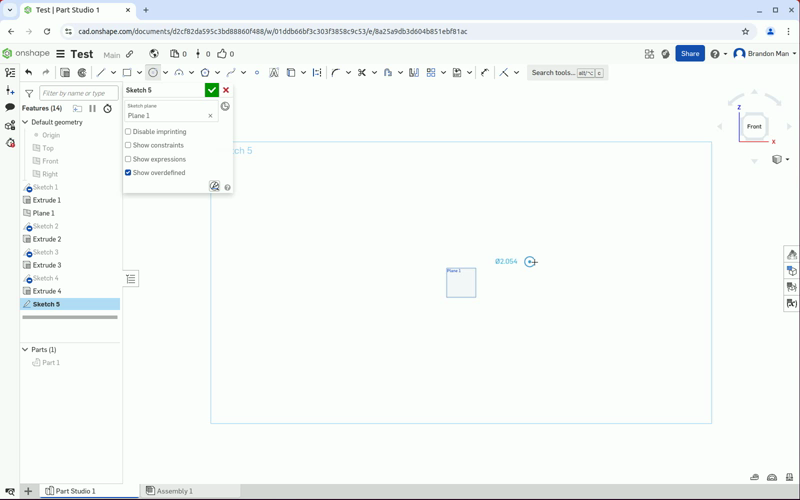
key(esc)
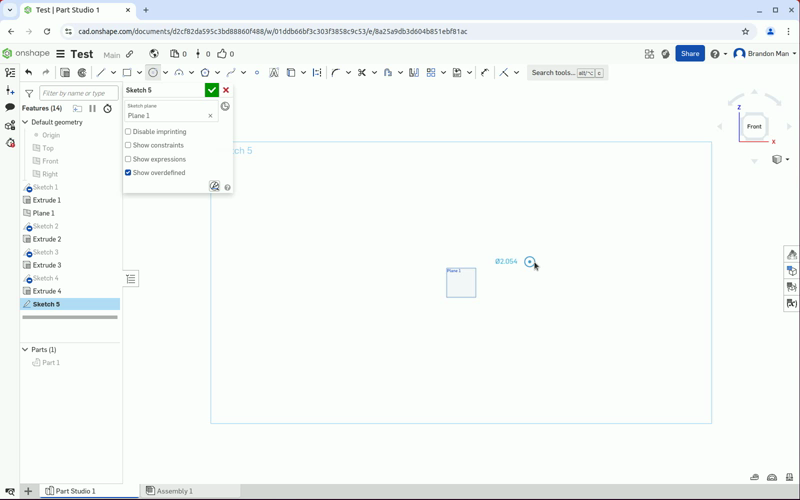
mouse_move(527, 265)
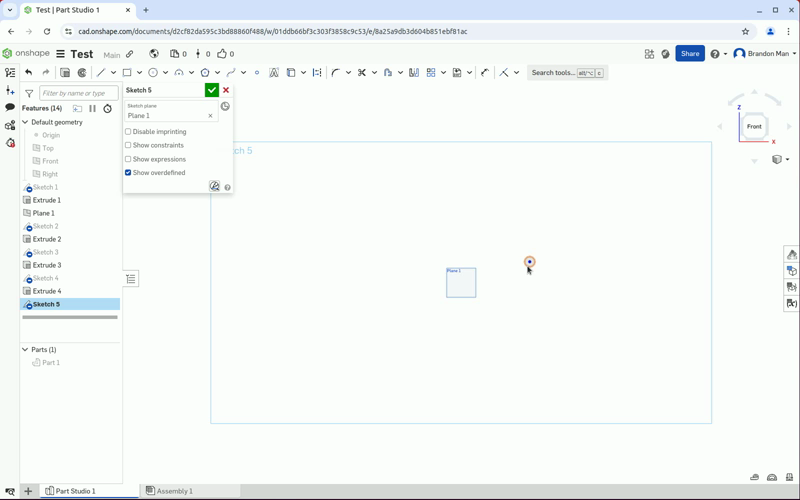
scroll(6)
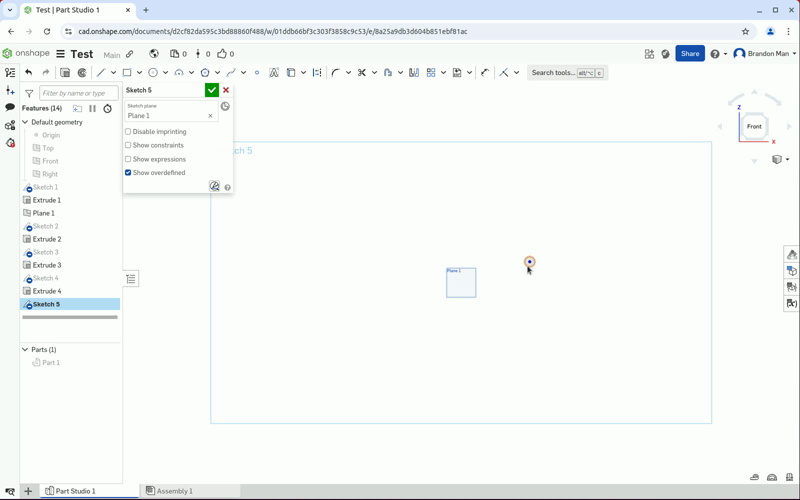
scroll(6)
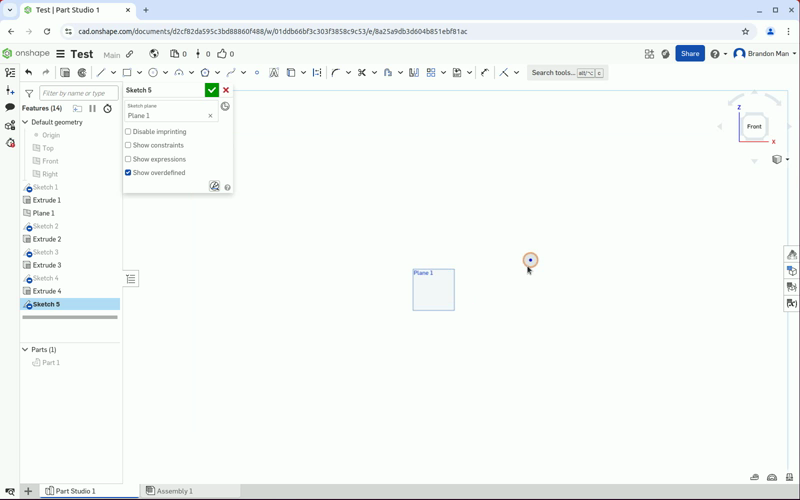
scroll(6)
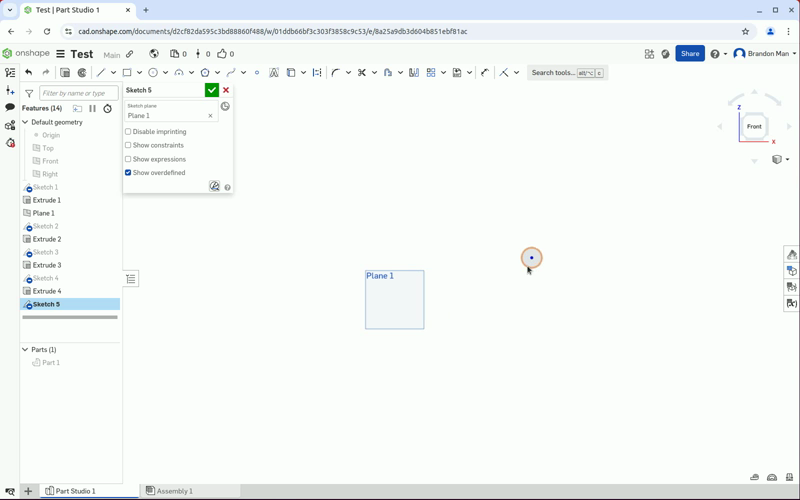
scroll(6)
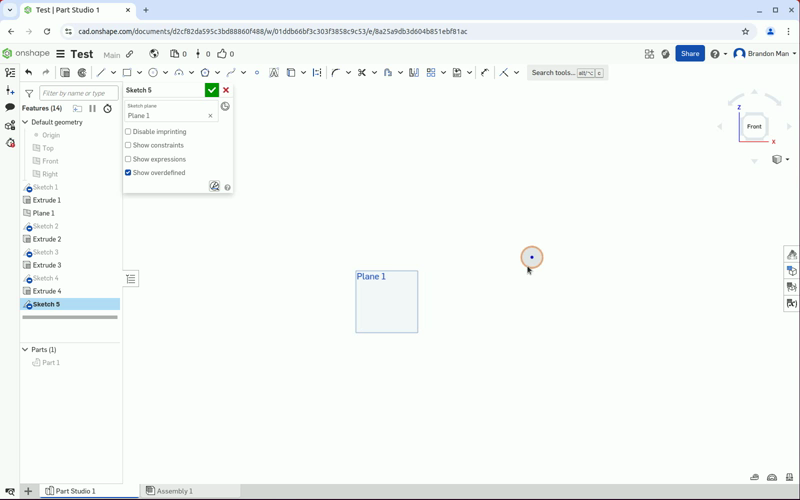
scroll(6)
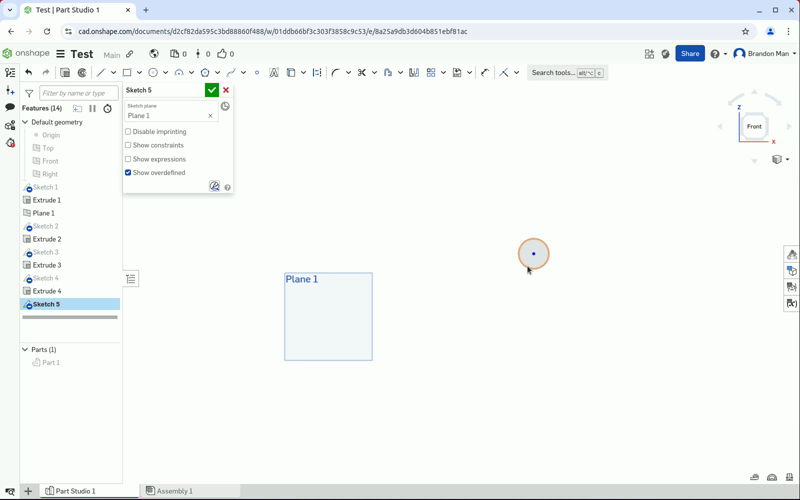
scroll(6)
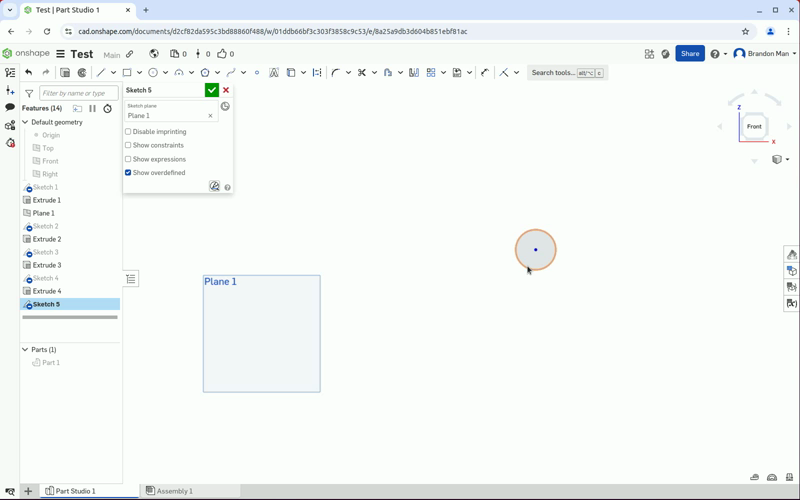
scroll(6)
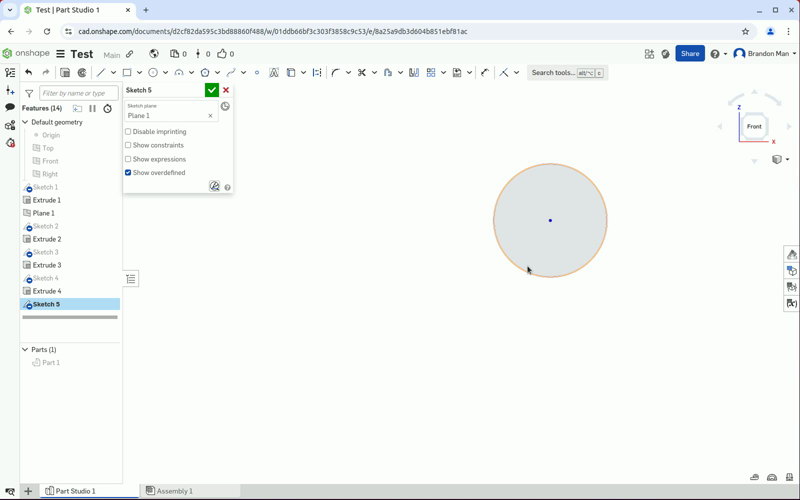
click(527, 265)
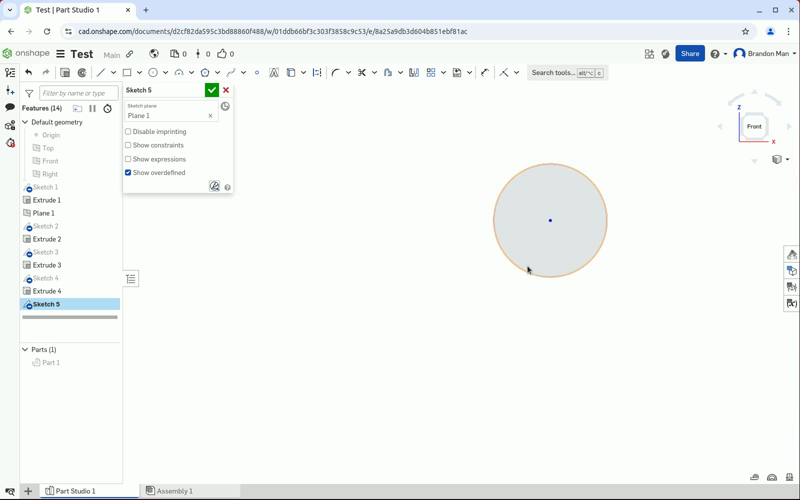
scroll(-6)
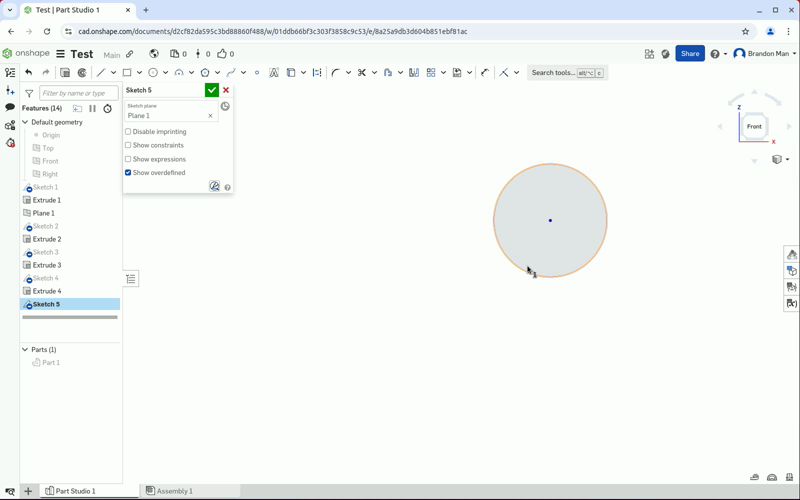
scroll(-6)
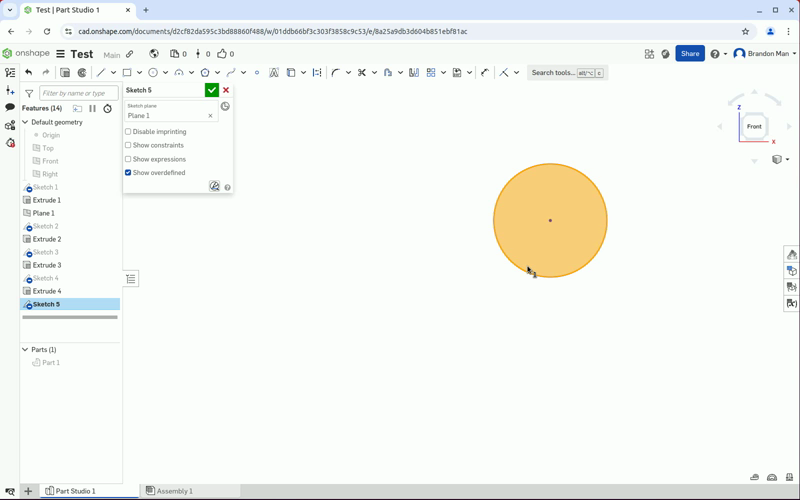
scroll(-6)
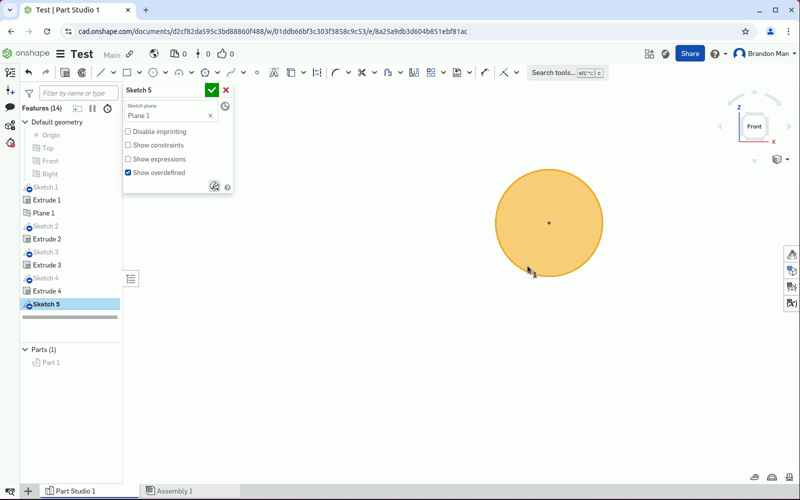
scroll(-6)
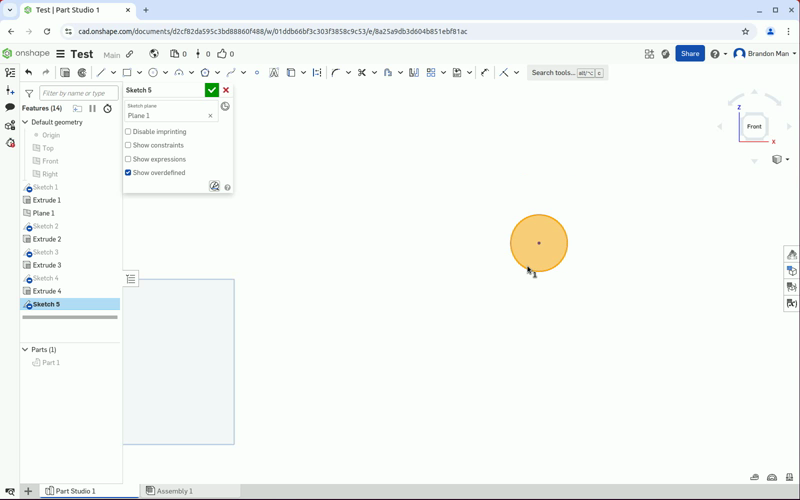
scroll(-6)
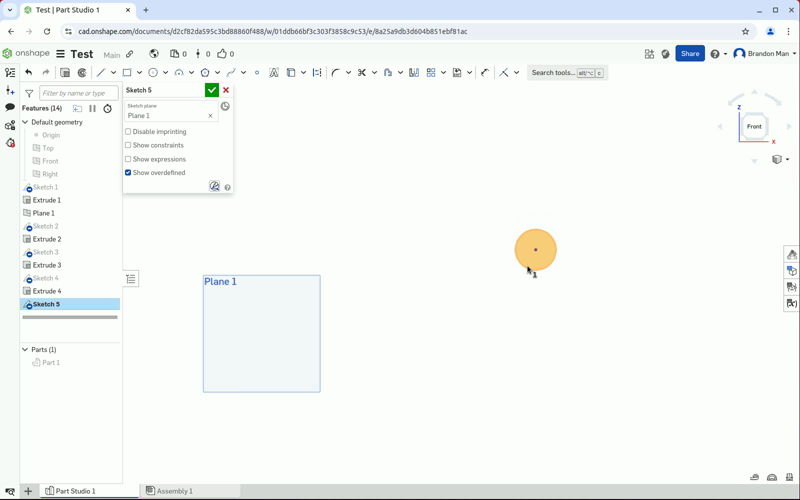
scroll(-6)
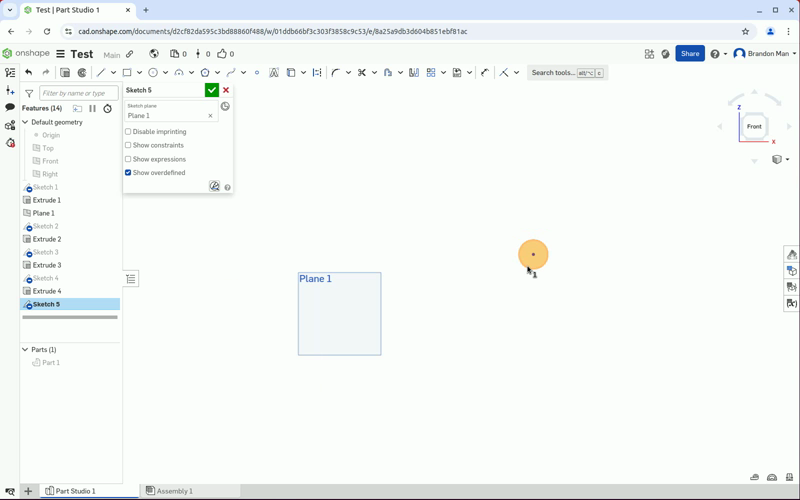
scroll(-6)
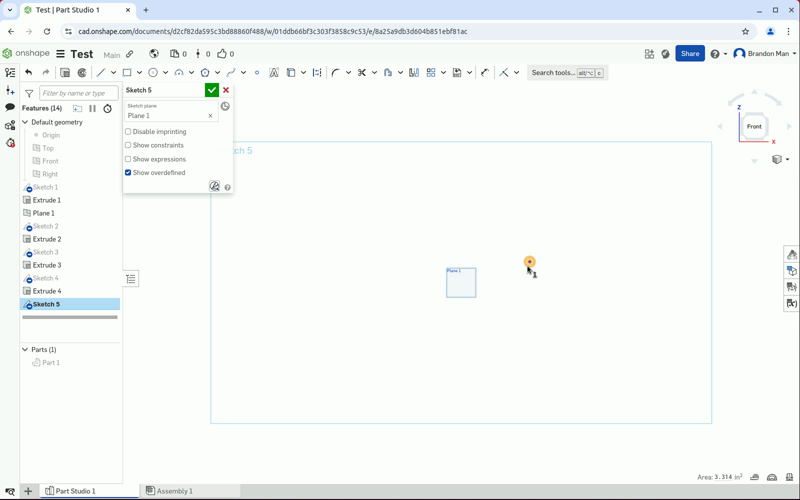
mouse_move(73, 352)
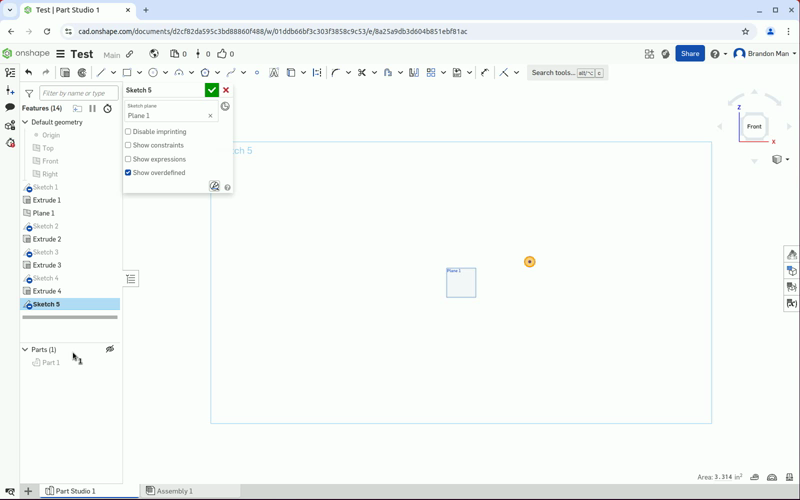
key(shift+y)
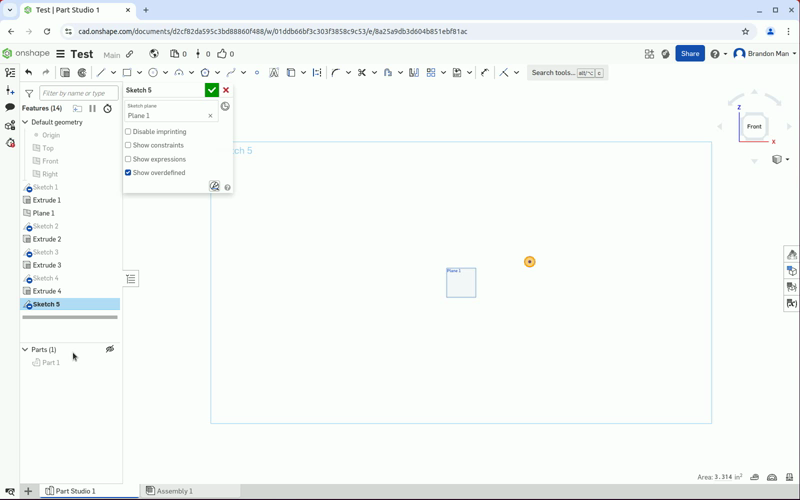
key(shift+e)
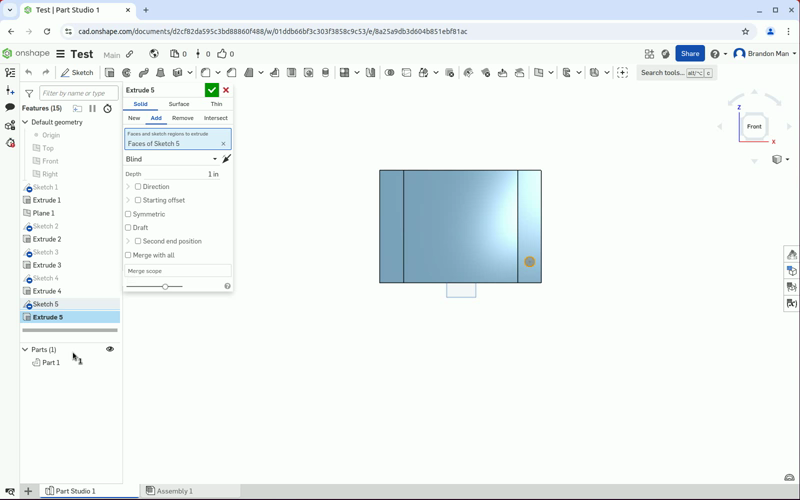
mouse_move(143, 106)
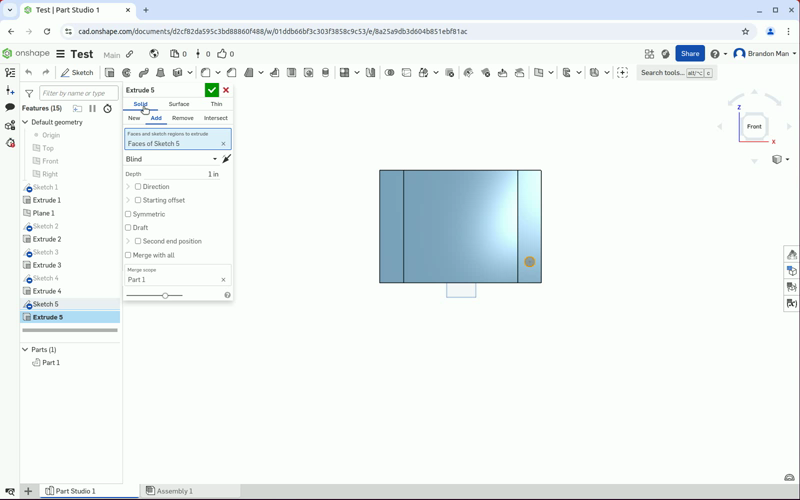
click(143, 106)
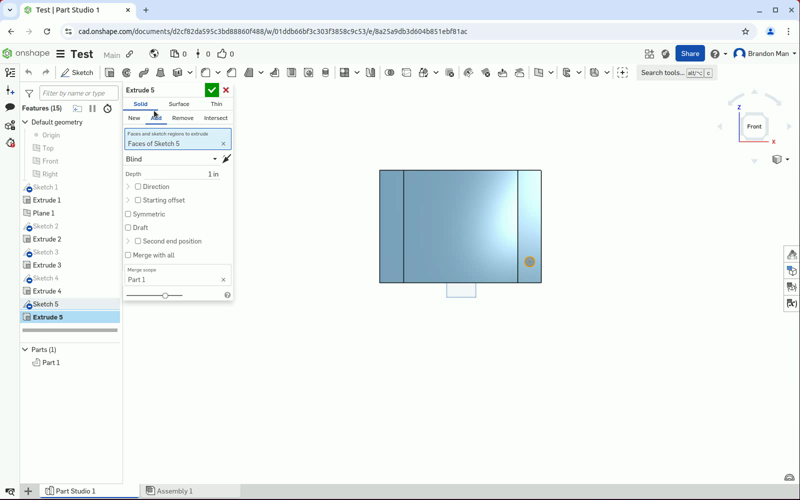
mouse_move(186, 120)
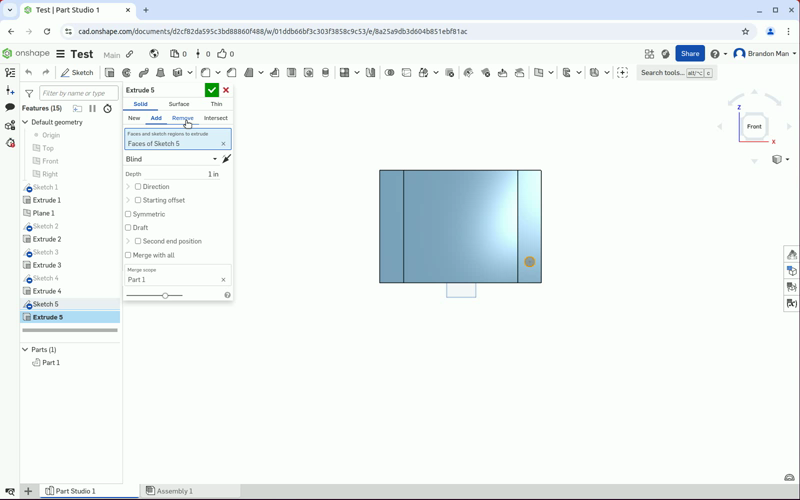
click(186, 120)
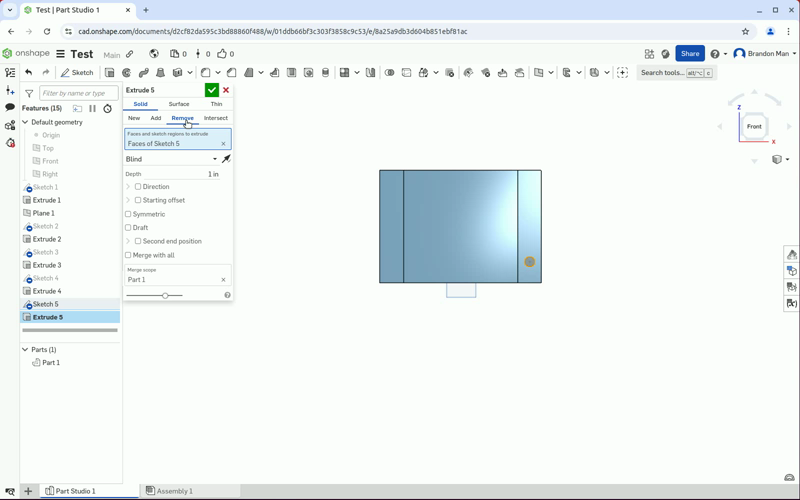
key(tab, 4)
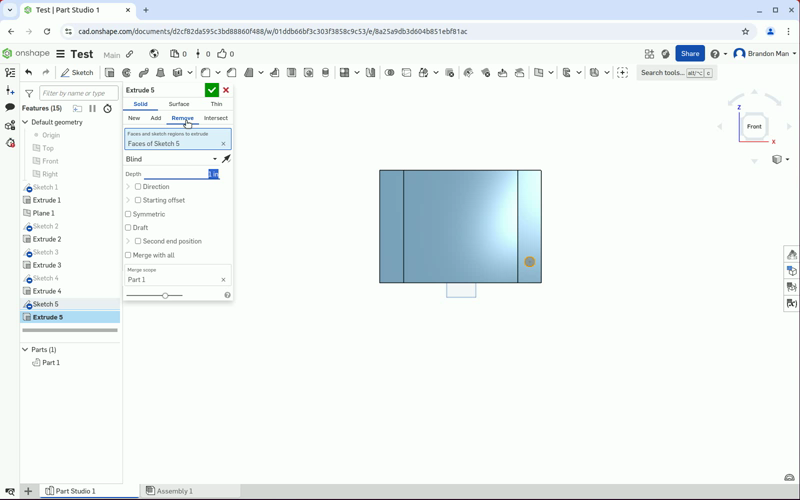
text(4.814)
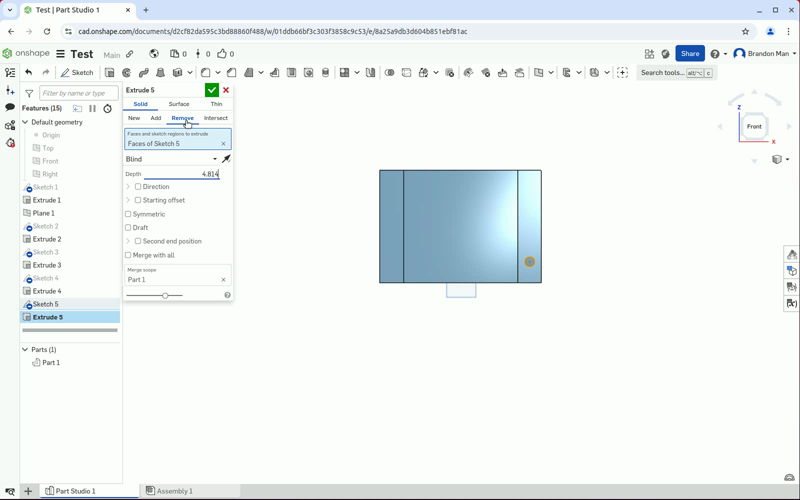
key(tab, 6)
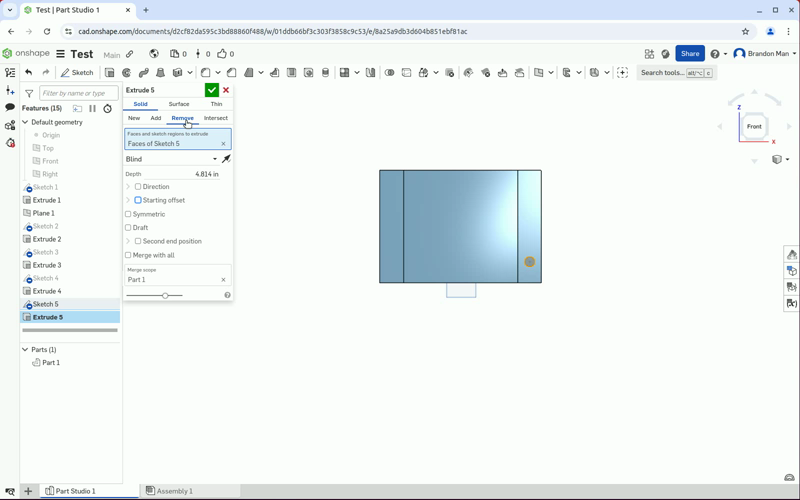
key(space)
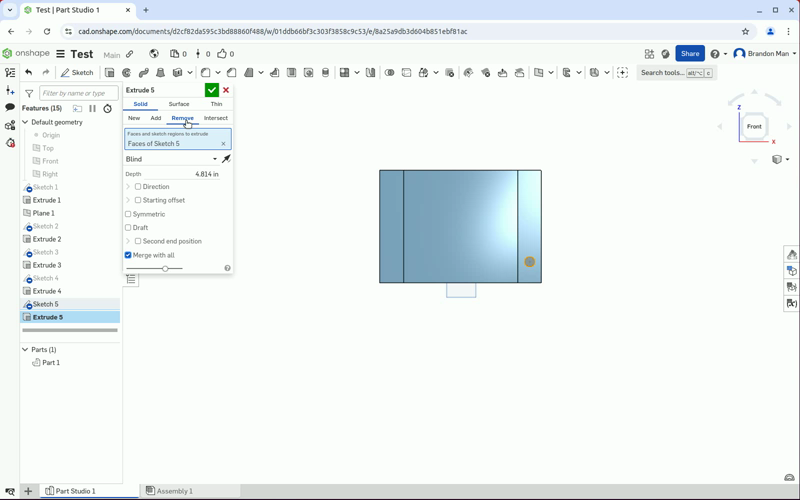
key(enter)
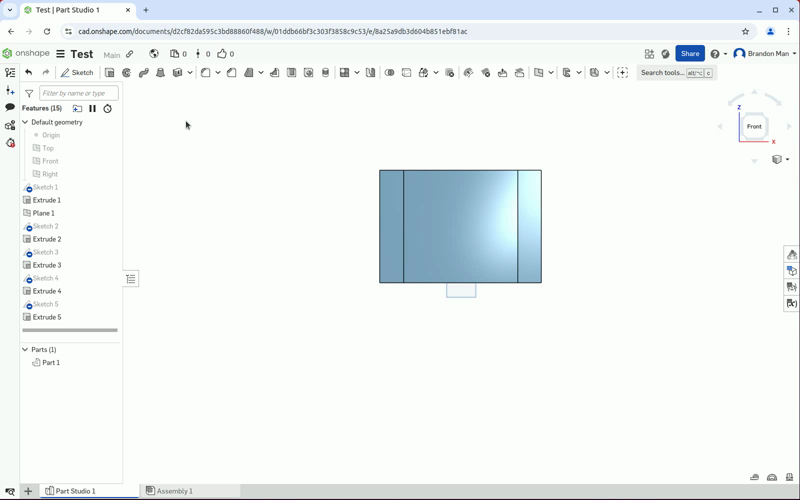
key(shift+h)
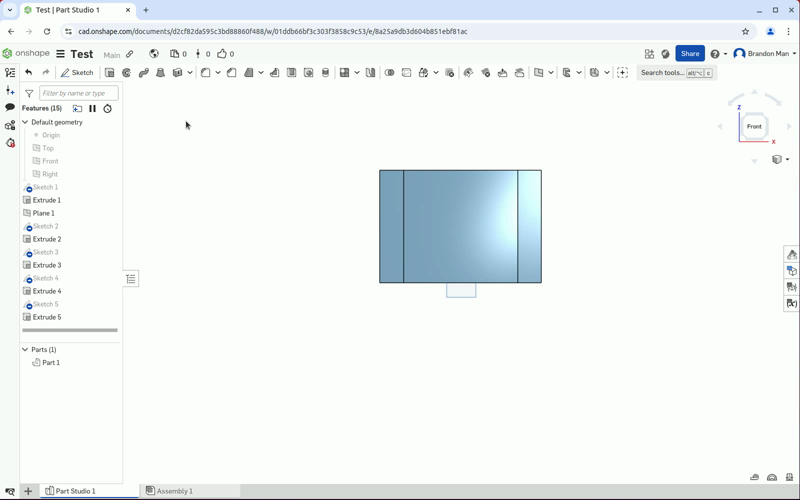
key(shift+h)
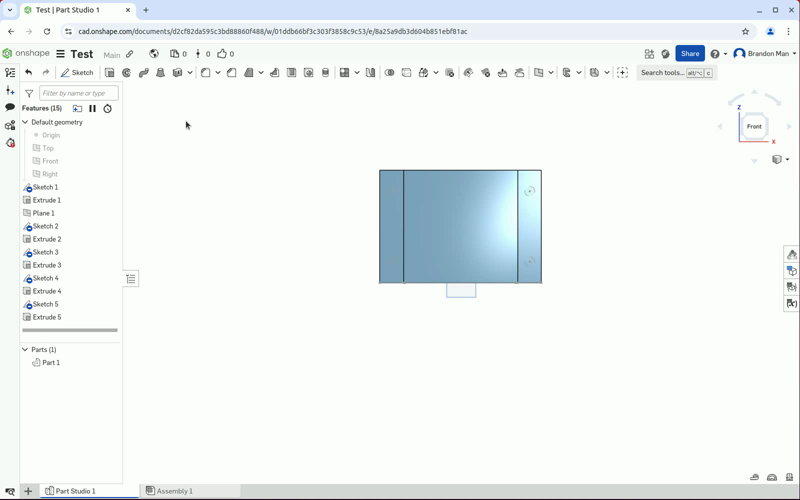
key(shift+7)
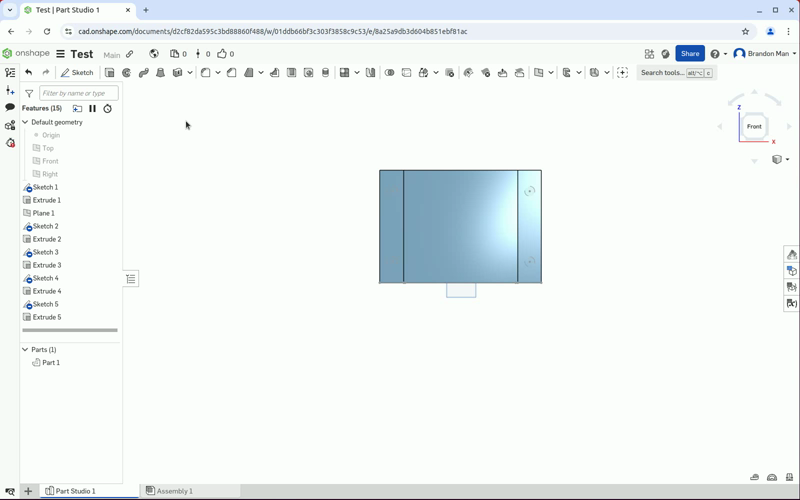
key(left, 2)
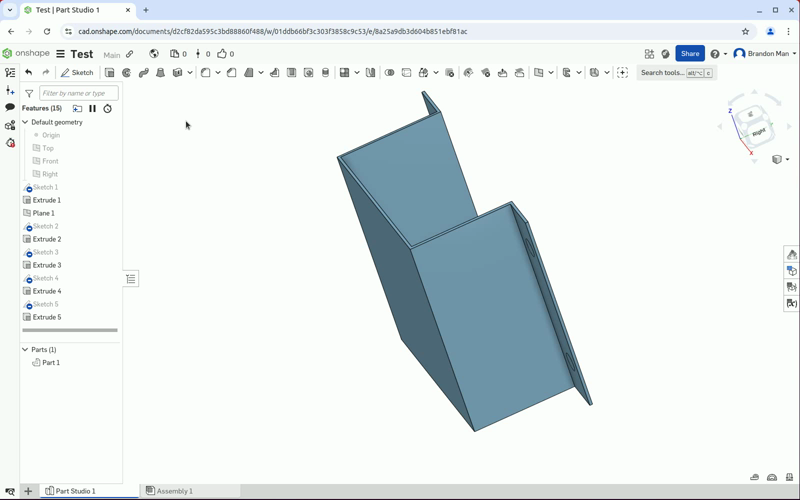
key(down, 2)
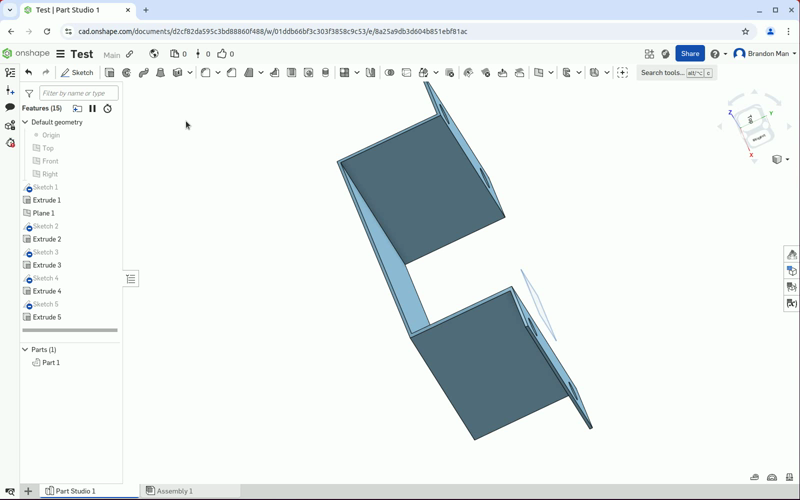
key(up, 2)
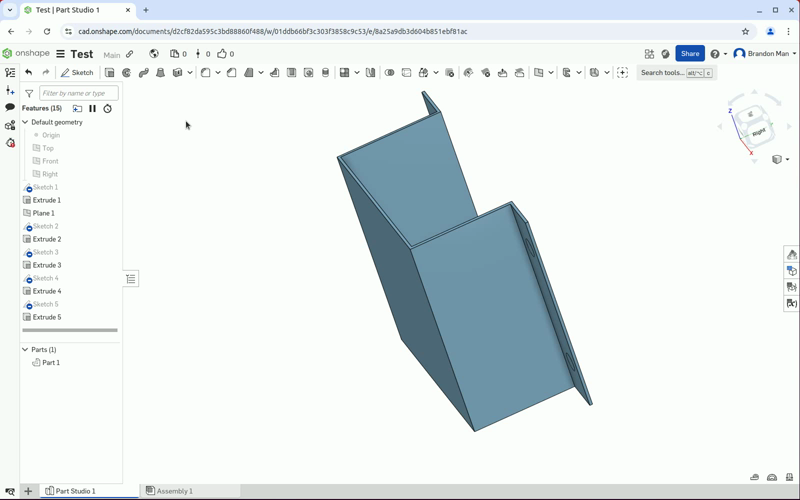
key(right, 2)
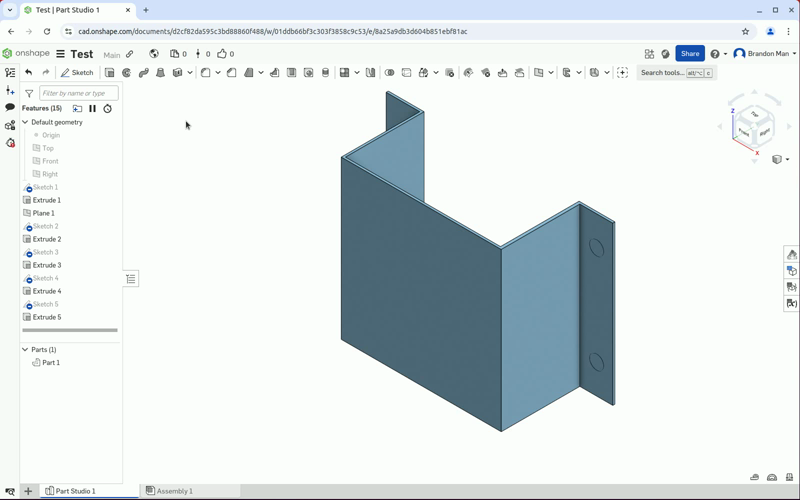
mouse_move(73, 189)
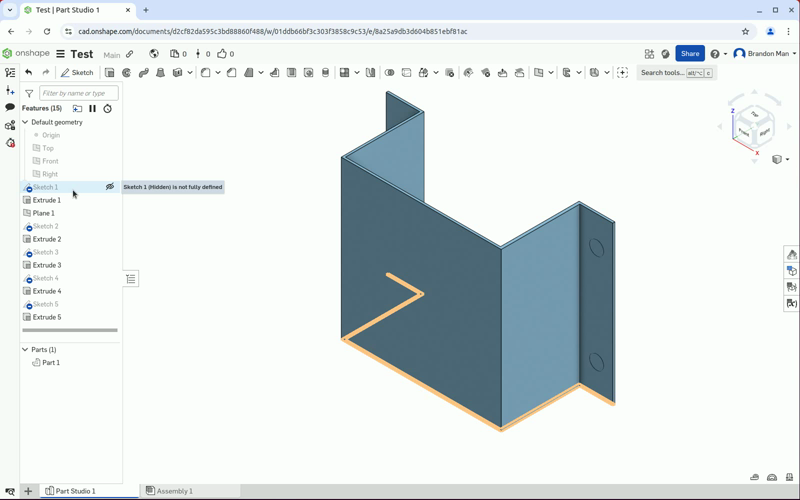
click(73, 189)